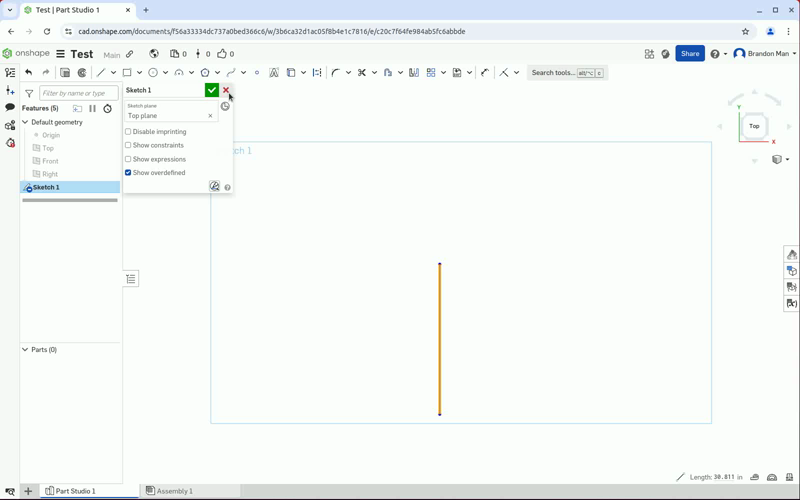
key(shift+h)
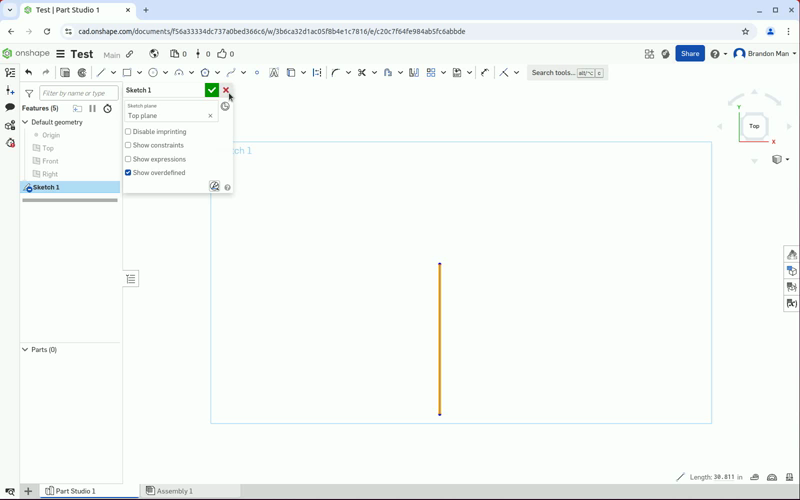
key(shift+s)
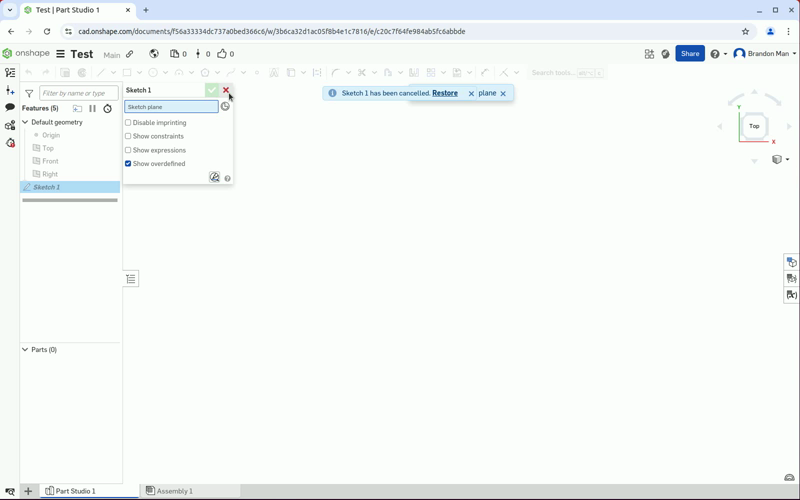
mouse_move(73, 150)
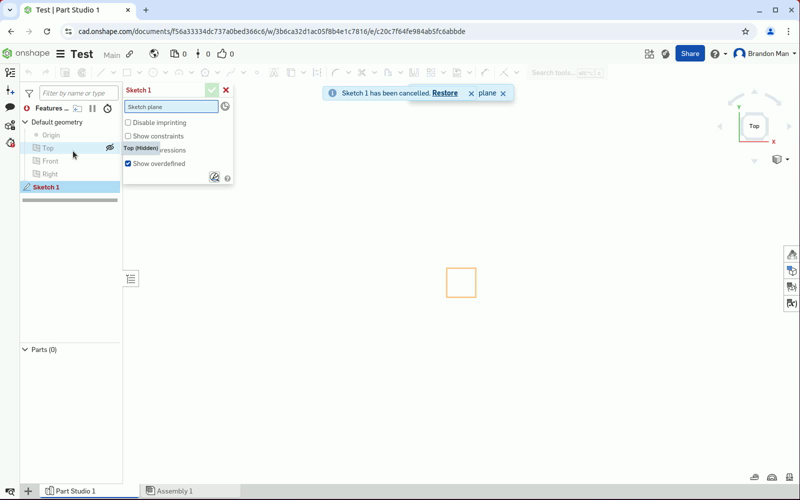
click(73, 150)
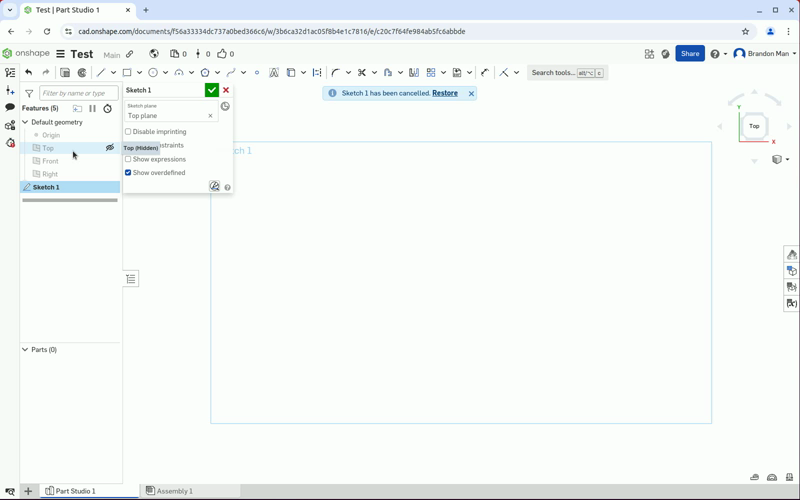
mouse_move(73, 352)
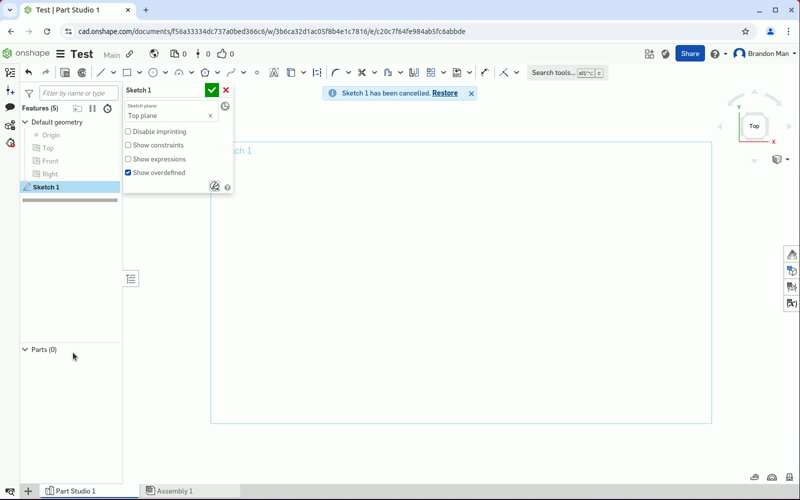
key(y)
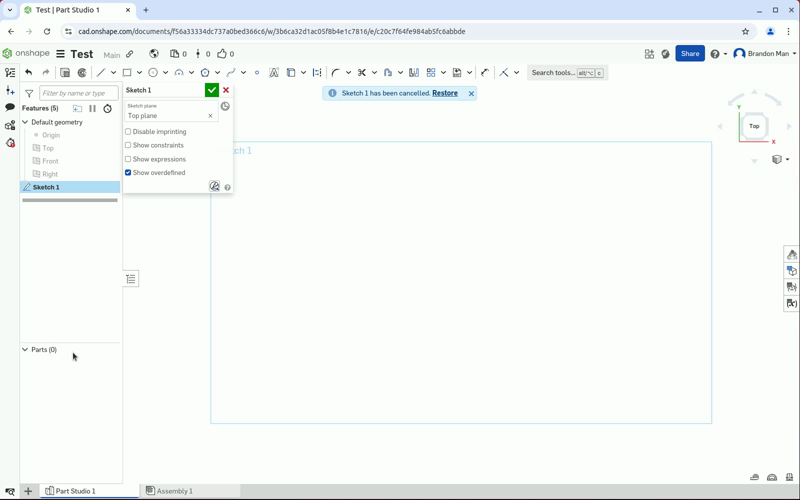
key(l)
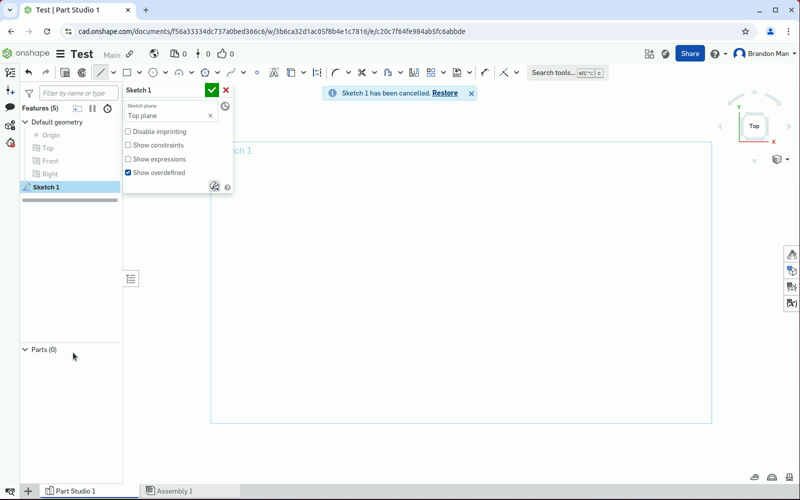
key_down(shift)
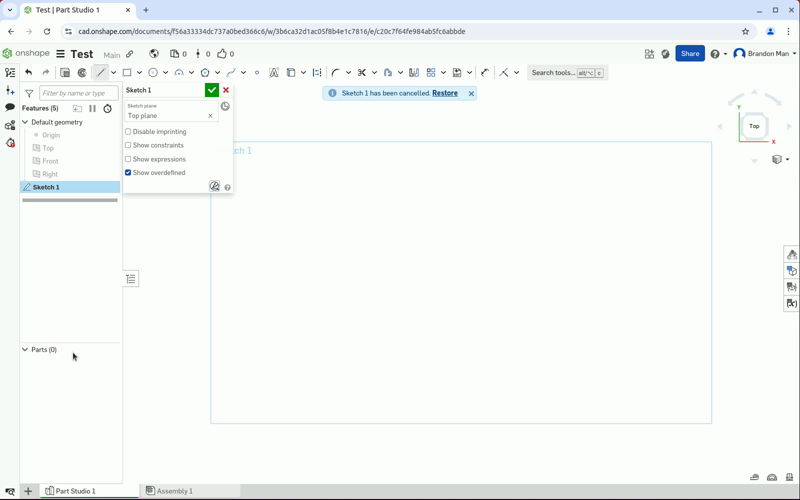
mouse_move(390, 307)
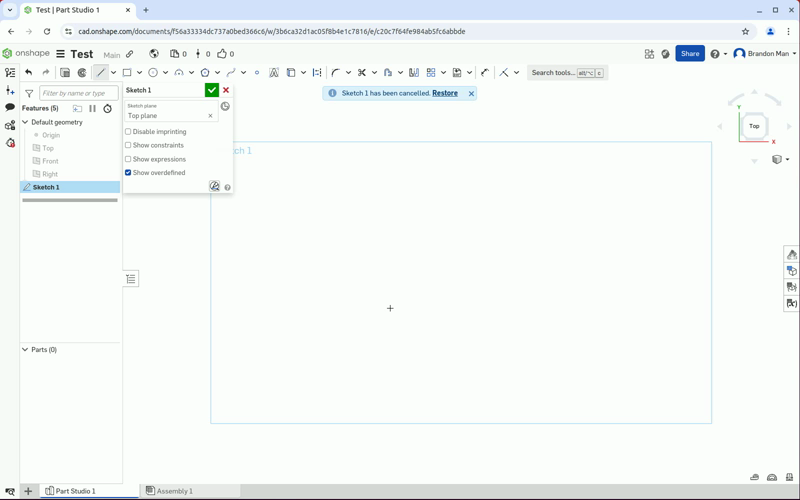
click(390, 307)
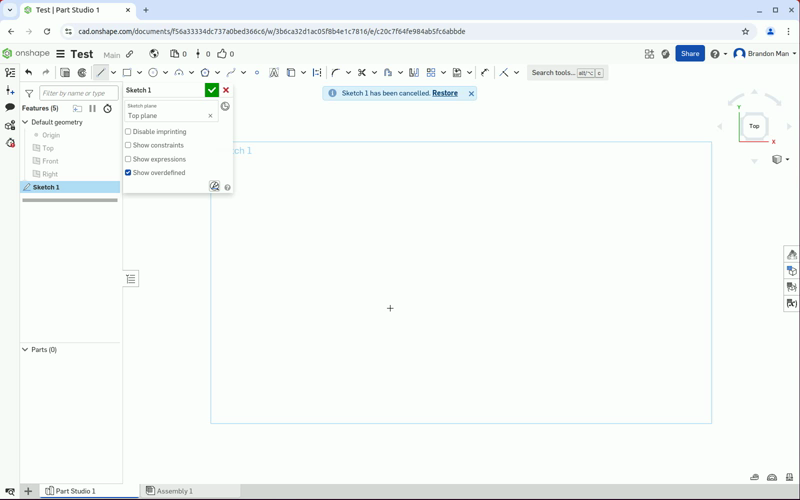
key_up(shift)
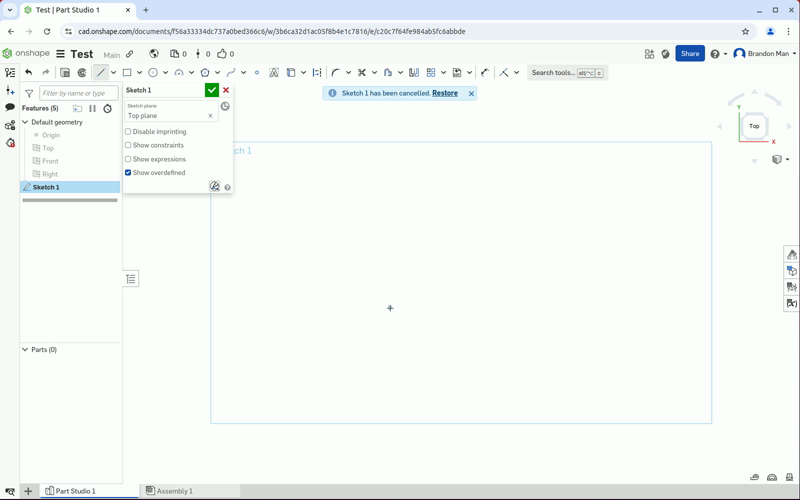
key_down(shift)
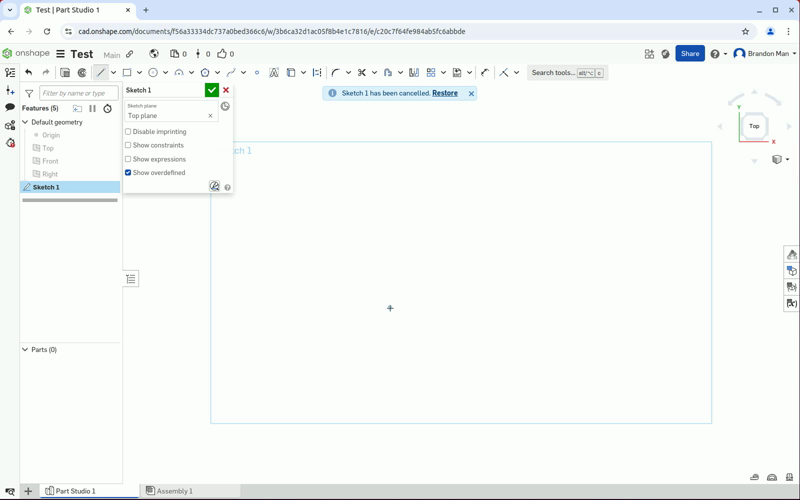
mouse_move(530, 307)
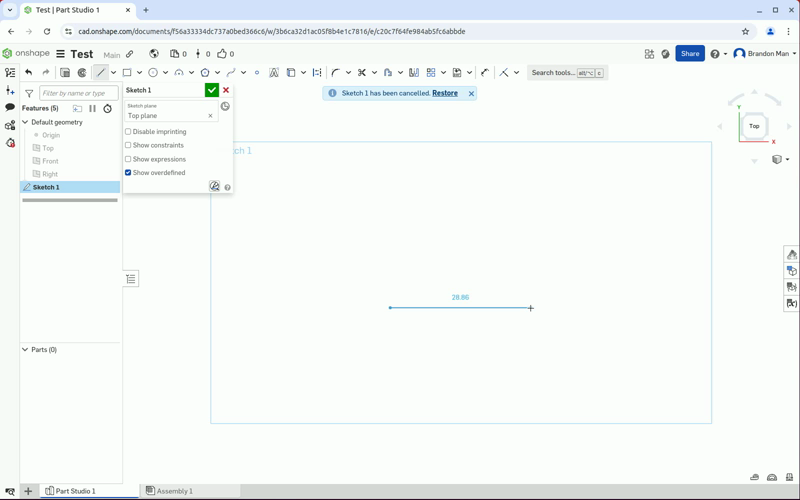
click(530, 307)
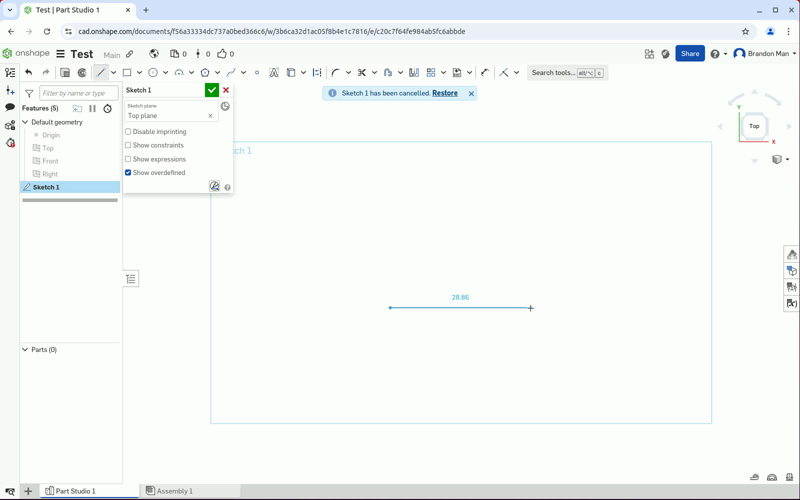
key_up(shift)
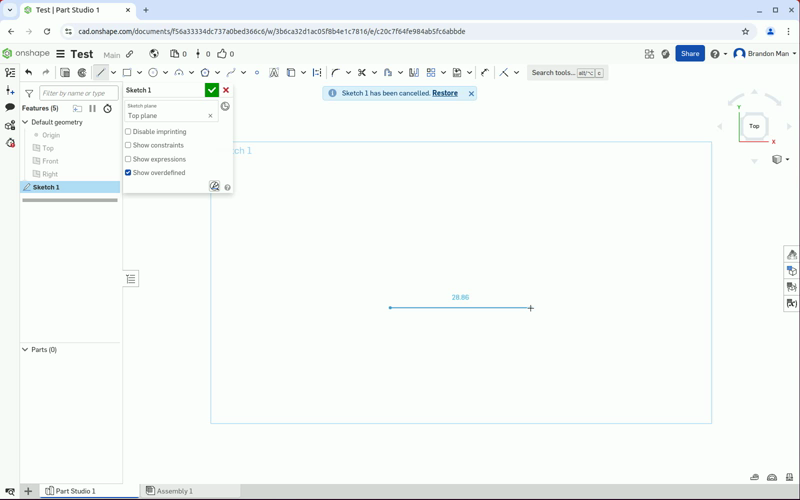
key_down(shift)
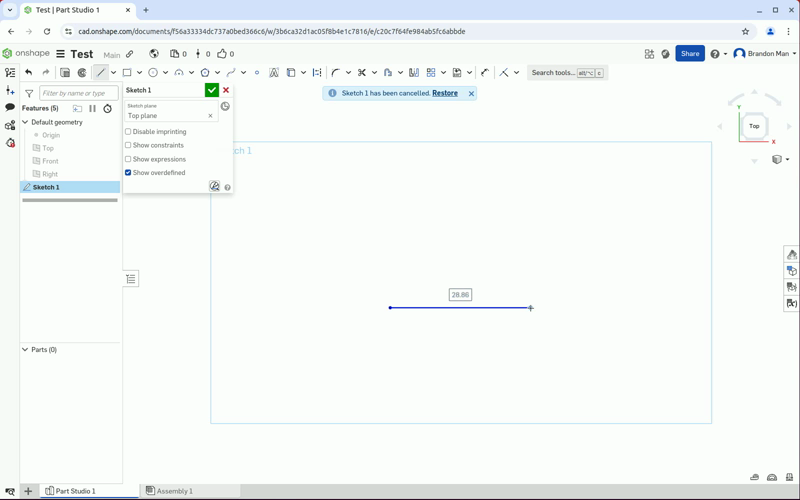
mouse_move(560, 307)
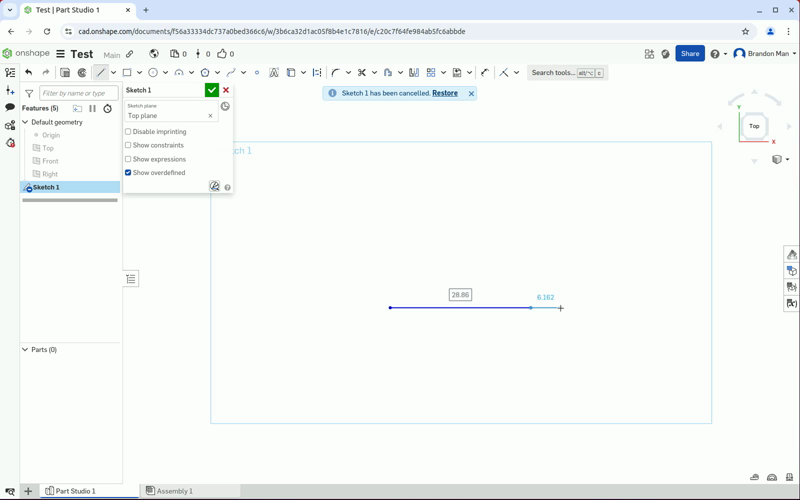
mouse_move(530, 258)
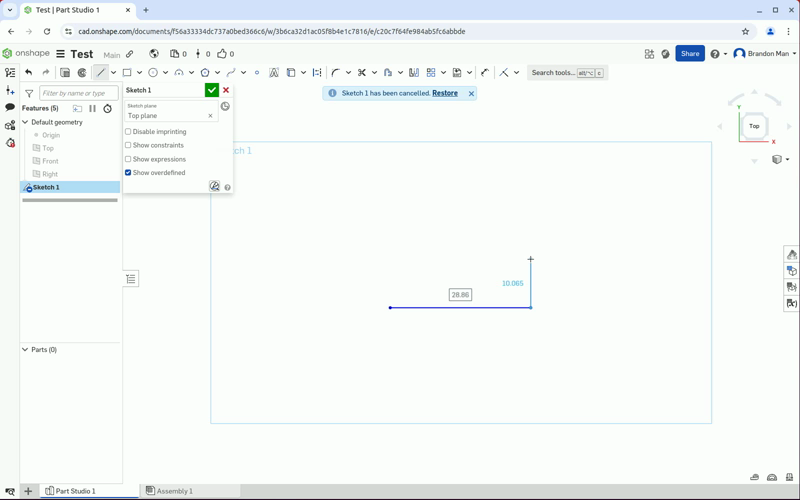
click(530, 258)
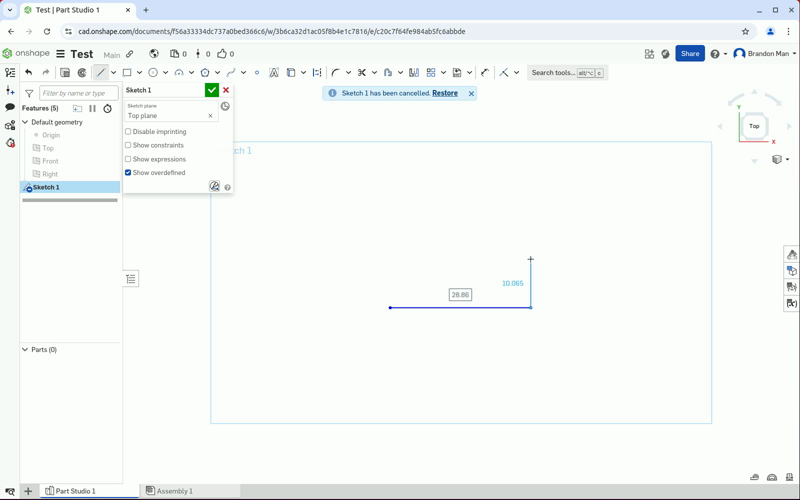
key_up(shift)
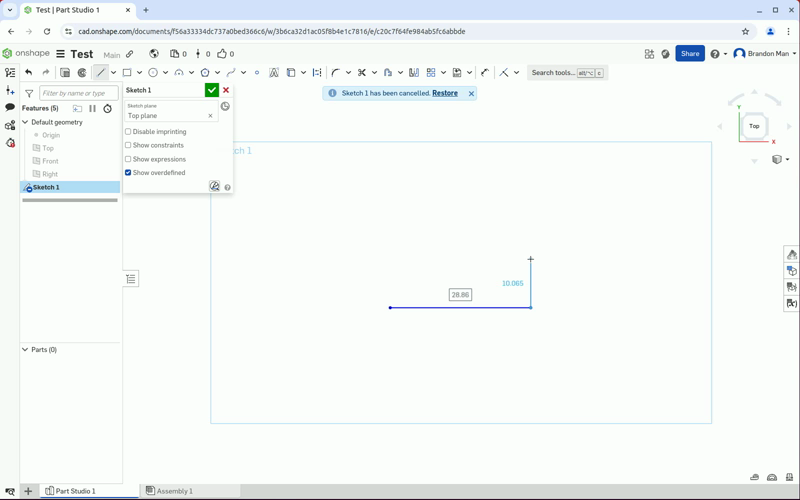
key_down(shift)
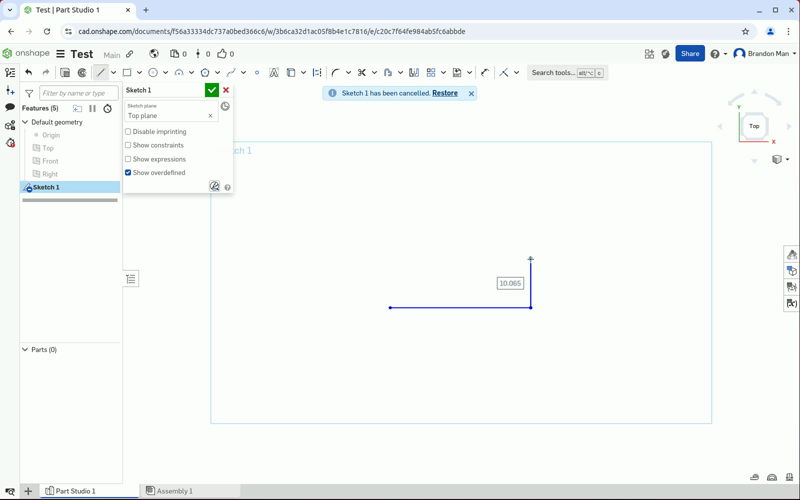
mouse_move(390, 258)
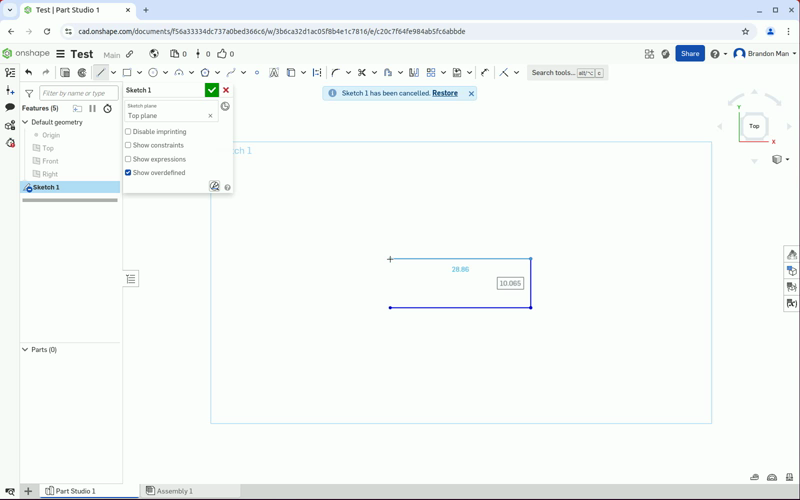
click(390, 258)
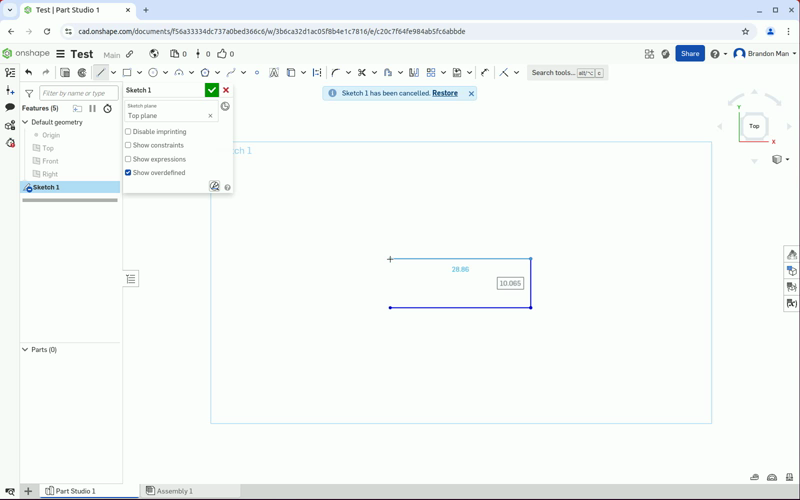
key_up(shift)
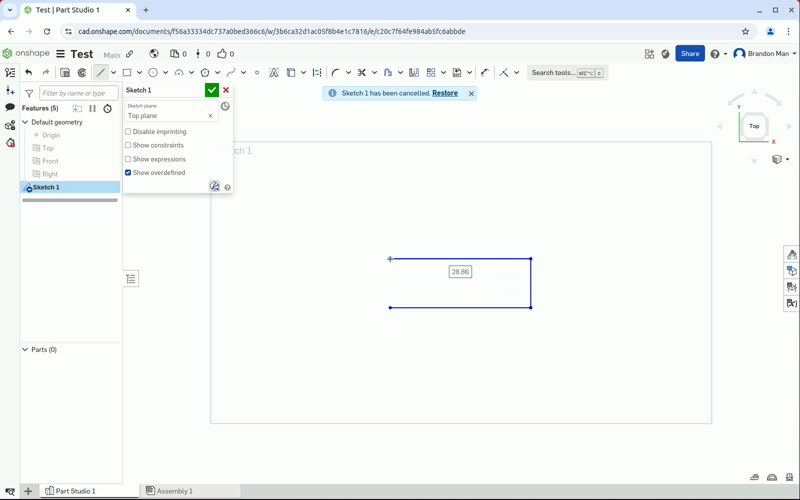
mouse_move(420, 258)
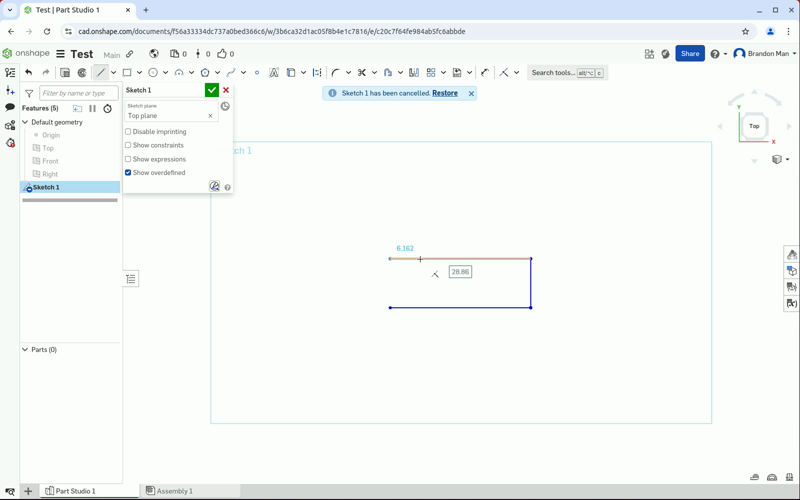
key_down(shift)
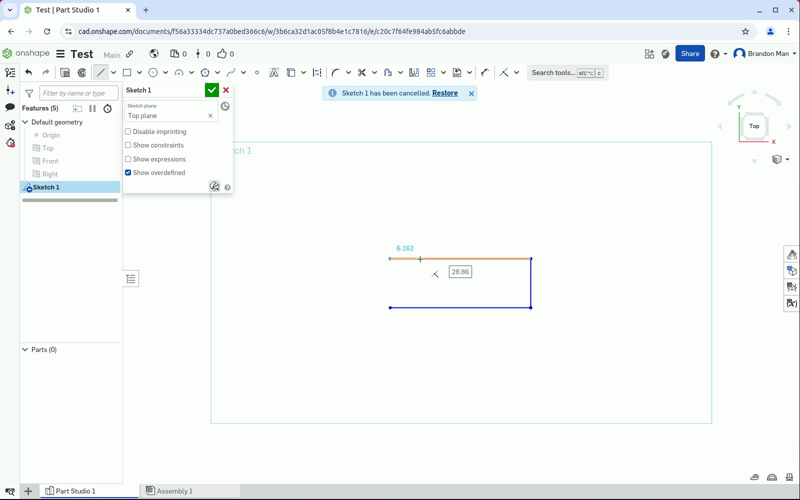
mouse_move(390, 307)
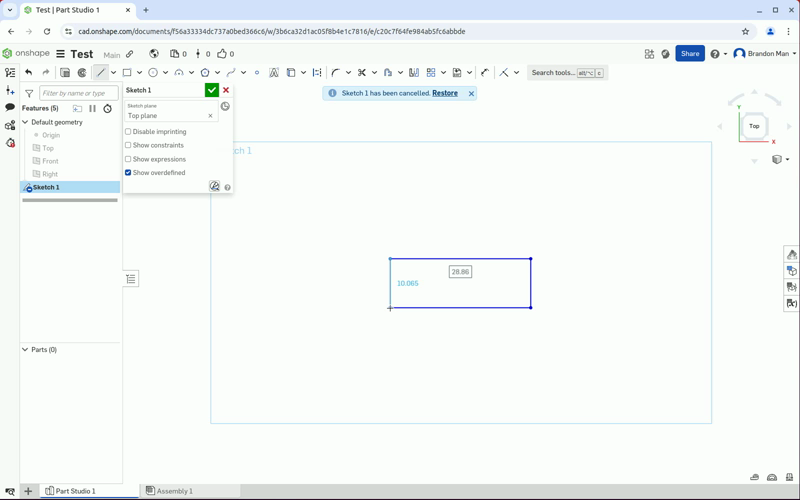
key_up(shift)
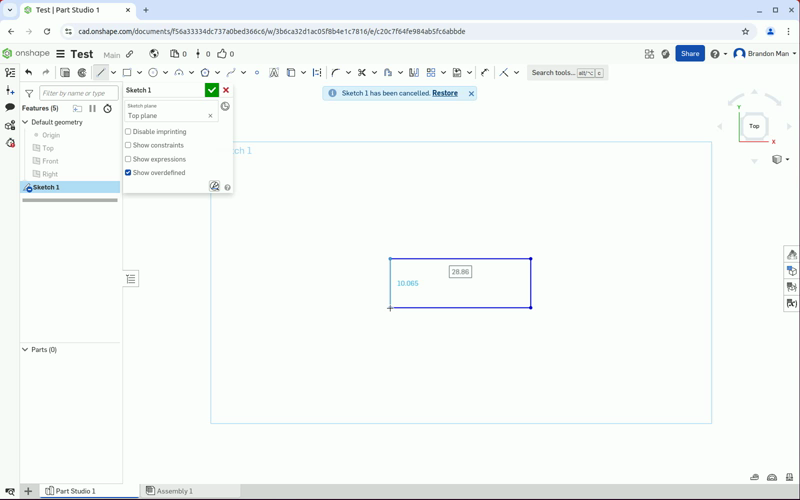
click(390, 307)
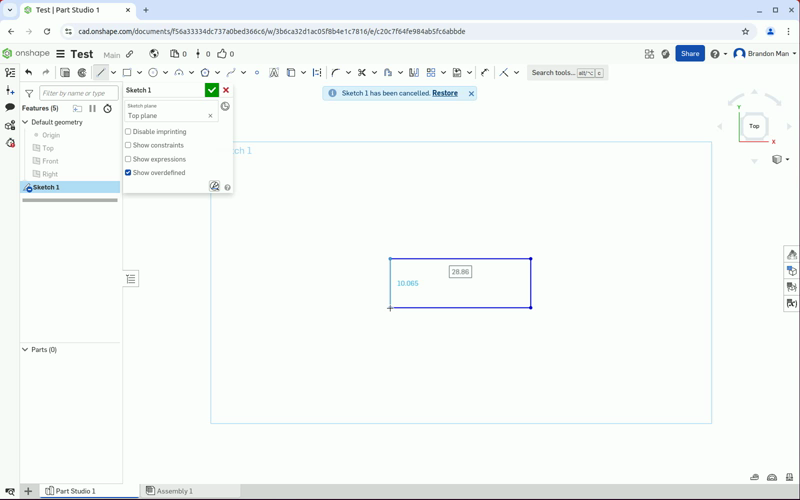
key(esc)
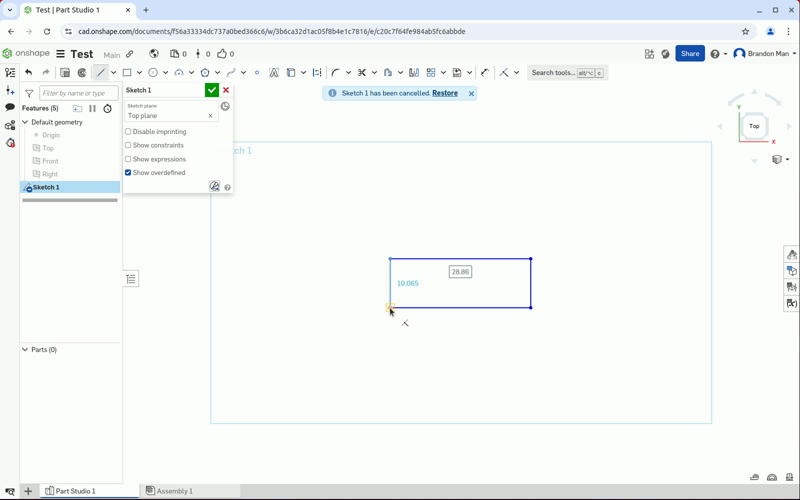
key(l)
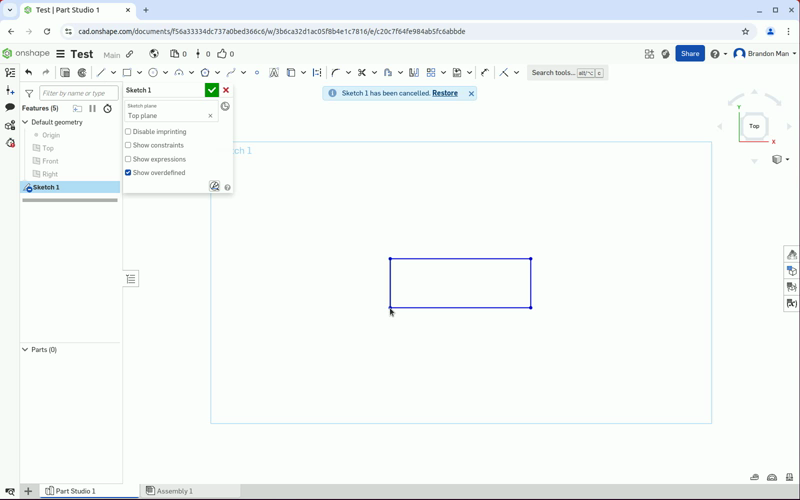
key_down(shift)
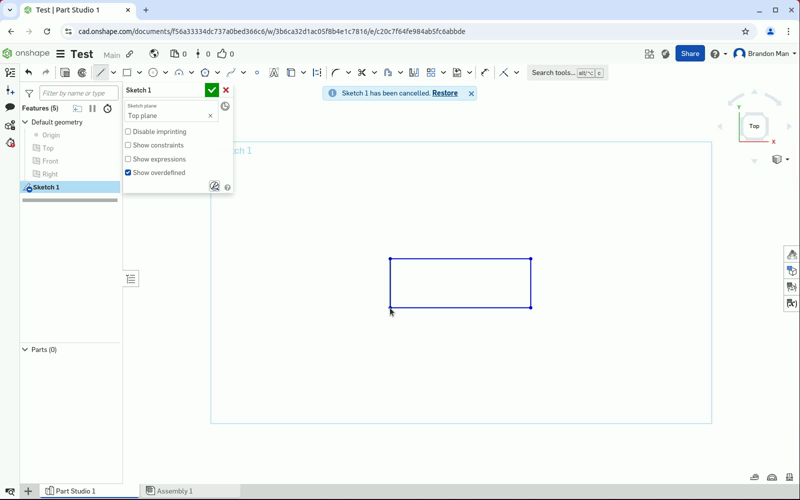
mouse_move(397, 294)
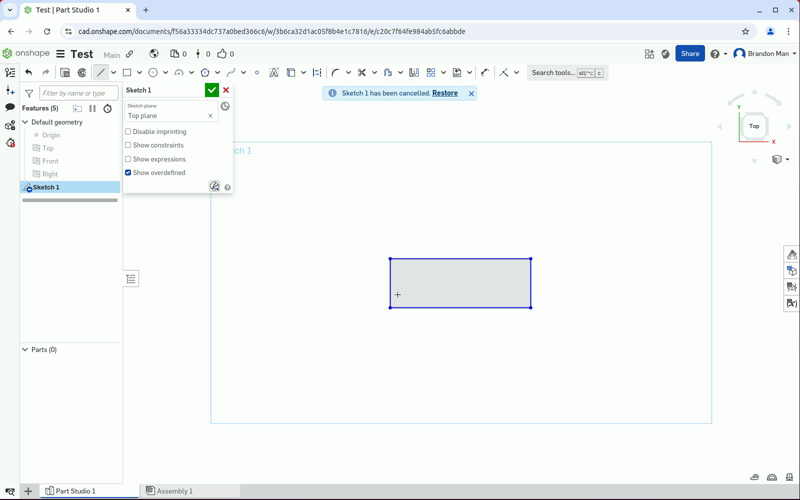
click(397, 294)
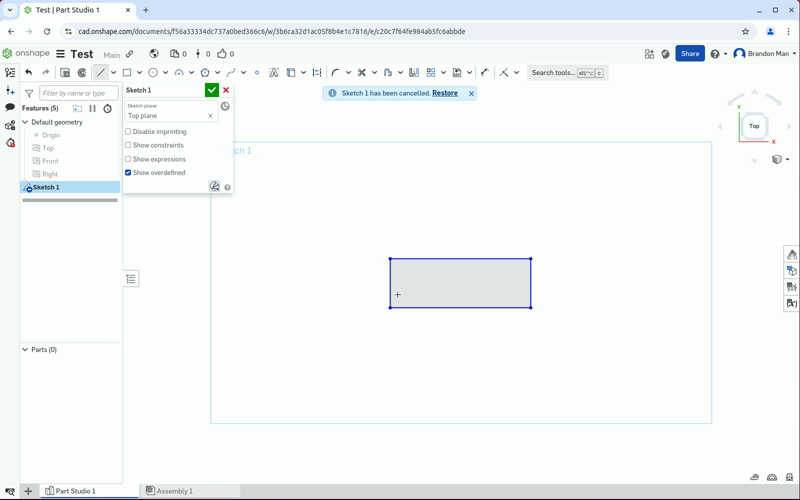
key_up(shift)
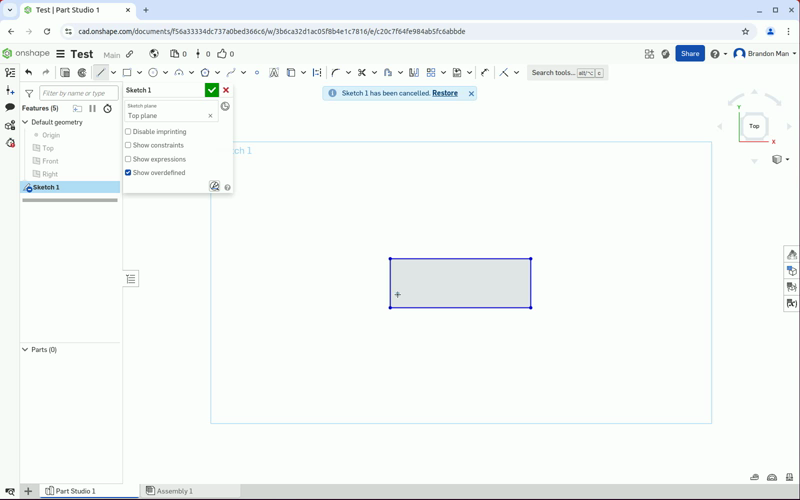
key_down(shift)
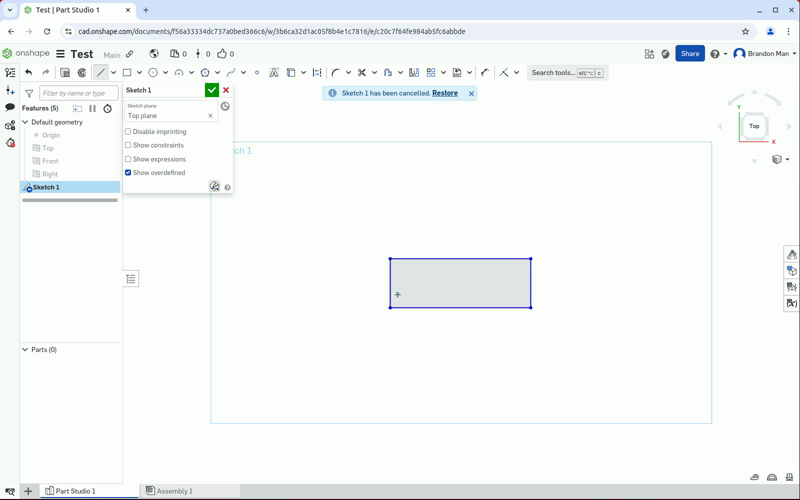
mouse_move(427, 294)
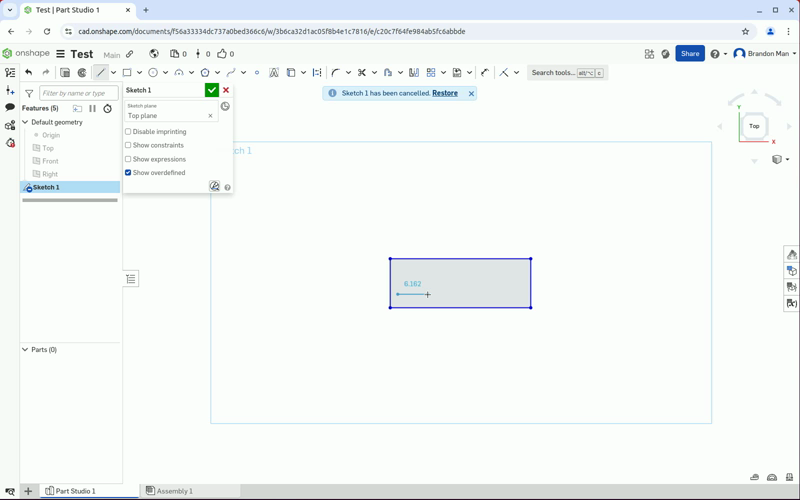
mouse_move(400, 300)
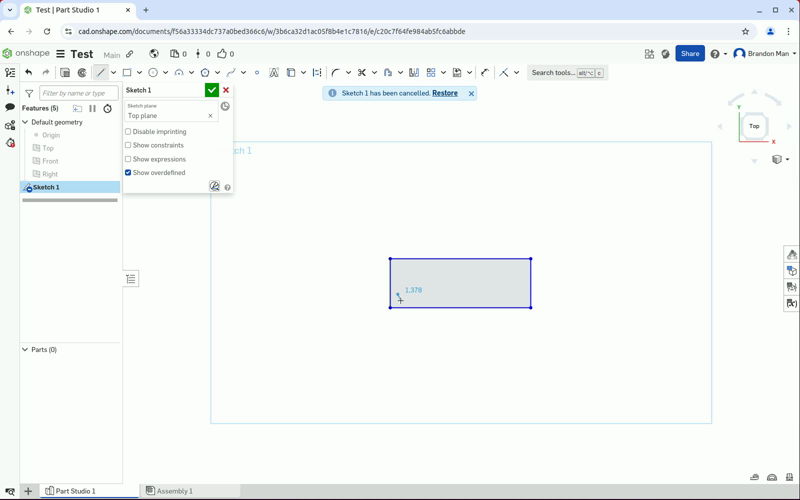
scroll(6)
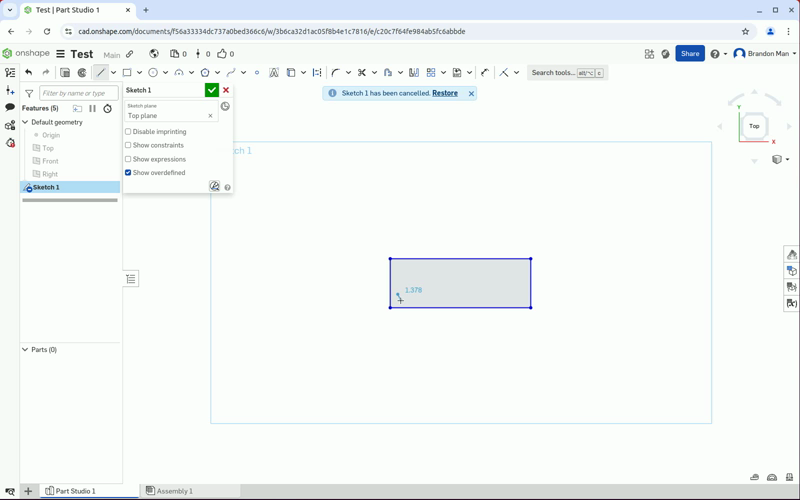
scroll(6)
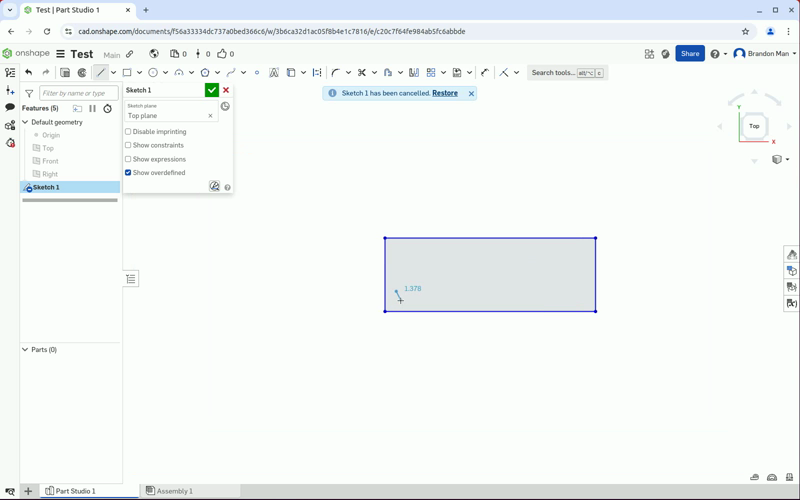
scroll(6)
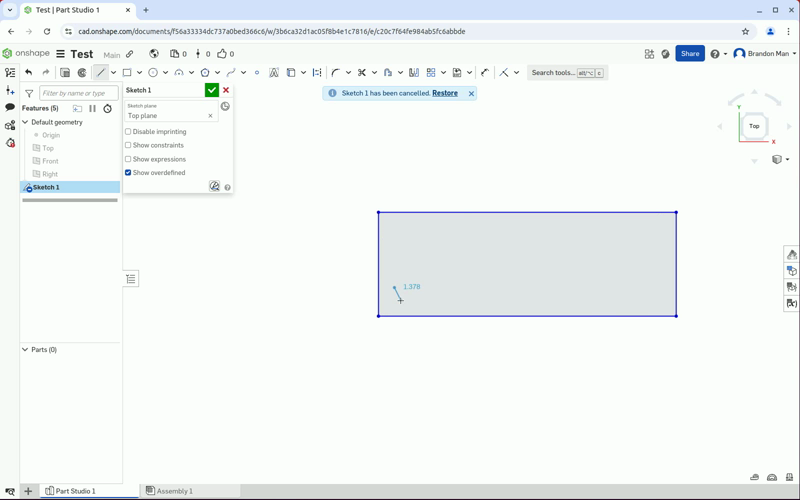
scroll(6)
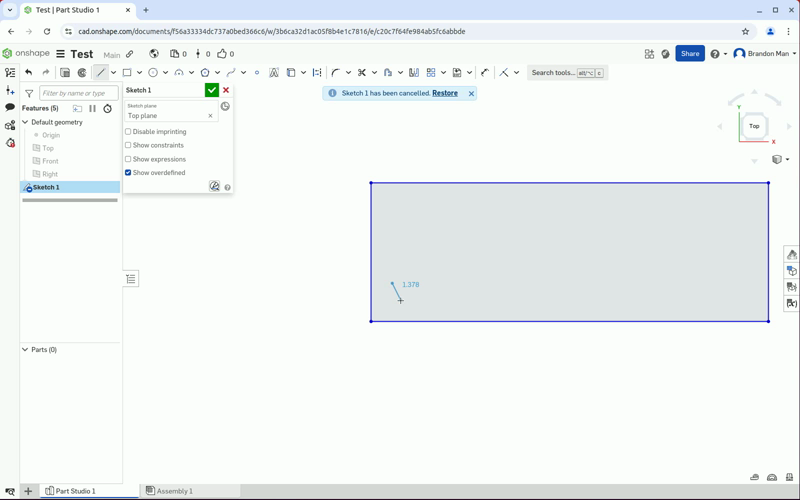
scroll(6)
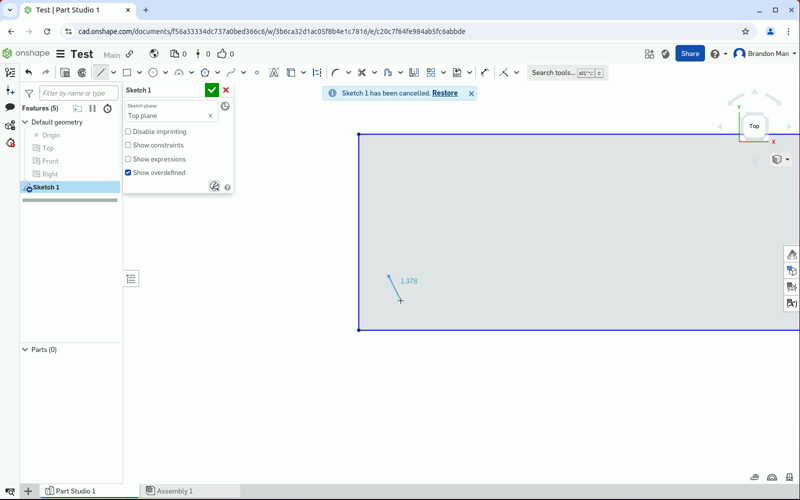
scroll(6)
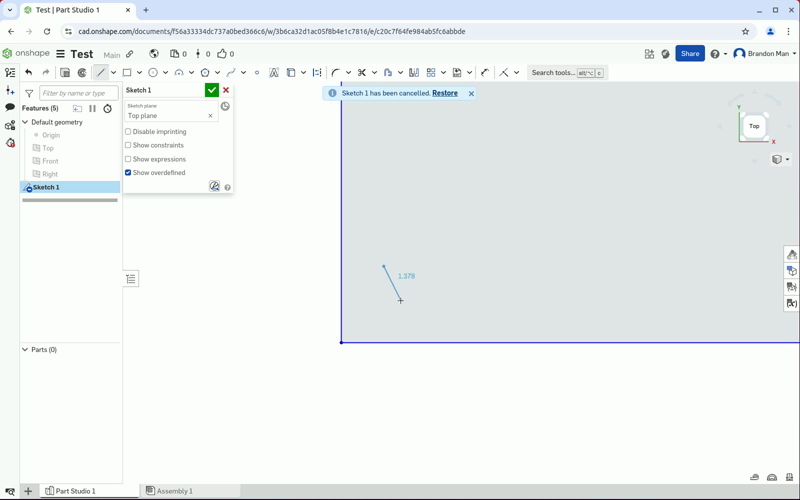
scroll(6)
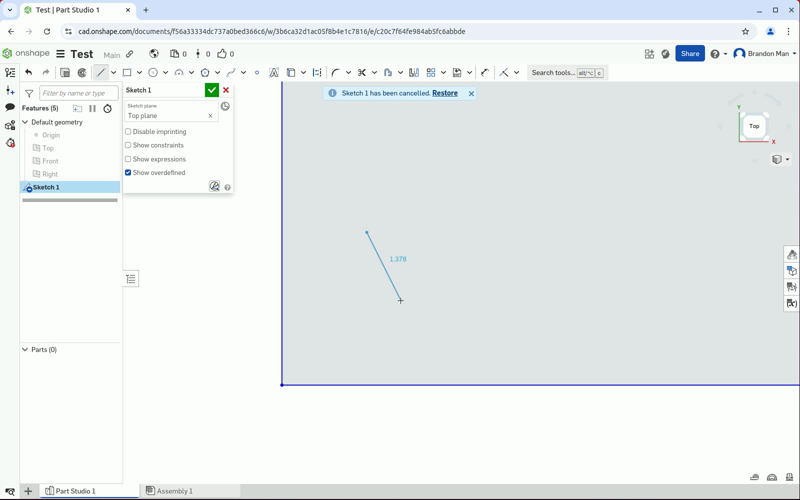
click(400, 300)
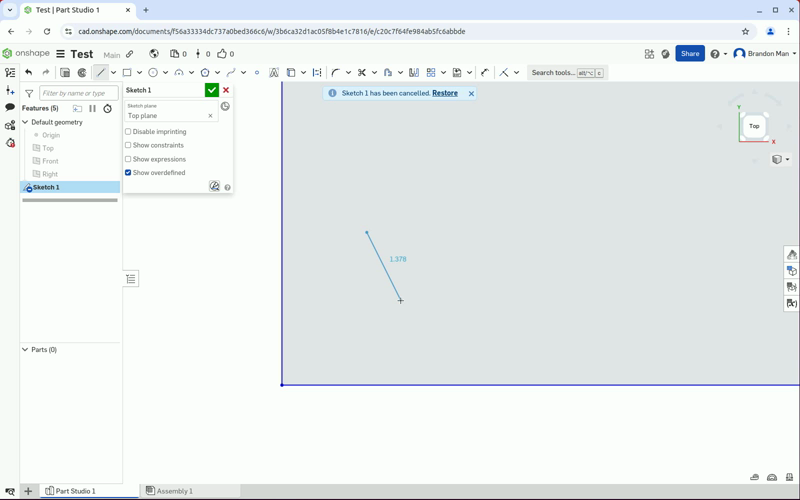
scroll(-6)
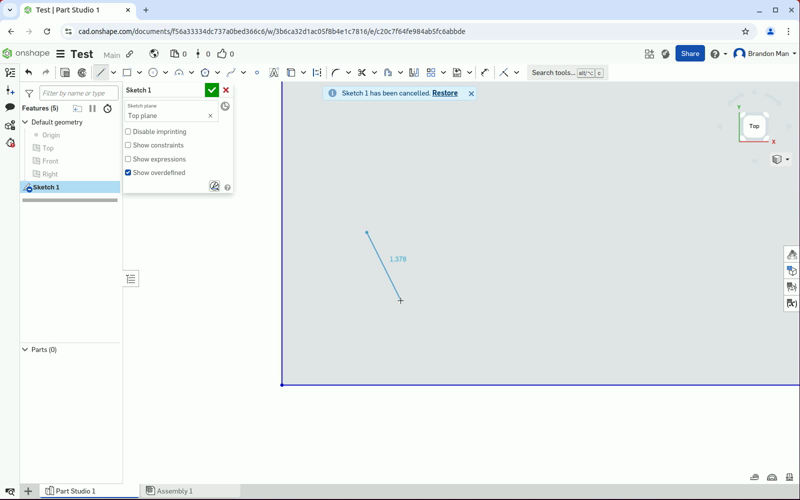
scroll(-6)
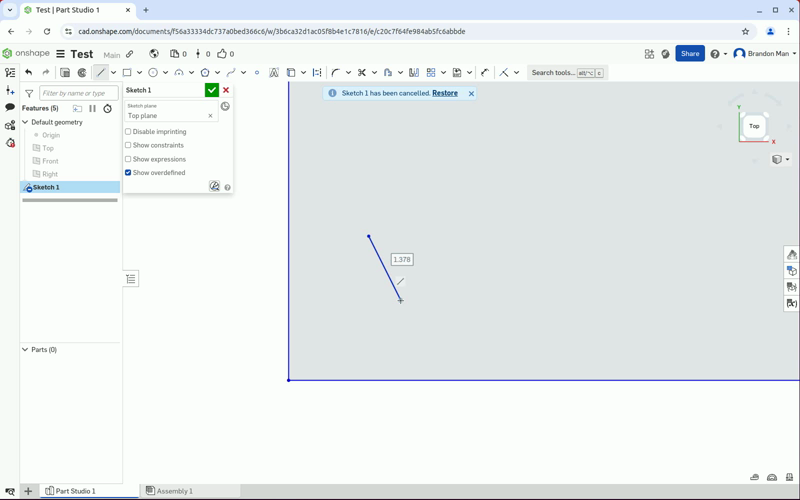
scroll(-6)
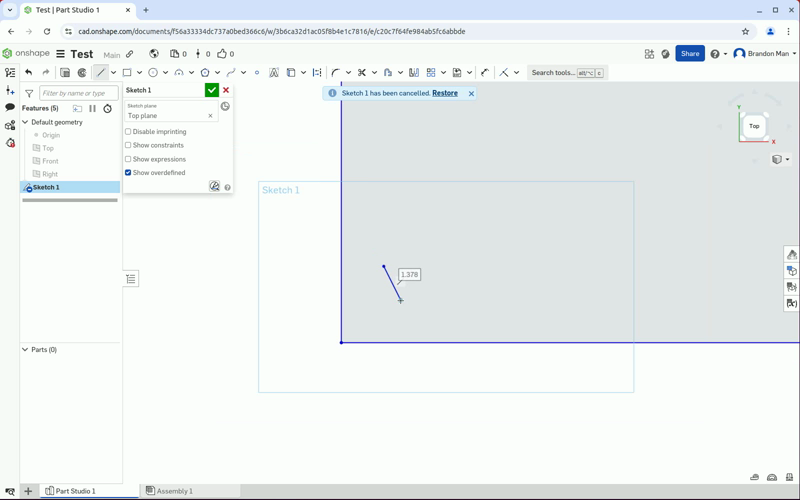
scroll(-6)
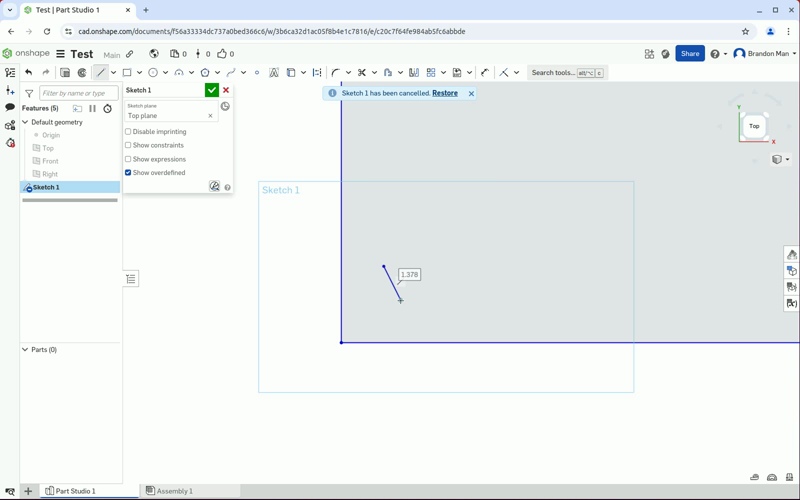
scroll(-6)
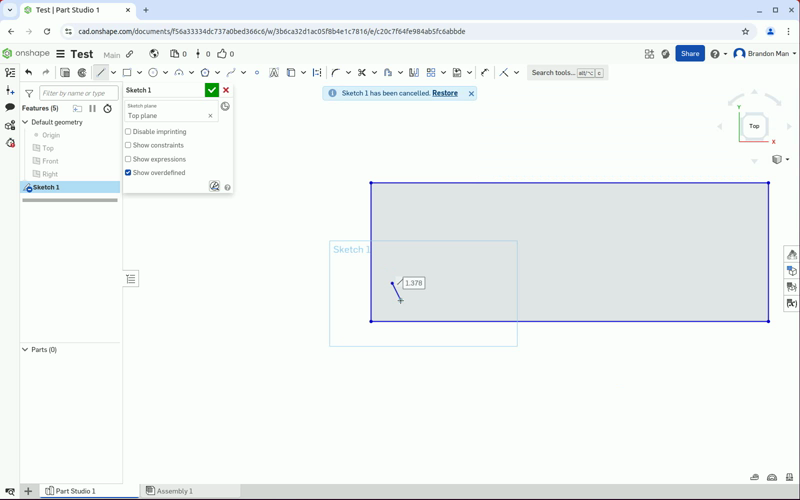
scroll(-6)
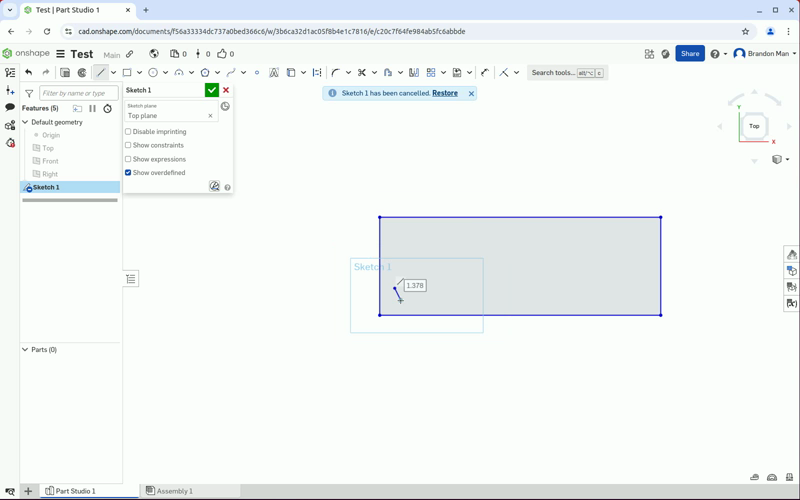
scroll(-6)
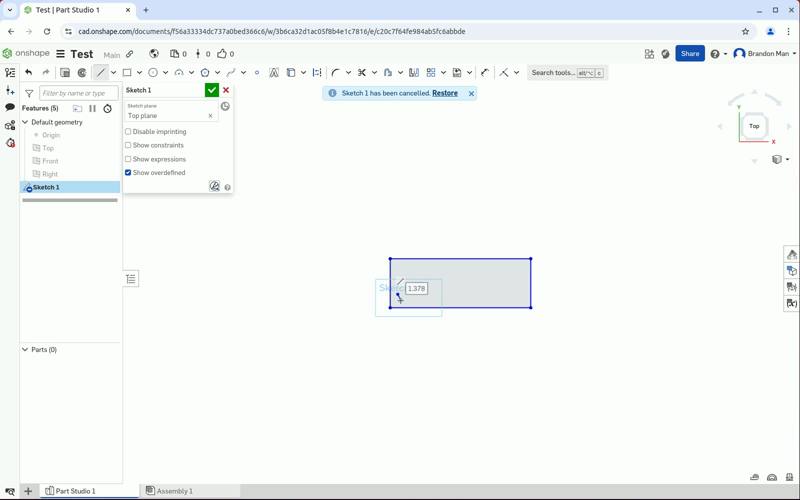
key_up(shift)
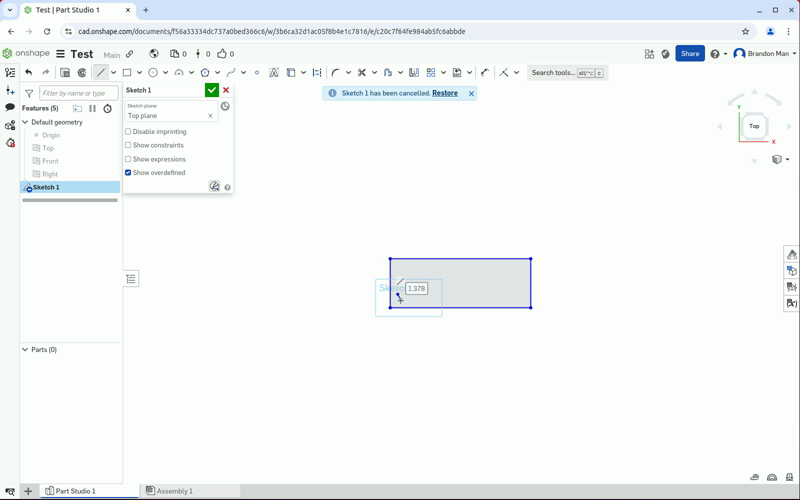
key_down(shift)
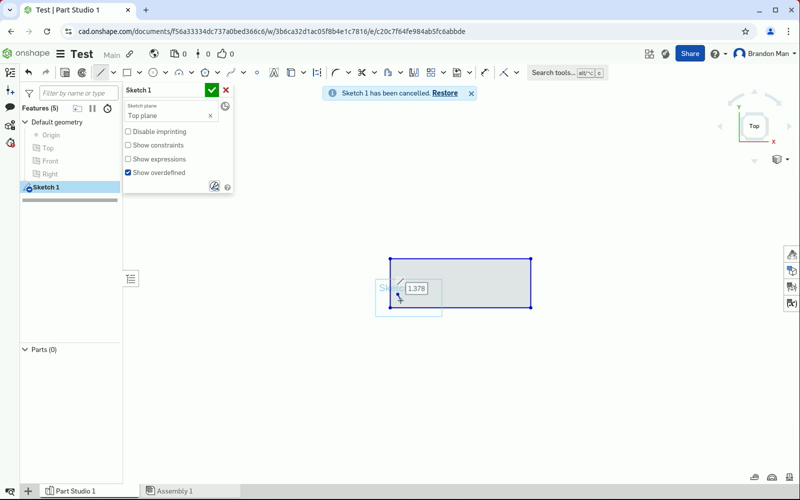
mouse_move(520, 300)
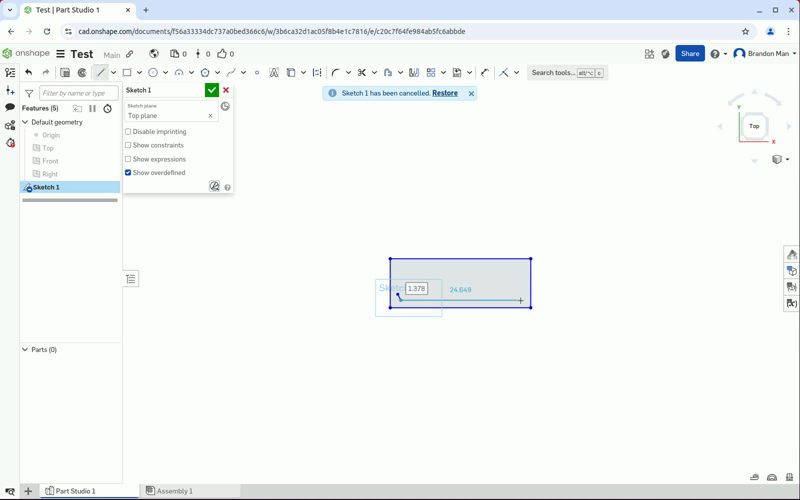
click(520, 300)
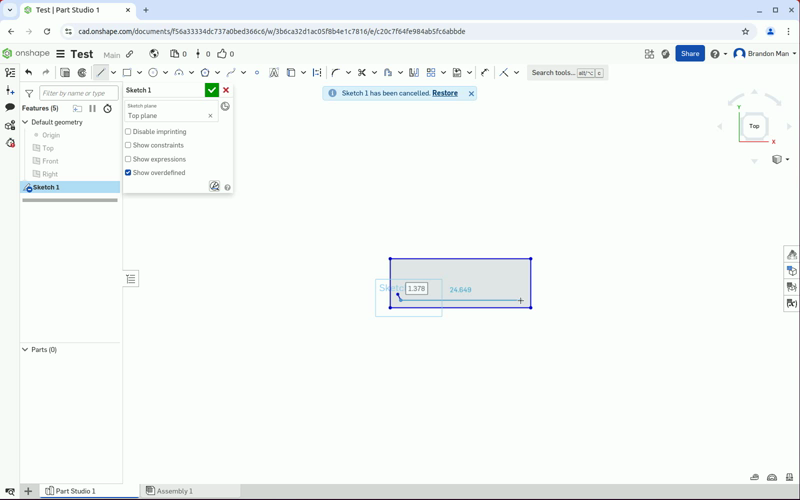
key_up(shift)
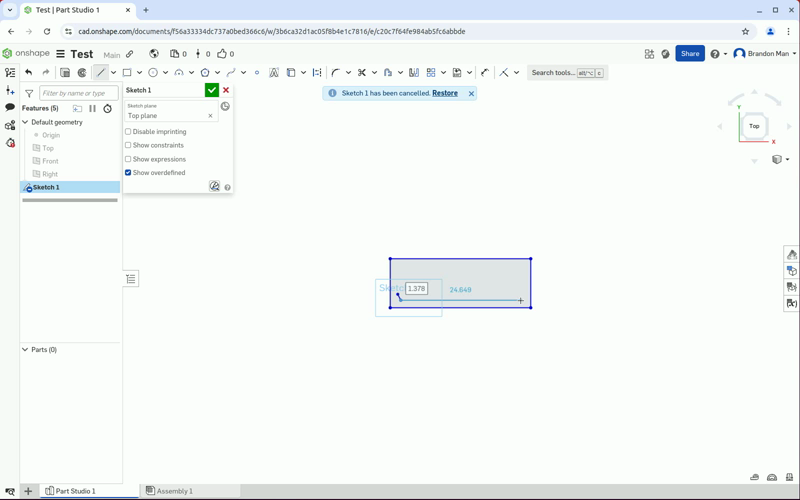
key_down(shift)
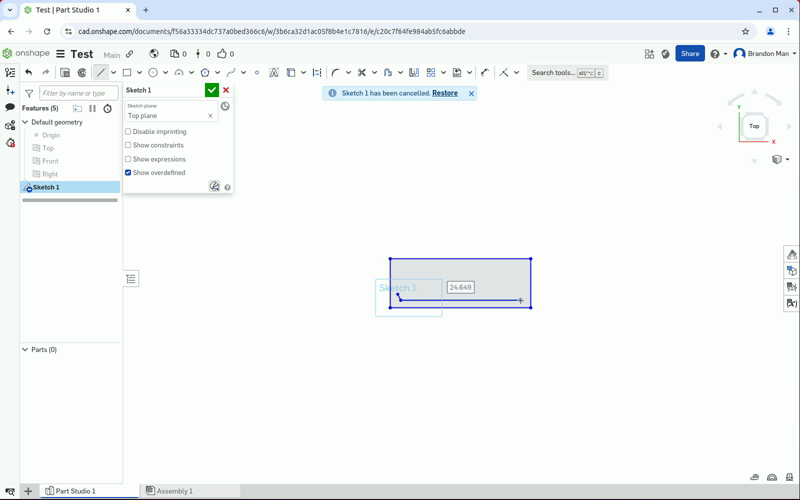
mouse_move(550, 300)
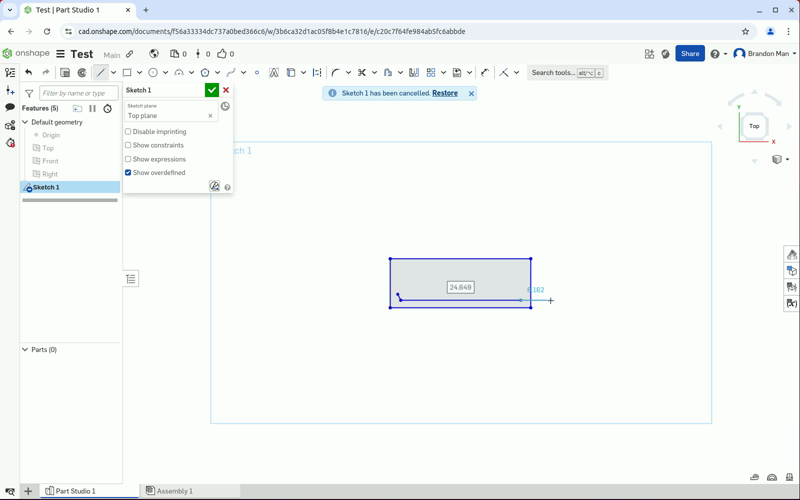
mouse_move(523, 294)
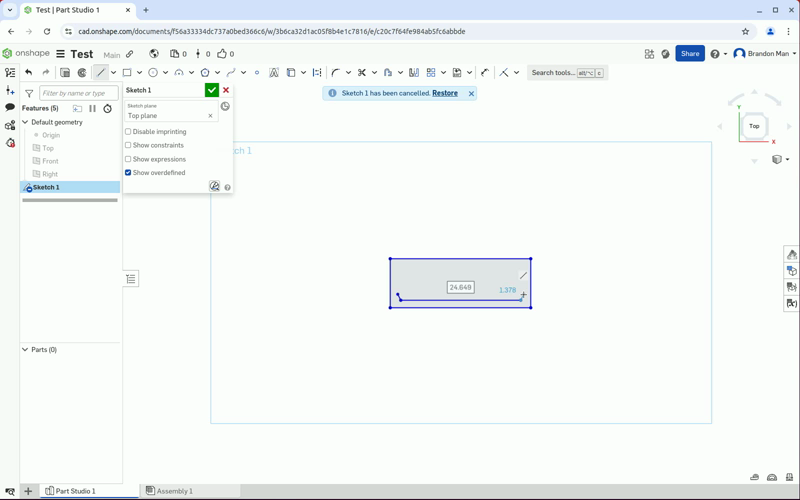
scroll(6)
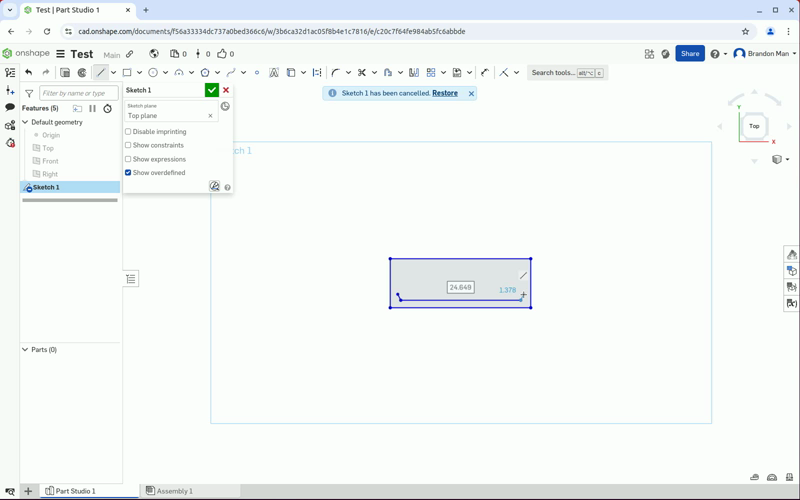
scroll(6)
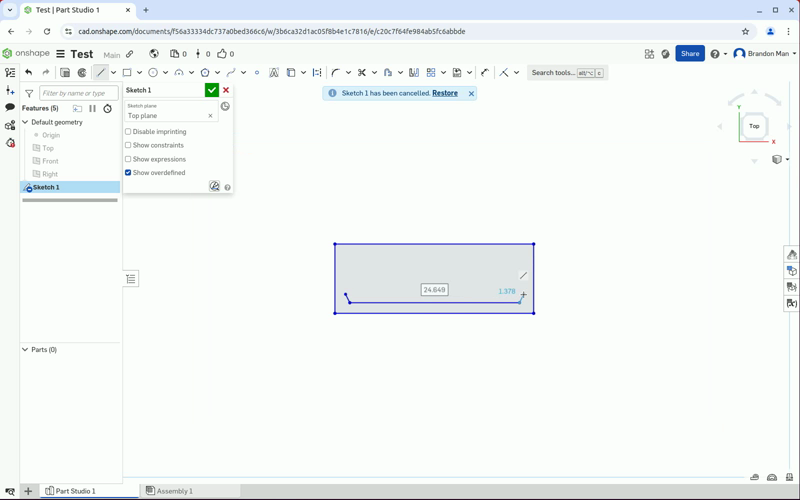
scroll(6)
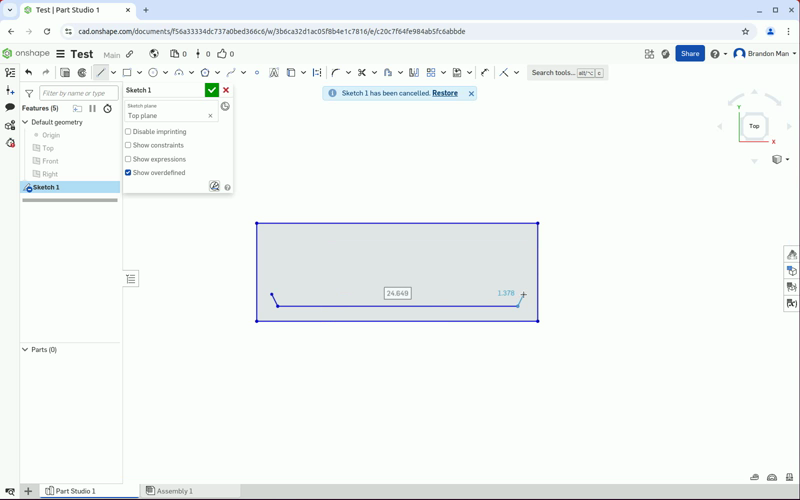
scroll(6)
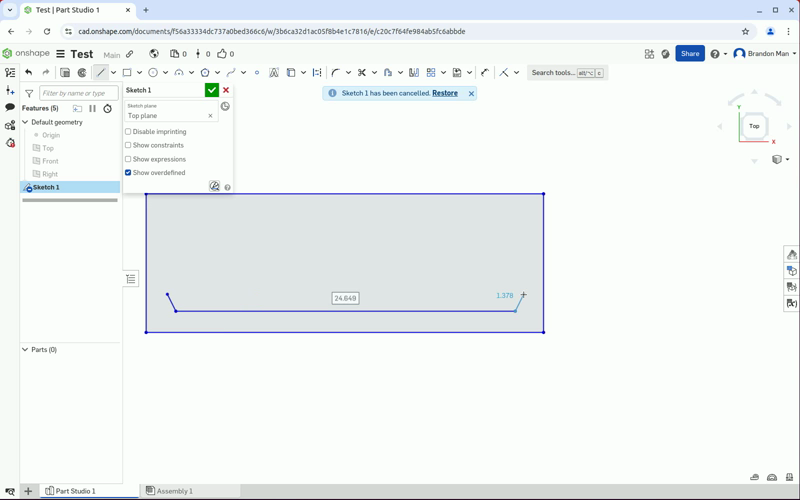
scroll(6)
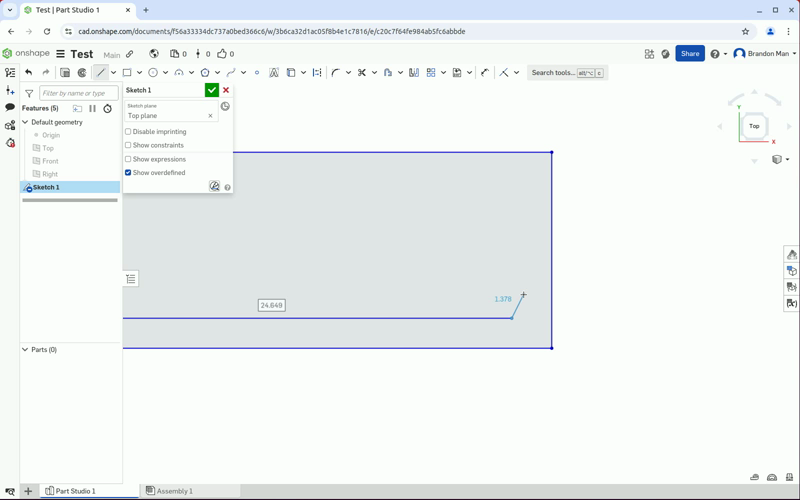
scroll(6)
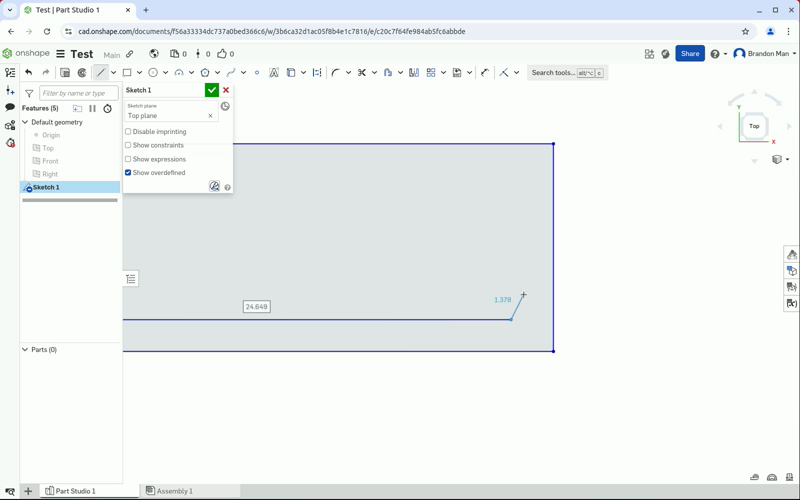
scroll(6)
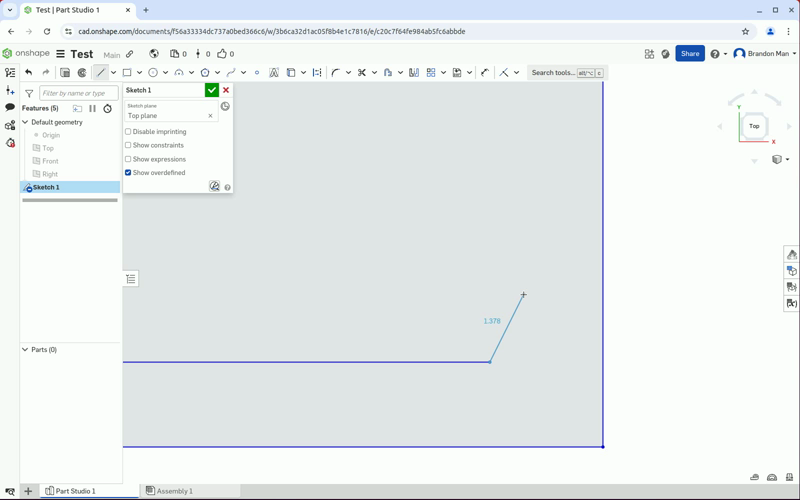
click(523, 294)
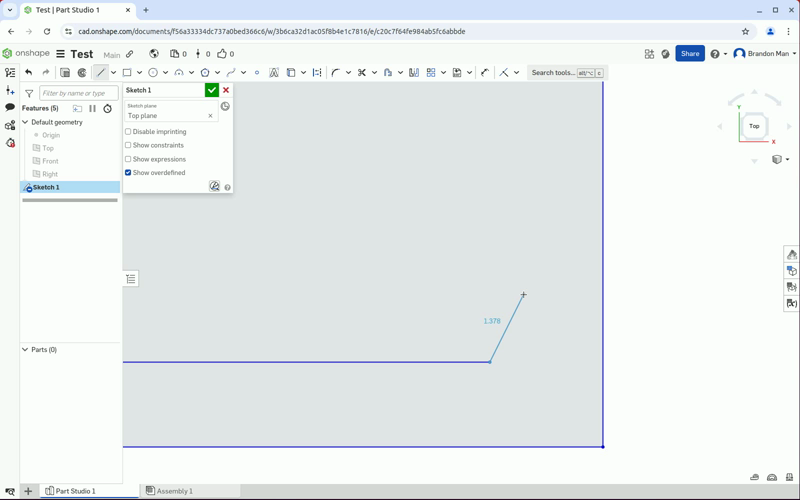
scroll(-6)
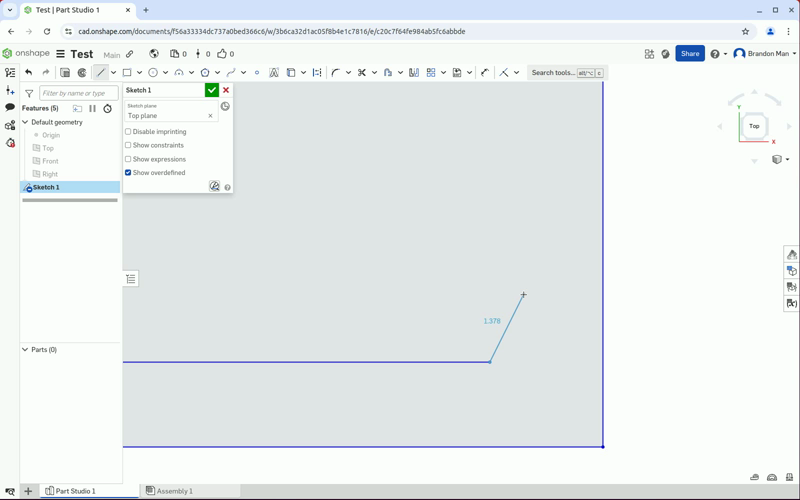
scroll(-6)
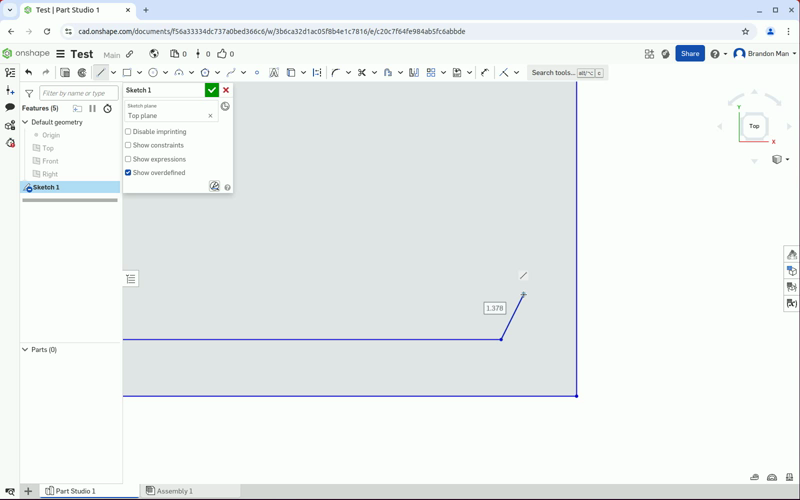
scroll(-6)
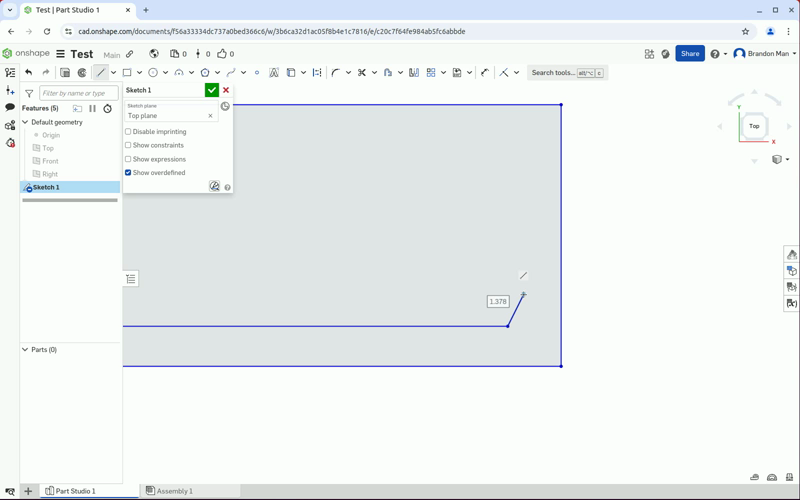
scroll(-6)
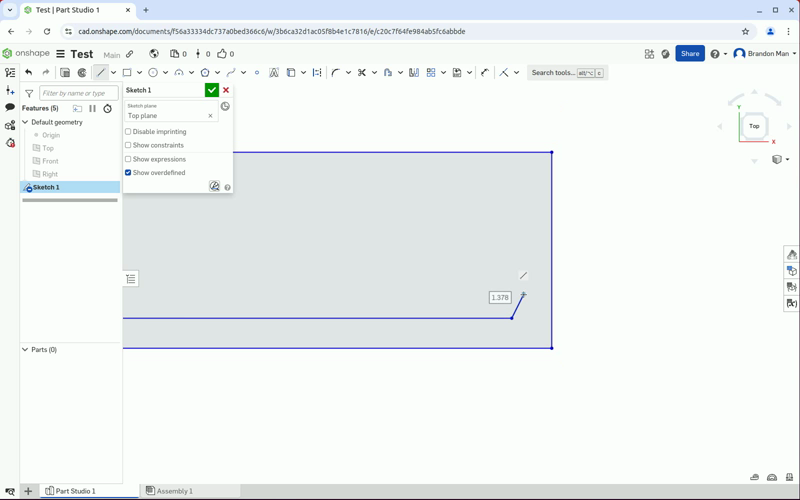
scroll(-6)
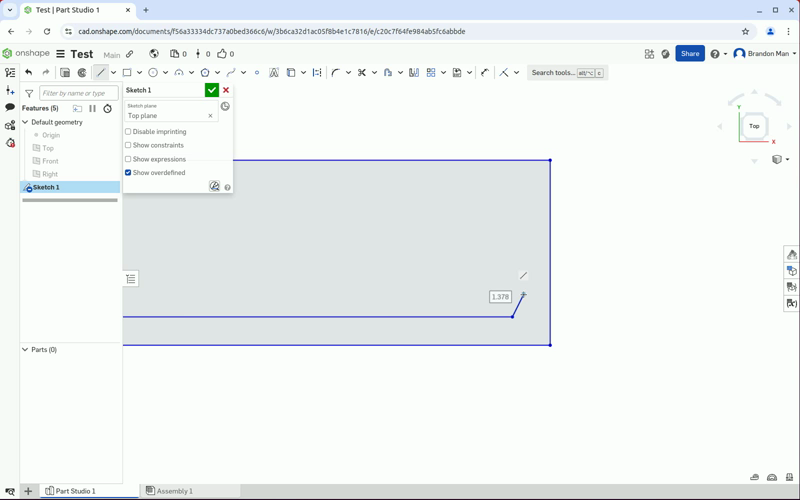
scroll(-6)
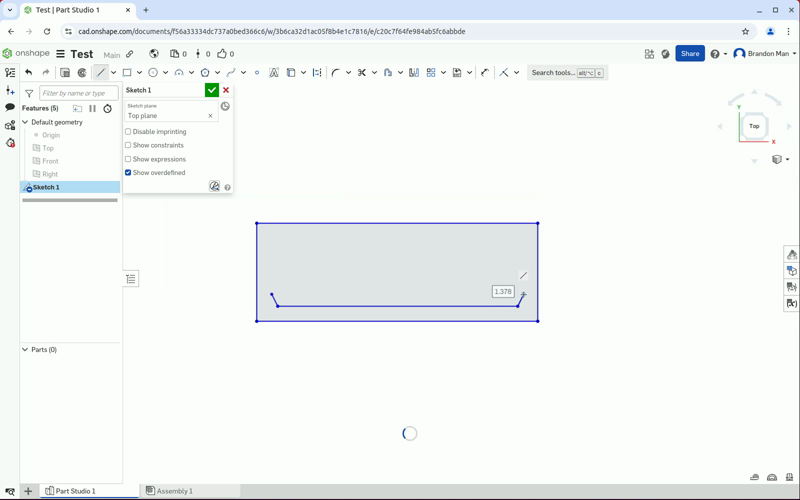
scroll(-6)
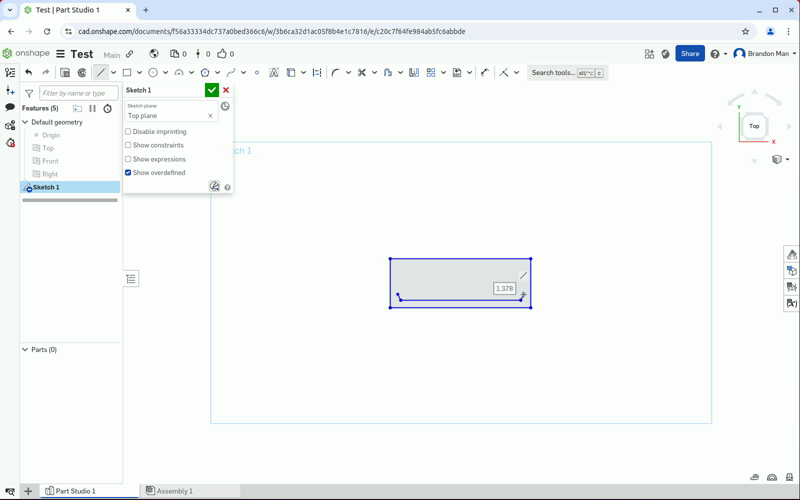
key_up(shift)
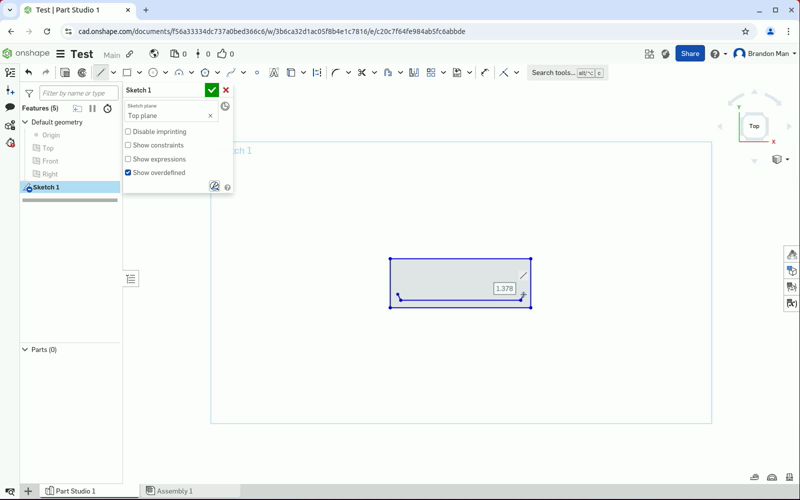
key_down(shift)
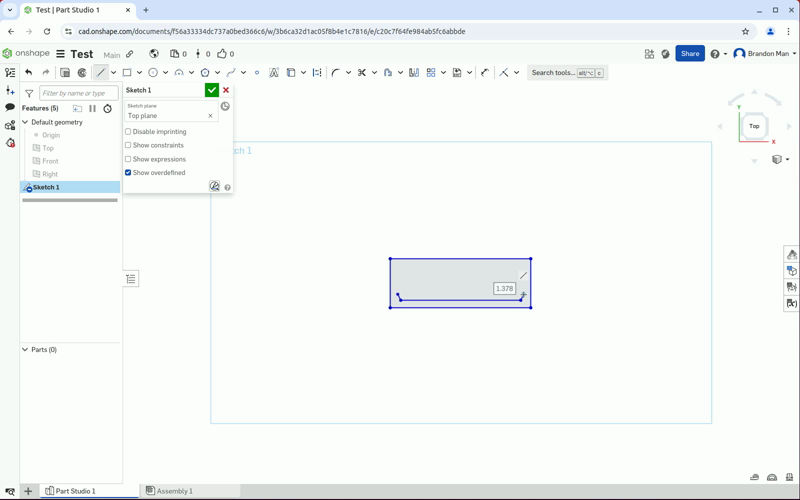
mouse_move(553, 294)
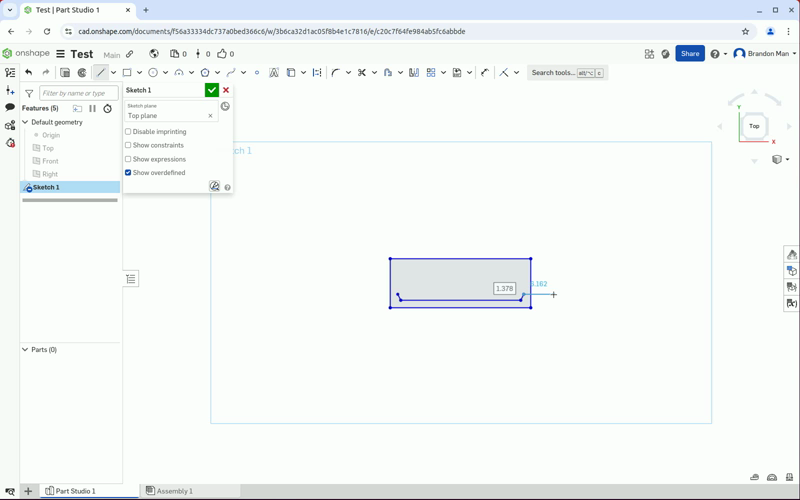
mouse_move(520, 286)
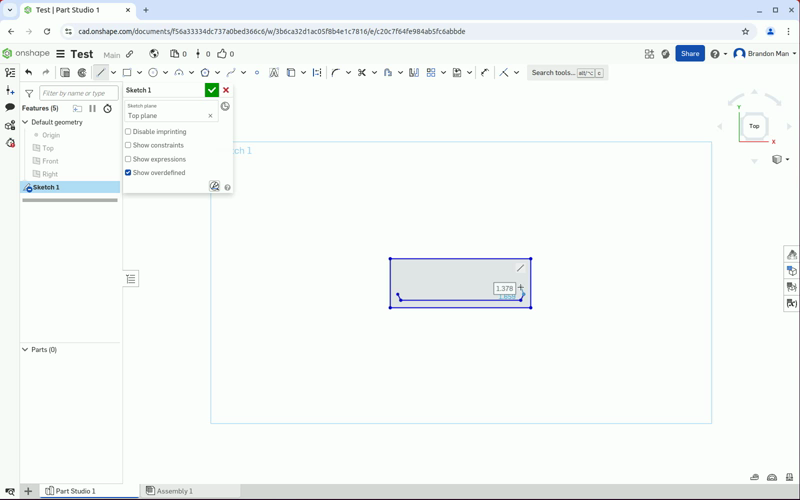
click(520, 286)
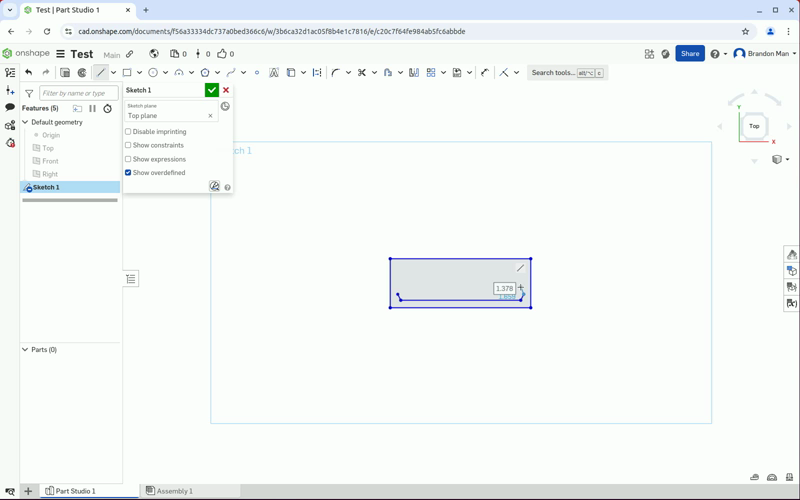
key_up(shift)
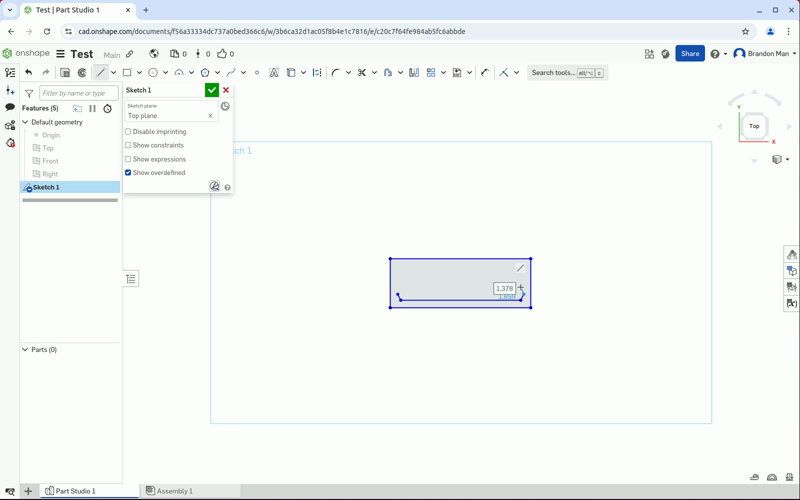
key_down(shift)
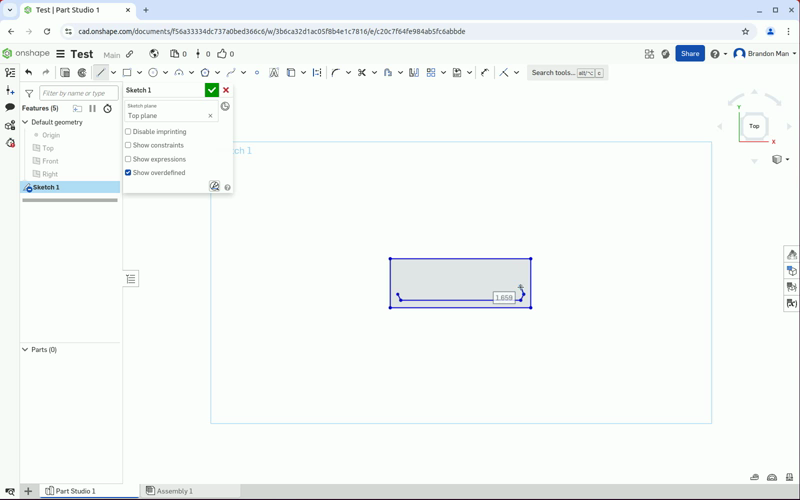
mouse_move(400, 286)
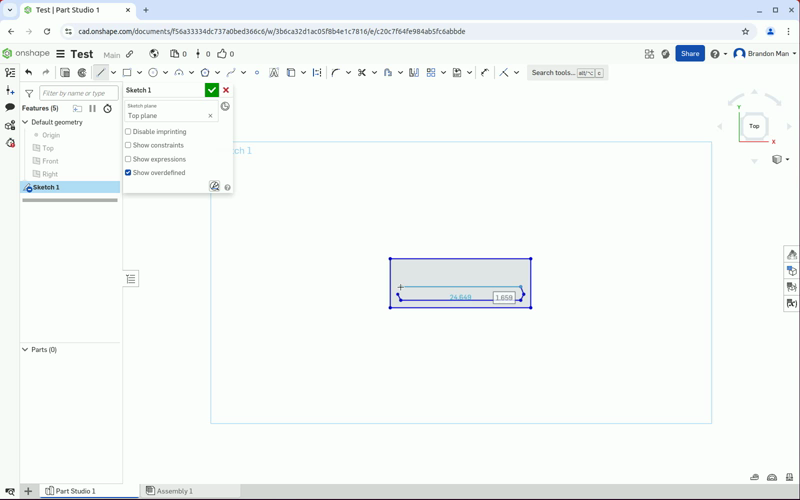
click(400, 286)
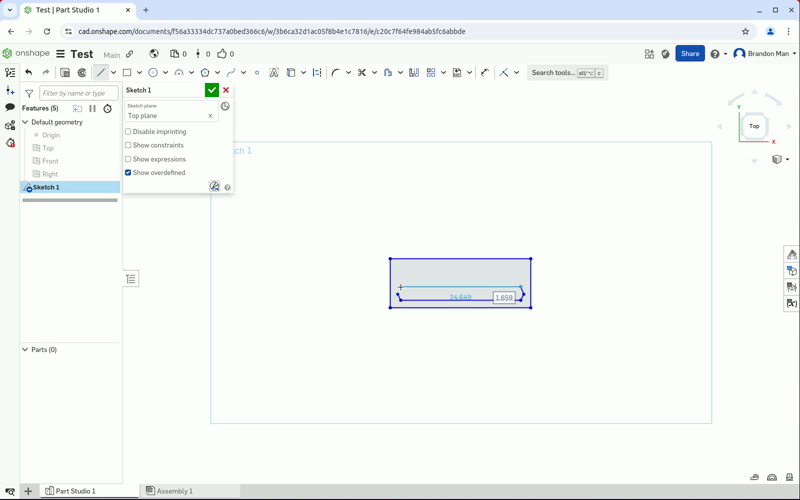
key_up(shift)
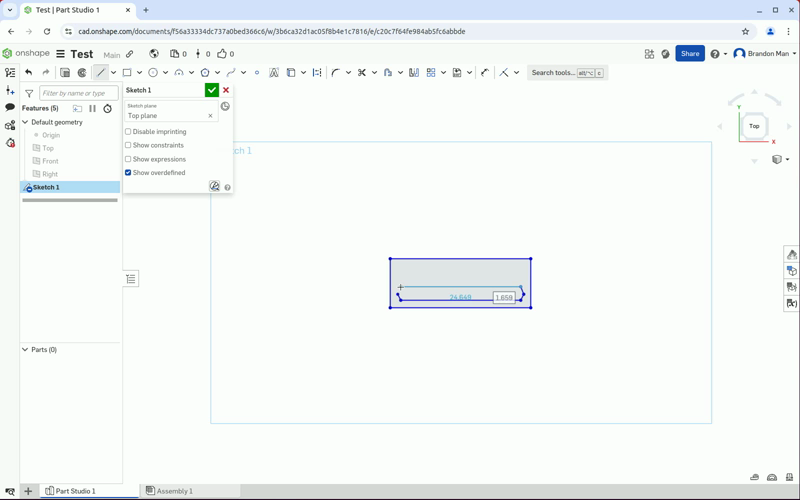
mouse_move(430, 286)
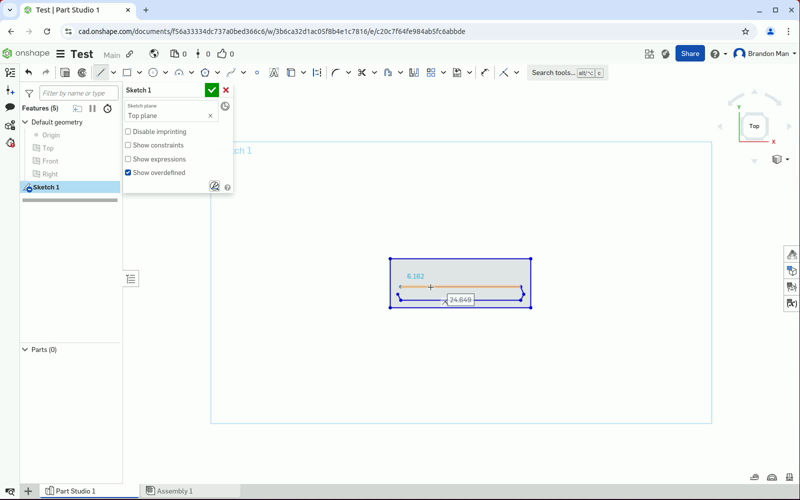
key_down(shift)
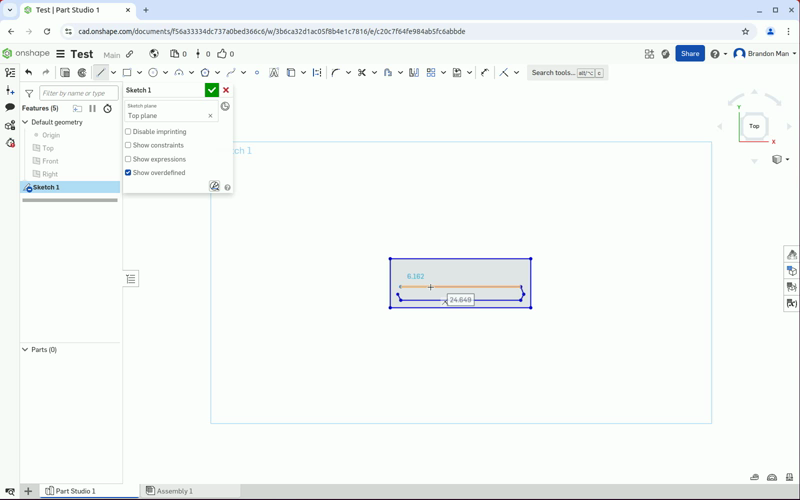
mouse_move(397, 294)
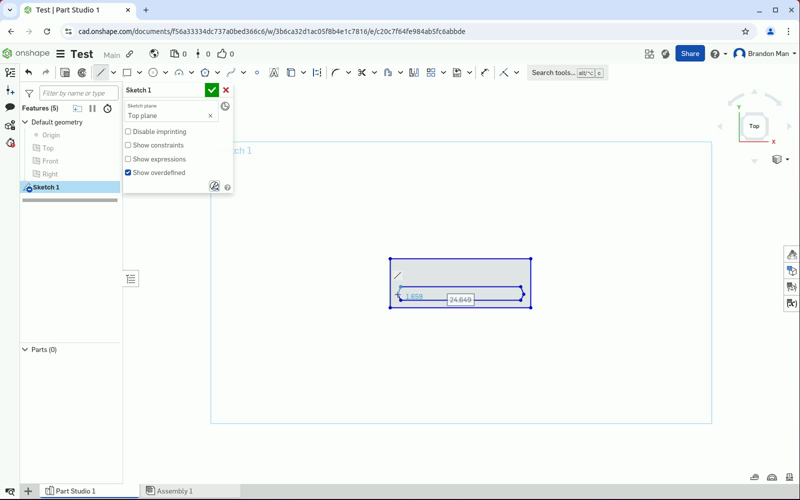
key_up(shift)
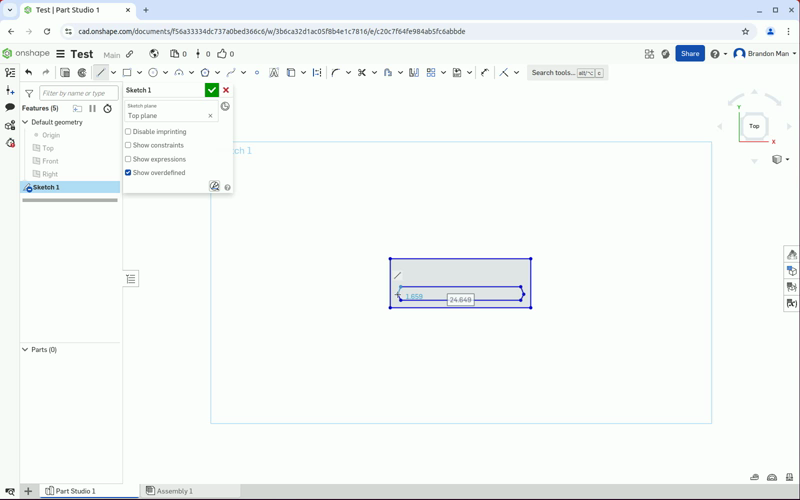
click(397, 294)
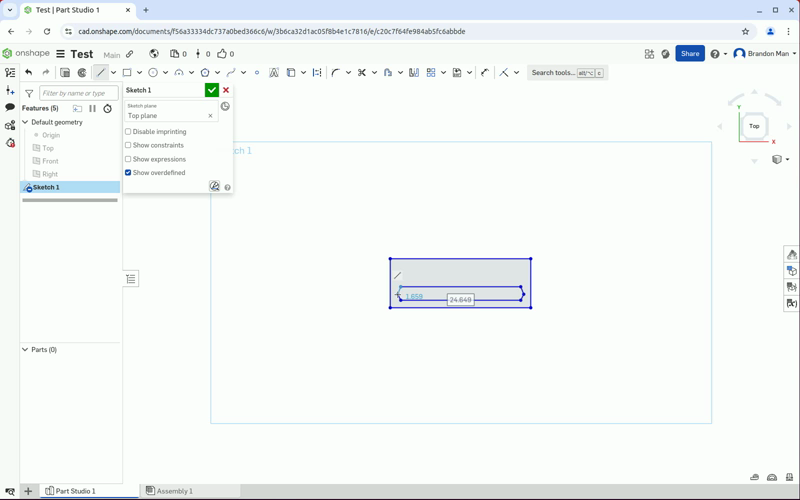
key(esc)
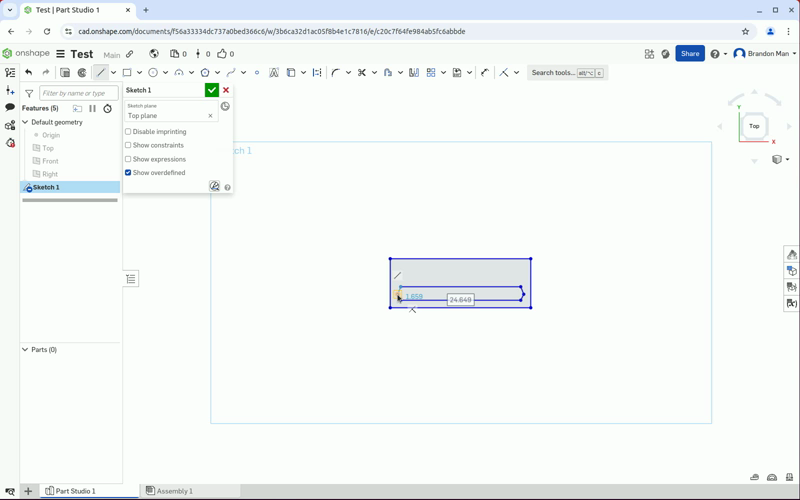
key(l)
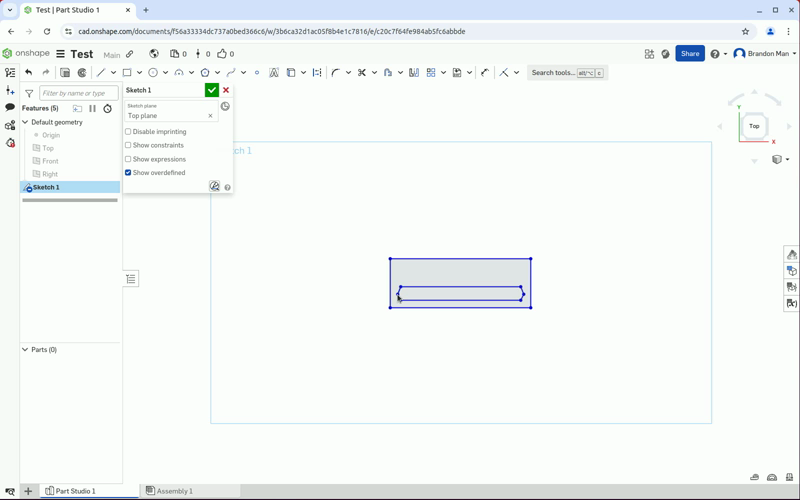
key_down(shift)
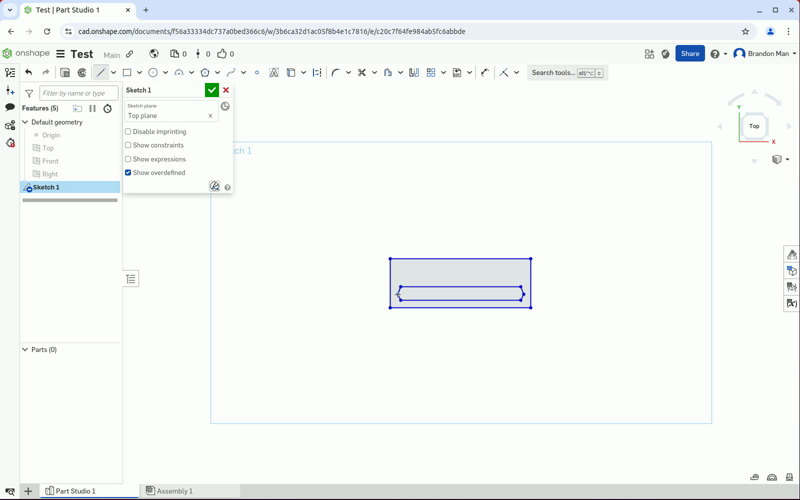
mouse_move(397, 272)
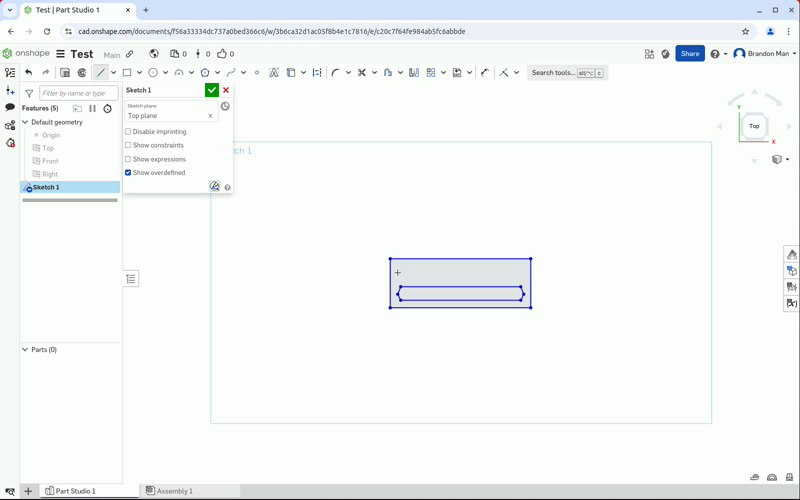
click(397, 272)
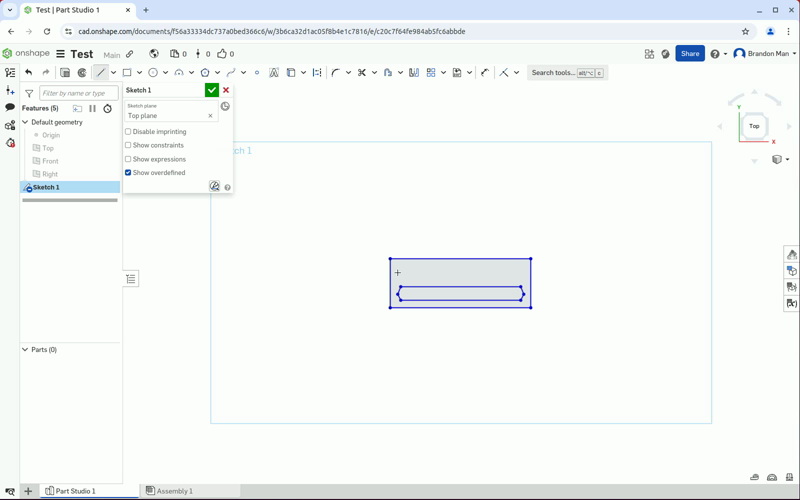
key_up(shift)
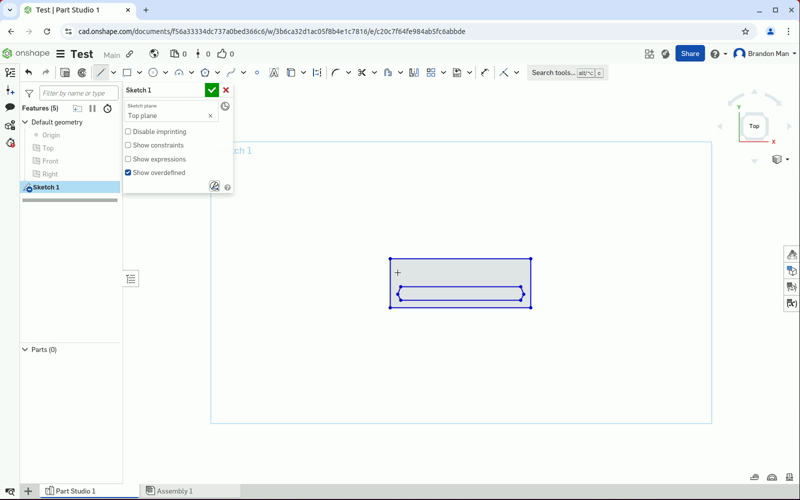
key_down(shift)
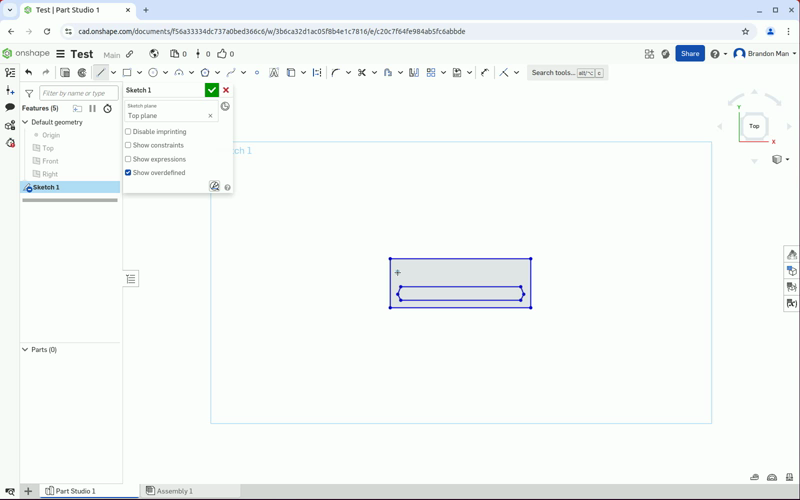
mouse_move(427, 272)
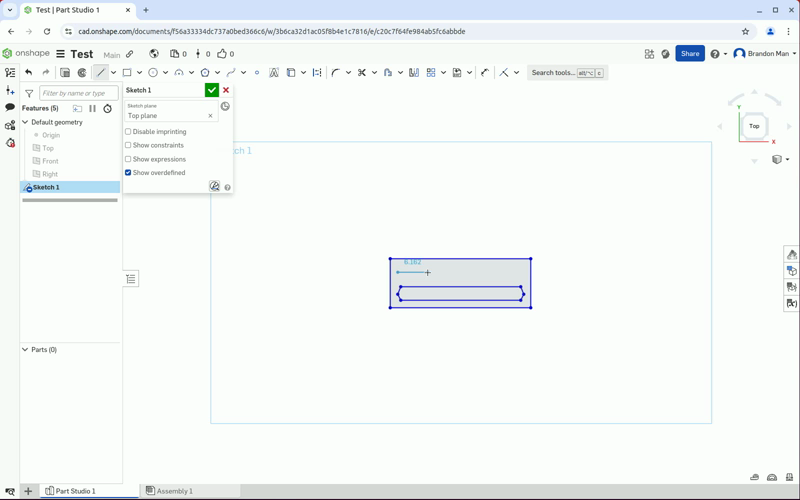
mouse_move(400, 278)
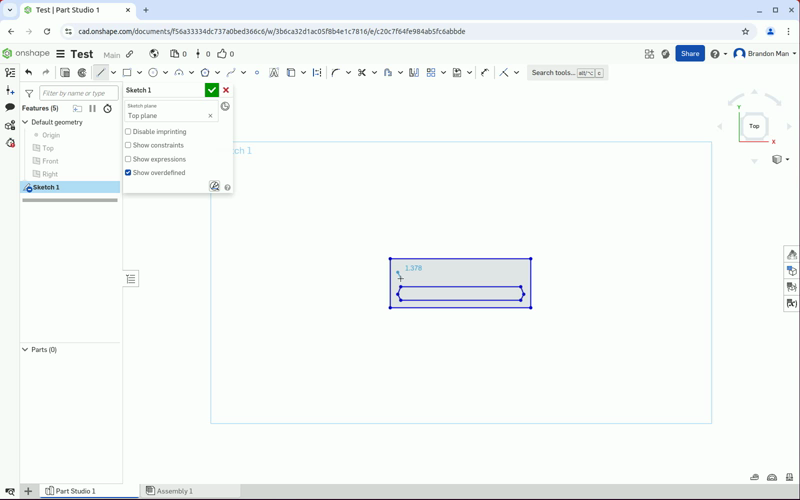
scroll(6)
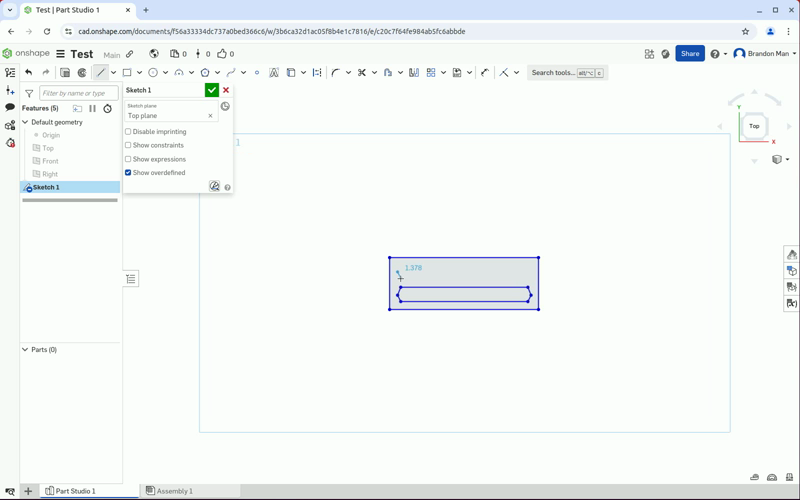
scroll(6)
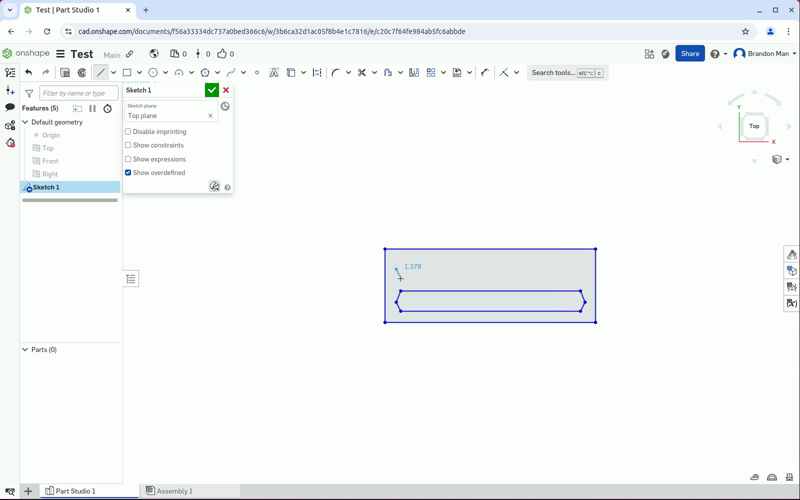
scroll(6)
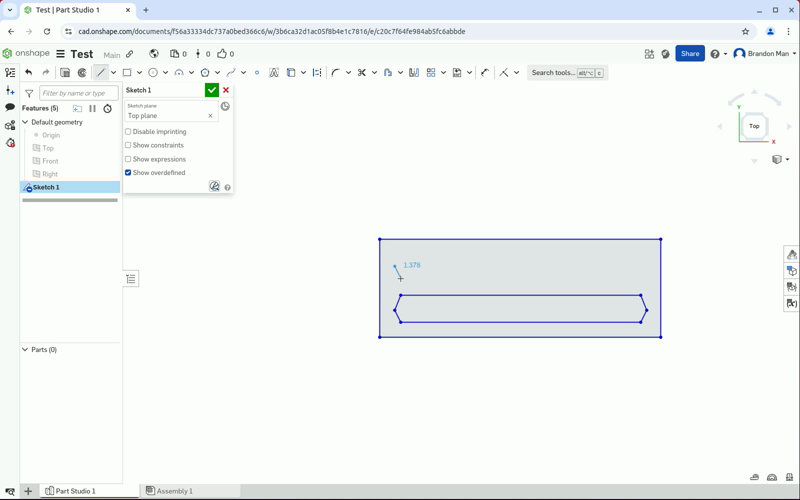
scroll(6)
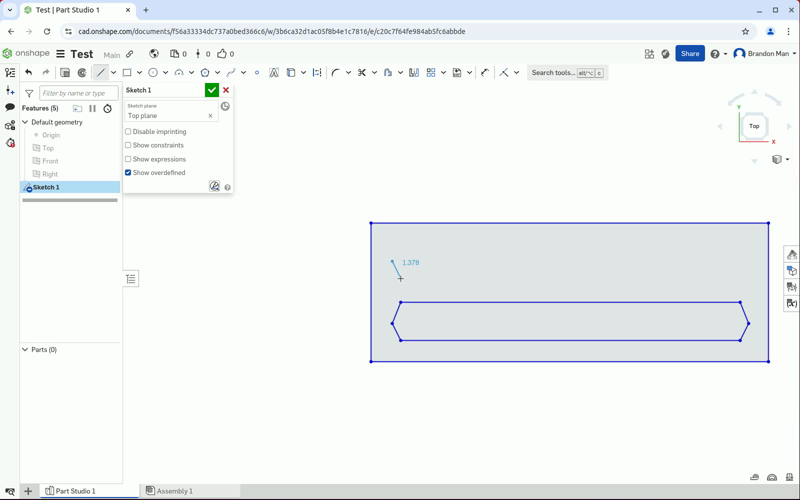
scroll(6)
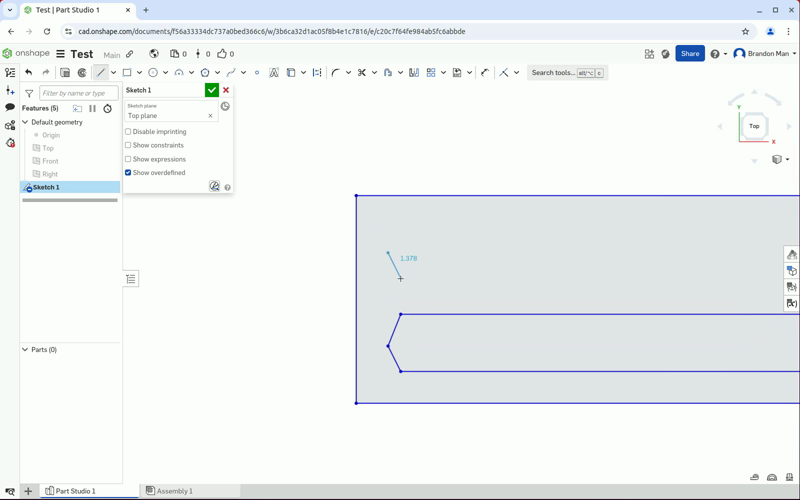
scroll(6)
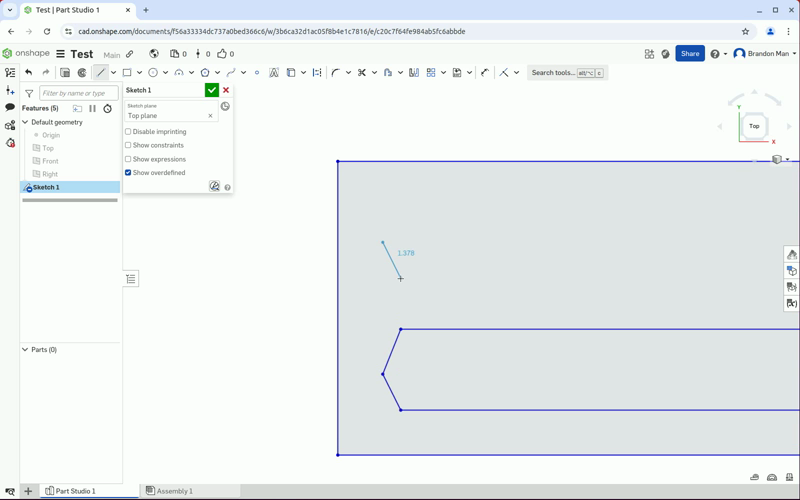
scroll(6)
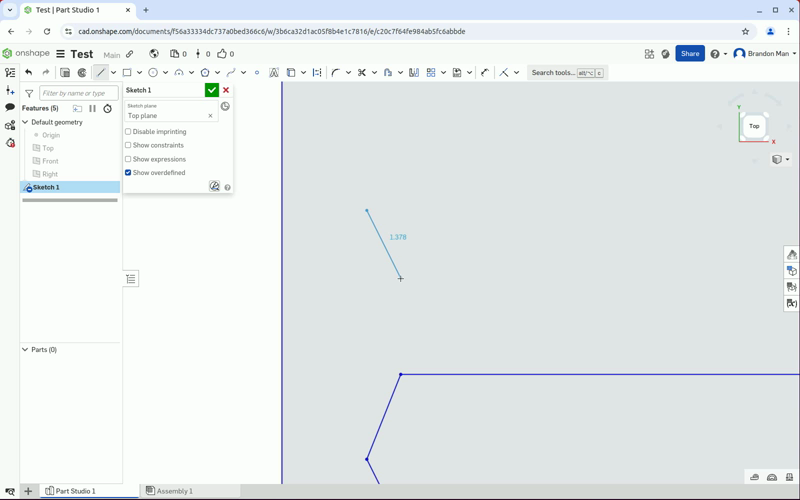
click(400, 278)
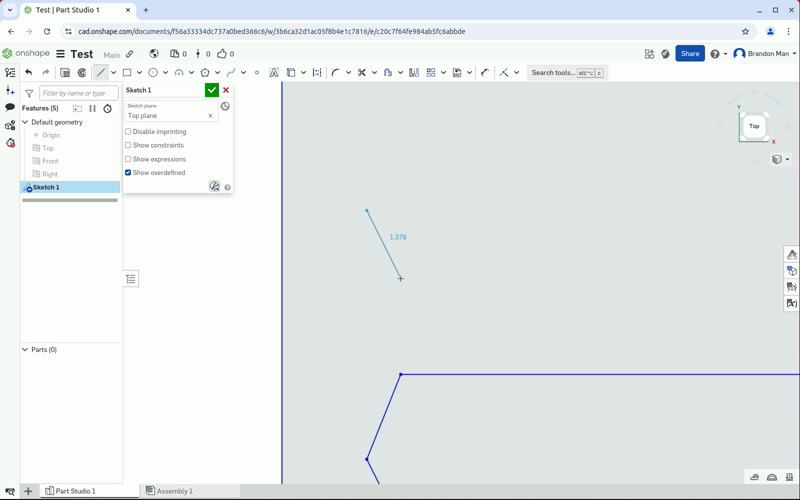
scroll(-6)
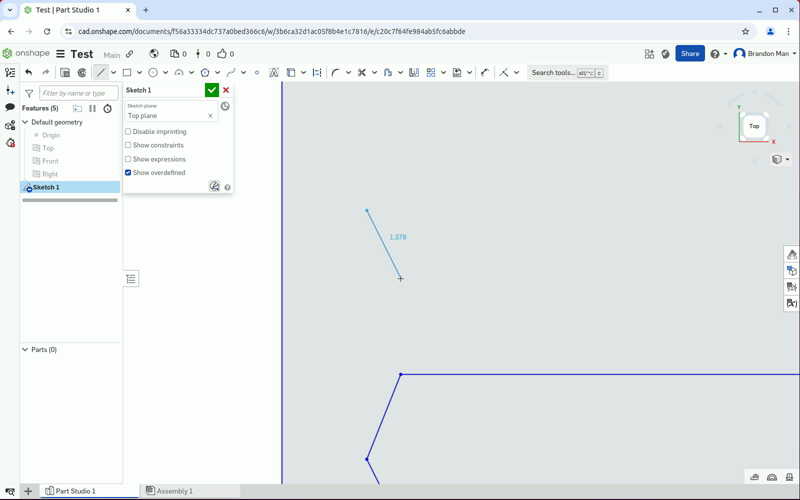
scroll(-6)
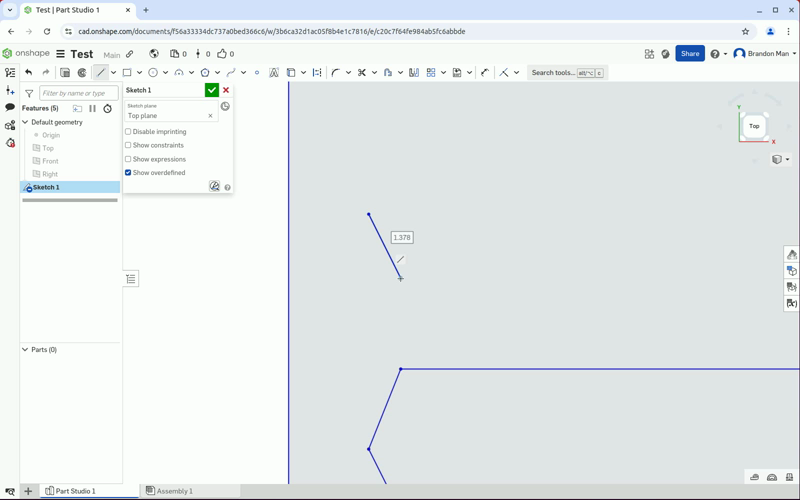
scroll(-6)
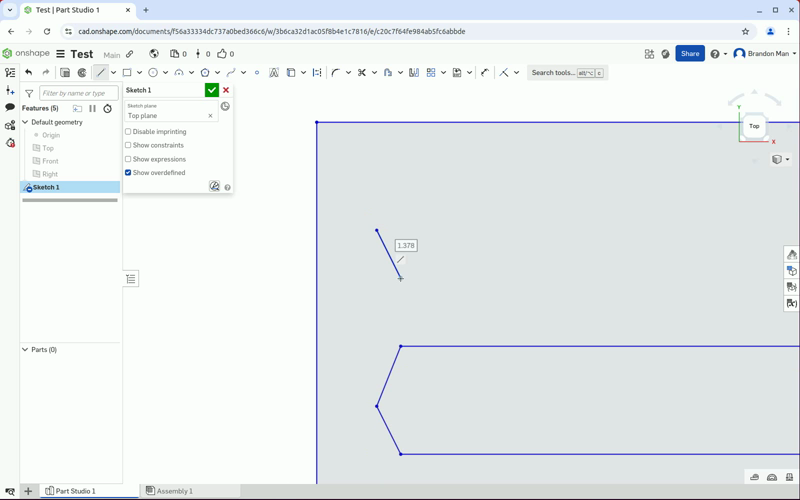
scroll(-6)
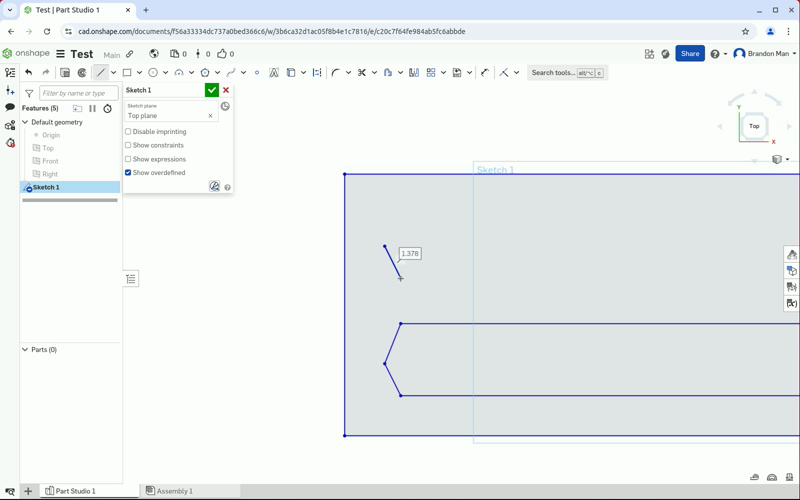
scroll(-6)
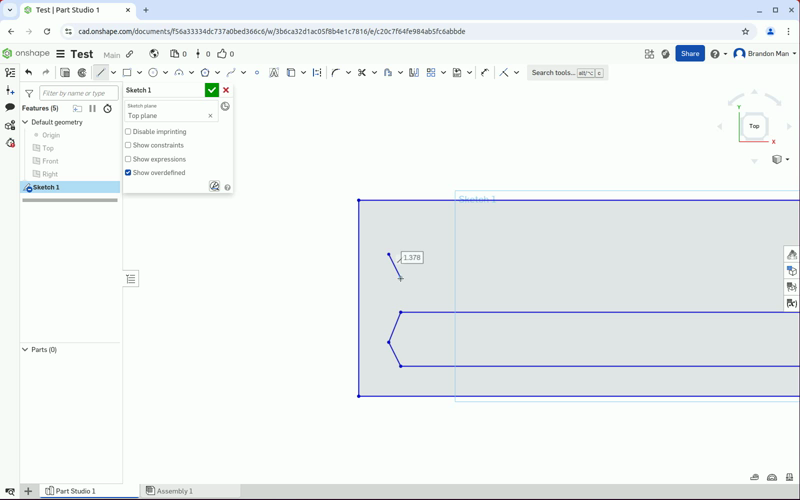
scroll(-6)
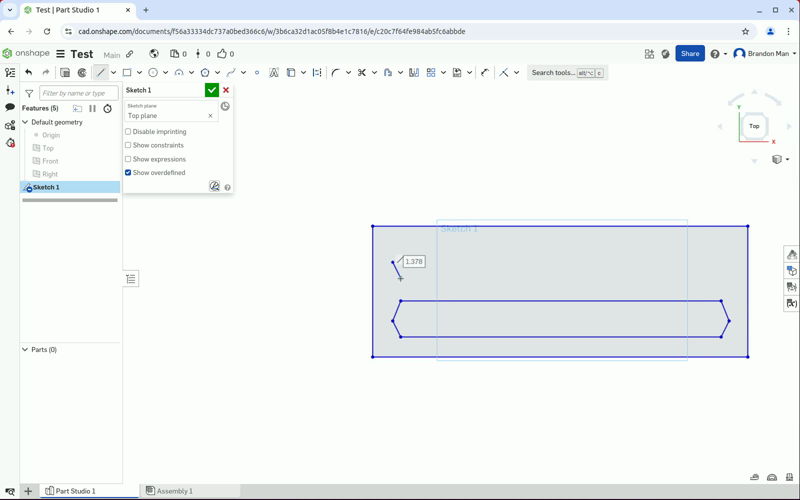
scroll(-6)
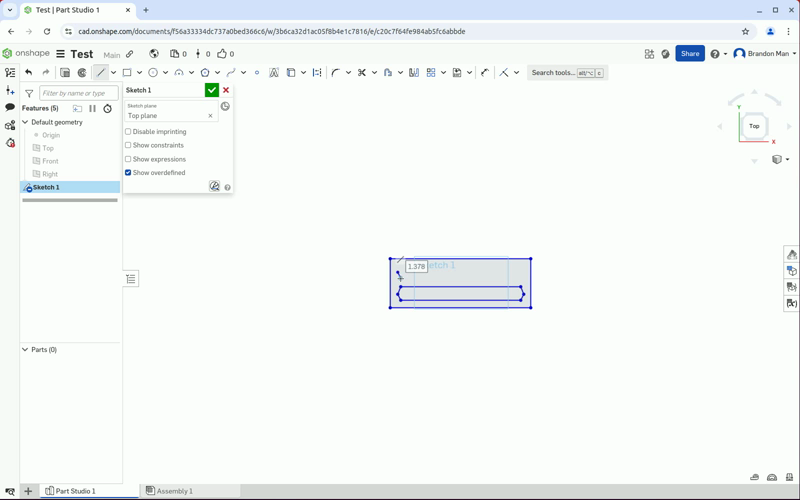
key_up(shift)
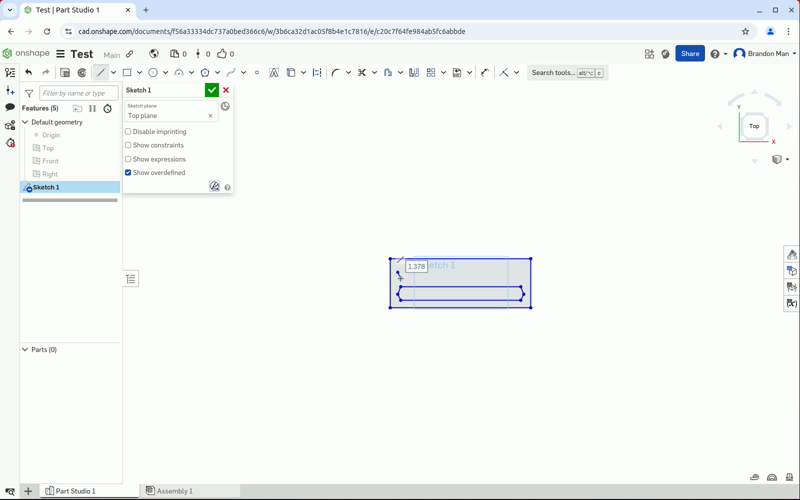
key_down(shift)
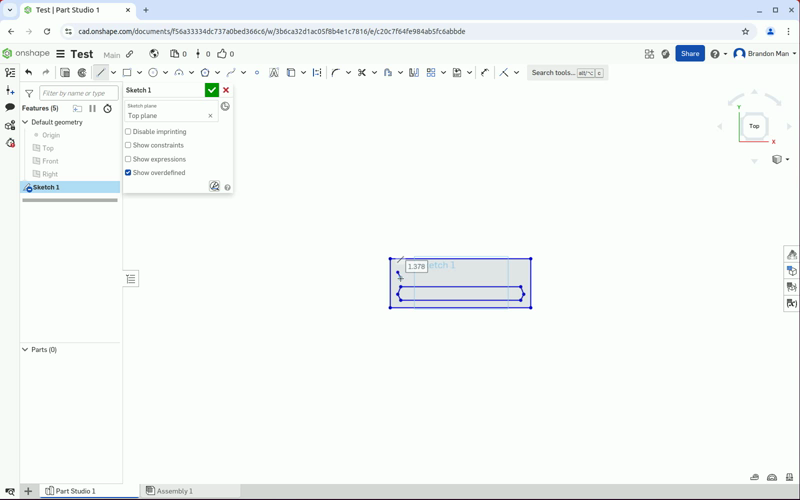
mouse_move(520, 278)
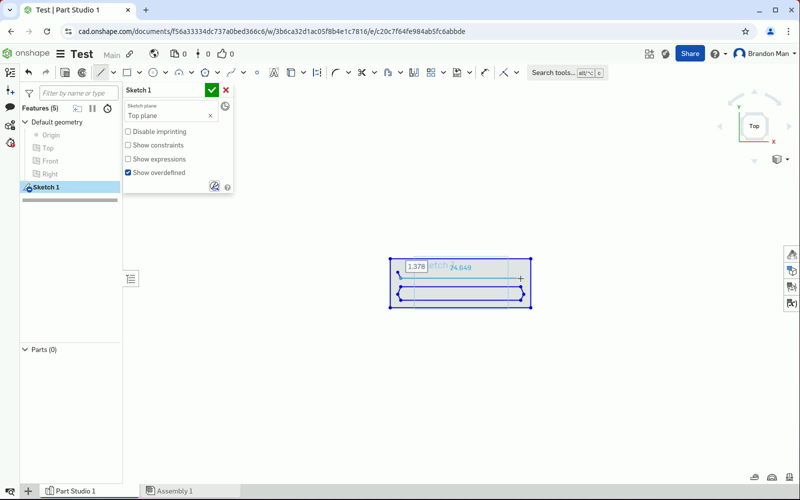
click(520, 278)
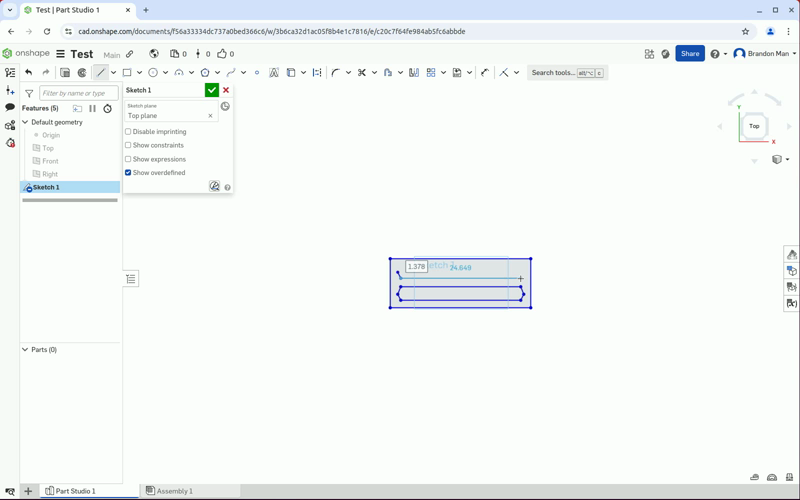
key_up(shift)
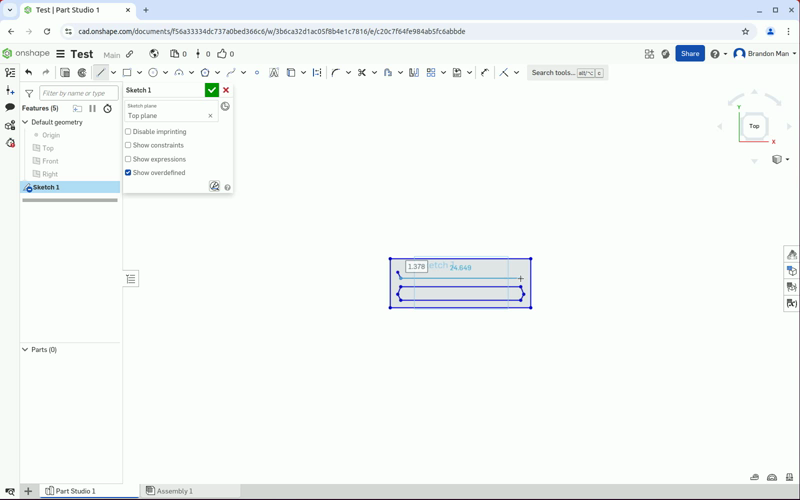
key_down(shift)
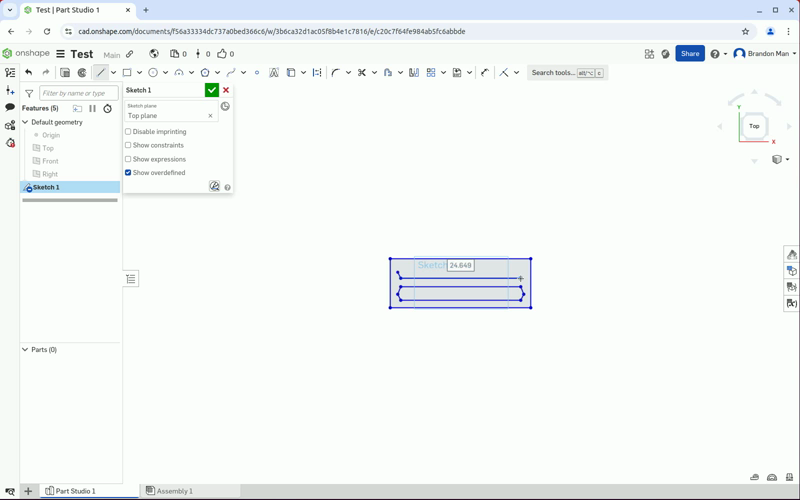
mouse_move(550, 278)
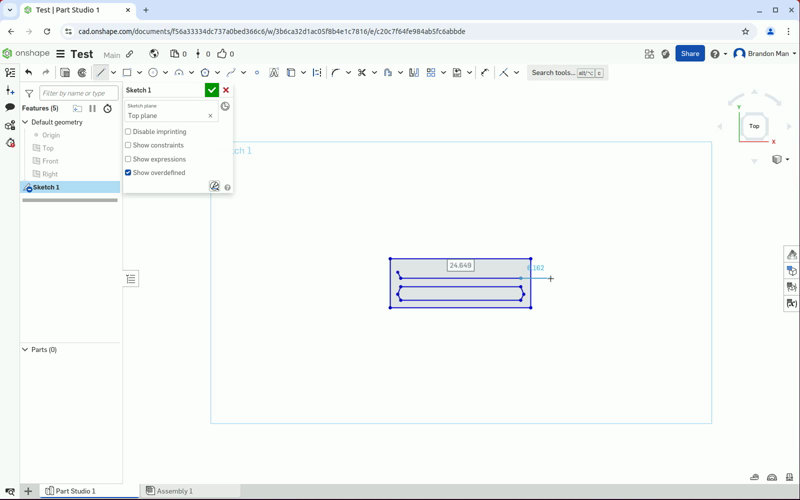
mouse_move(523, 272)
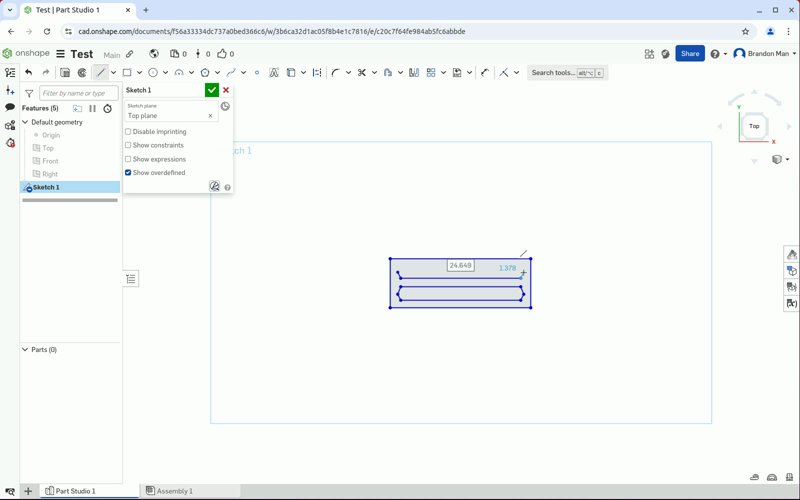
scroll(6)
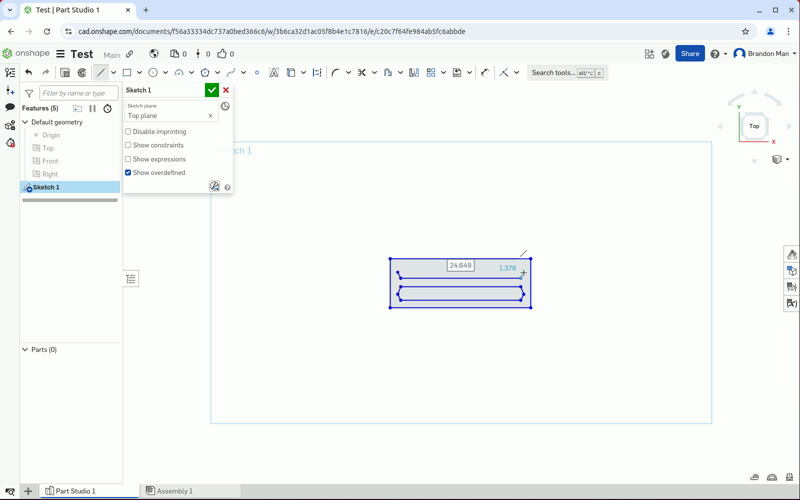
scroll(6)
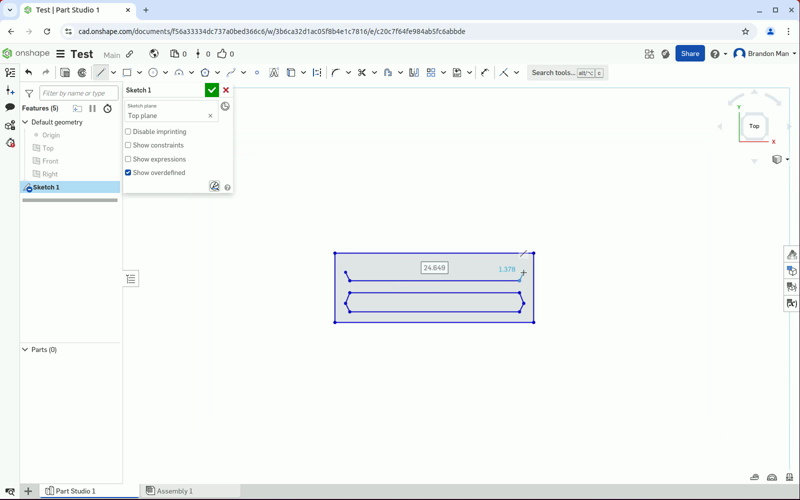
scroll(6)
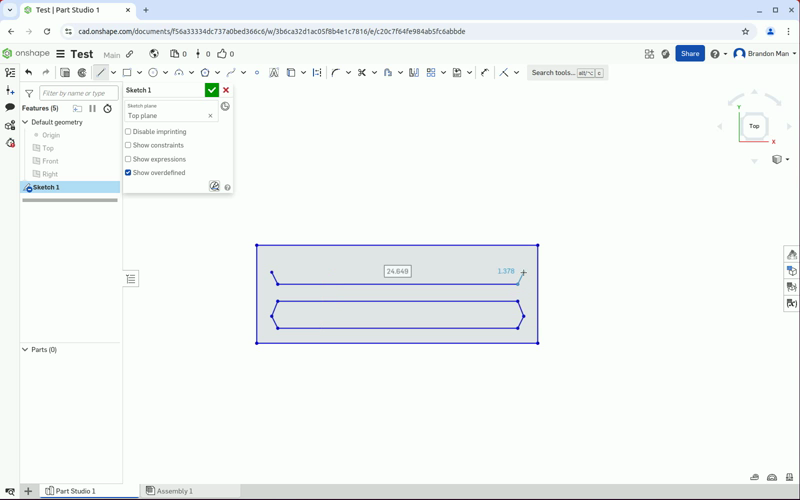
scroll(6)
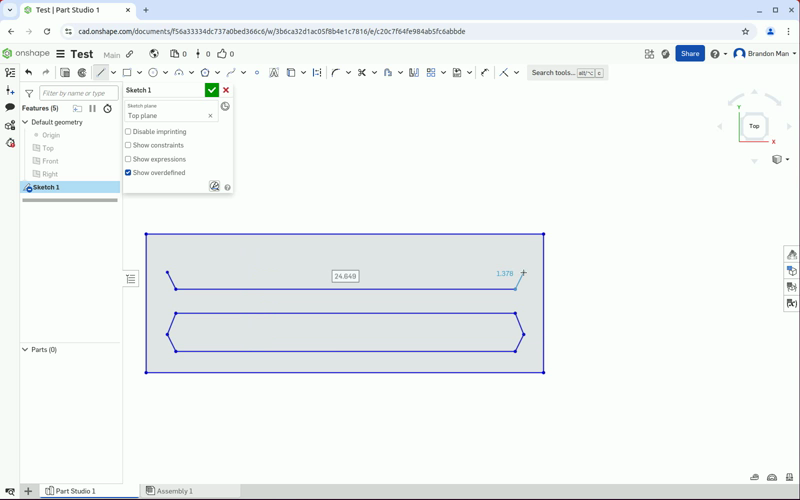
scroll(6)
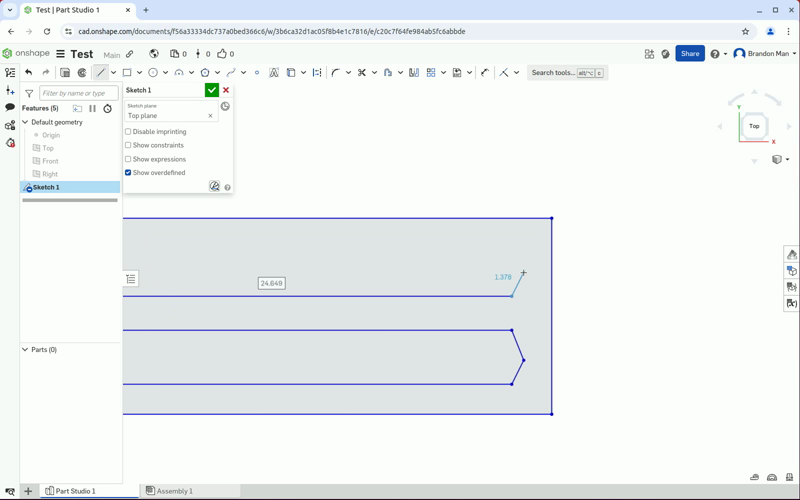
scroll(6)
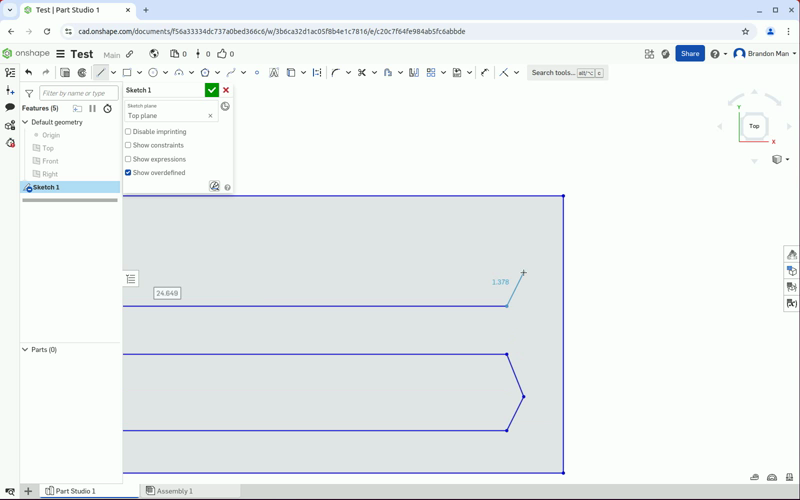
scroll(6)
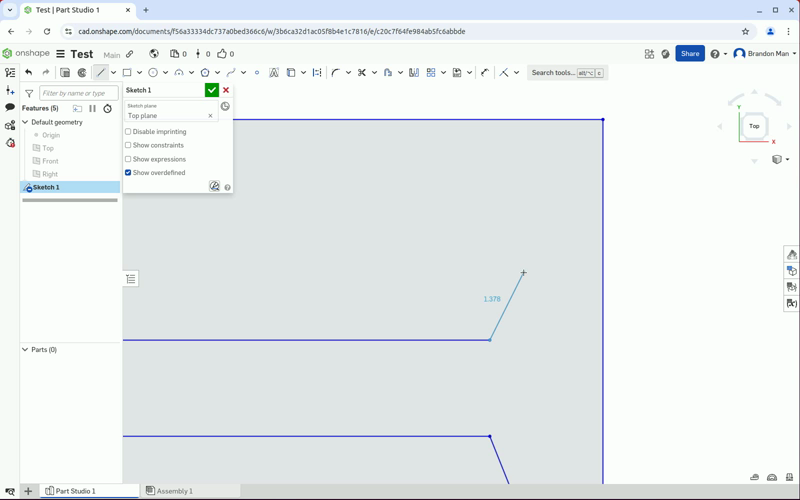
click(523, 272)
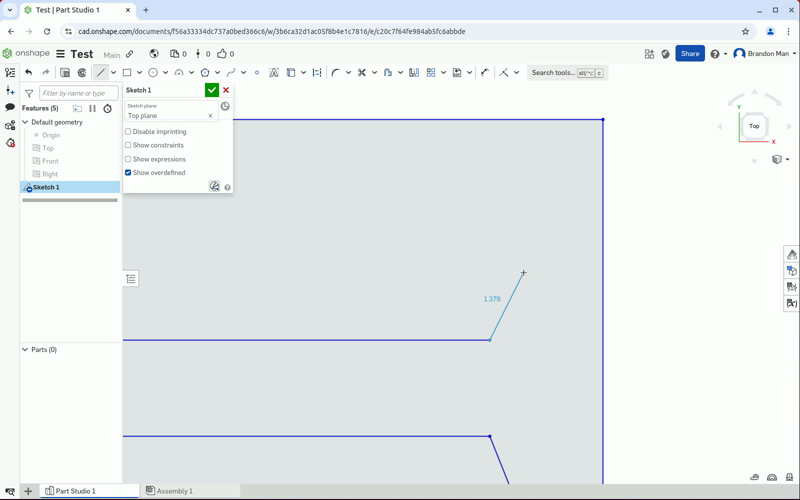
scroll(-6)
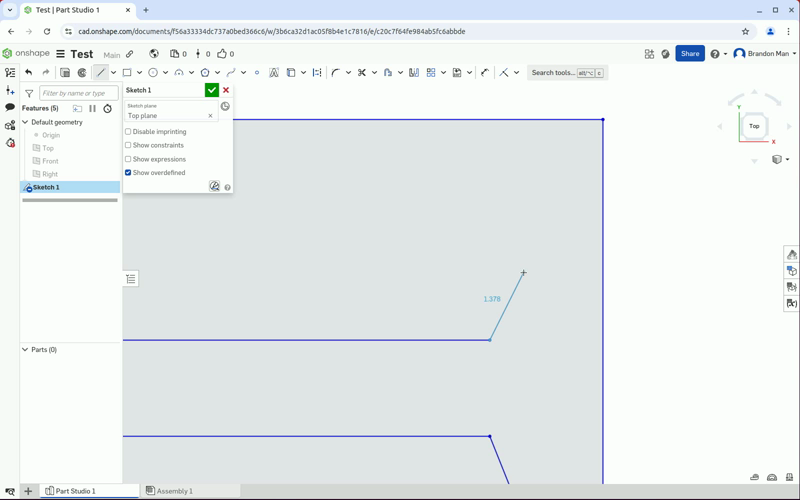
scroll(-6)
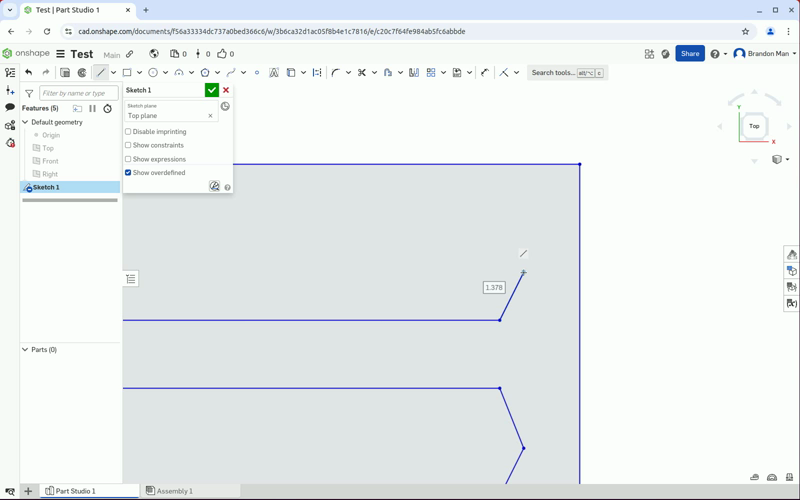
scroll(-6)
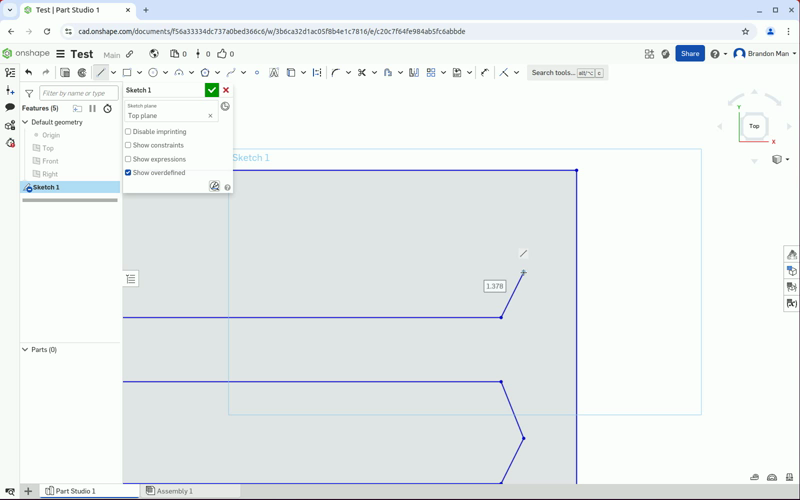
scroll(-6)
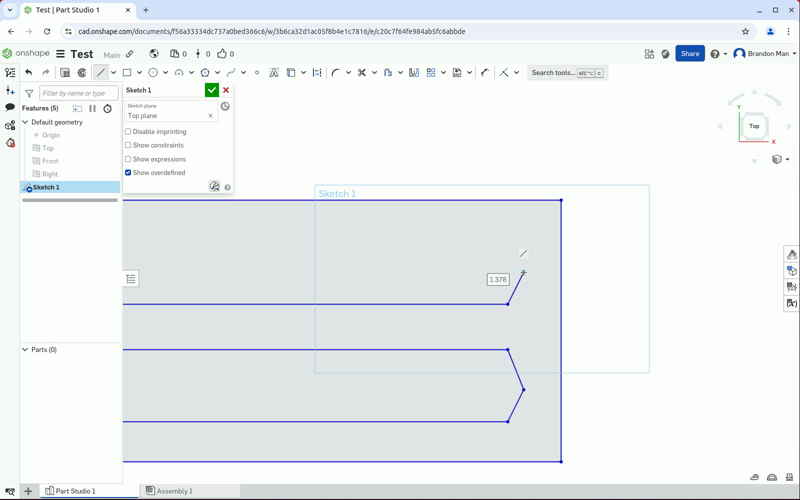
scroll(-6)
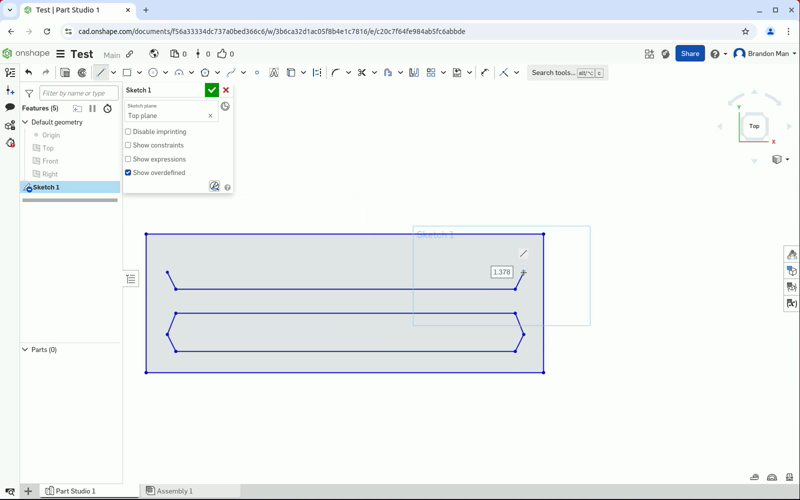
scroll(-6)
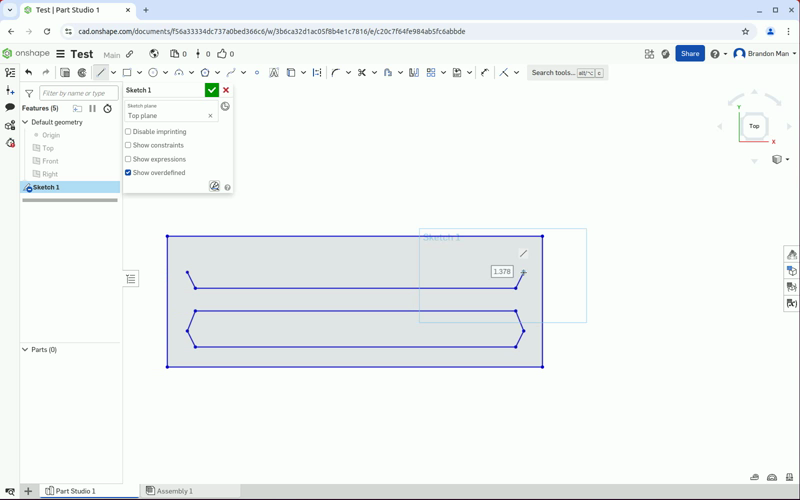
scroll(-6)
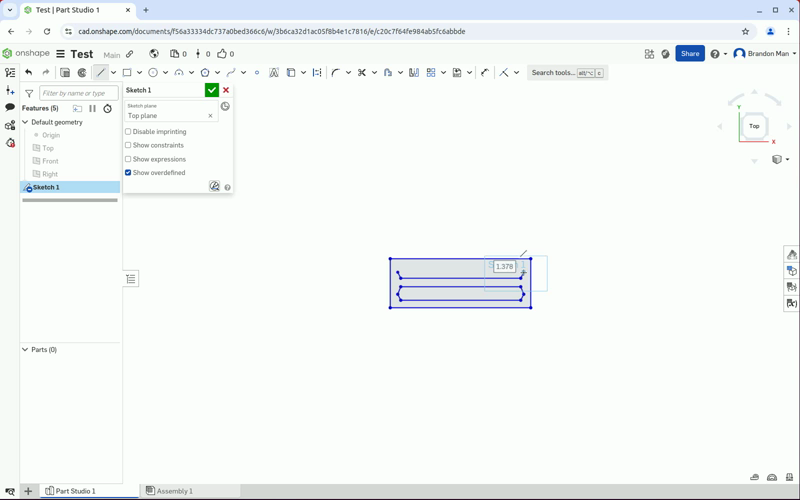
key_up(shift)
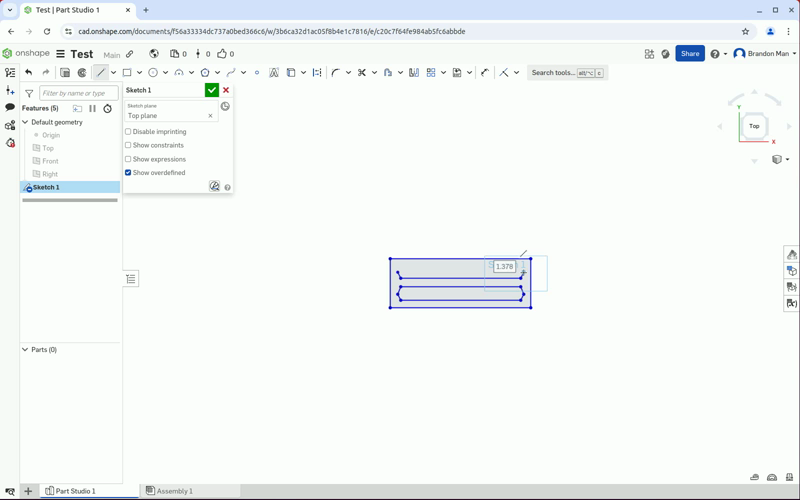
key_down(shift)
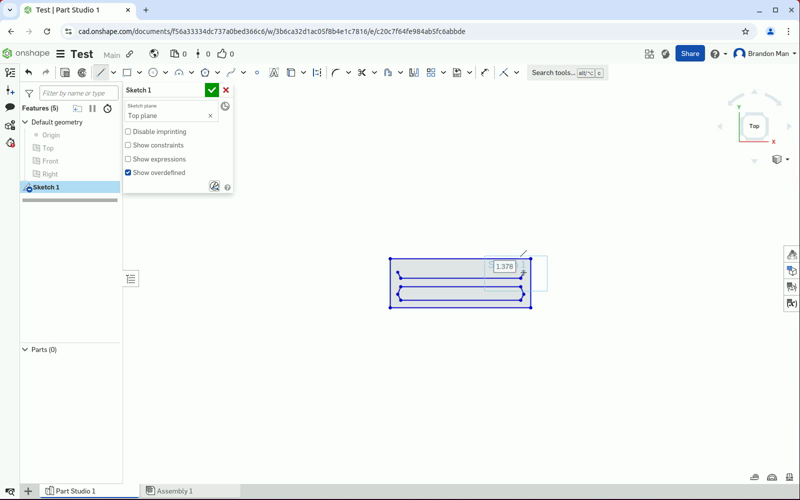
mouse_move(553, 272)
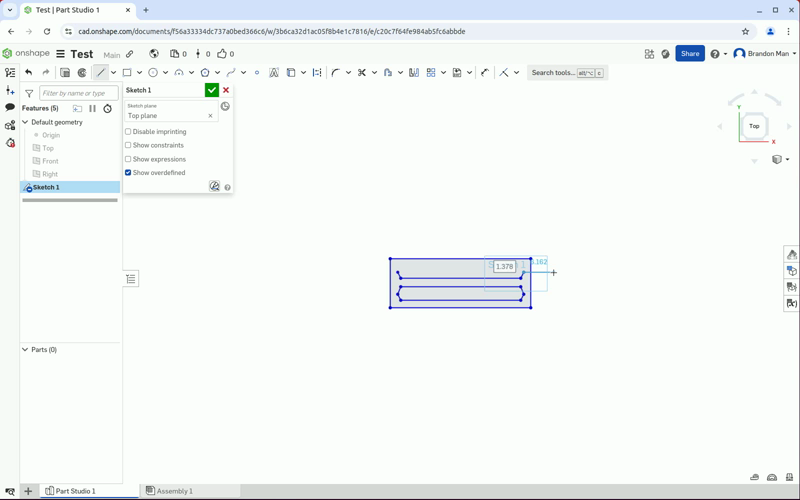
mouse_move(520, 264)
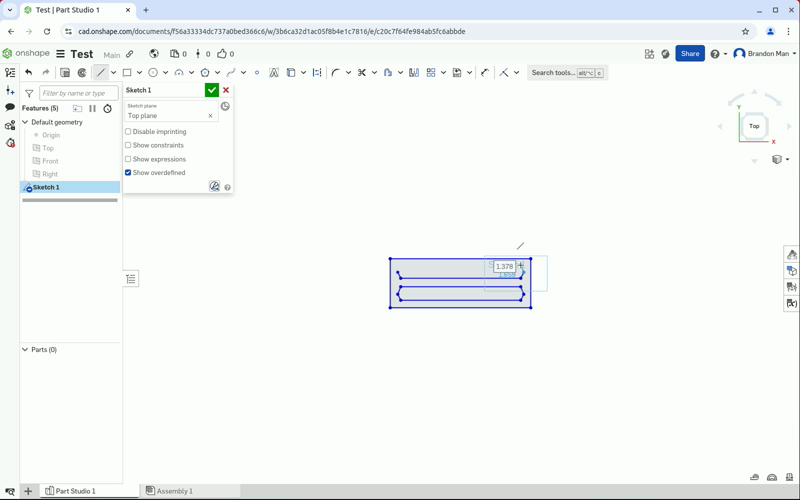
click(520, 264)
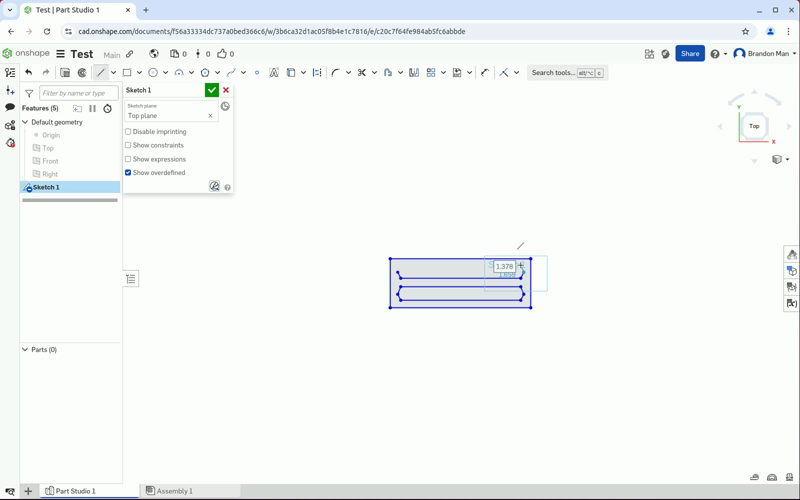
key_up(shift)
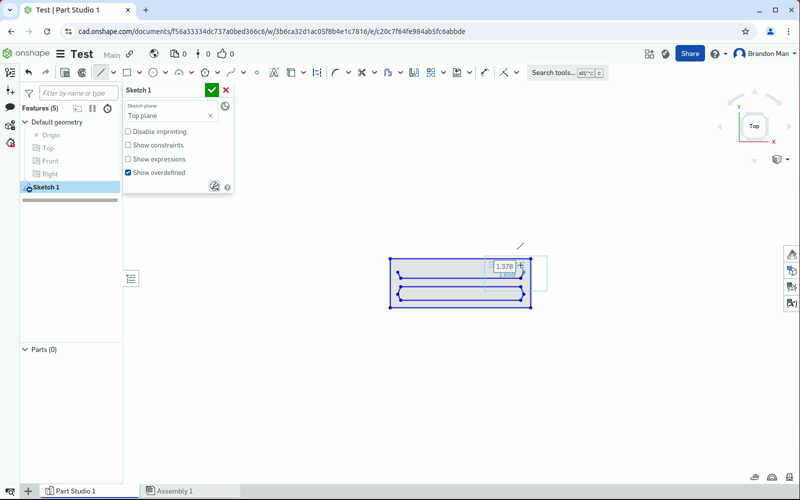
key_down(shift)
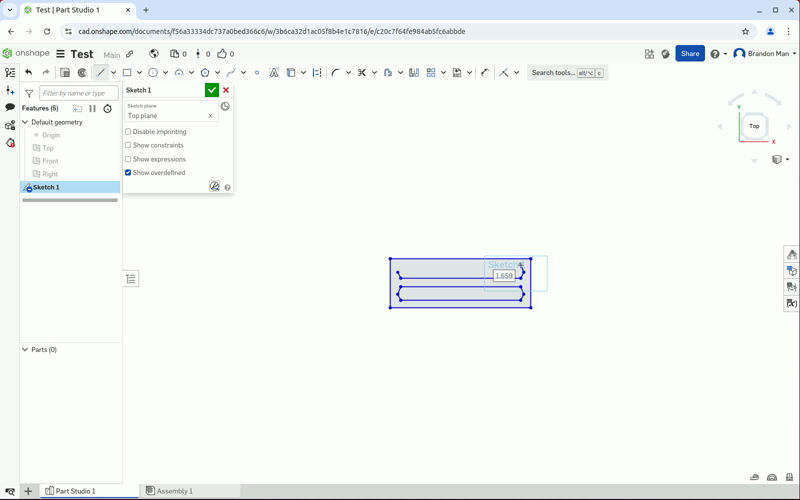
mouse_move(400, 264)
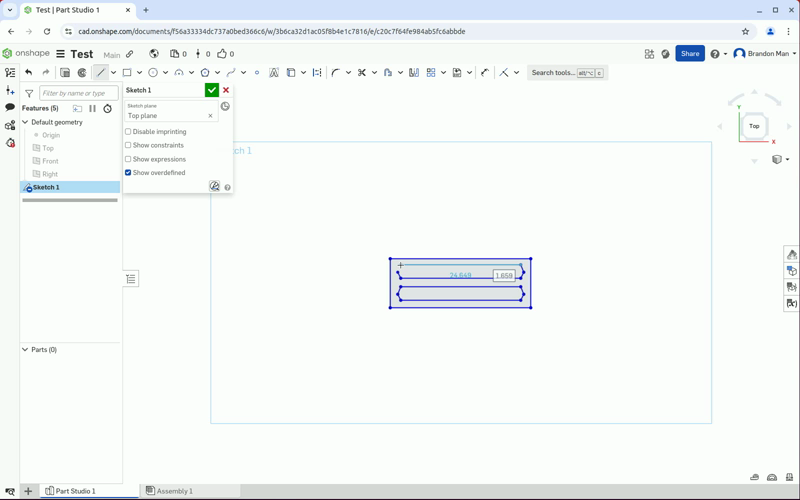
click(400, 264)
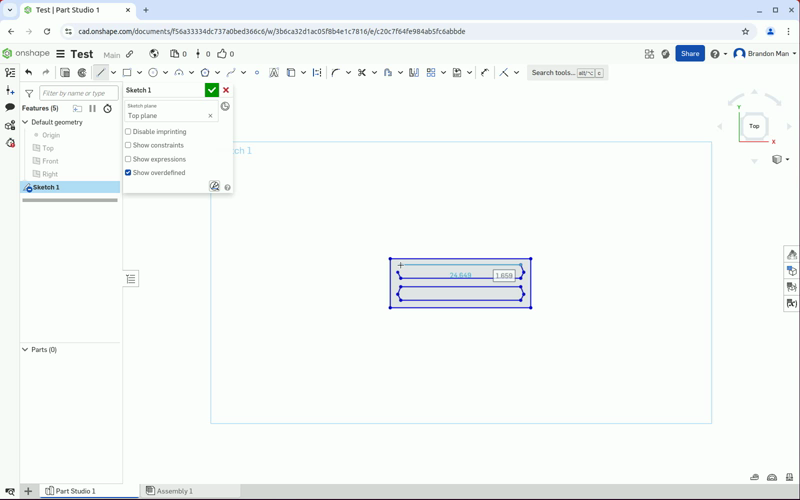
key_up(shift)
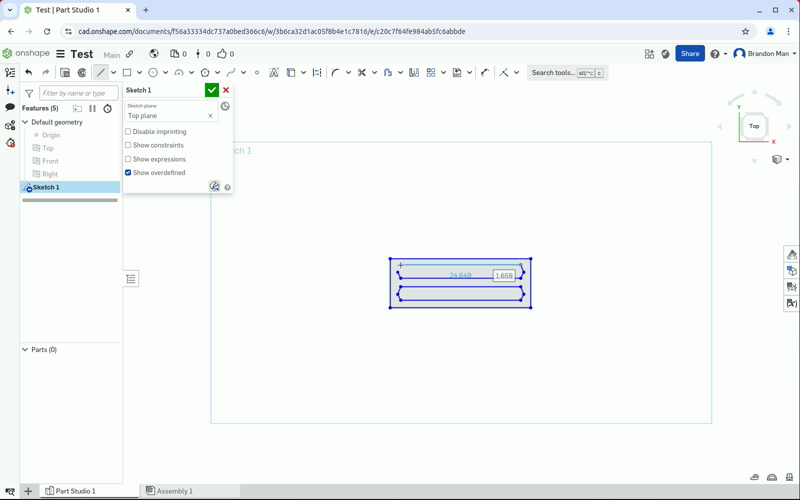
mouse_move(430, 264)
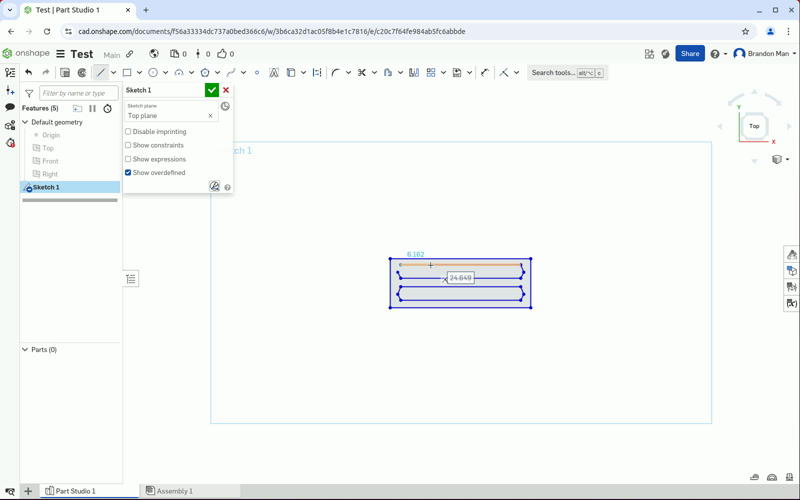
key_down(shift)
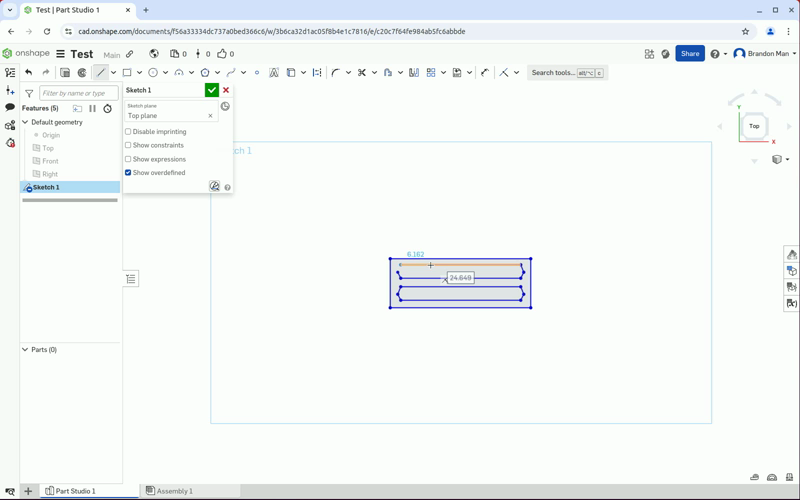
mouse_move(397, 272)
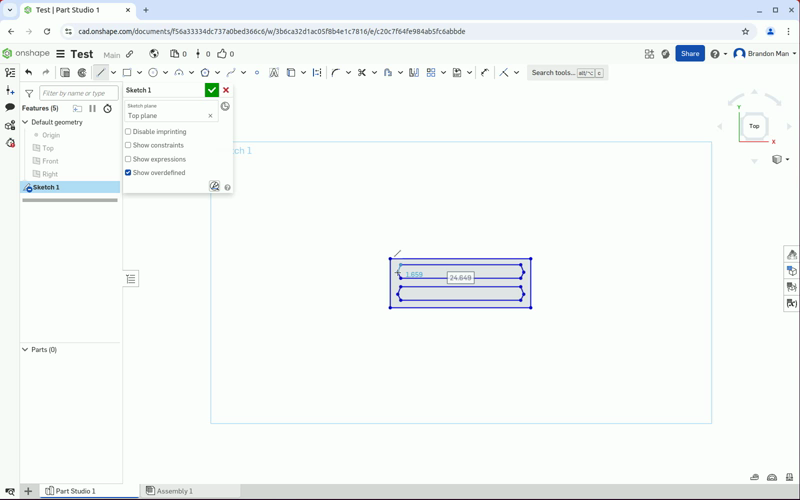
key_up(shift)
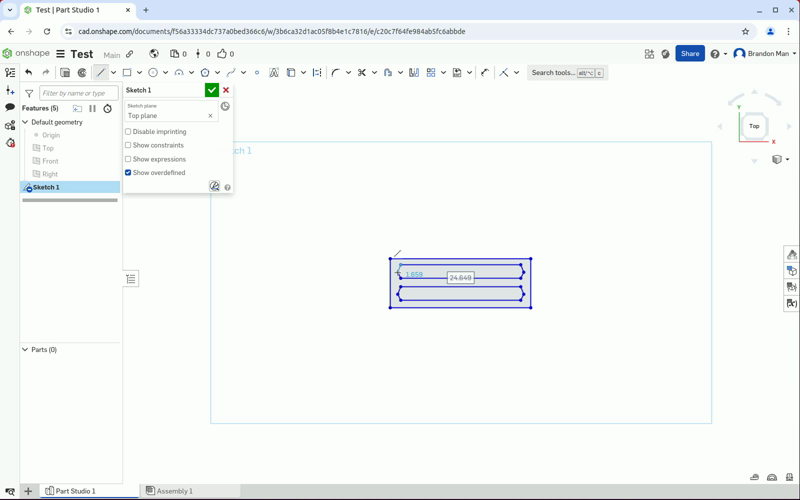
click(397, 272)
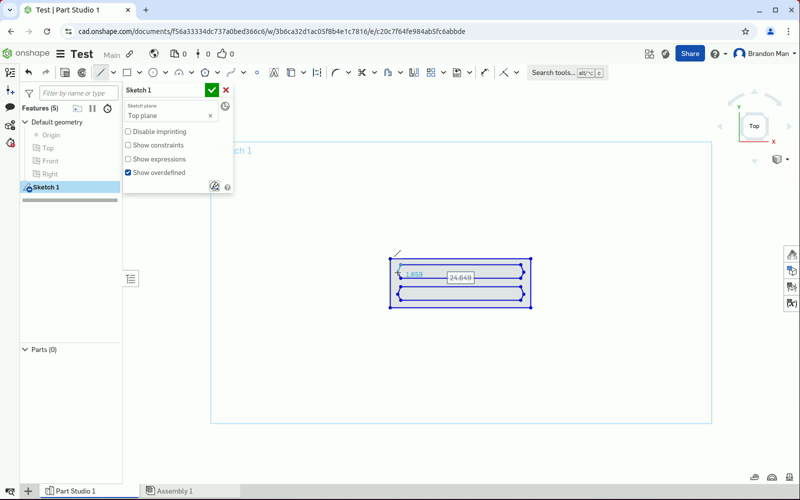
key(esc)
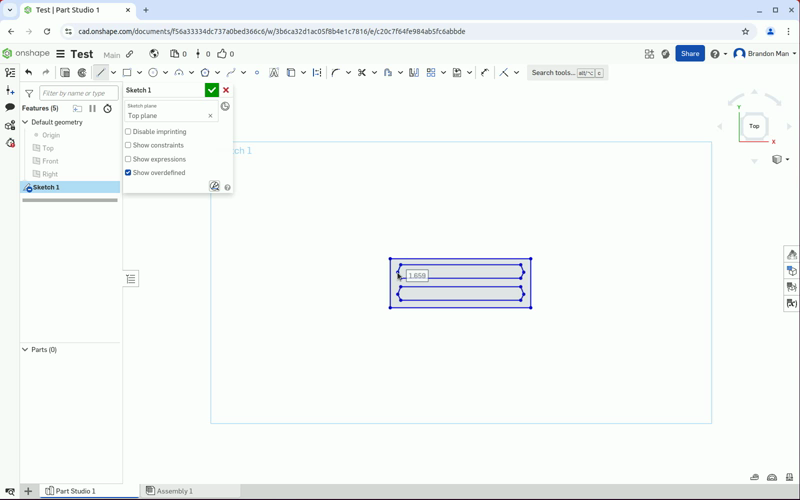
mouse_move(434, 281)
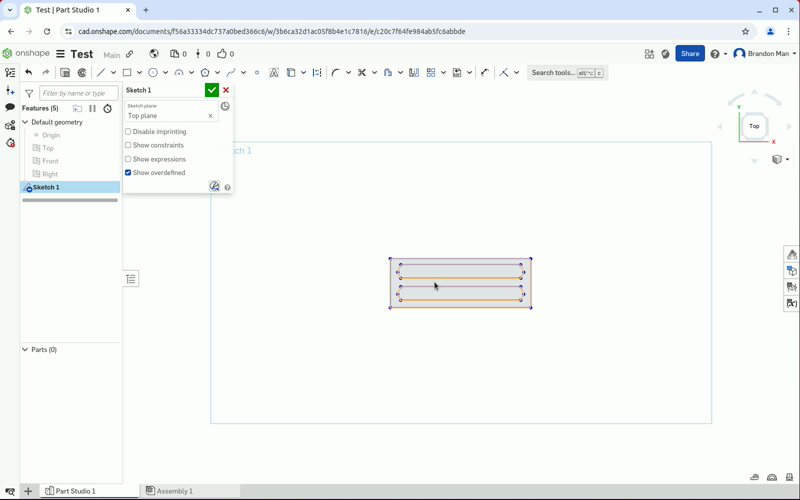
click(434, 281)
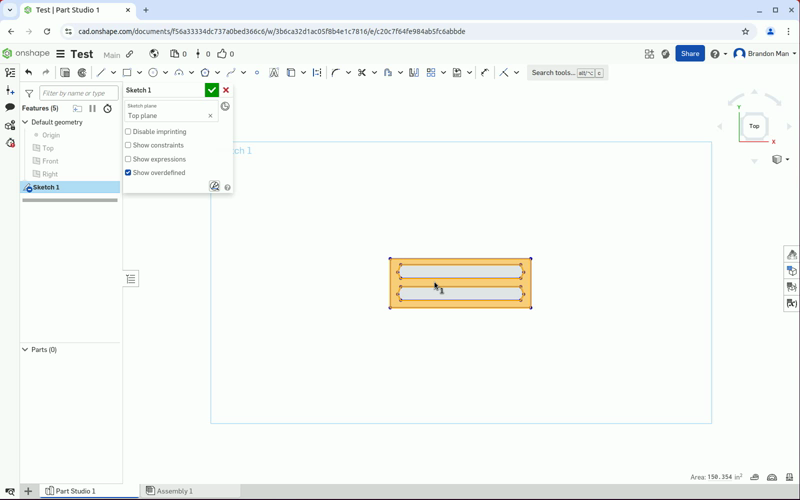
mouse_move(73, 352)
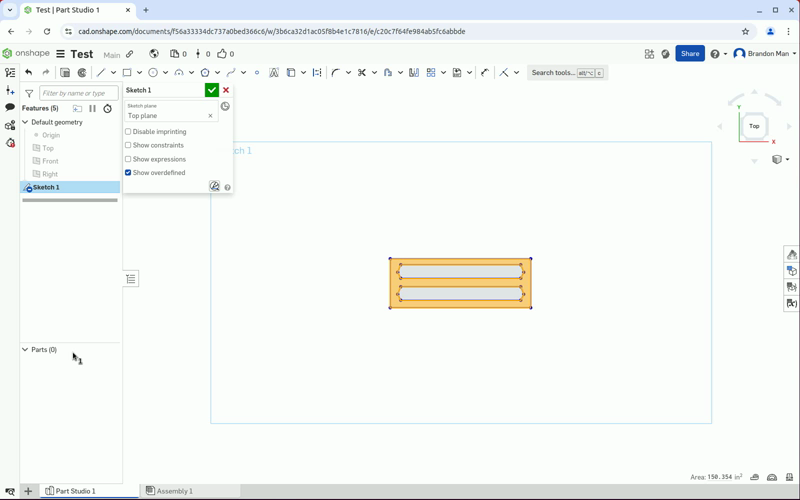
key(shift+y)
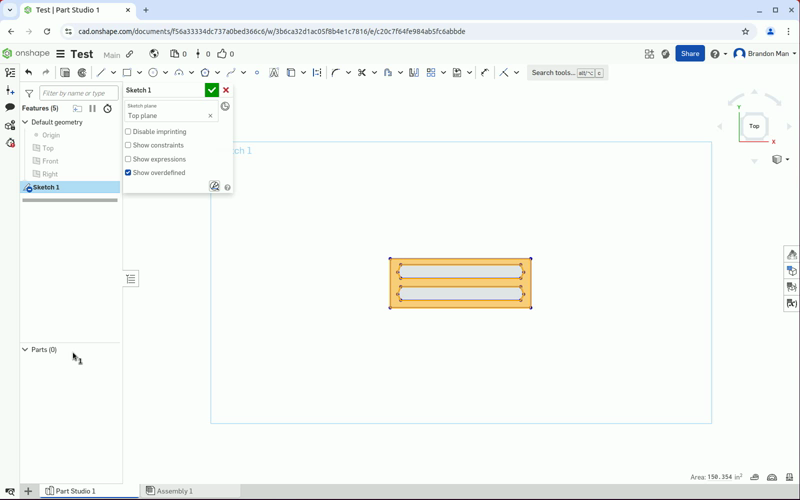
key(shift+e)
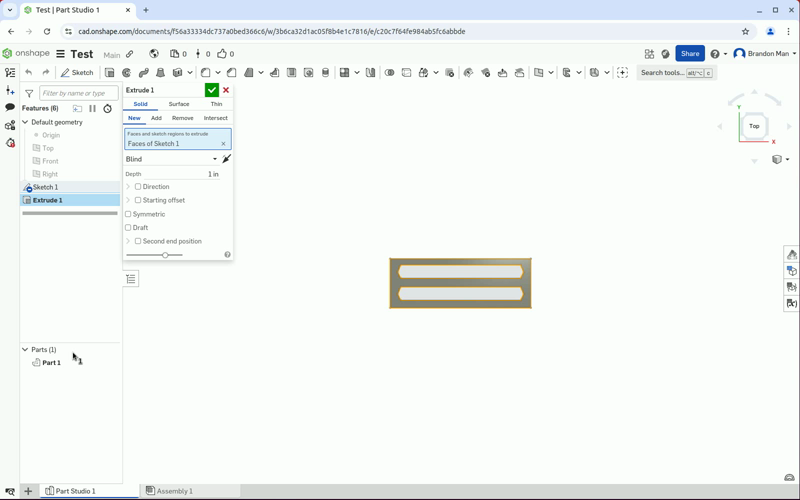
mouse_move(143, 106)
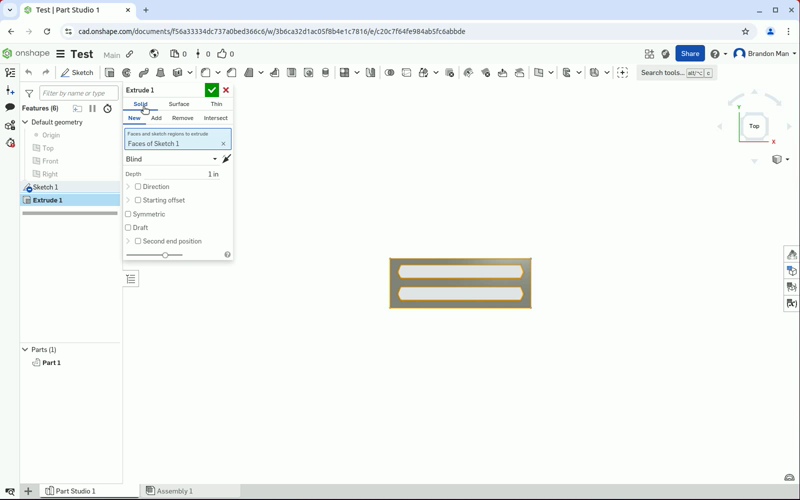
click(143, 106)
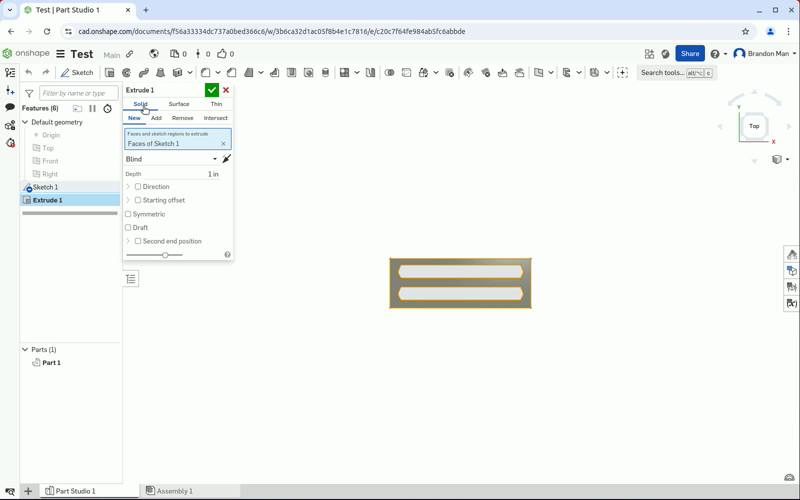
mouse_move(137, 120)
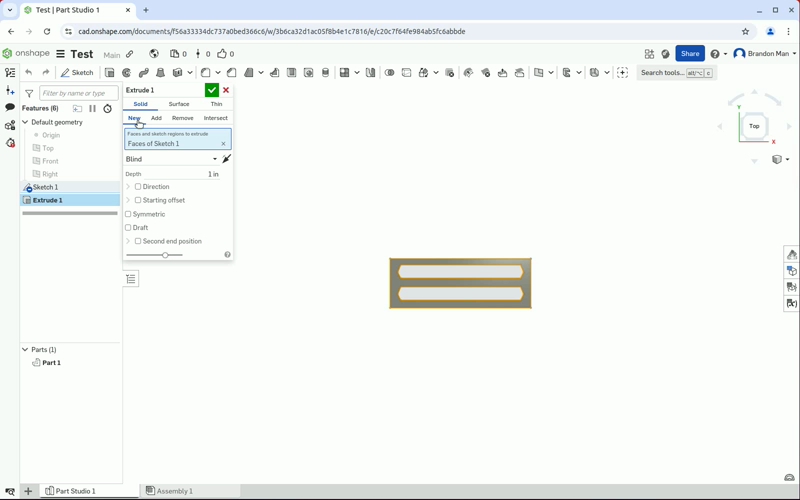
click(137, 120)
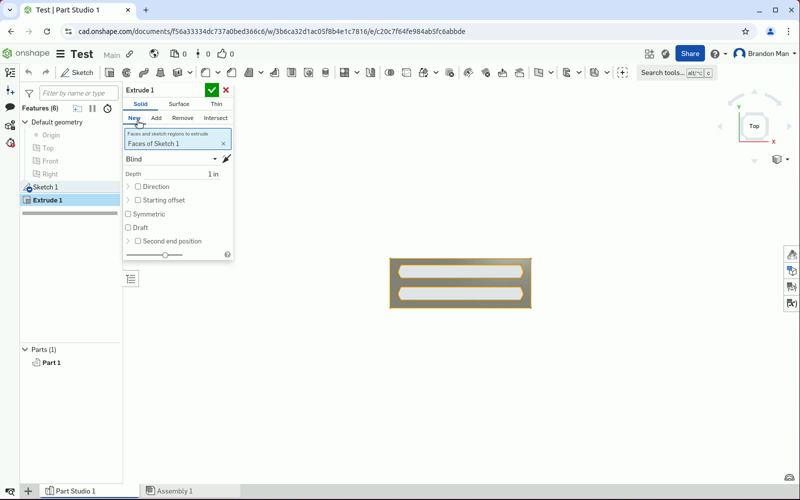
key(tab, 4)
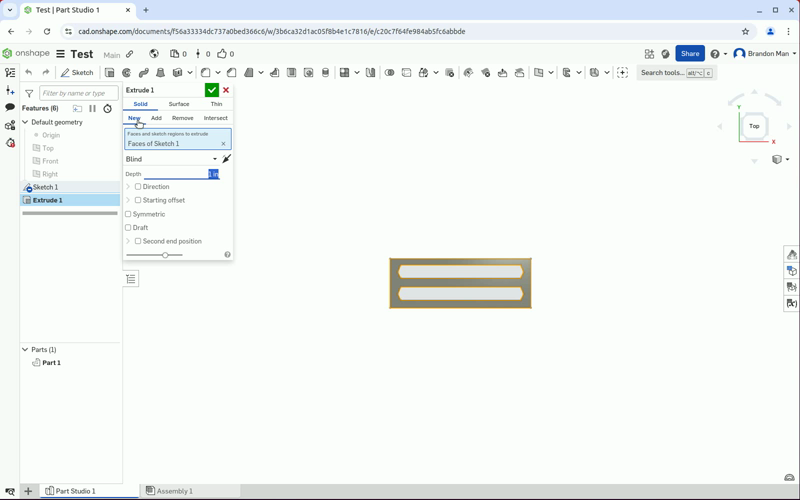
text(-1.926)
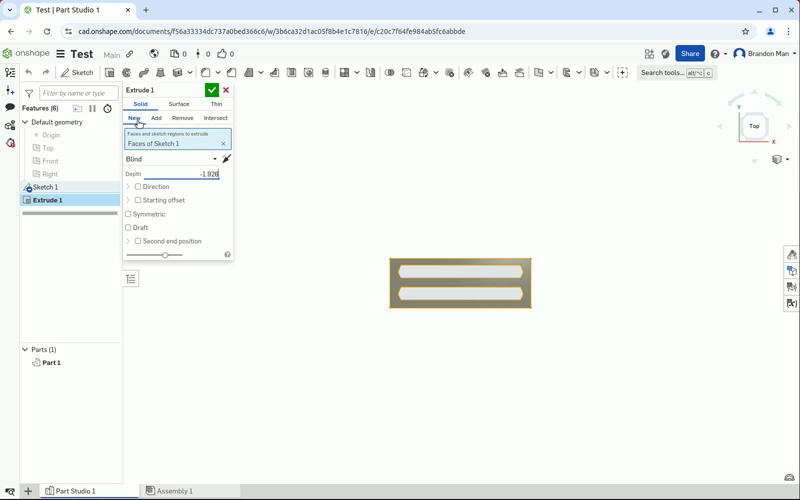
key(enter)
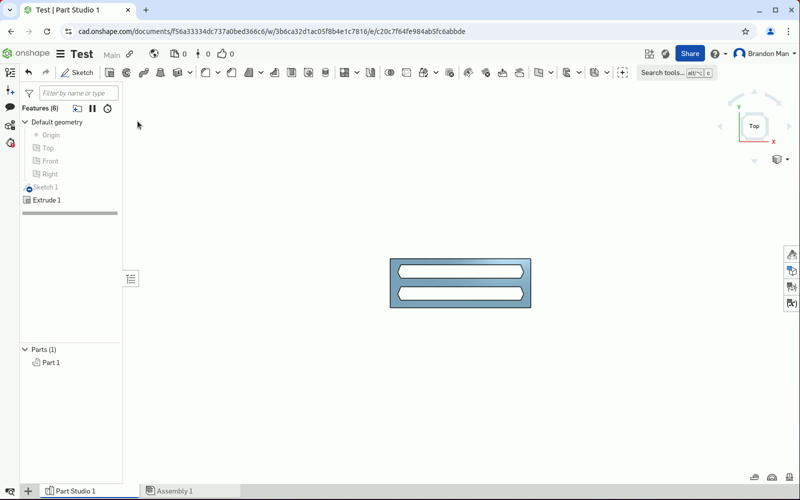
key(shift+h)
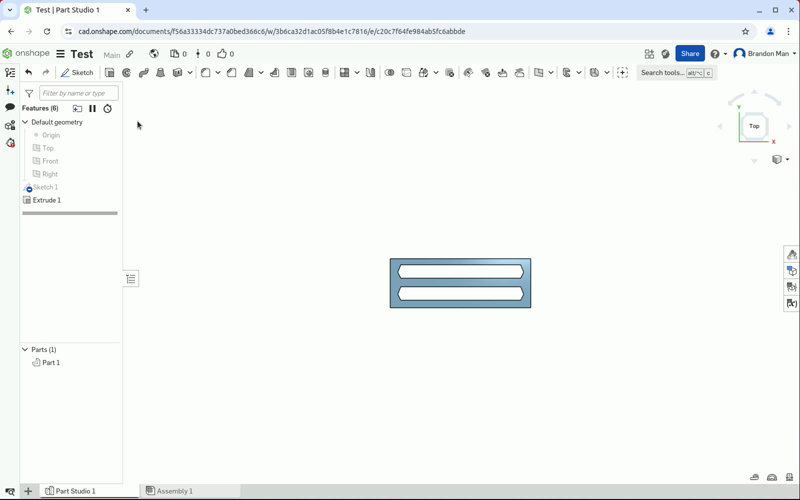
key(shift+h)
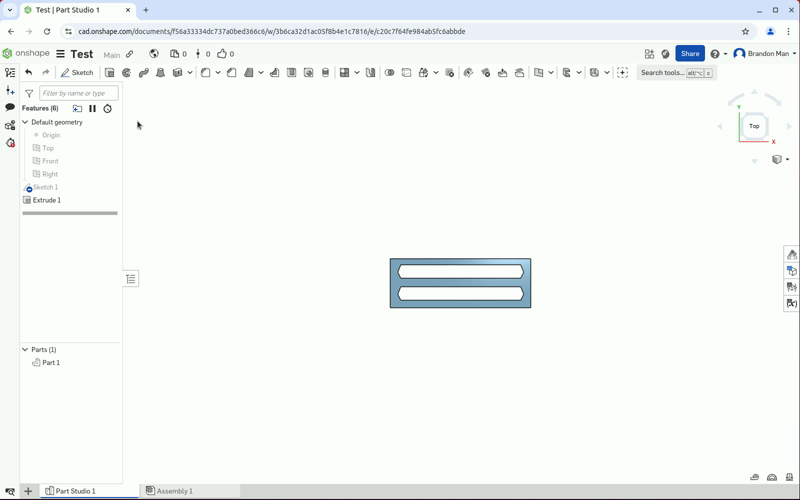
mouse_move(73, 189)
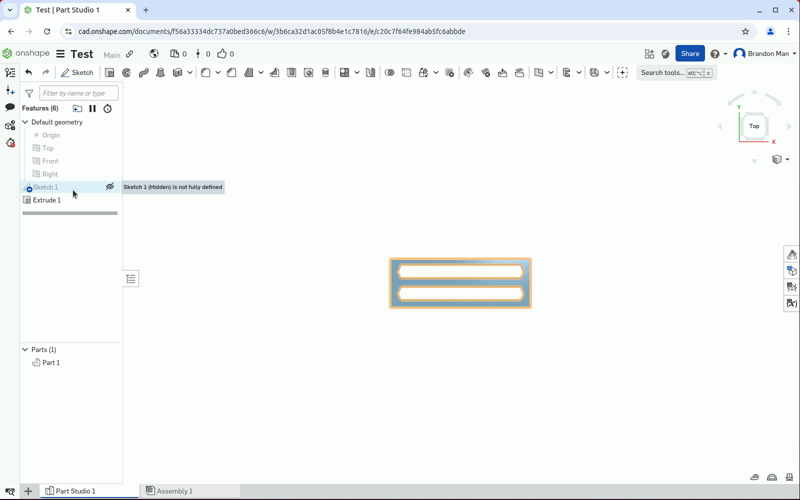
click(73, 189)
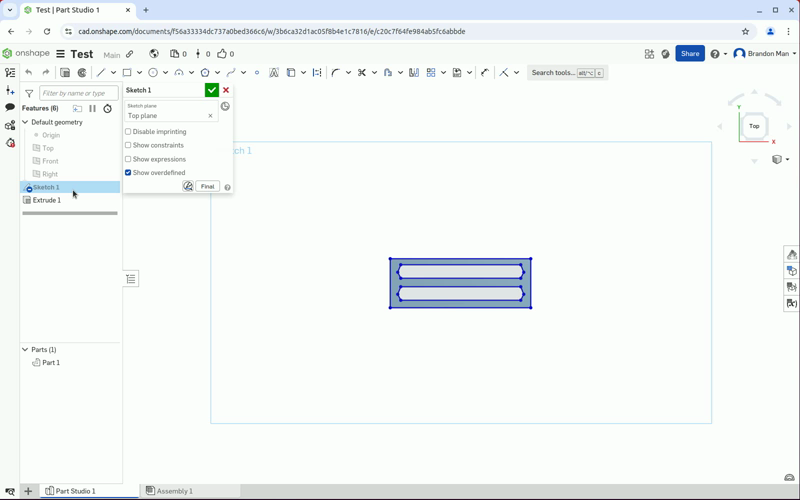
mouse_move(229, 92)
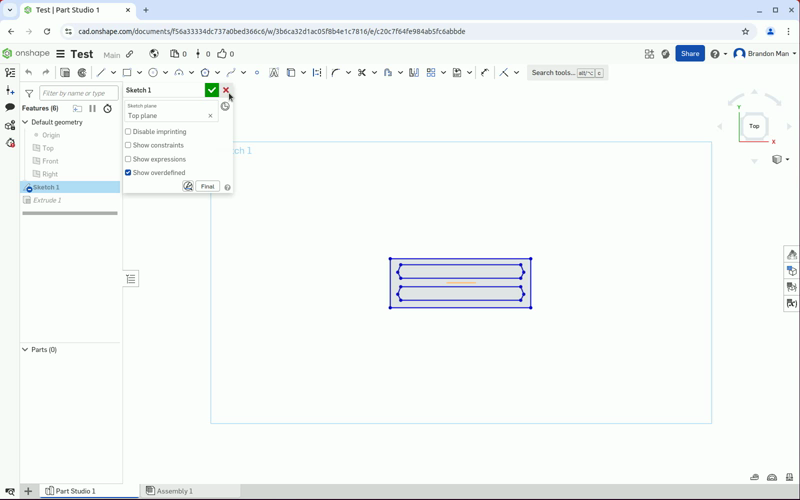
click(229, 92)
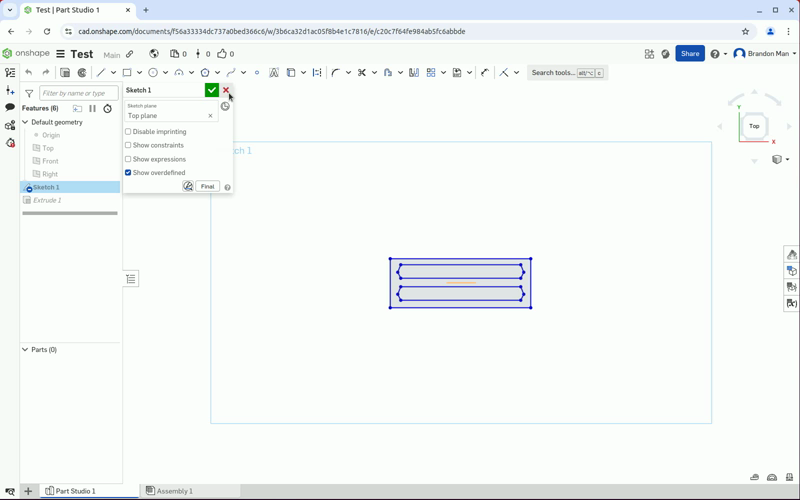
key(shift+s)
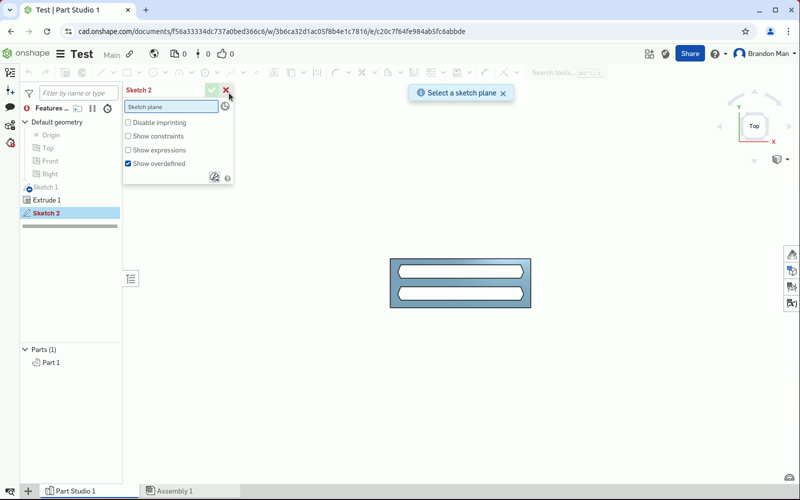
mouse_move(73, 150)
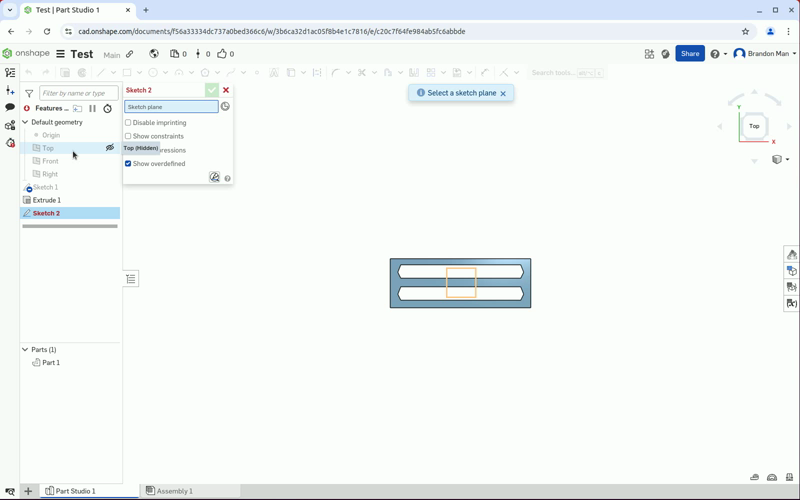
click(73, 150)
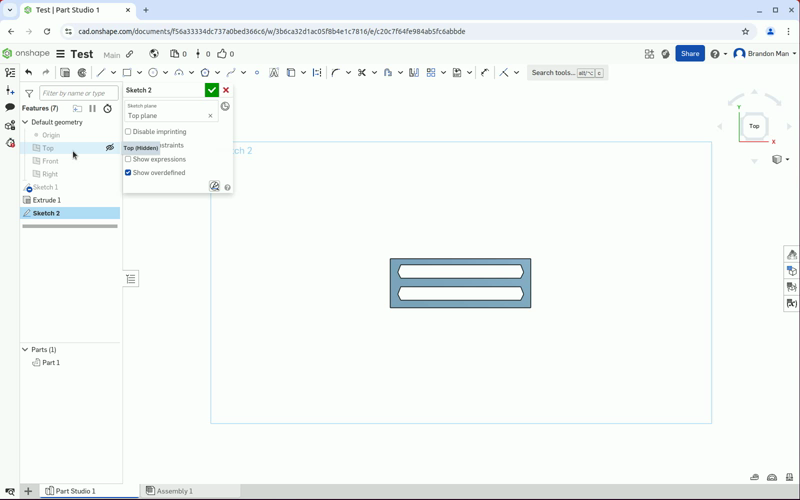
mouse_move(73, 352)
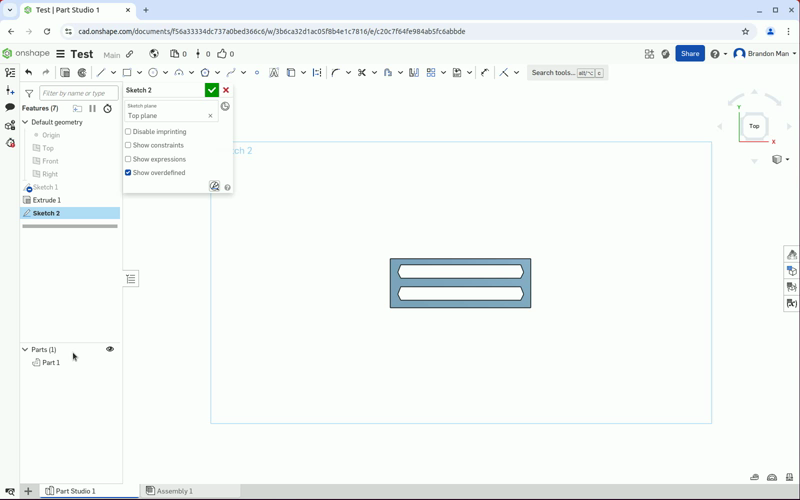
key(y)
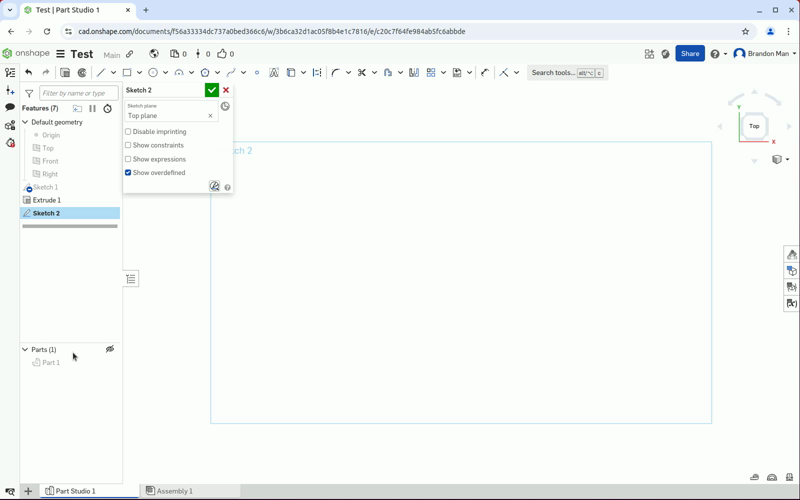
key(l)
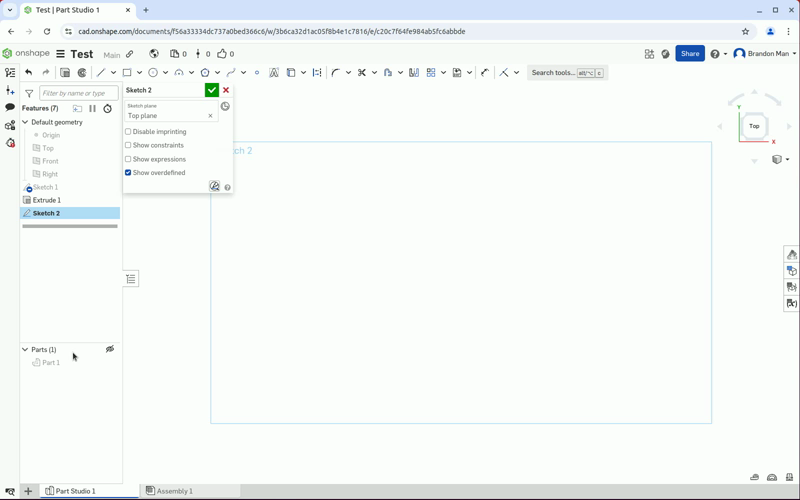
key_down(shift)
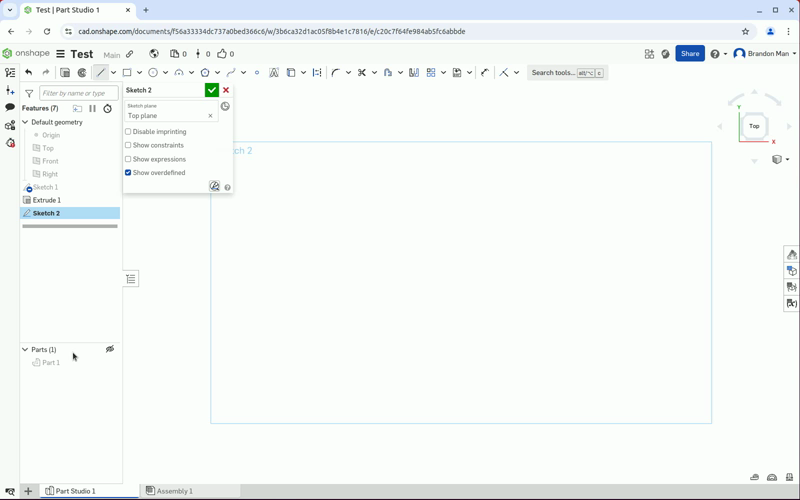
mouse_move(397, 294)
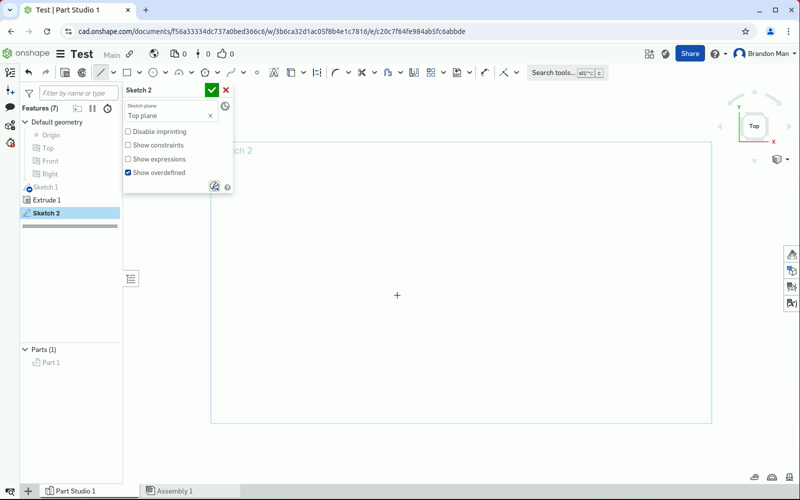
click(397, 294)
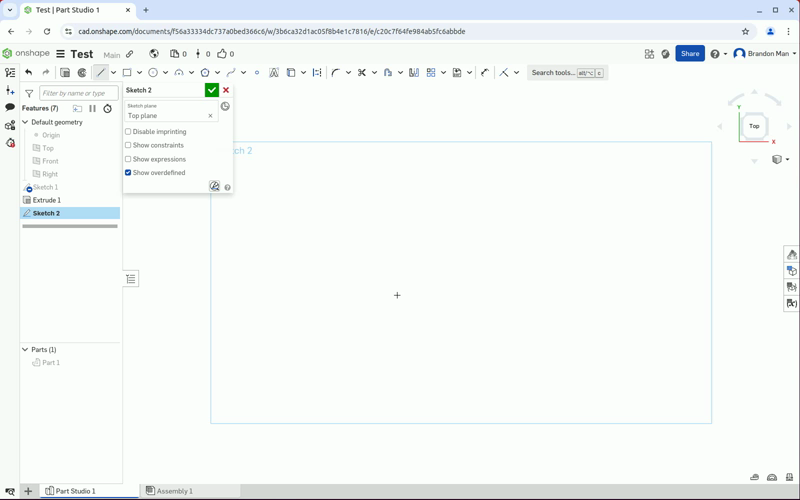
key_up(shift)
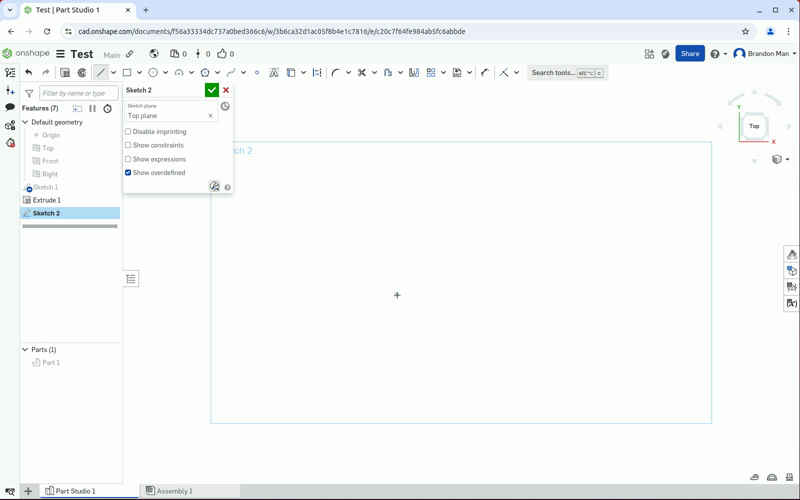
key_down(shift)
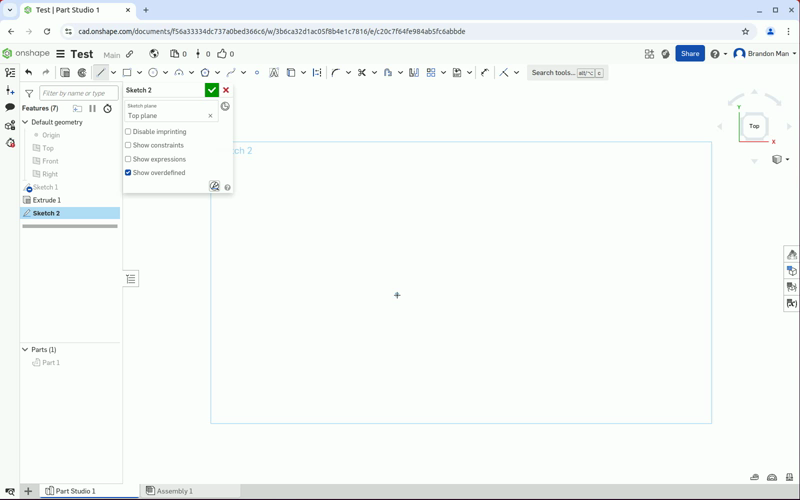
mouse_move(427, 294)
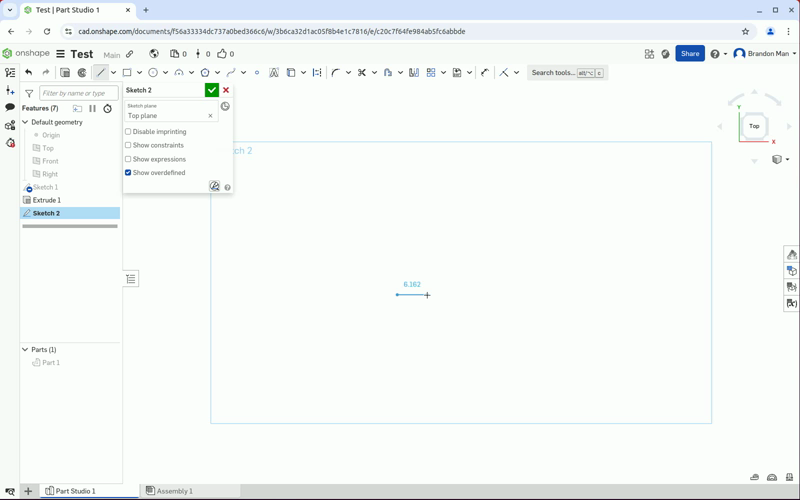
mouse_move(401, 301)
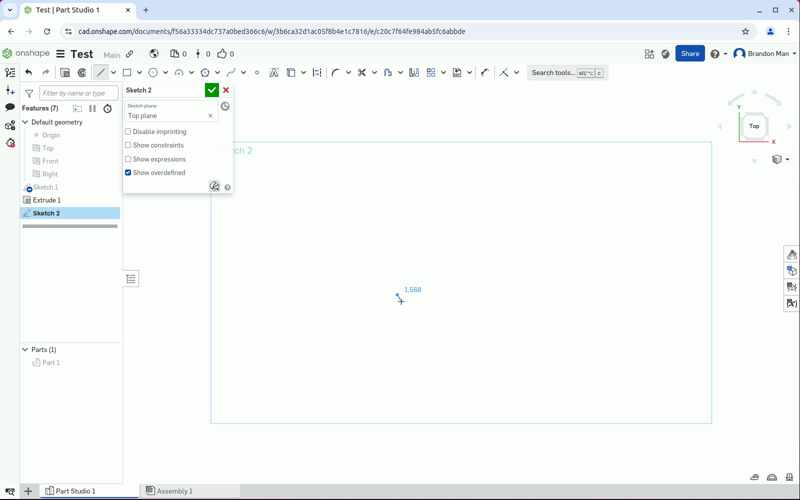
click(401, 301)
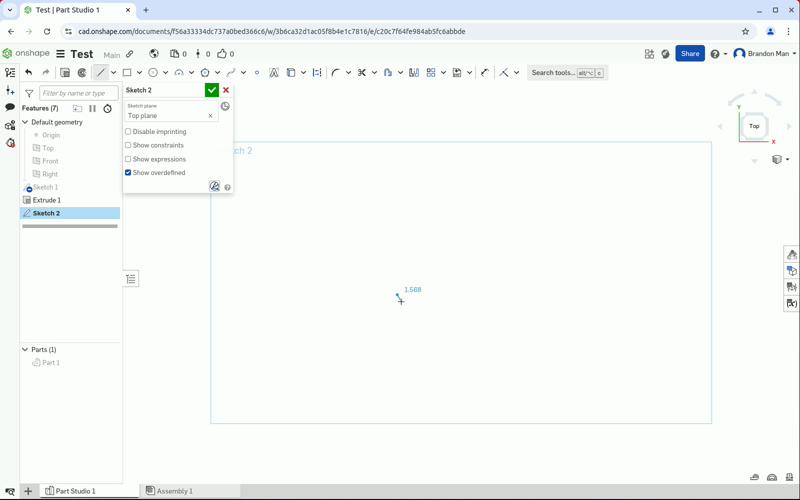
key_up(shift)
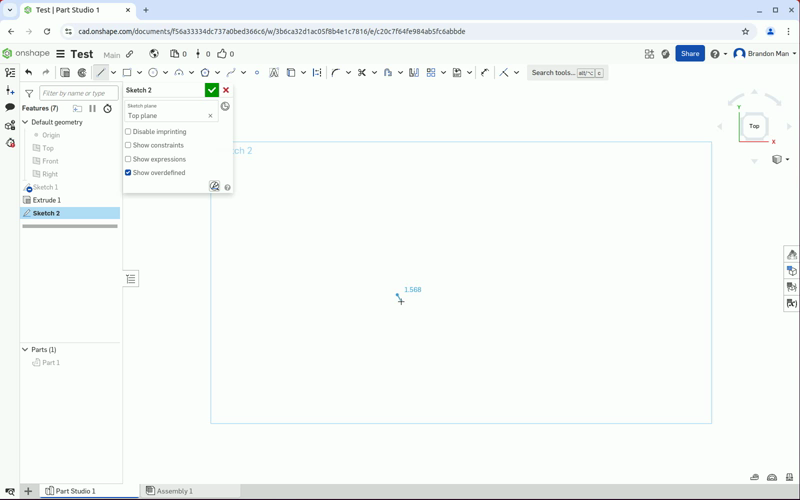
key_down(shift)
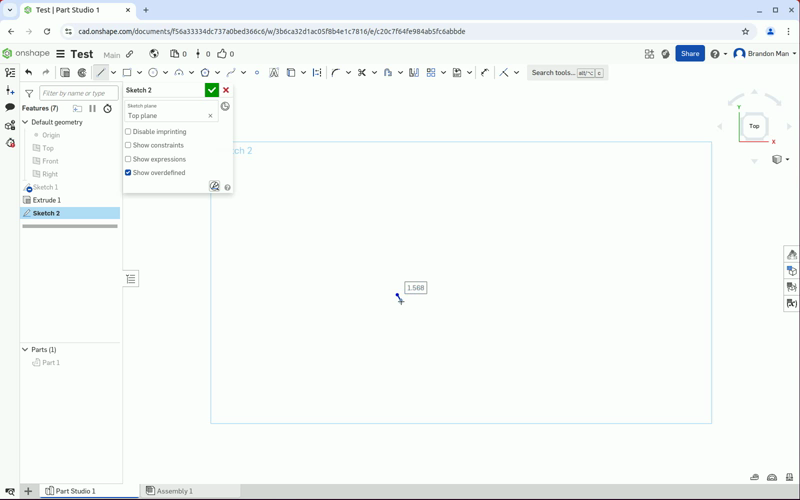
mouse_move(519, 301)
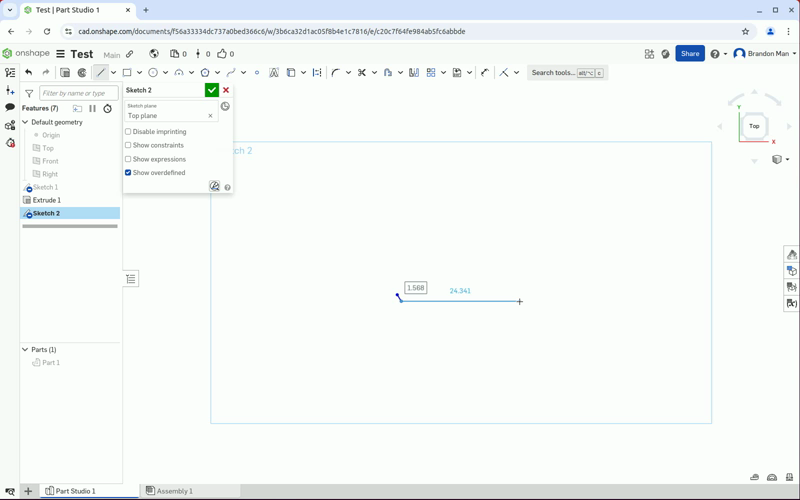
click(519, 301)
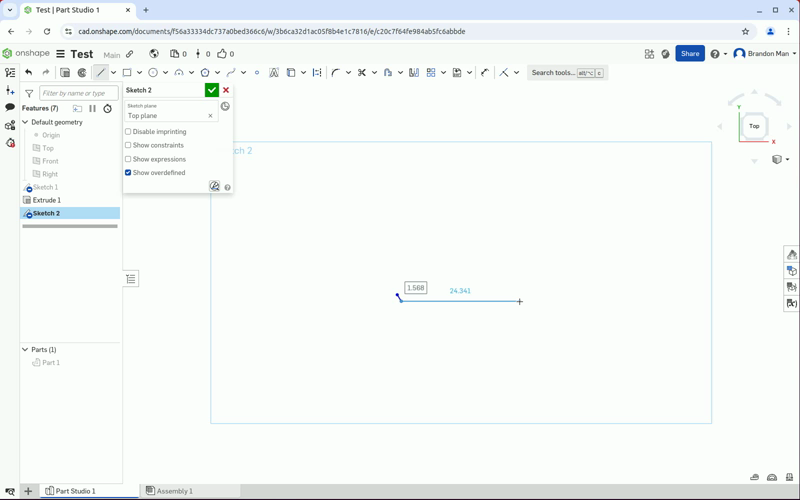
key_up(shift)
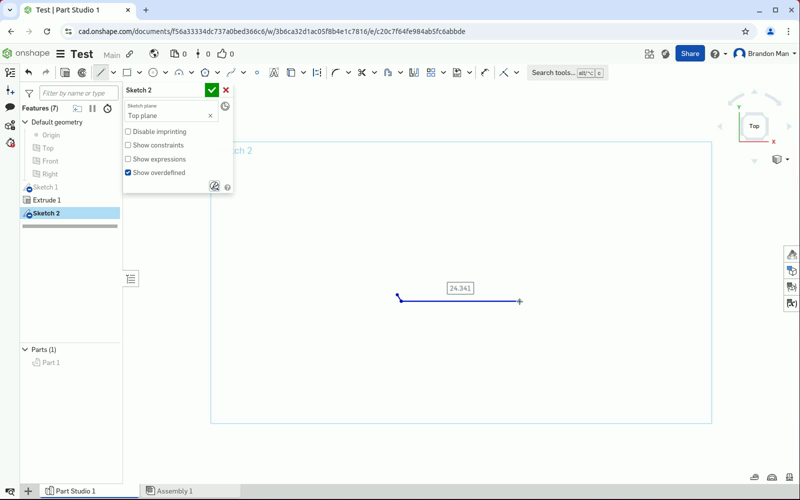
key_down(shift)
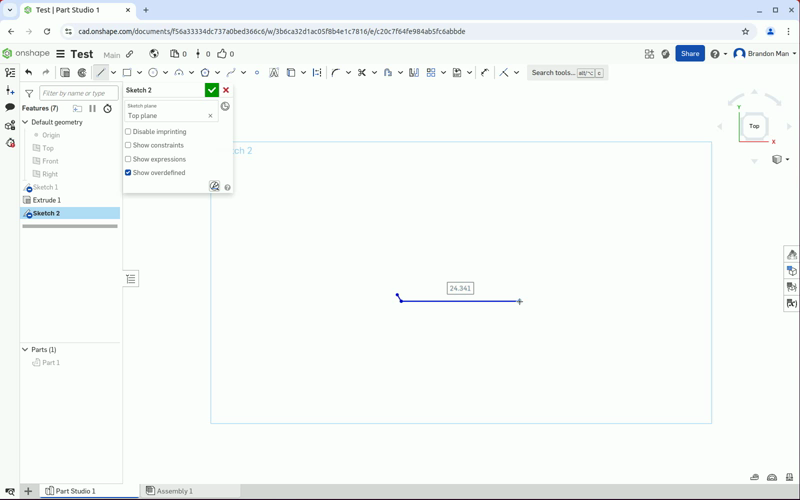
mouse_move(549, 301)
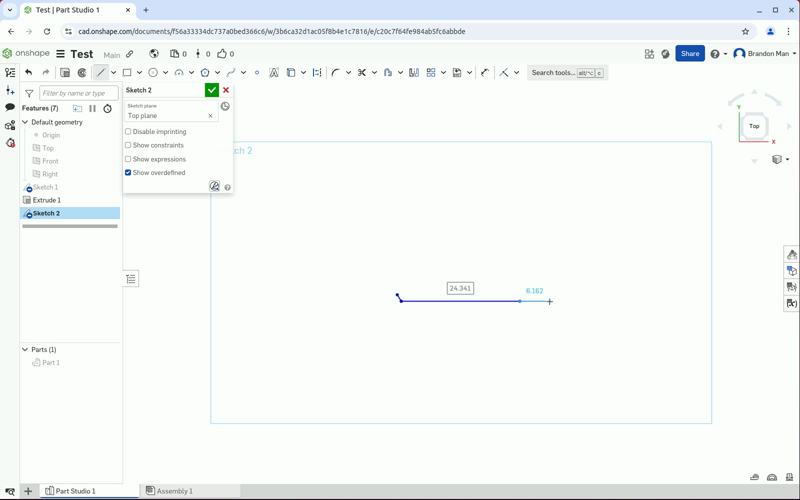
mouse_move(523, 294)
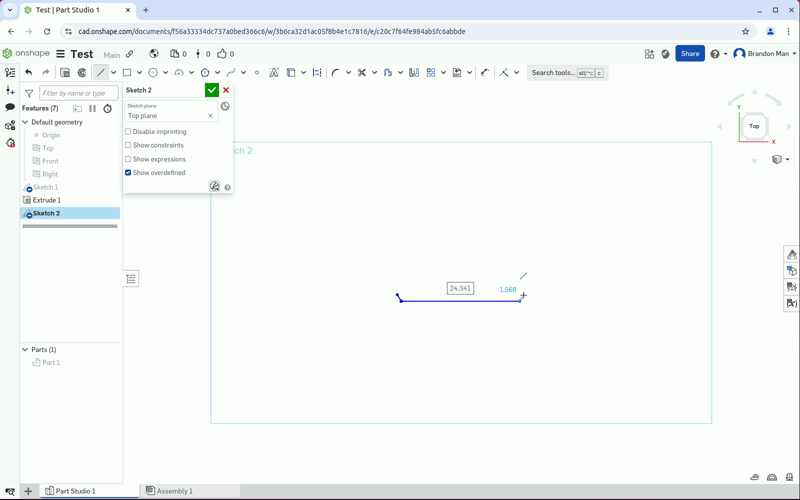
click(523, 294)
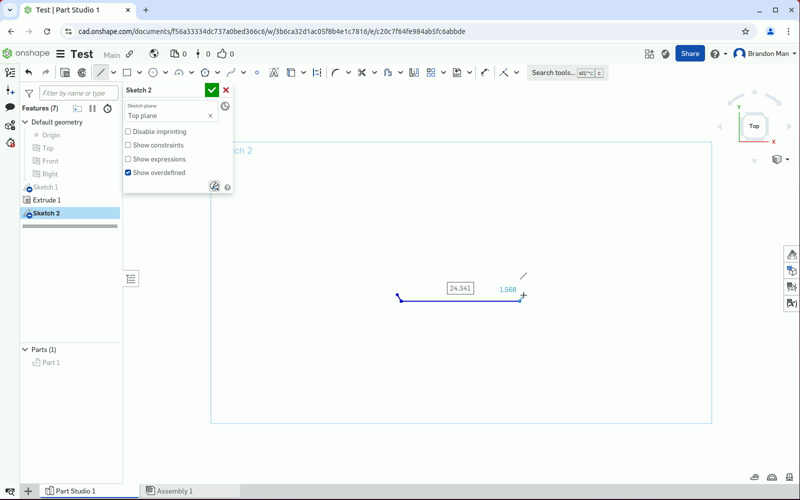
key_up(shift)
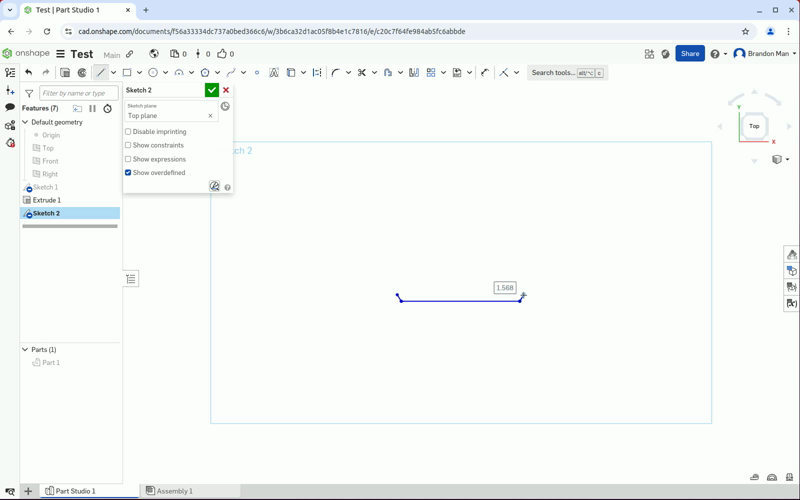
key_down(shift)
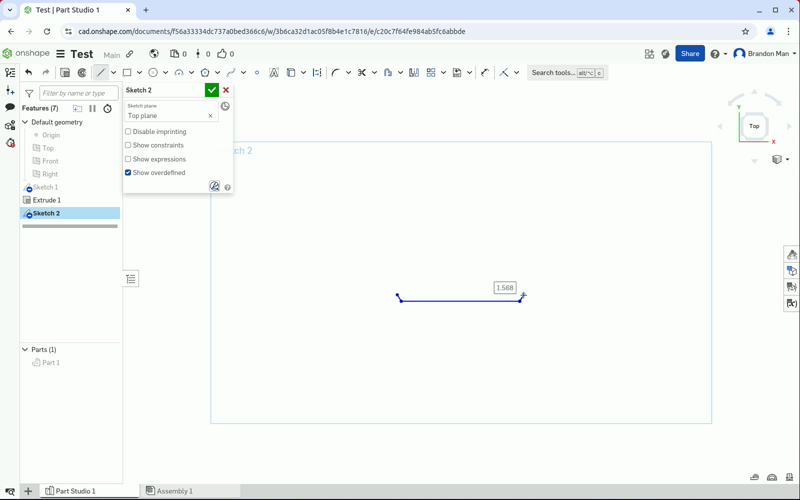
mouse_move(553, 294)
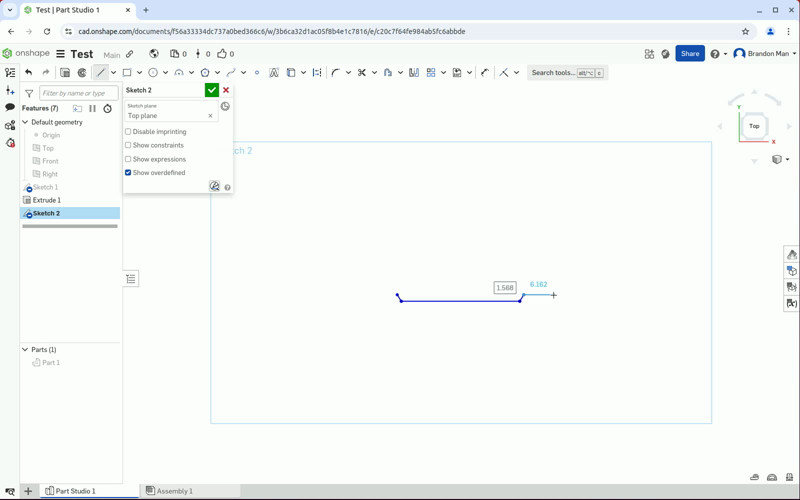
mouse_move(519, 288)
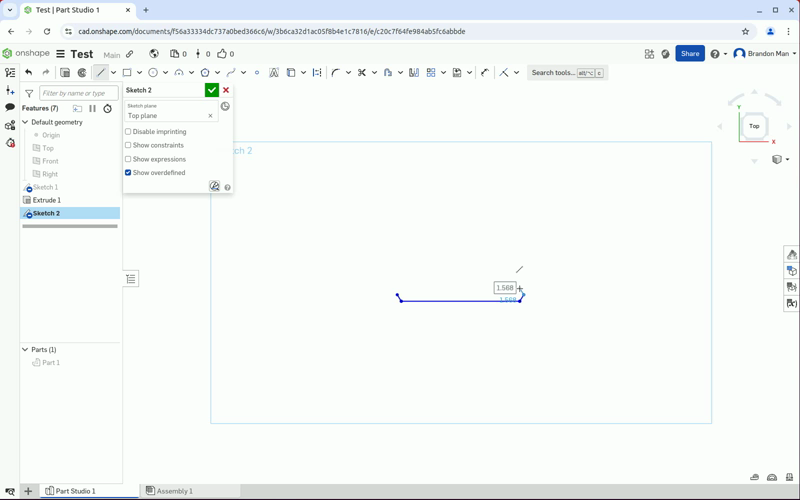
click(519, 288)
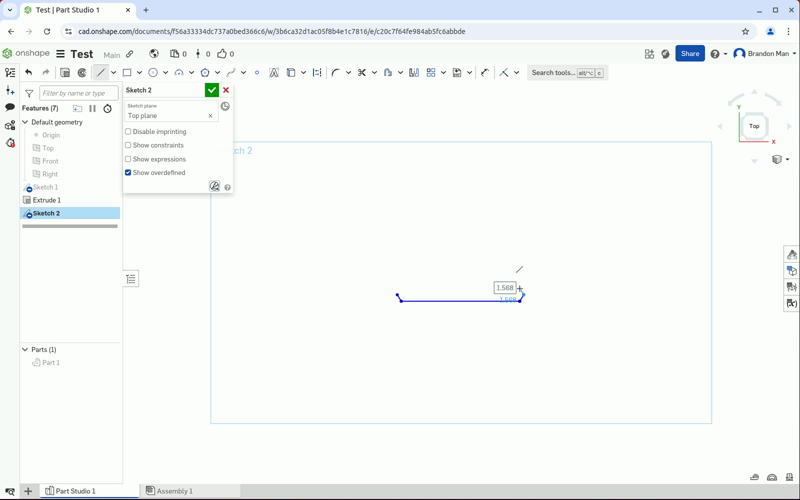
key_up(shift)
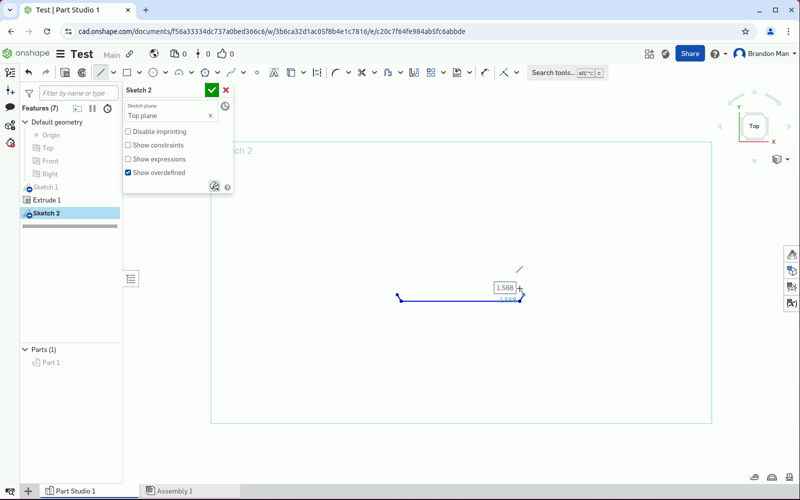
key_down(shift)
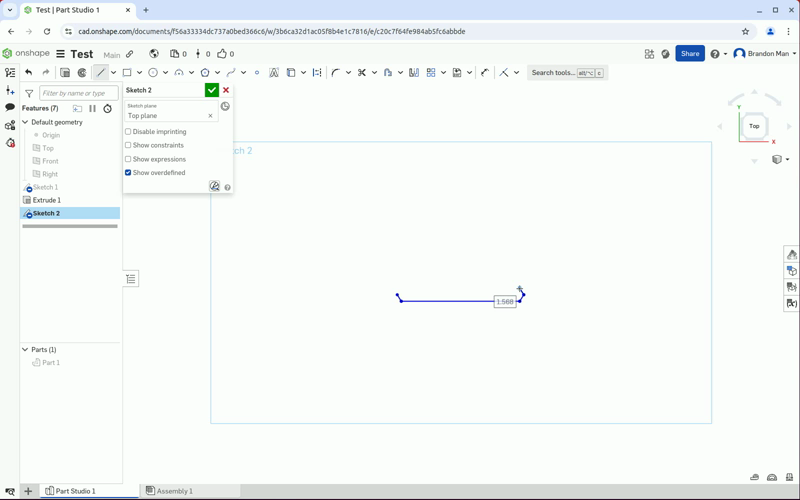
mouse_move(401, 288)
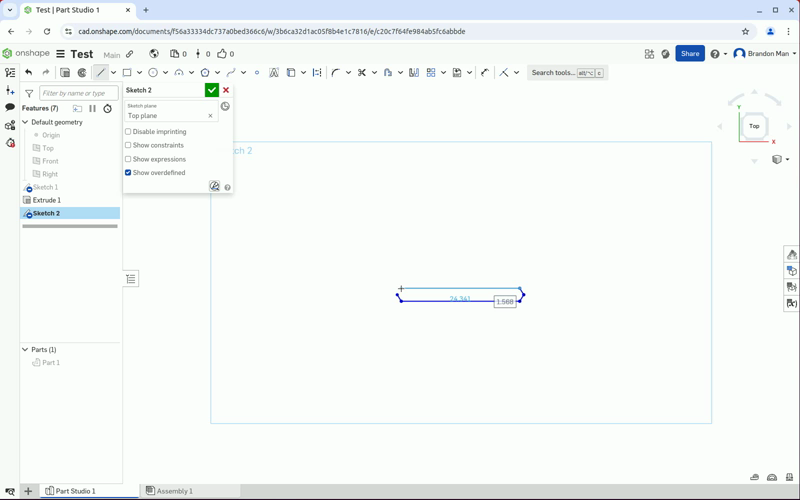
click(401, 288)
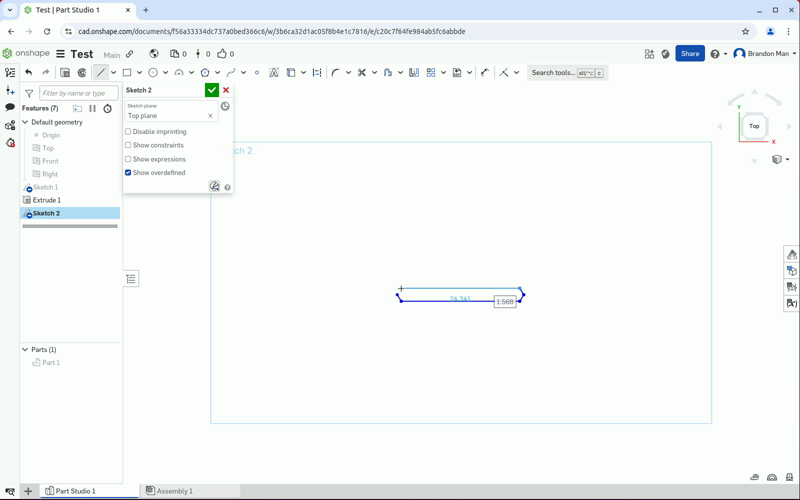
key_up(shift)
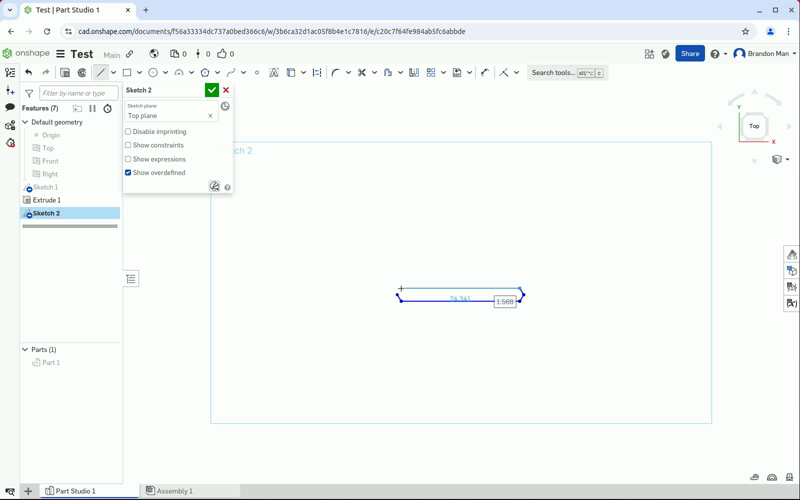
mouse_move(431, 288)
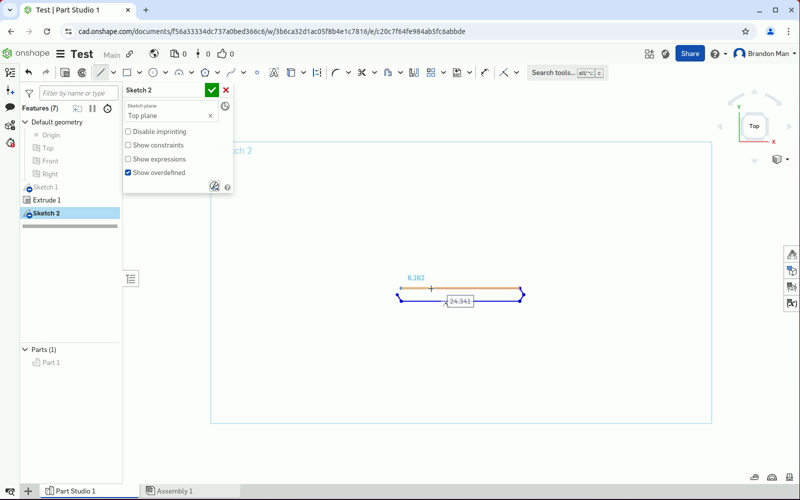
key_down(shift)
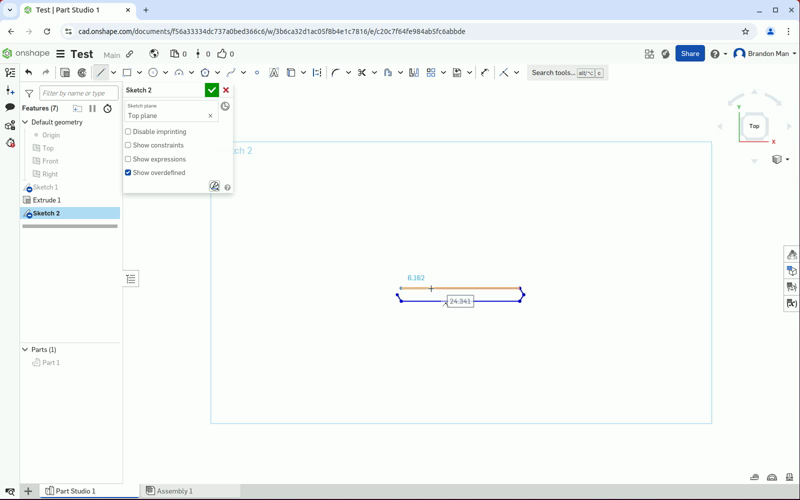
mouse_move(397, 294)
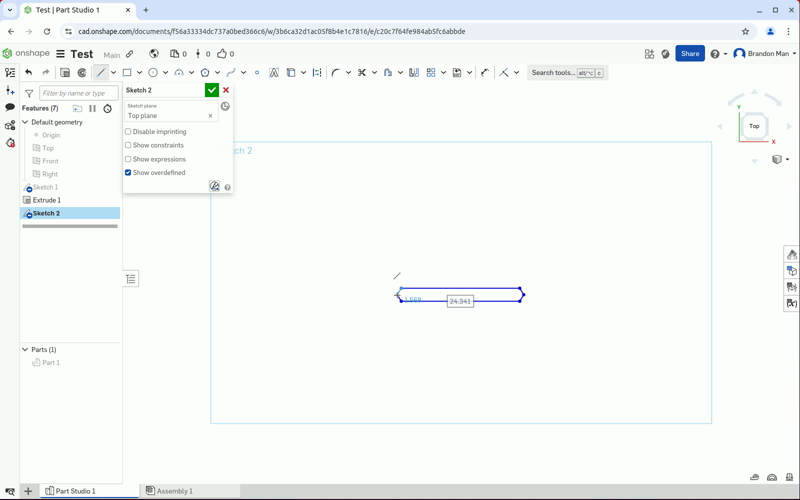
key_up(shift)
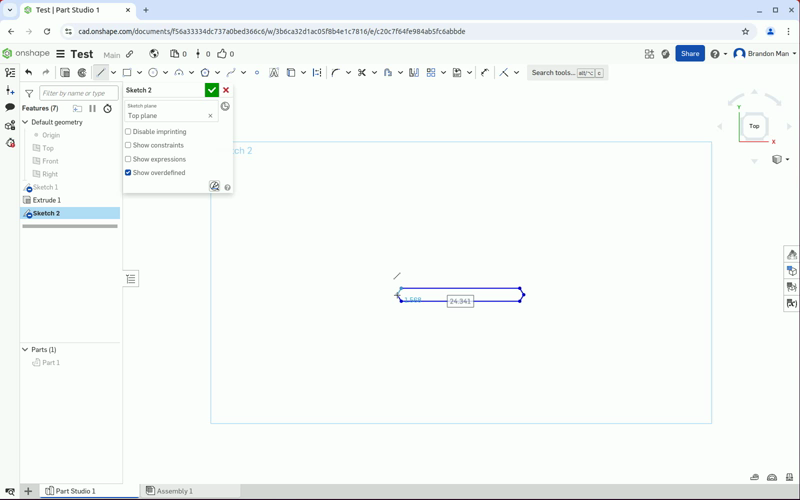
click(397, 294)
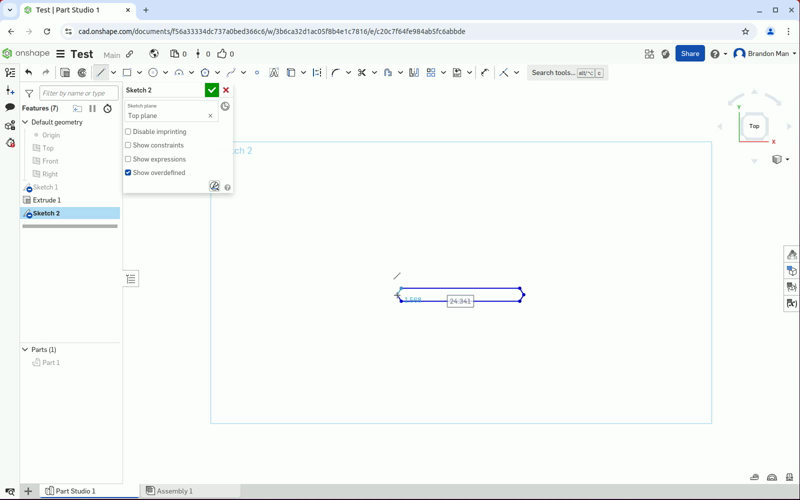
key(esc)
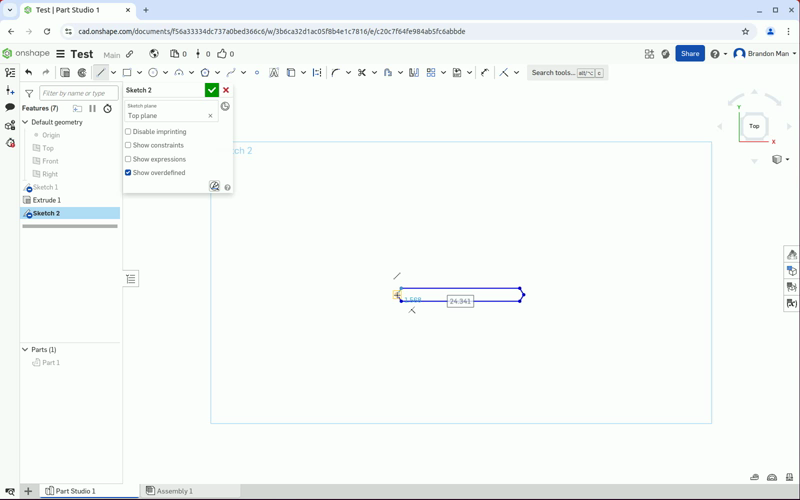
key(l)
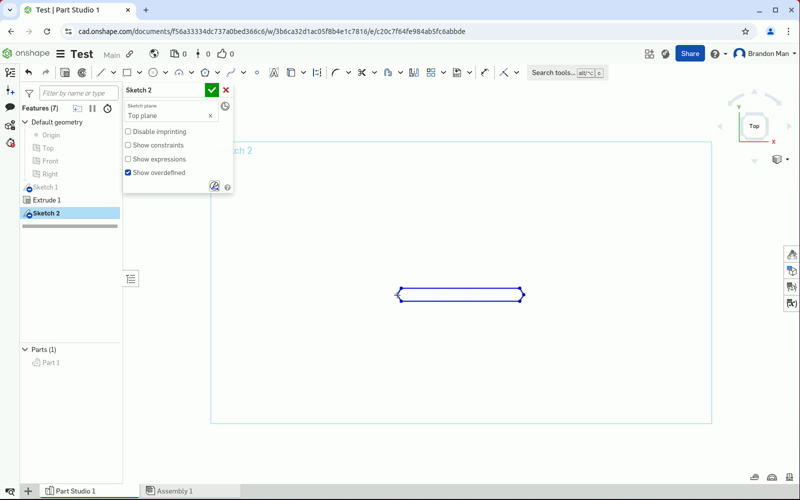
key_down(shift)
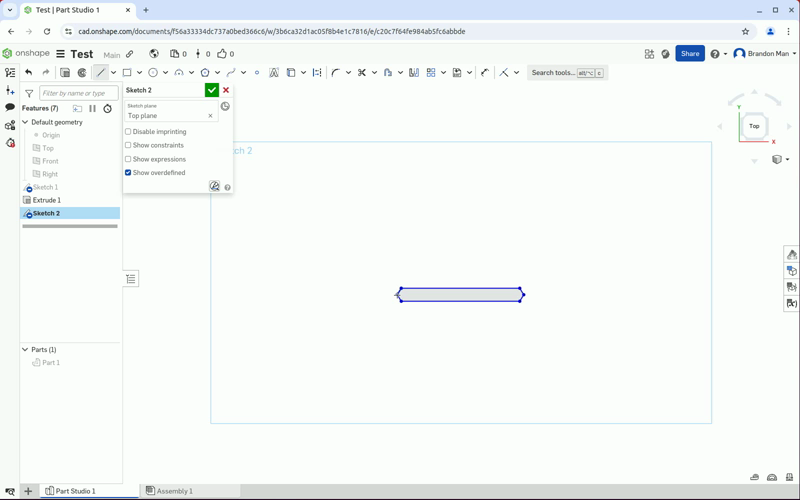
mouse_move(405, 298)
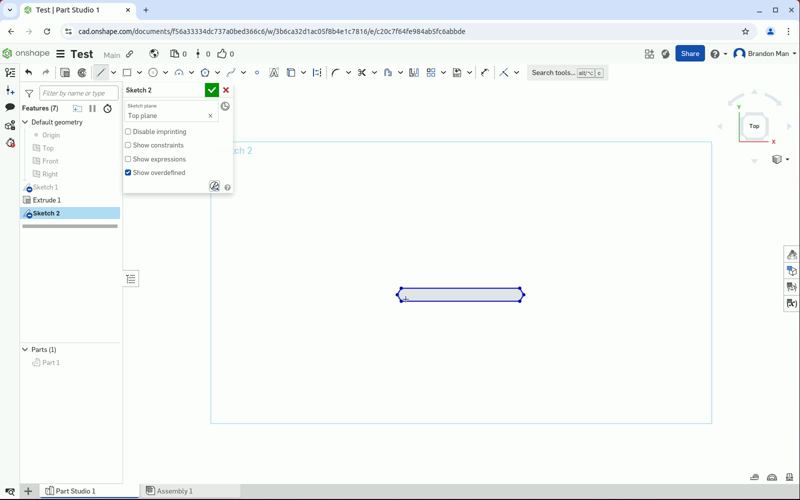
click(405, 298)
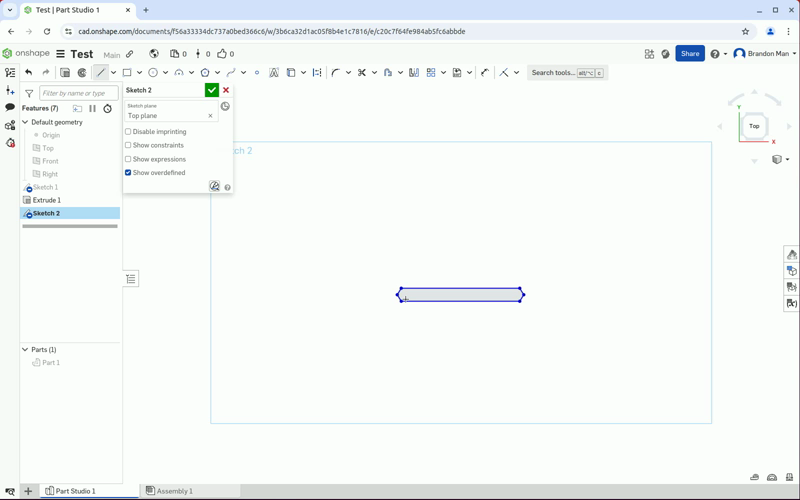
key_up(shift)
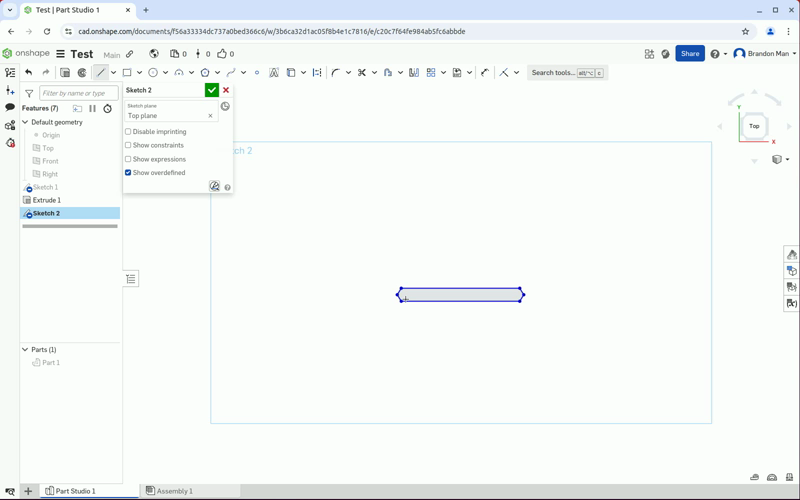
key_down(shift)
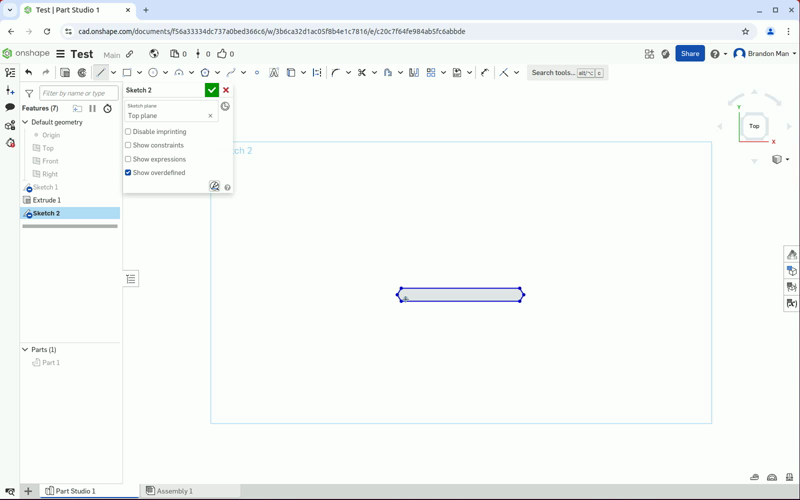
mouse_move(516, 298)
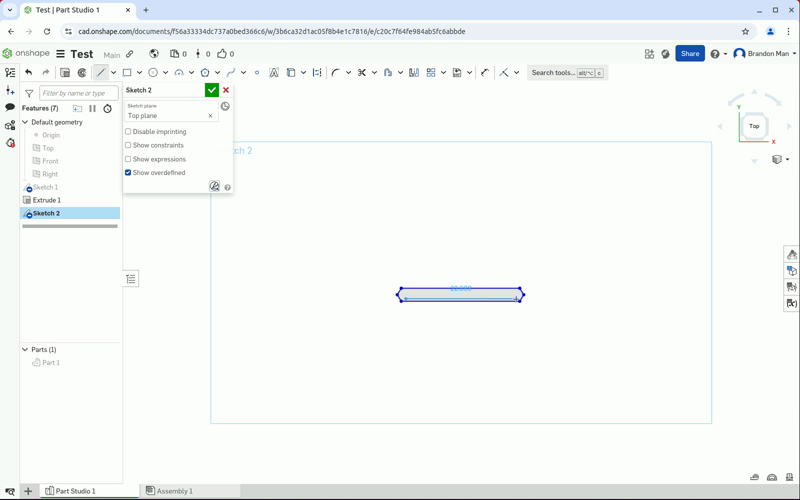
click(516, 298)
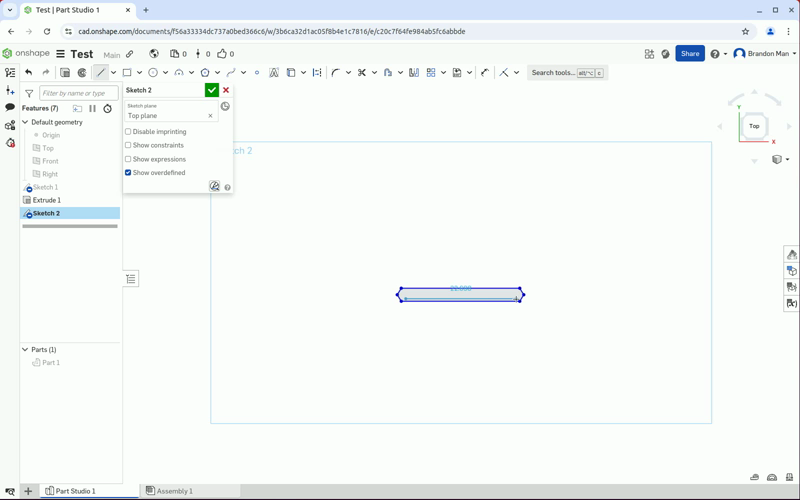
key_up(shift)
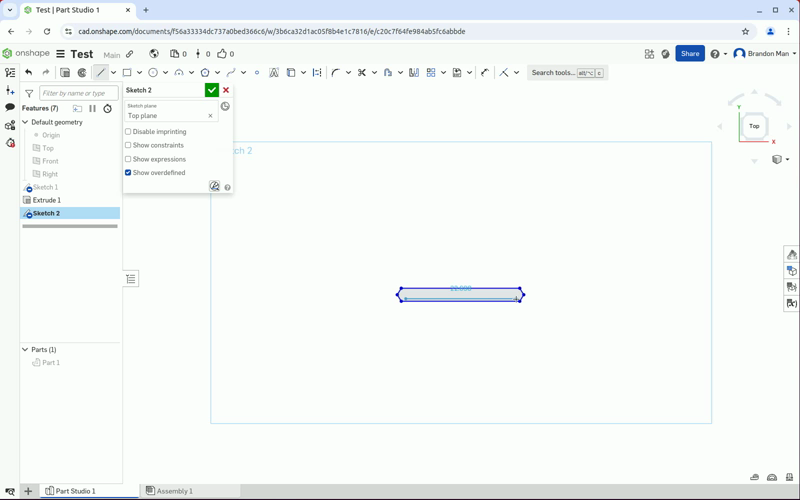
key(esc)
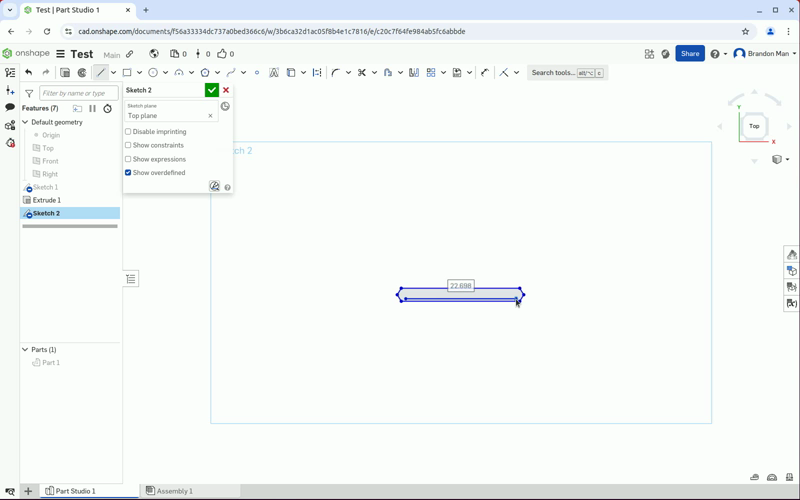
key(a)
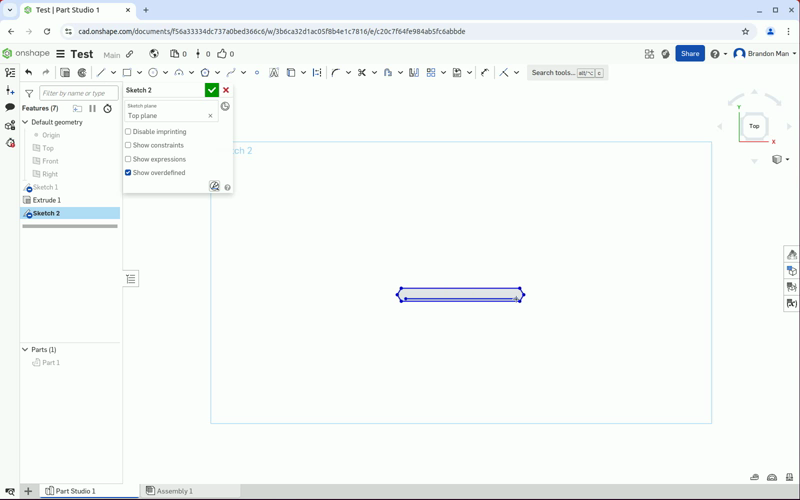
mouse_move(516, 298)
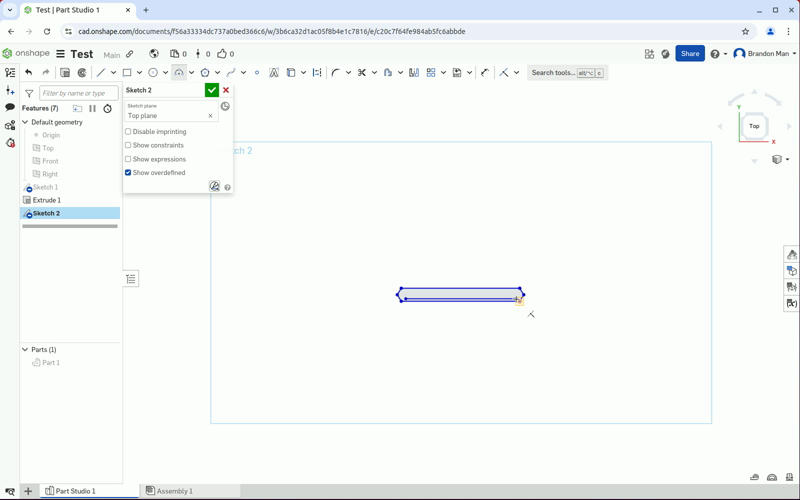
click(516, 298)
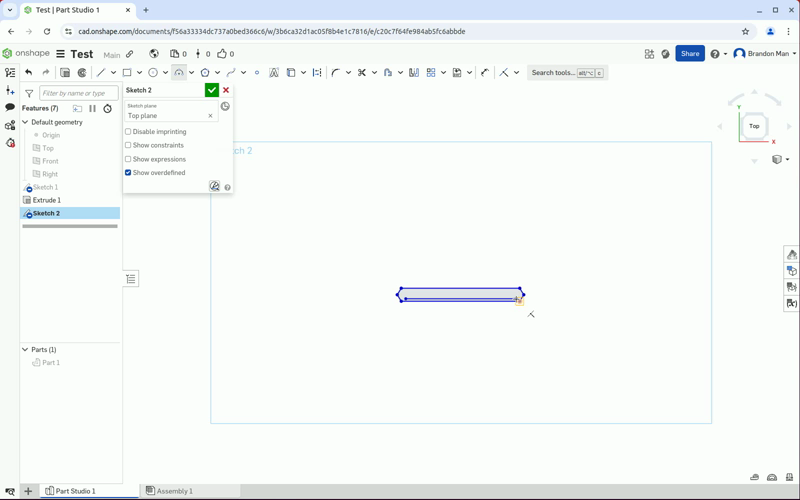
key_down(shift)
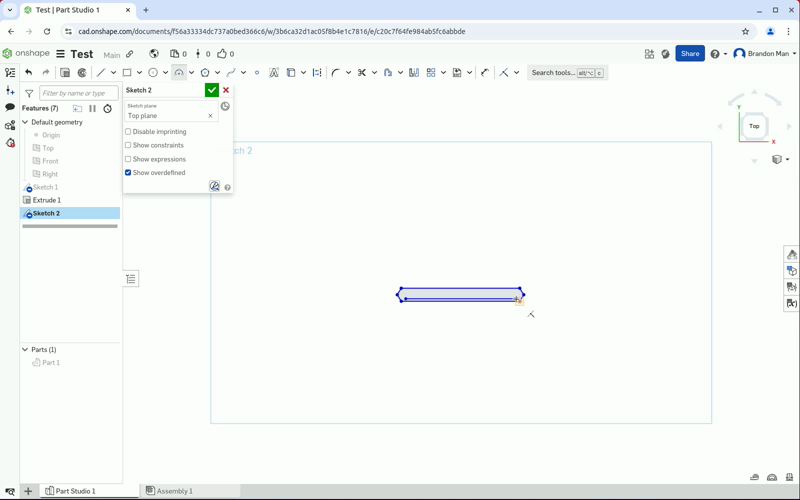
mouse_move(516, 290)
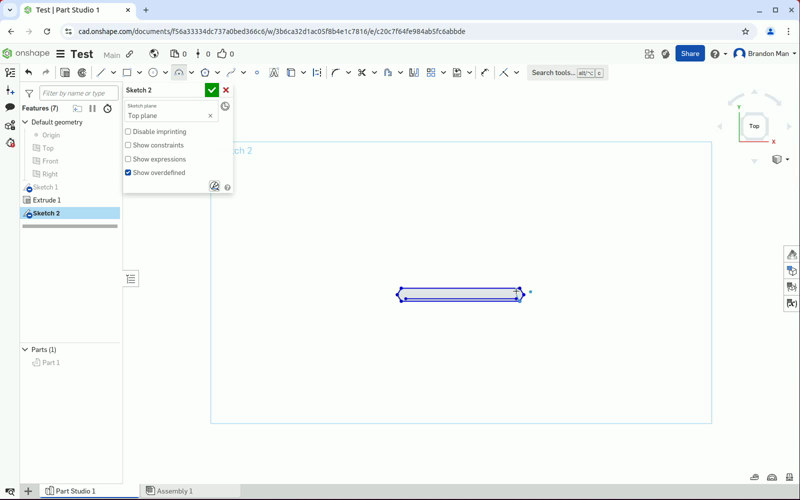
click(516, 290)
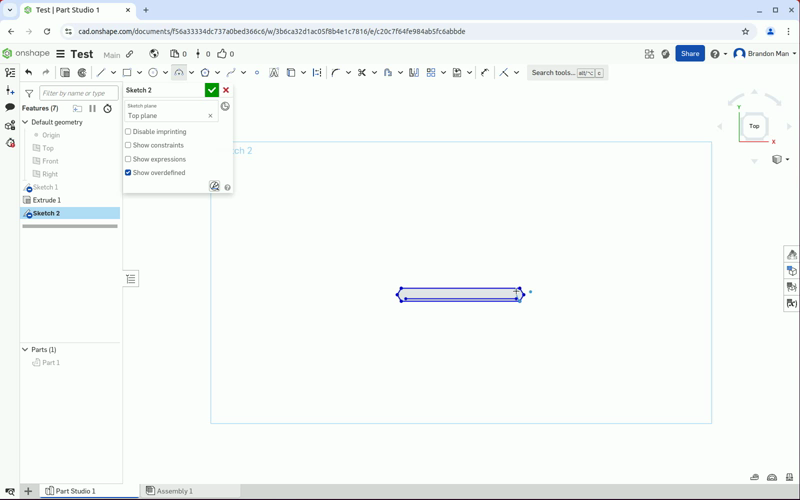
mouse_move(519, 294)
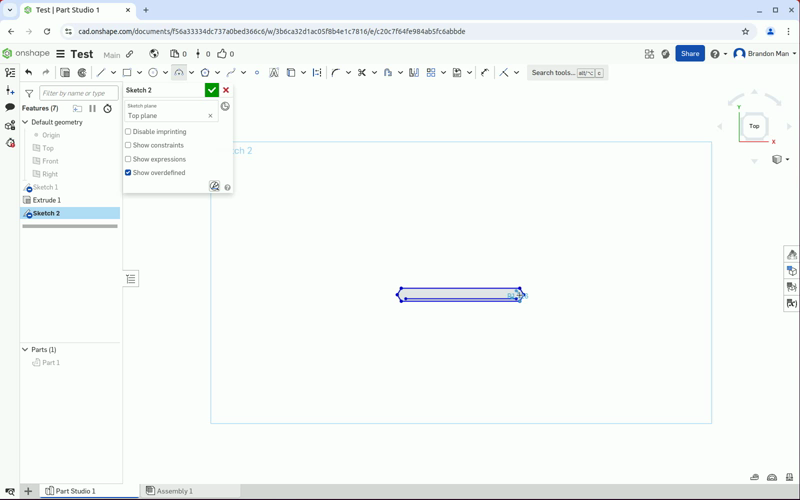
scroll(6)
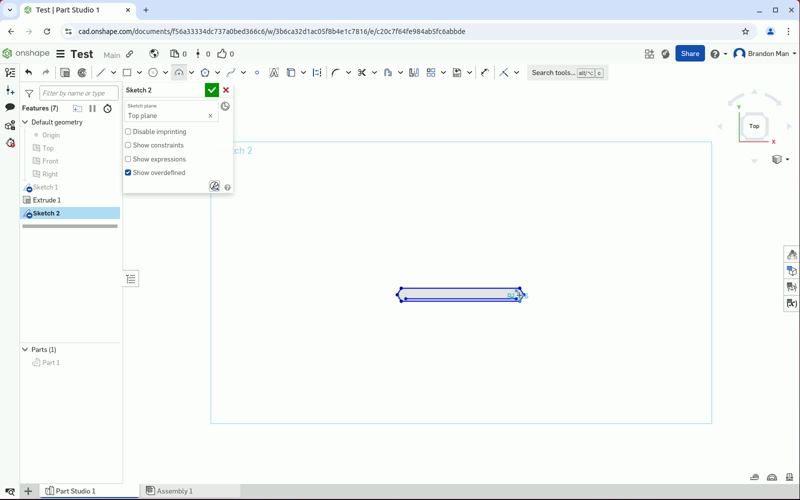
scroll(6)
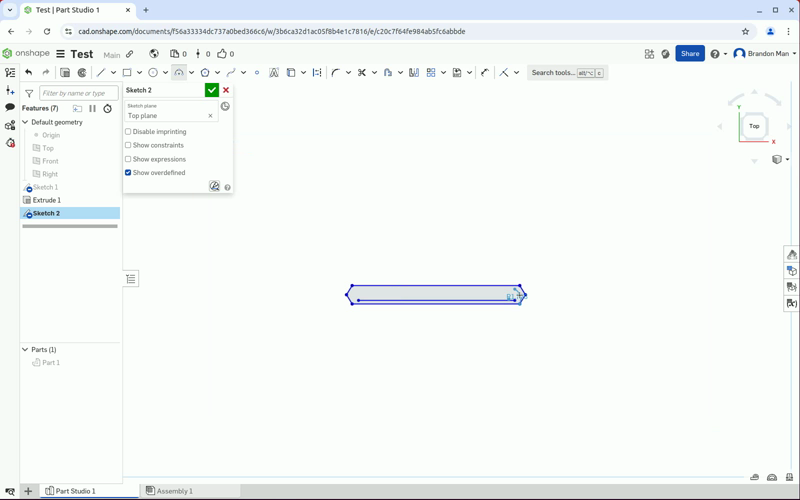
scroll(6)
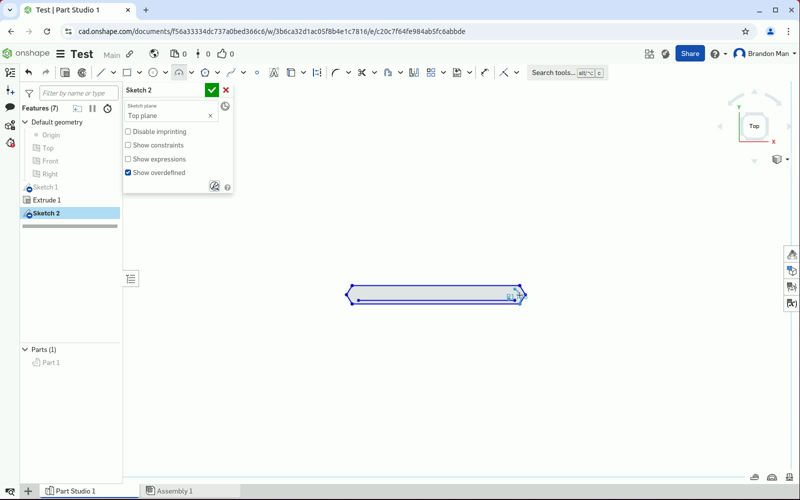
scroll(6)
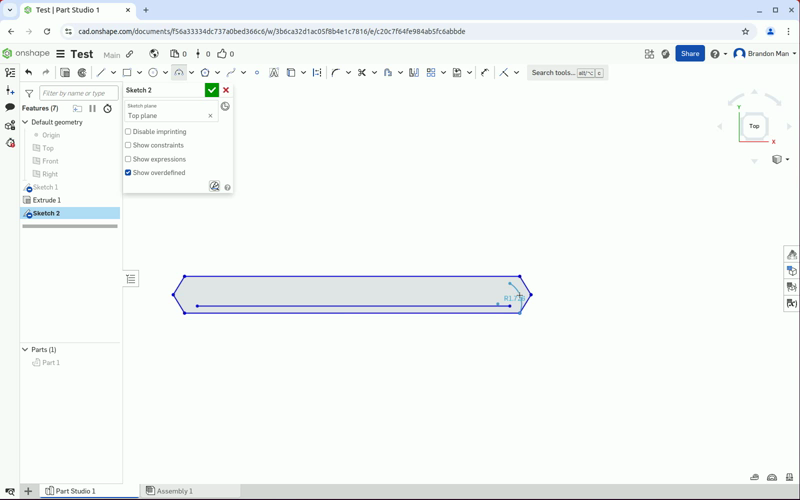
scroll(6)
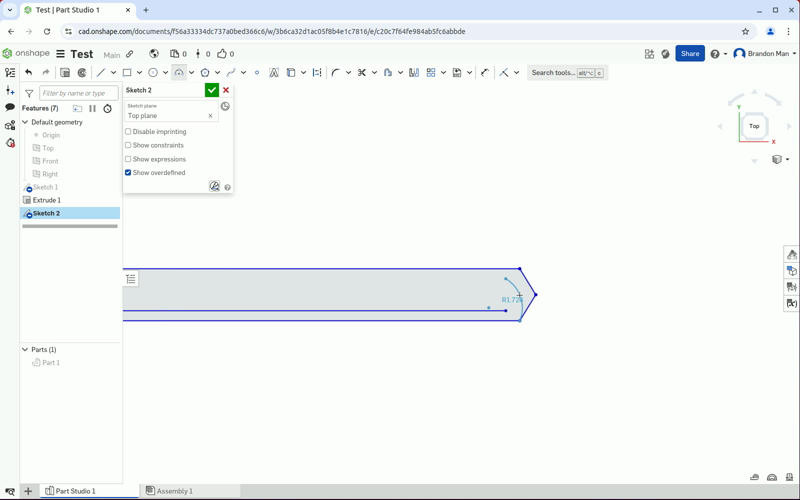
scroll(6)
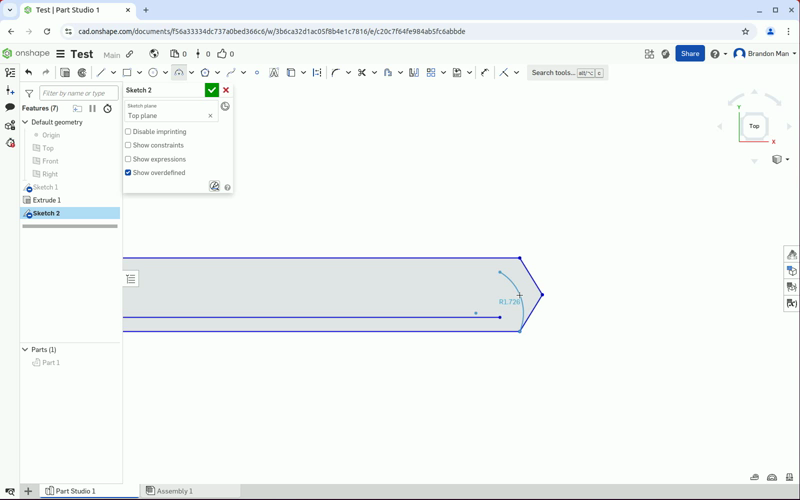
scroll(6)
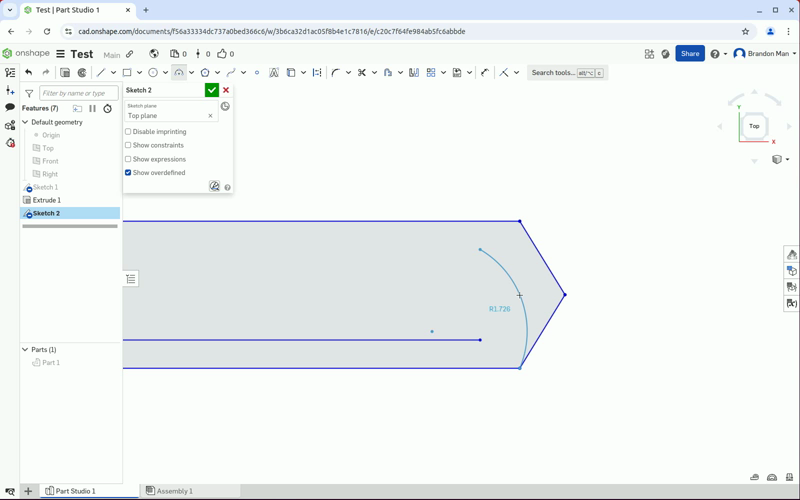
click(519, 294)
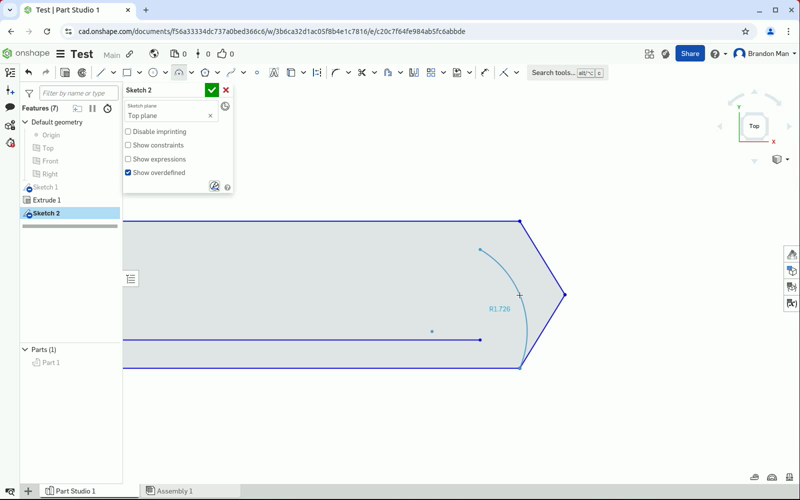
scroll(-6)
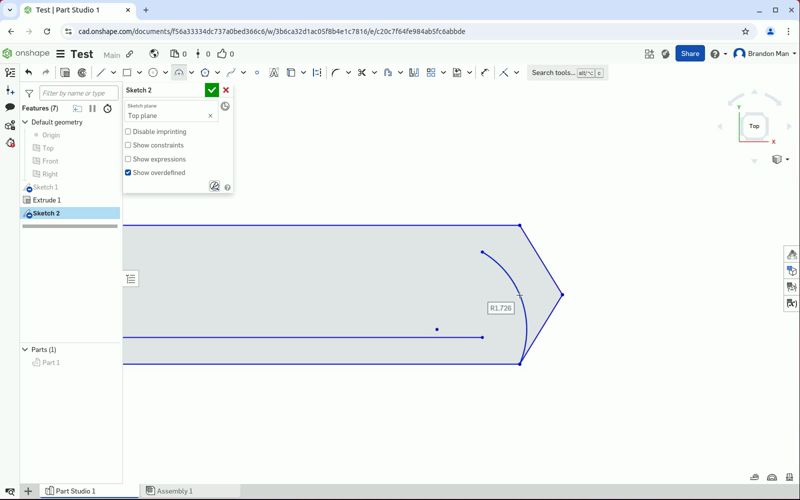
scroll(-6)
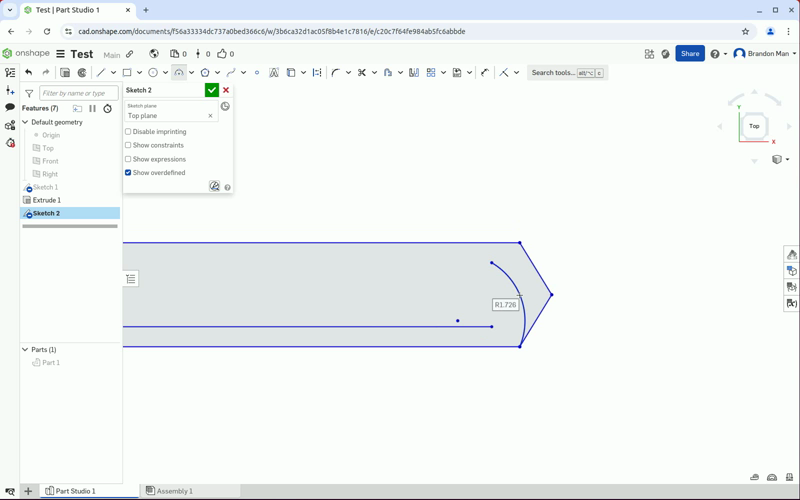
scroll(-6)
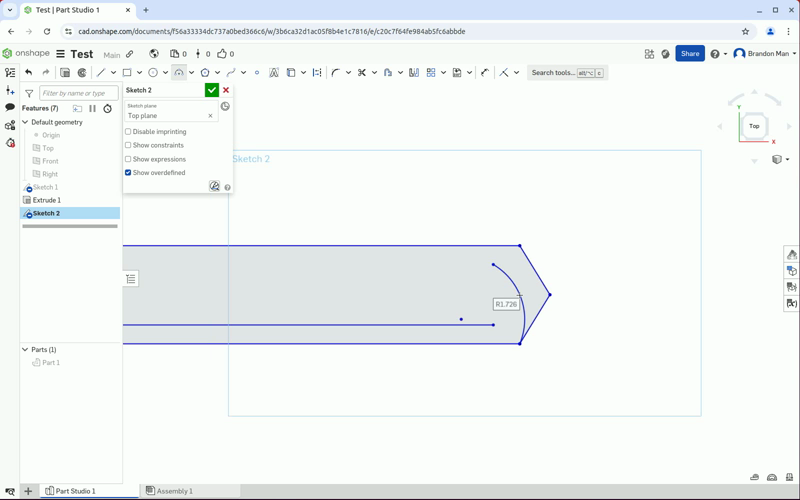
scroll(-6)
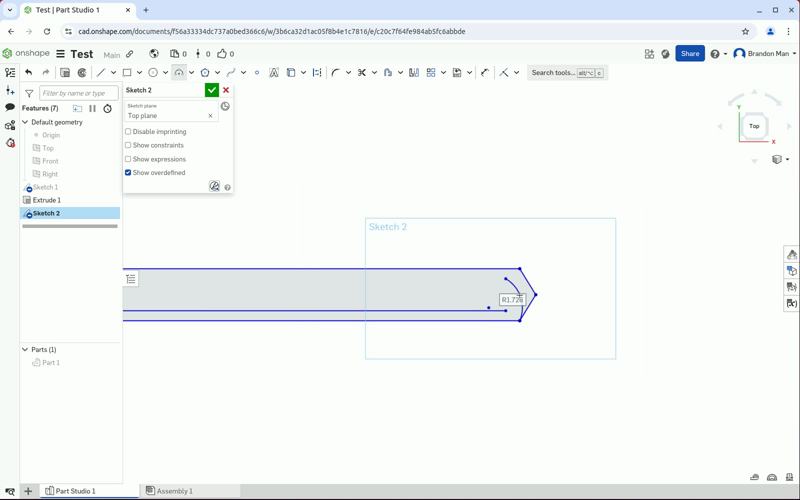
scroll(-6)
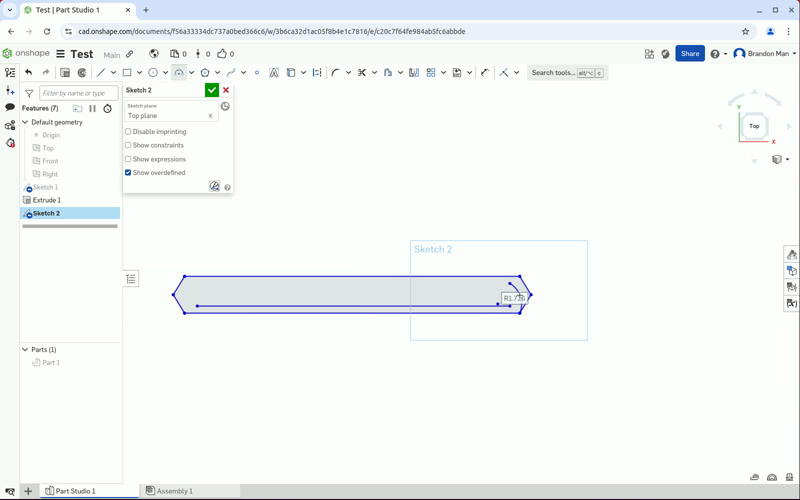
scroll(-6)
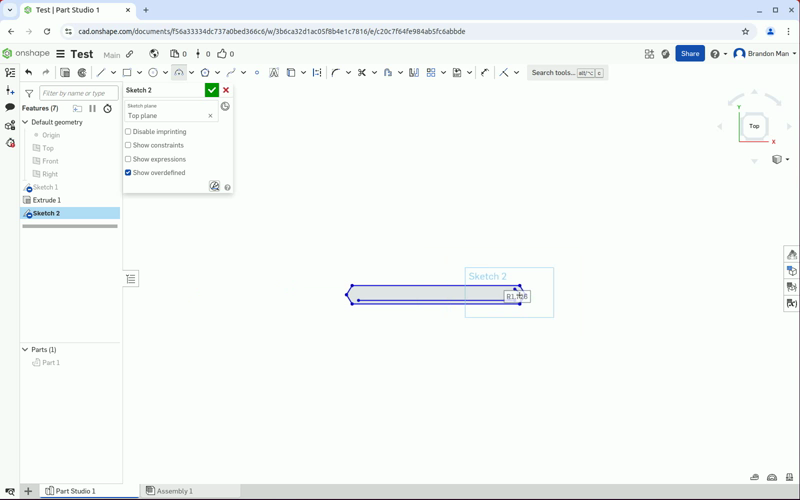
scroll(-6)
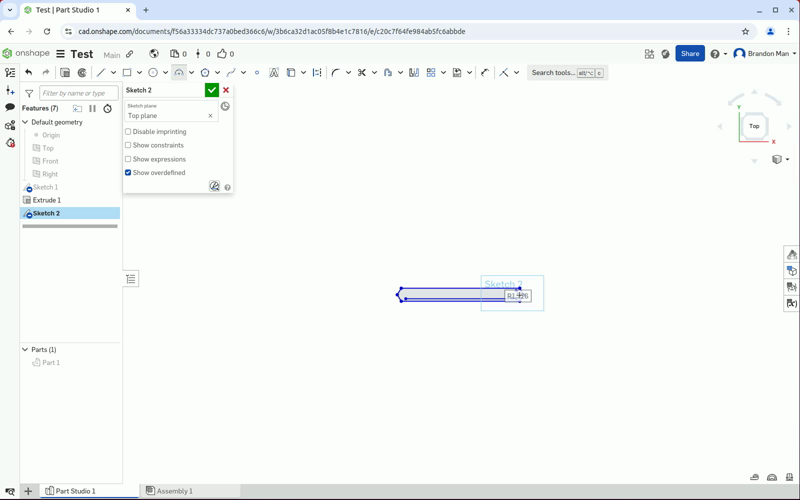
key_up(shift)
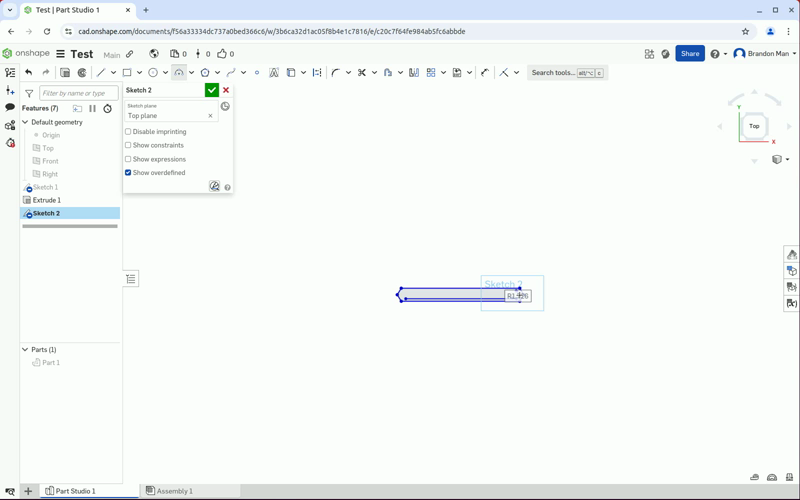
key(esc)
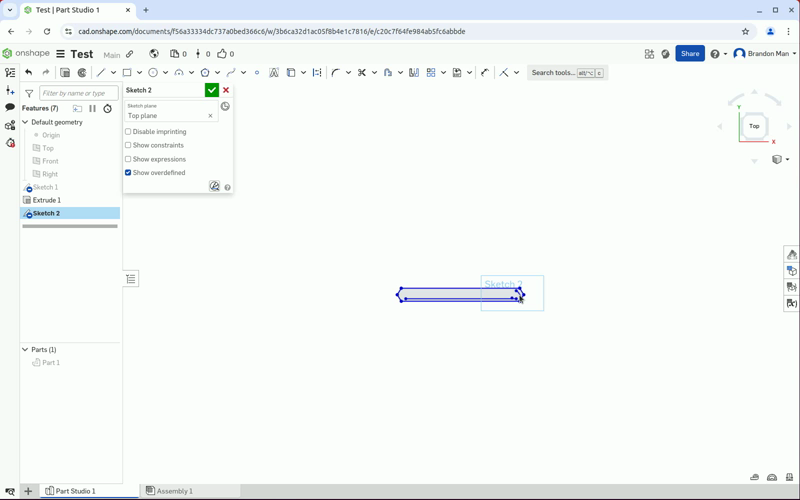
key(l)
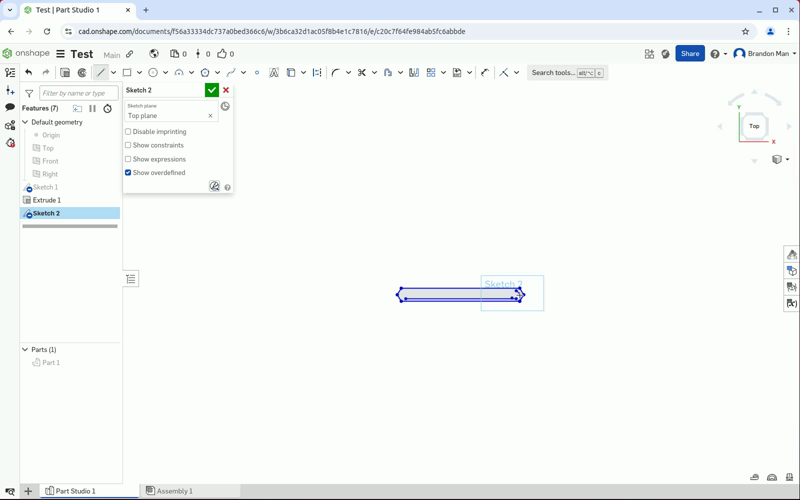
mouse_move(516, 290)
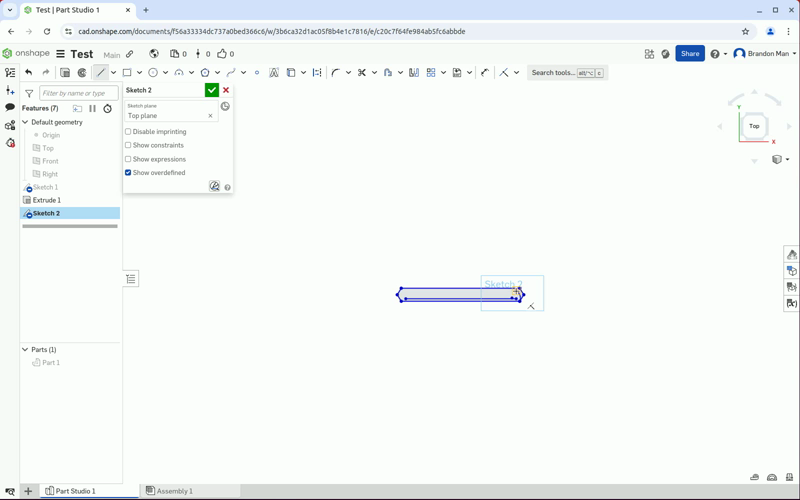
scroll(6)
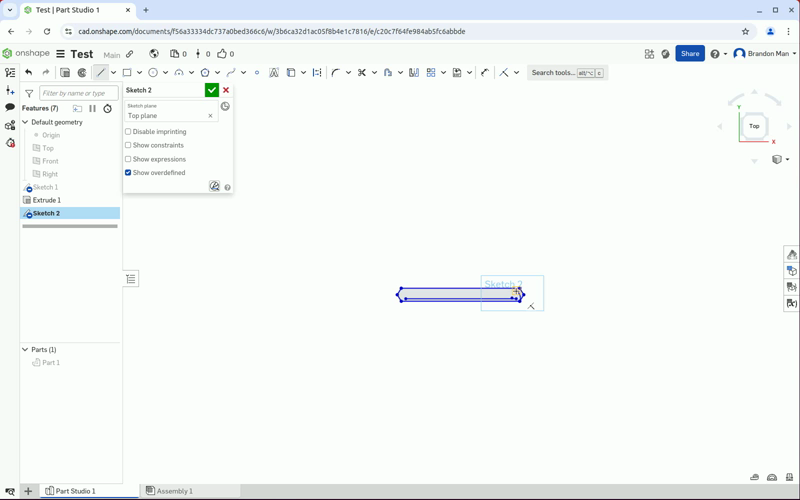
scroll(6)
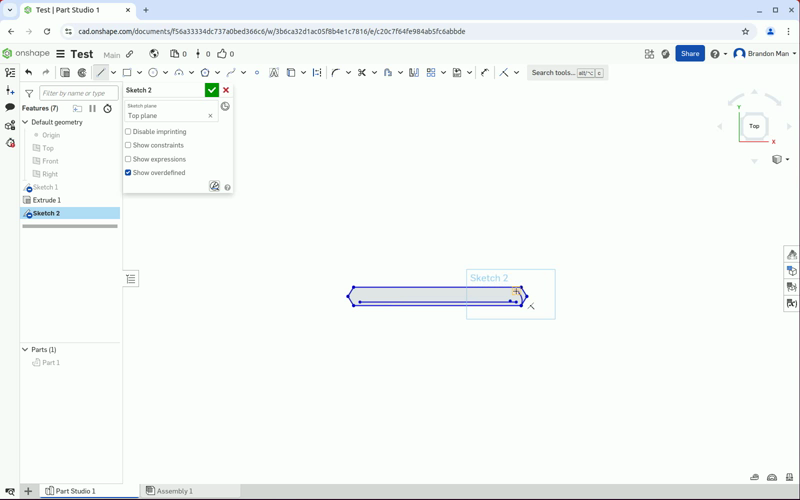
scroll(6)
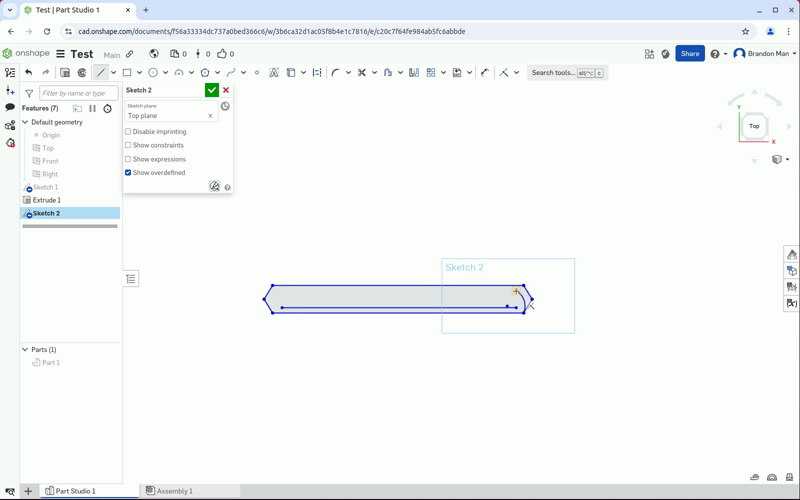
scroll(6)
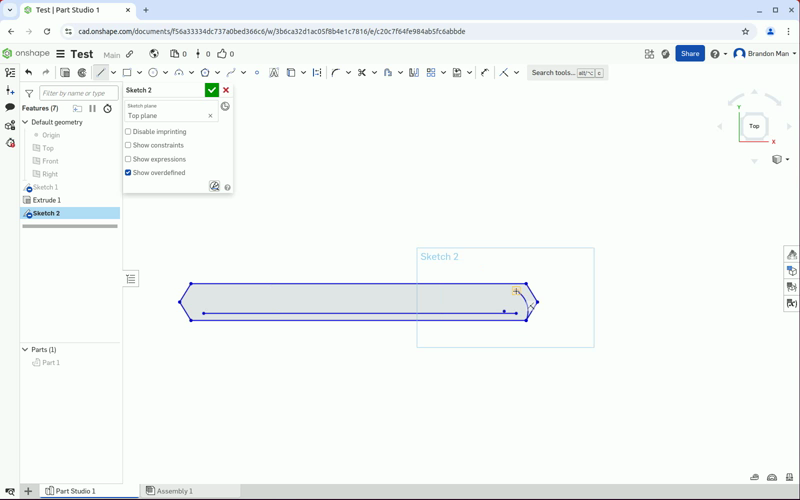
scroll(6)
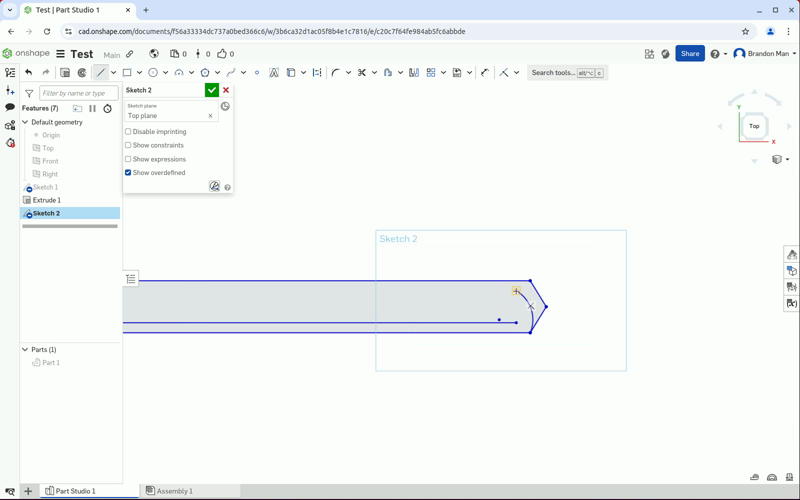
scroll(6)
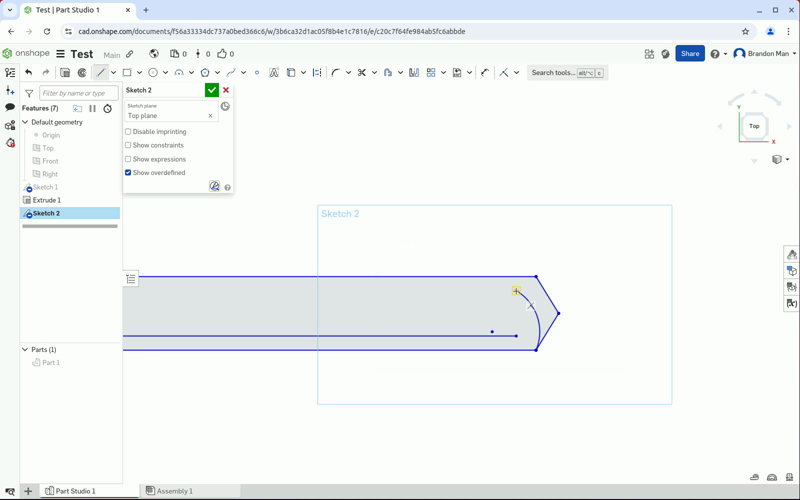
scroll(6)
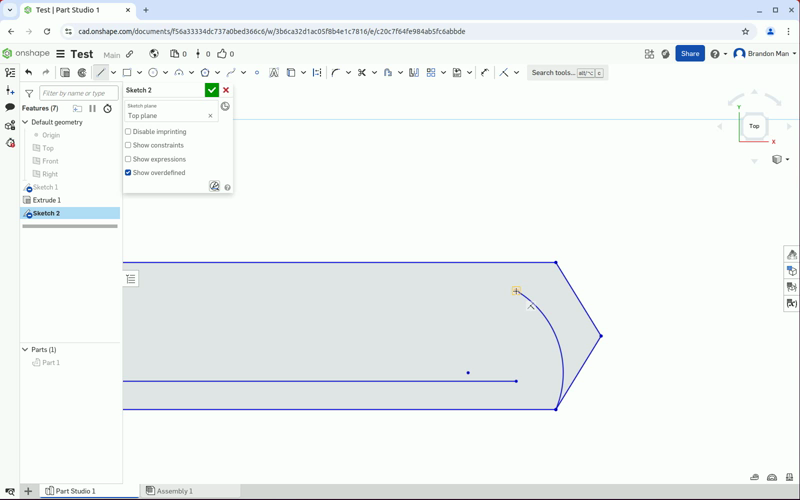
click(516, 290)
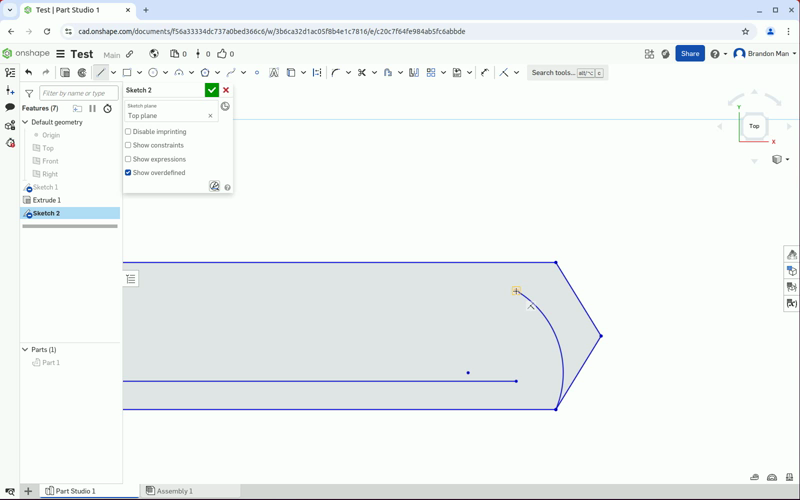
scroll(-6)
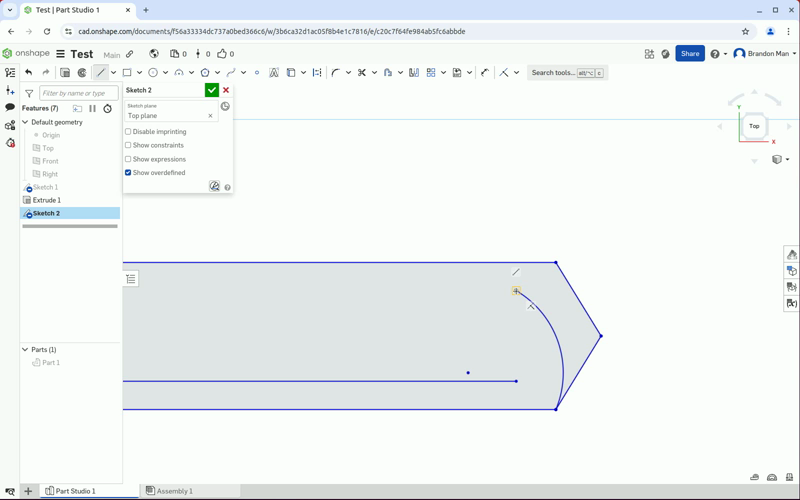
scroll(-6)
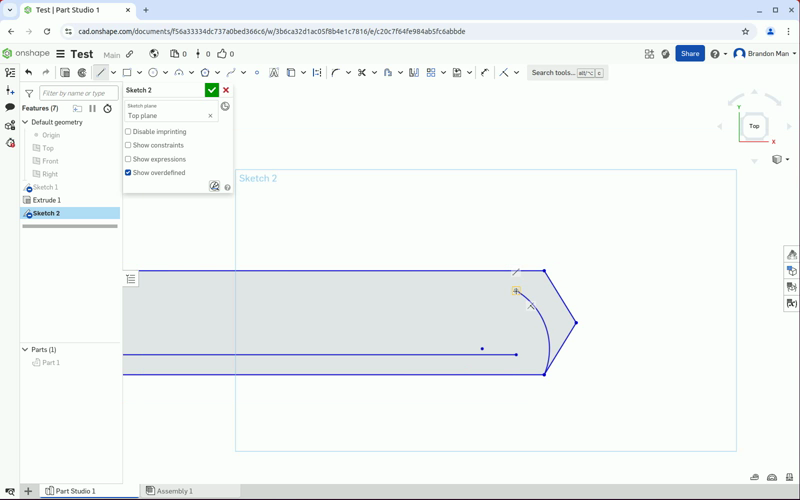
scroll(-6)
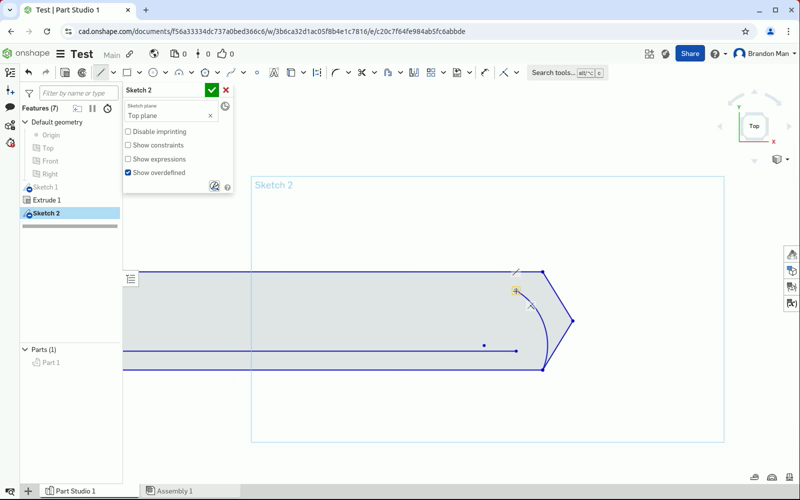
scroll(-6)
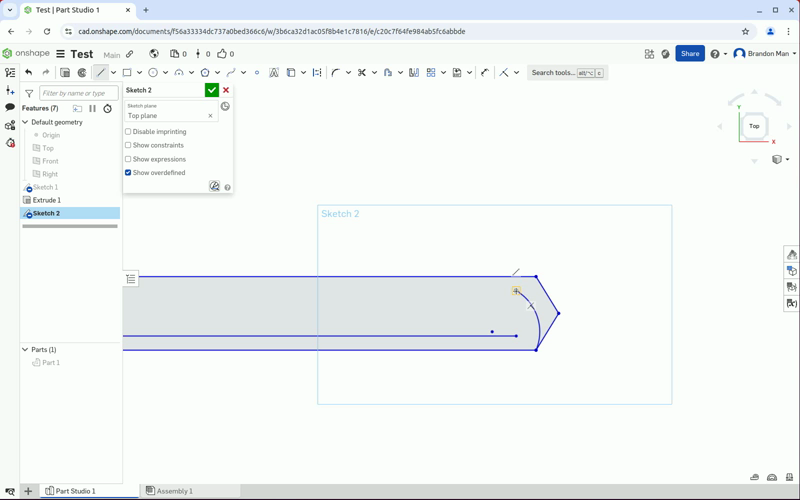
scroll(-6)
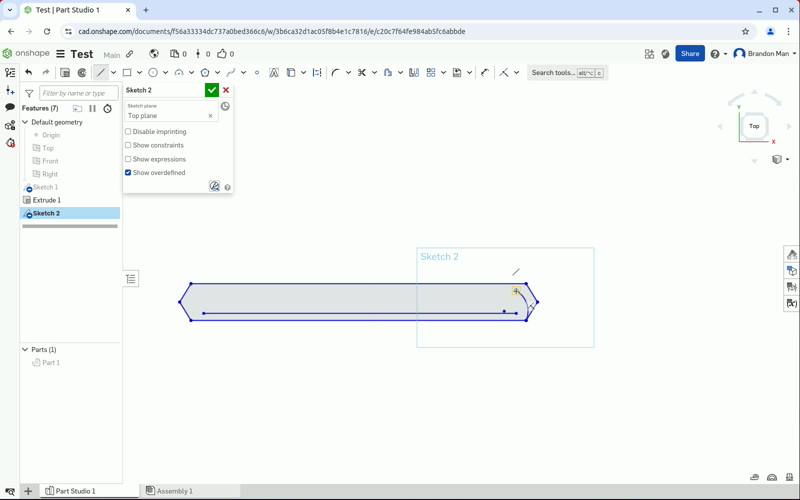
scroll(-6)
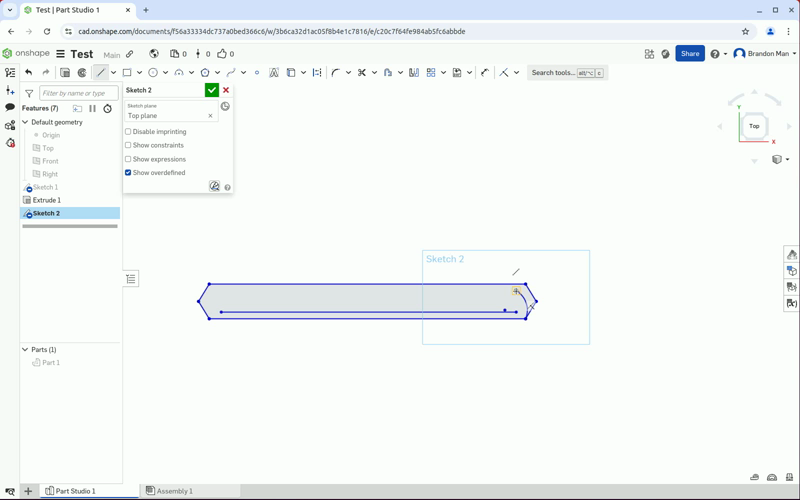
scroll(-6)
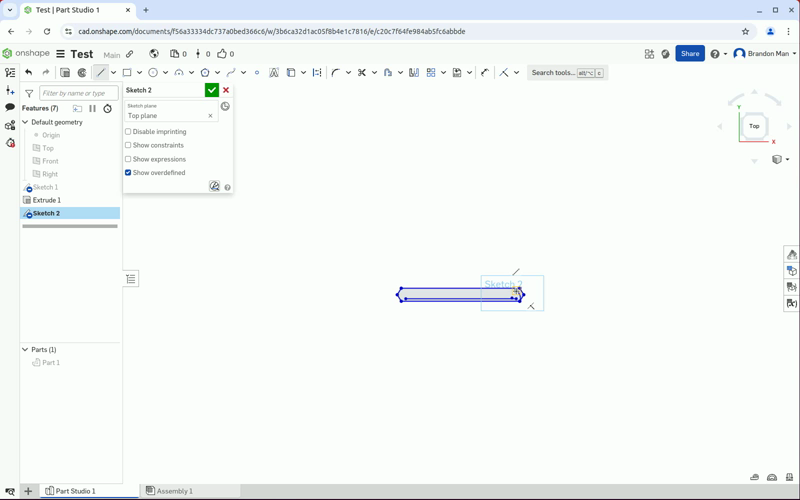
key_down(shift)
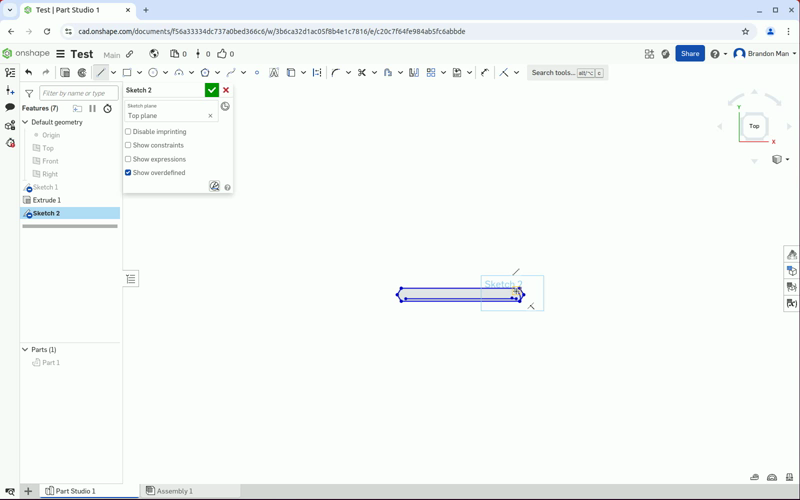
mouse_move(405, 290)
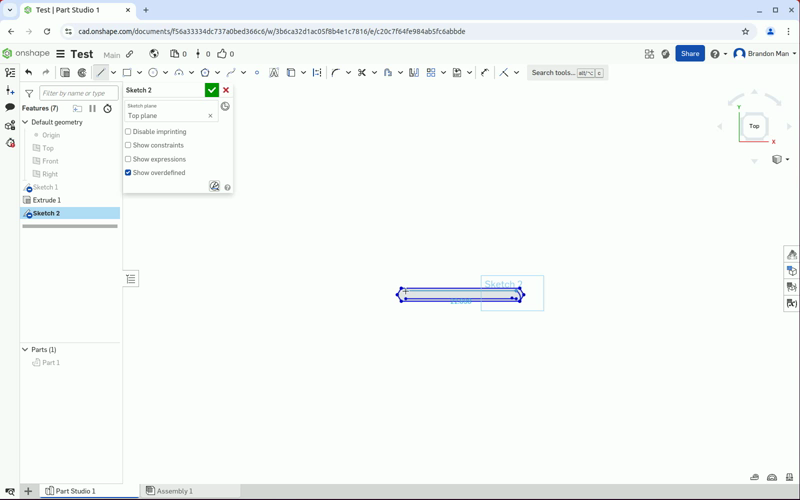
click(405, 290)
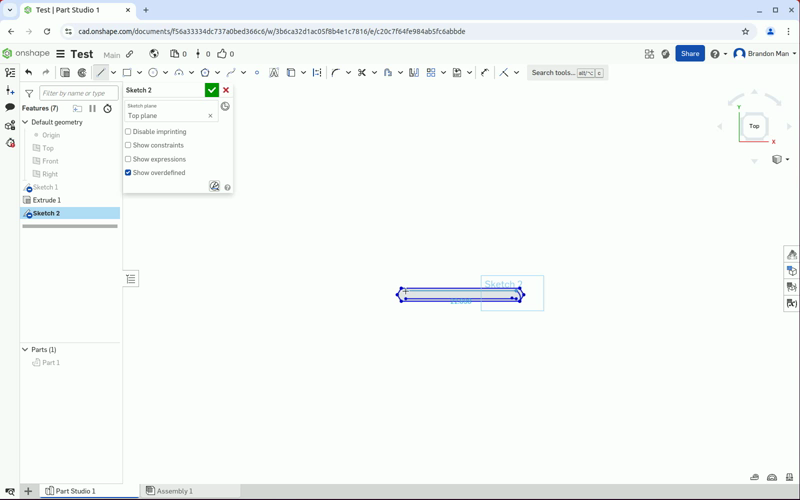
key_up(shift)
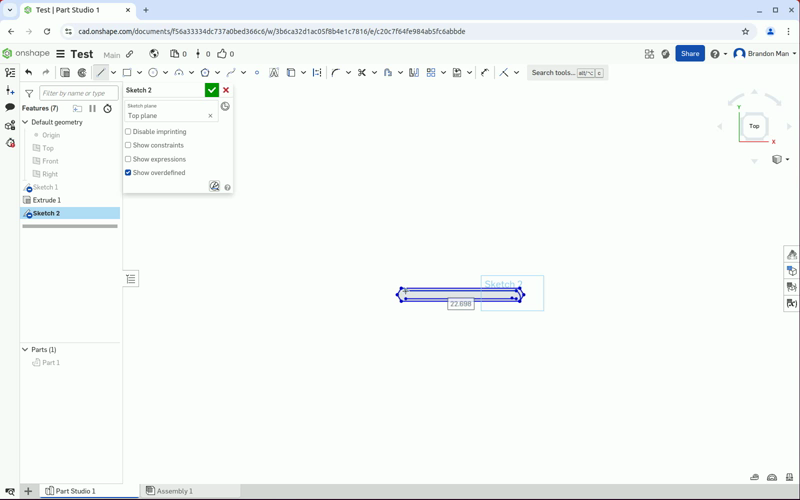
key(esc)
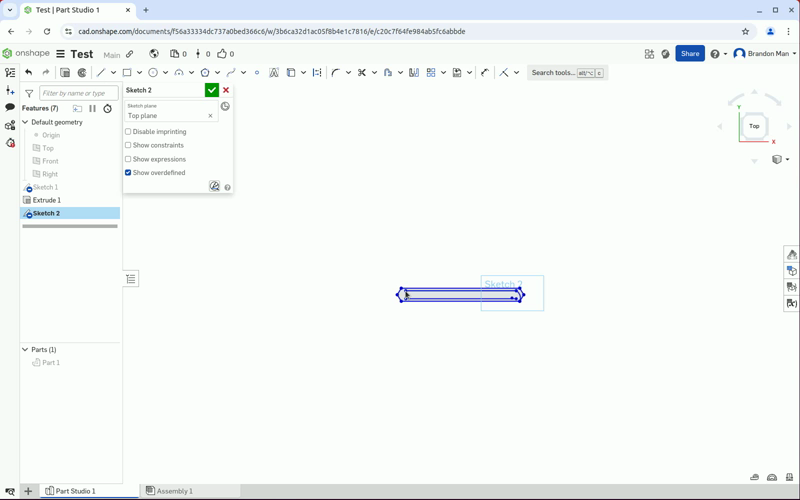
key(a)
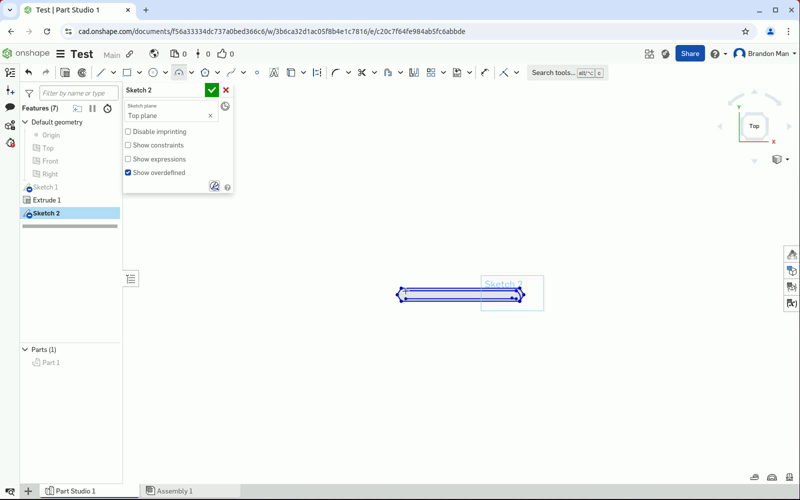
mouse_move(405, 290)
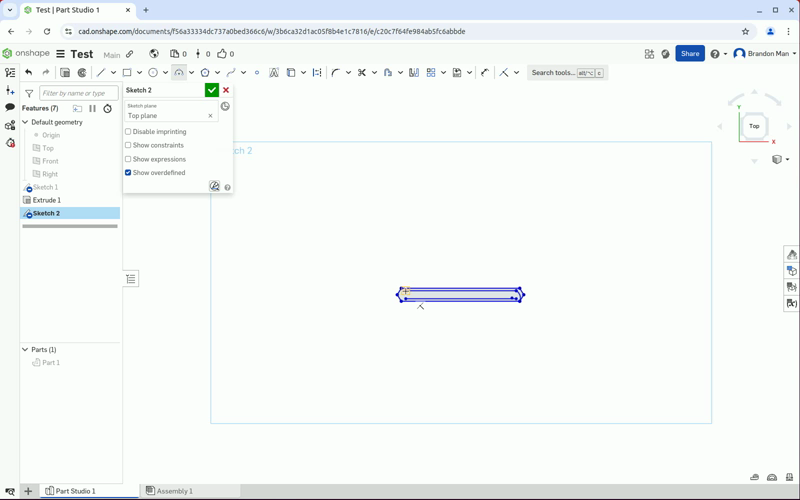
click(405, 290)
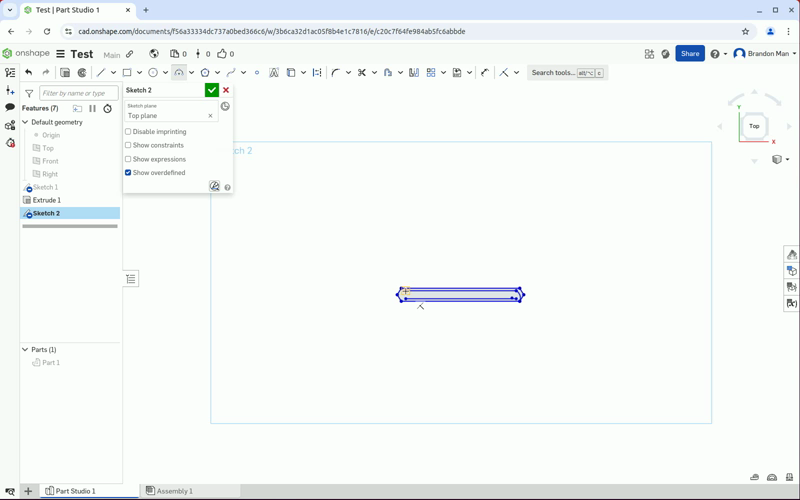
mouse_move(405, 298)
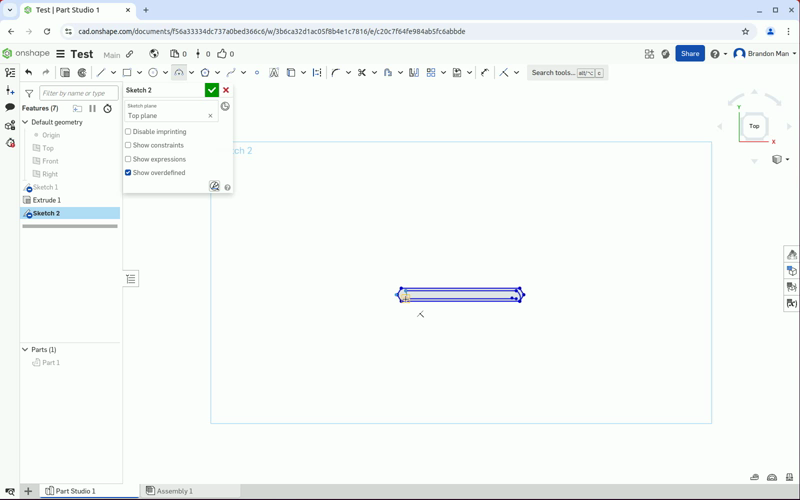
click(405, 298)
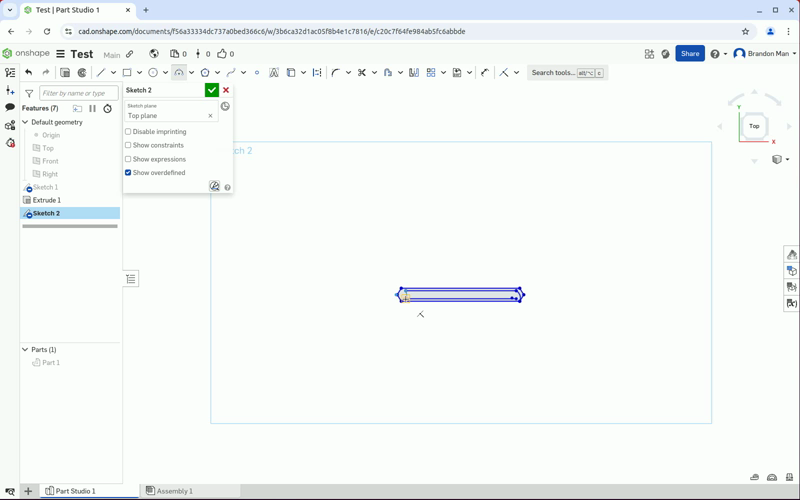
key_down(shift)
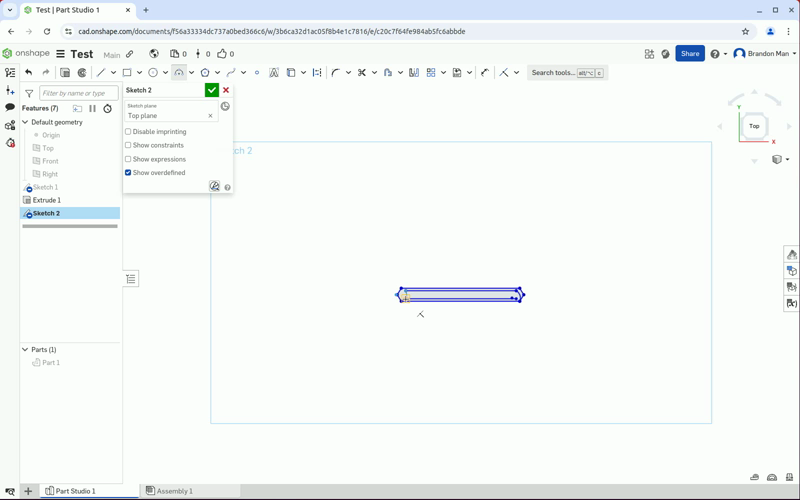
mouse_move(401, 294)
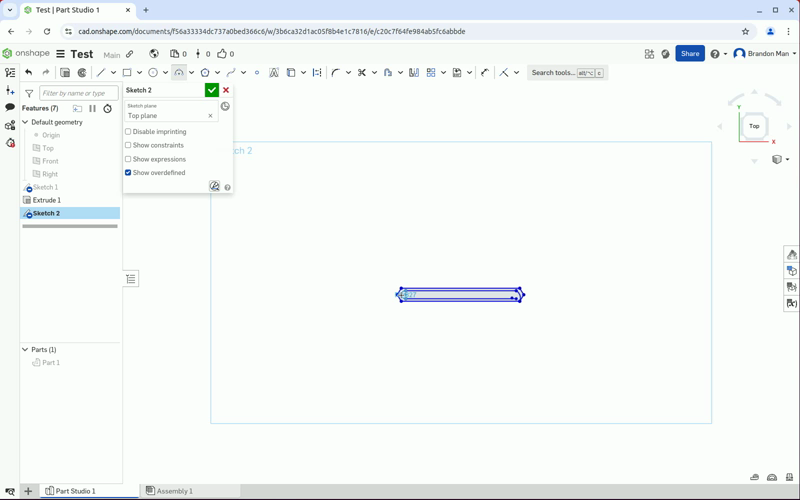
scroll(6)
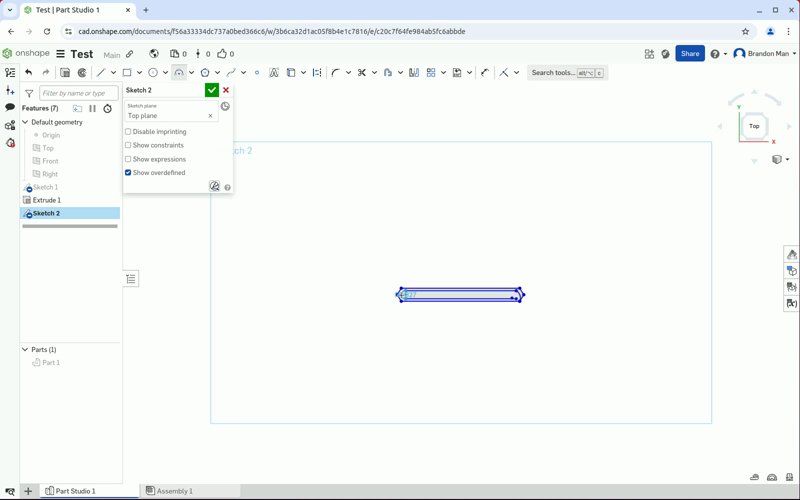
scroll(6)
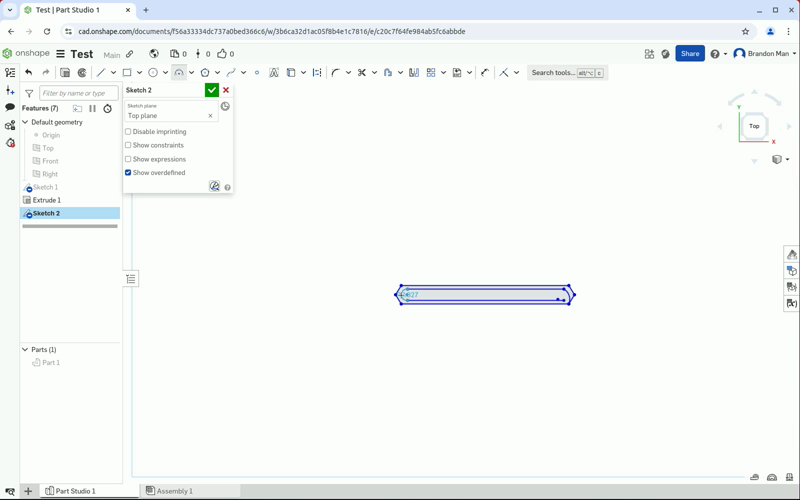
scroll(6)
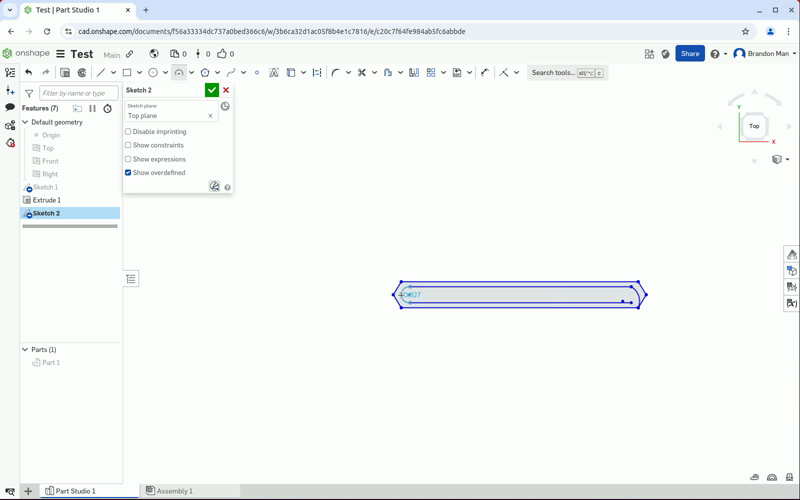
scroll(6)
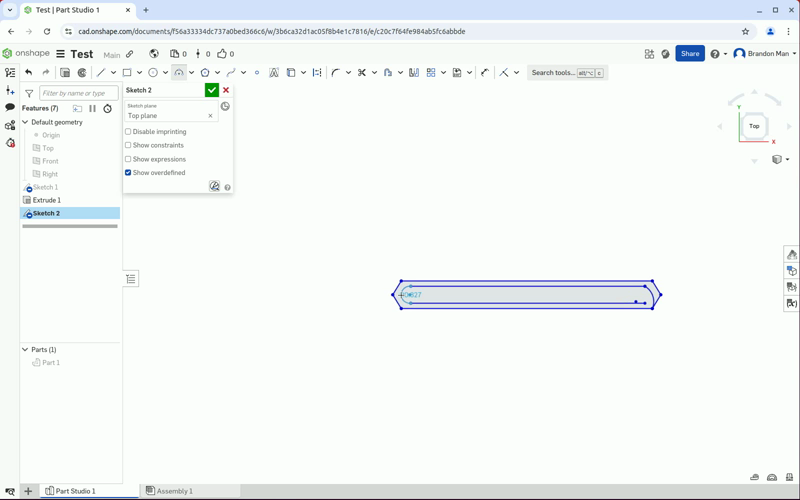
scroll(6)
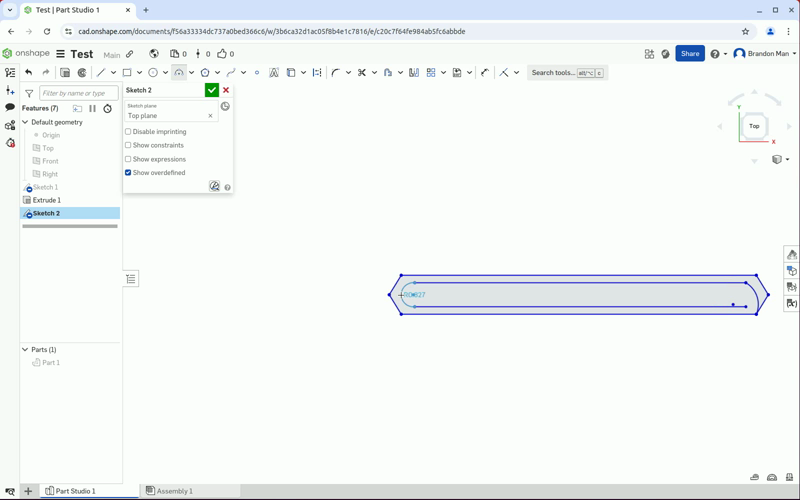
scroll(6)
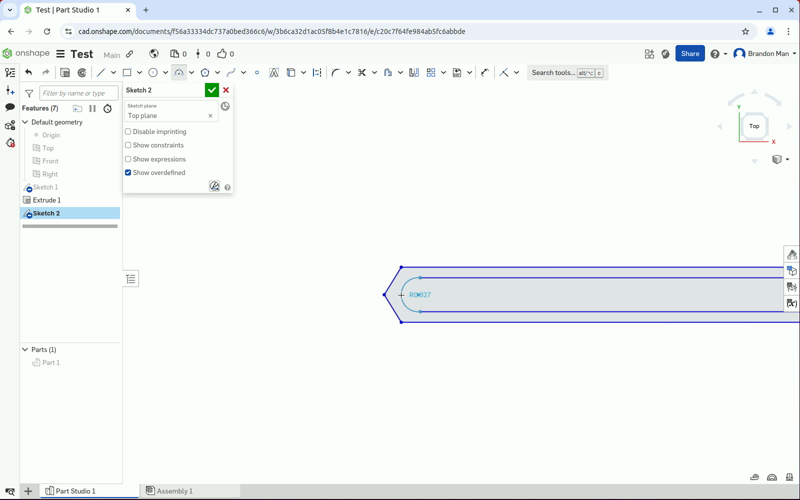
scroll(6)
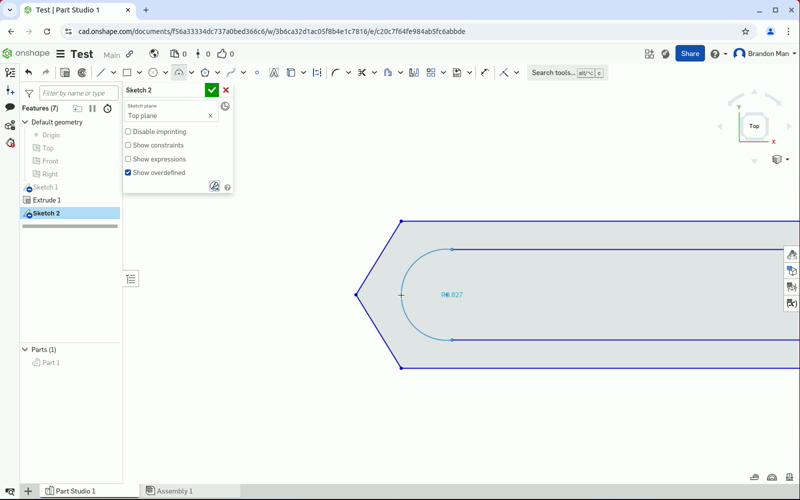
click(401, 294)
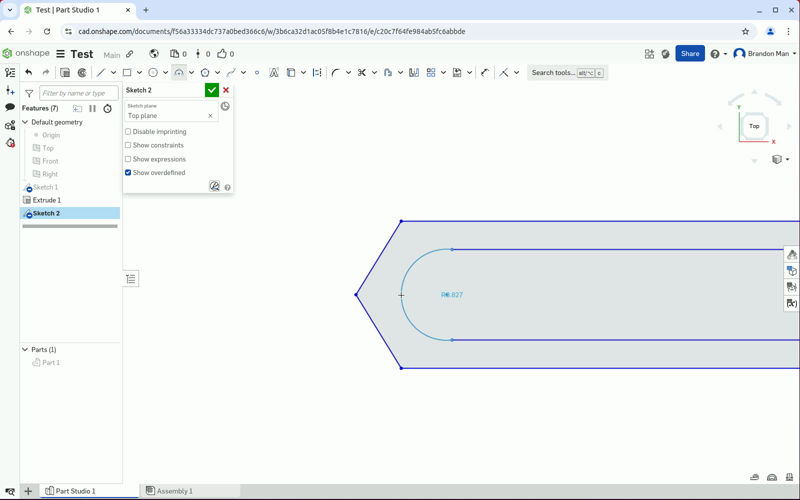
scroll(-6)
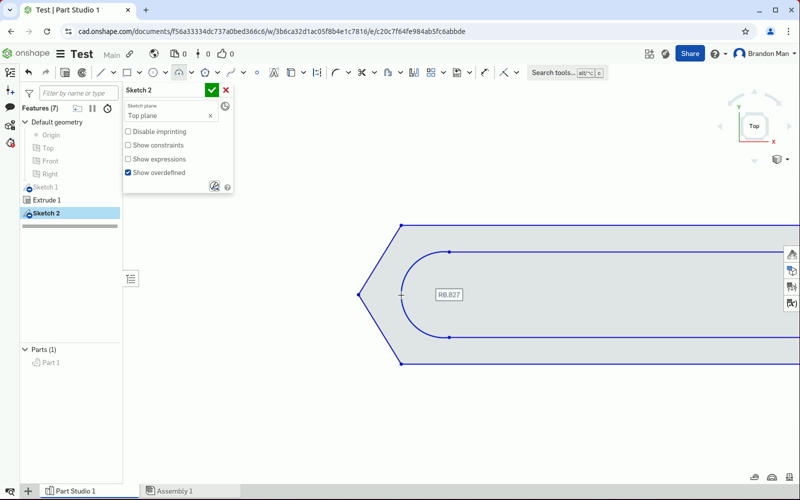
scroll(-6)
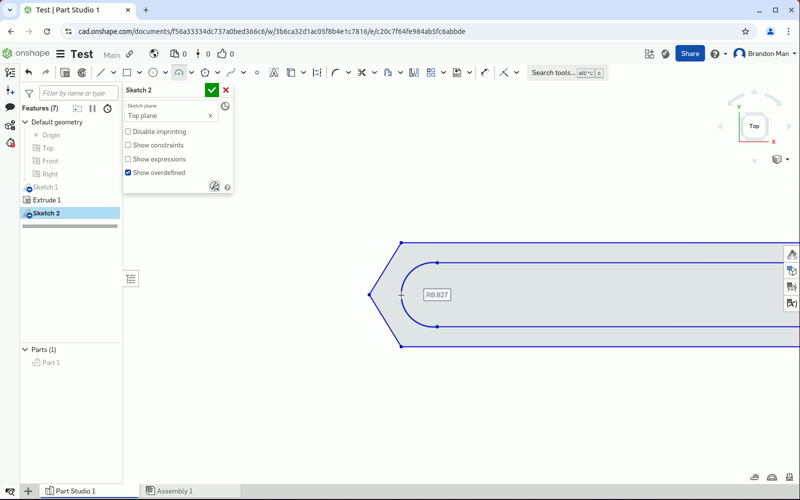
scroll(-6)
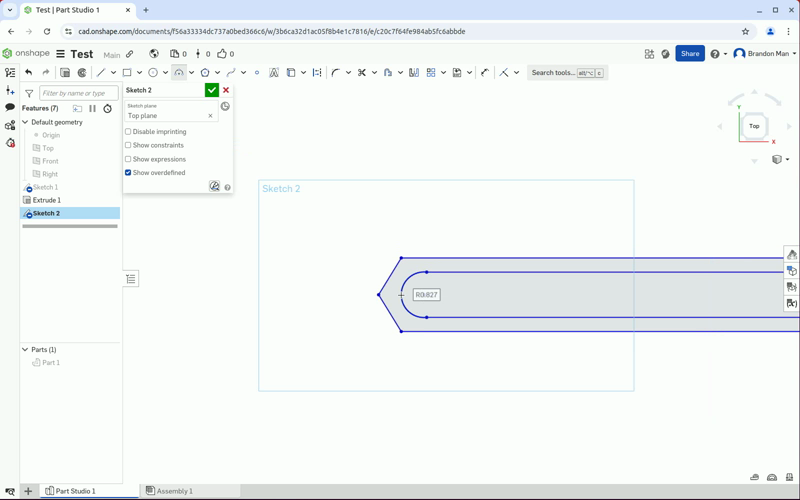
scroll(-6)
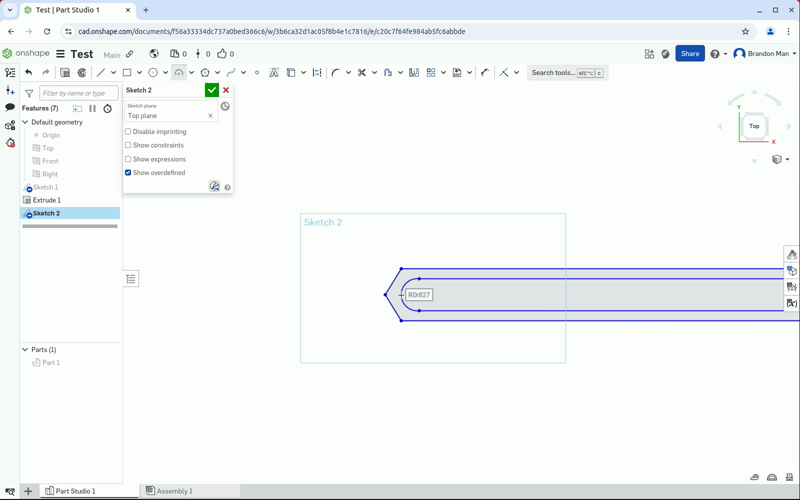
scroll(-6)
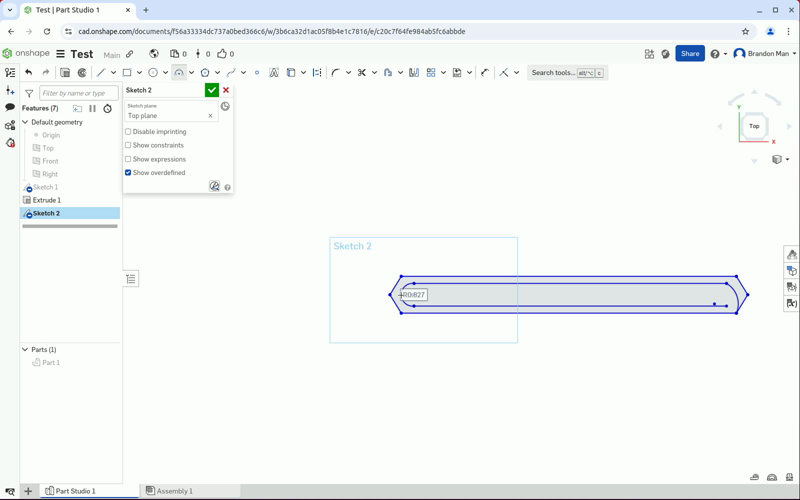
scroll(-6)
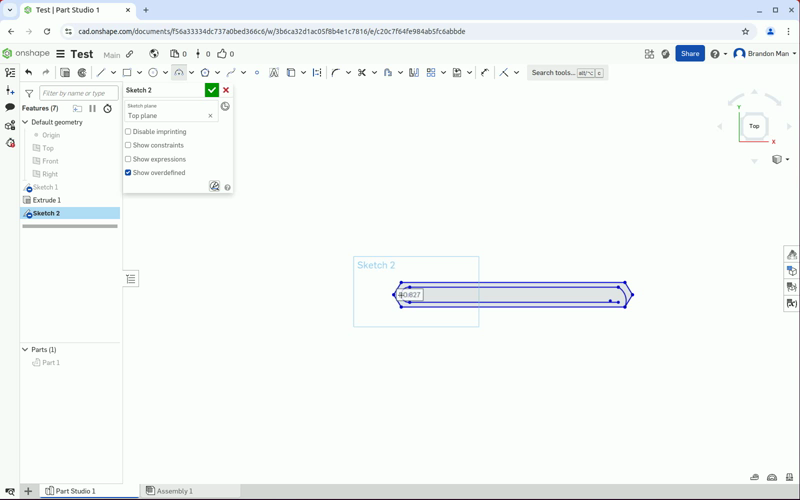
scroll(-6)
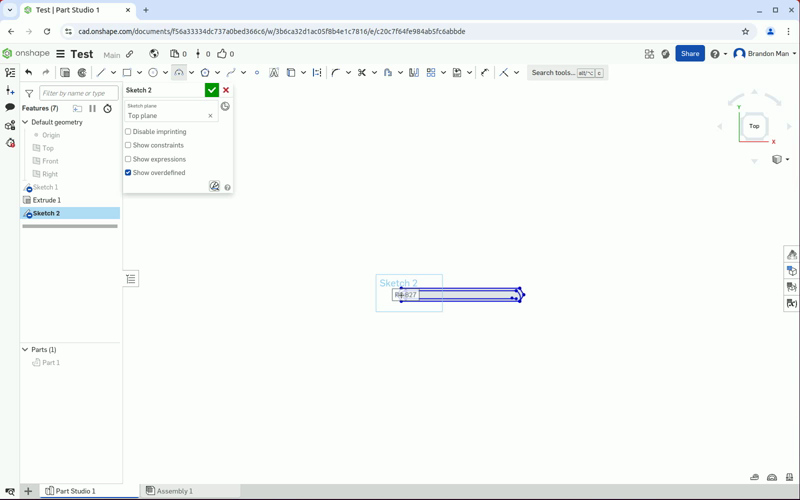
key_up(shift)
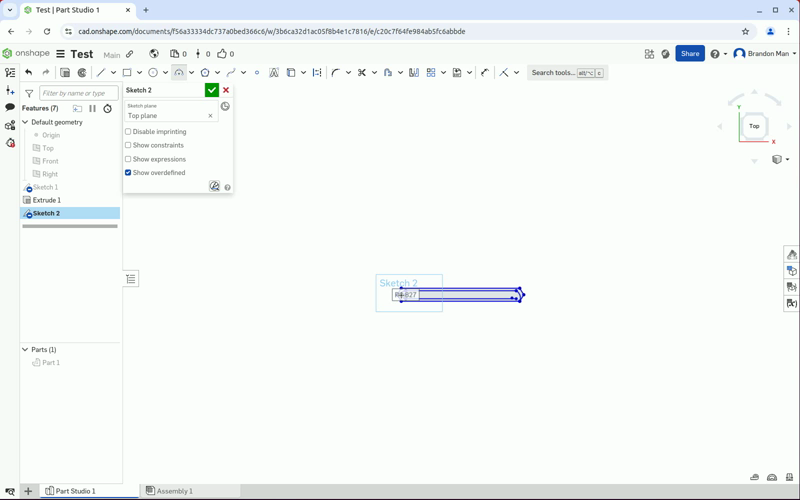
key(esc)
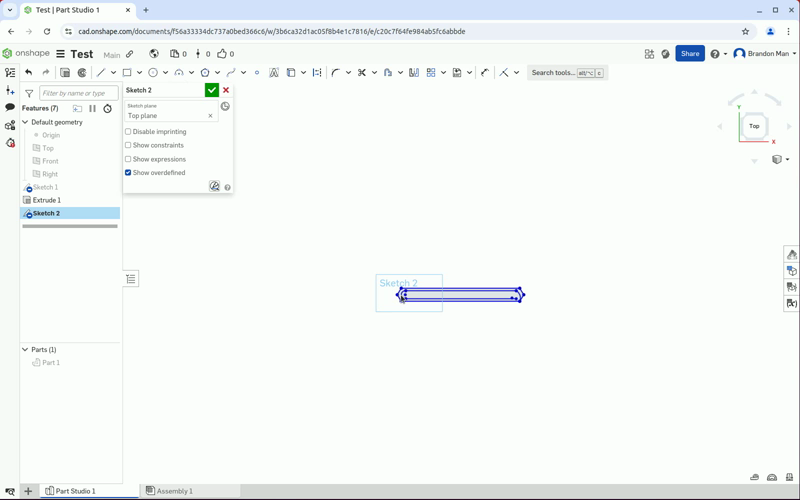
mouse_move(468, 300)
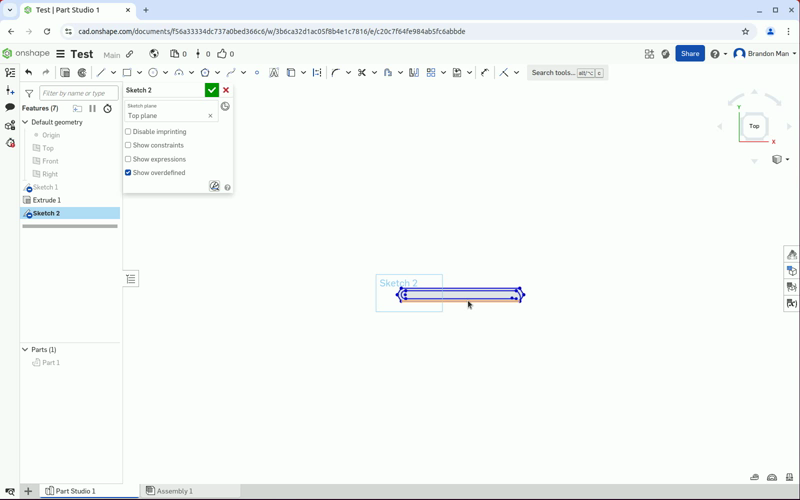
scroll(6)
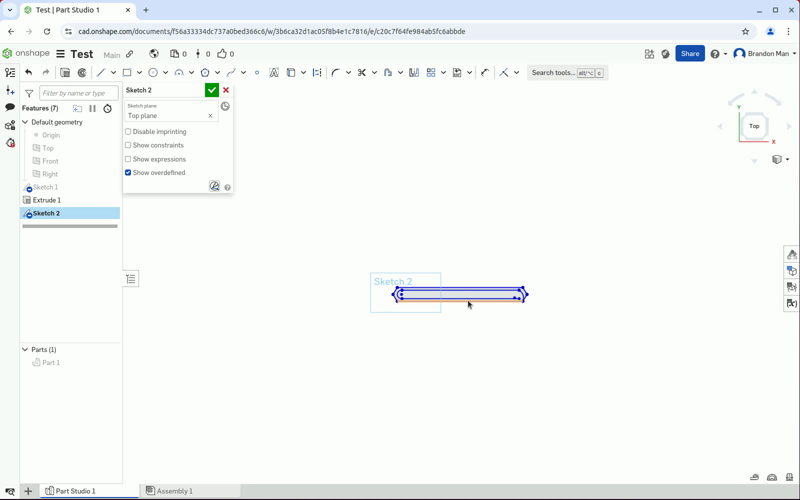
scroll(6)
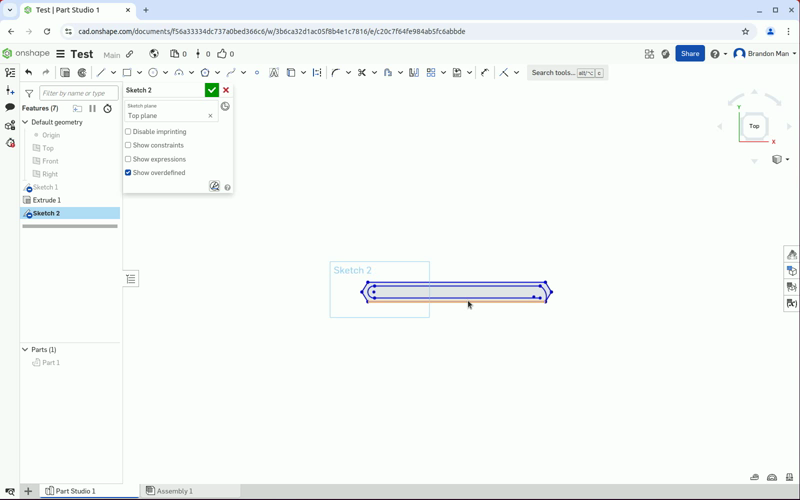
scroll(6)
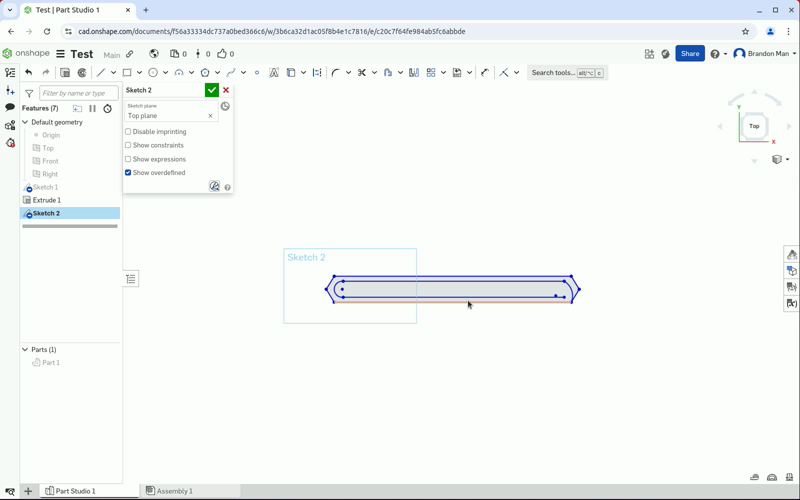
scroll(6)
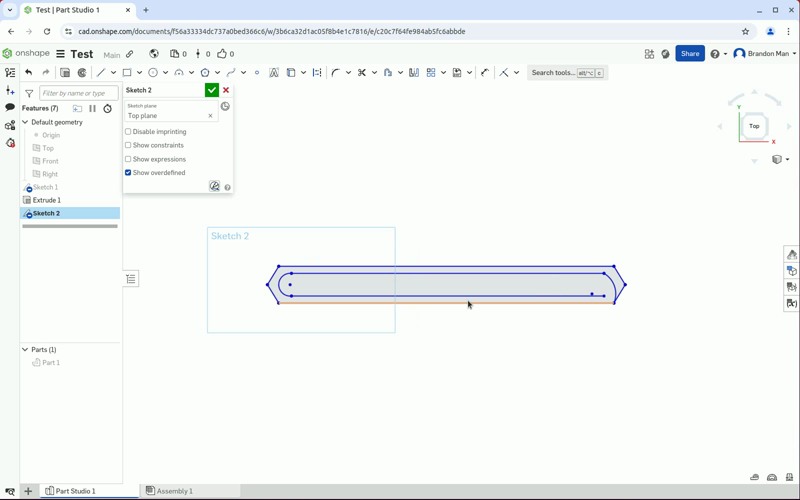
scroll(6)
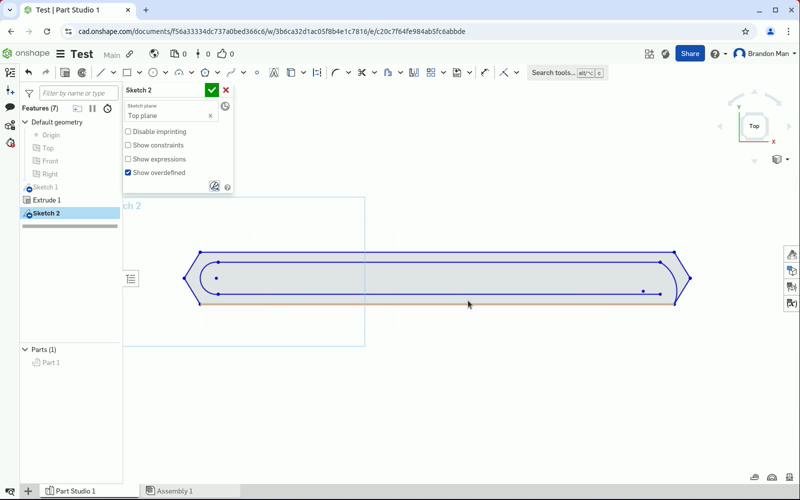
scroll(6)
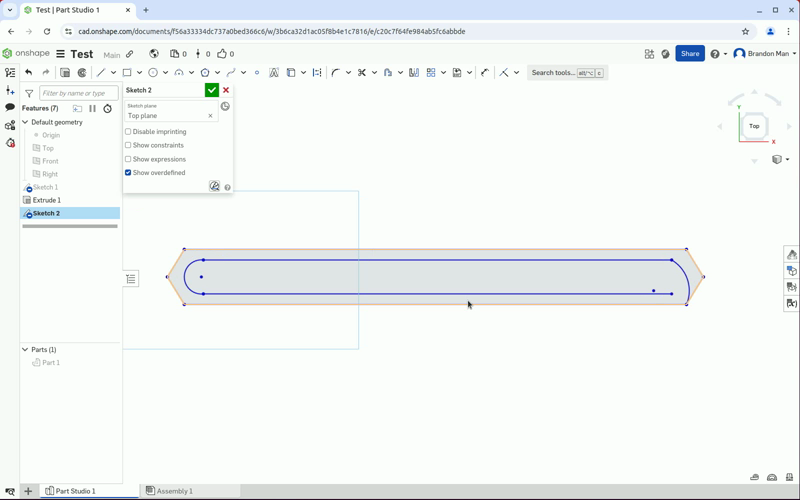
scroll(6)
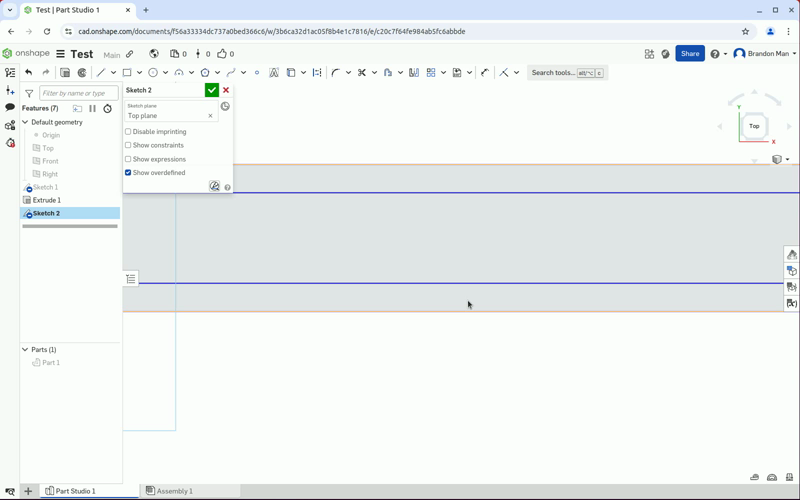
click(468, 300)
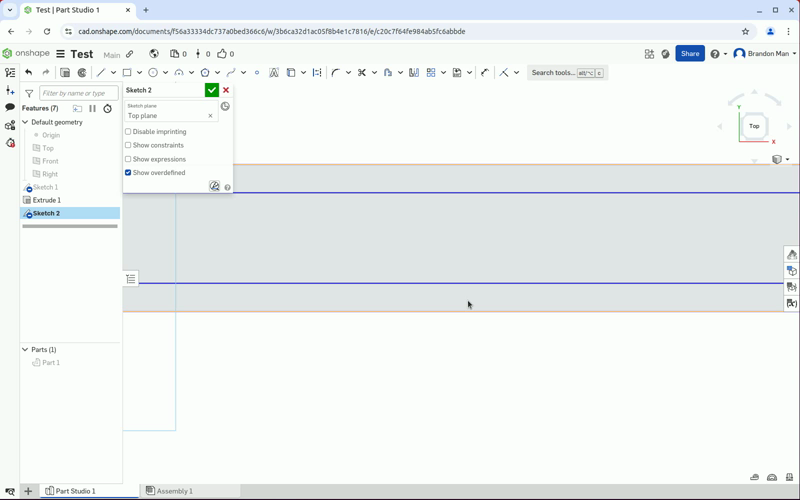
scroll(-6)
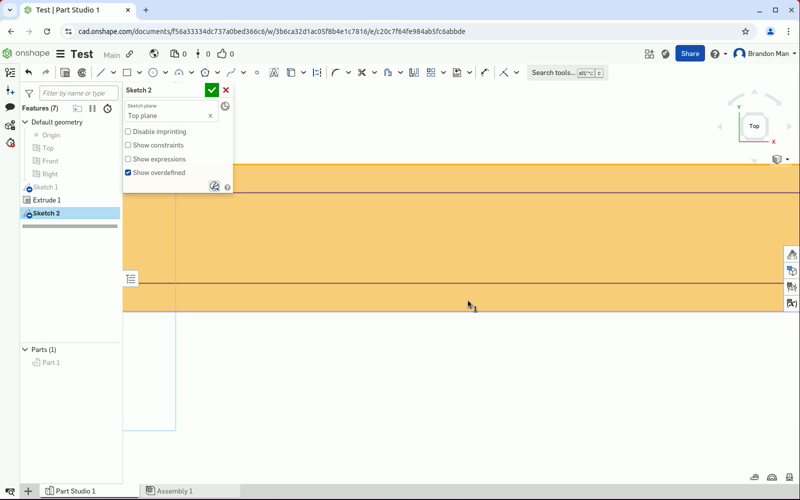
scroll(-6)
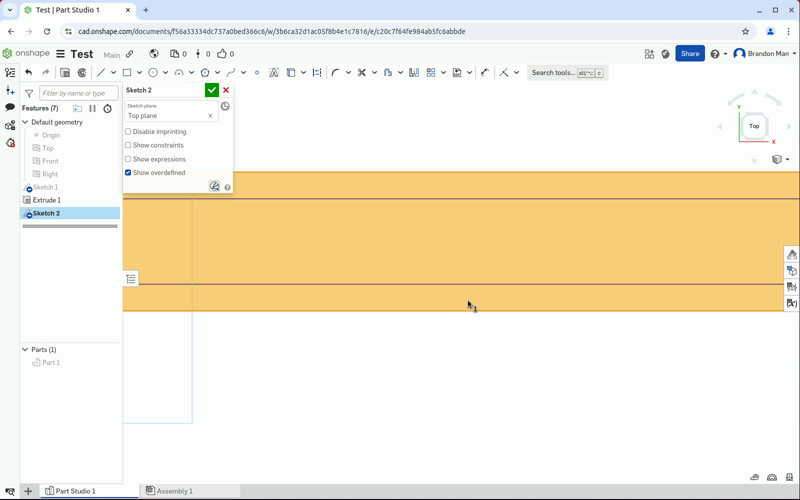
scroll(-6)
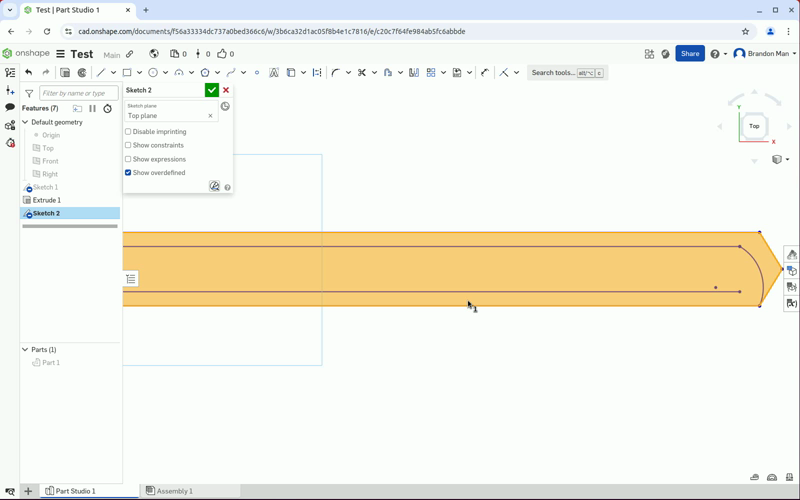
scroll(-6)
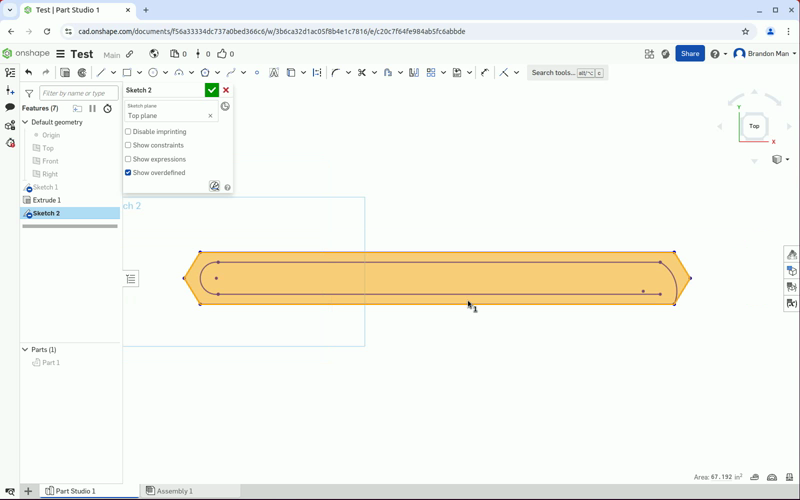
scroll(-6)
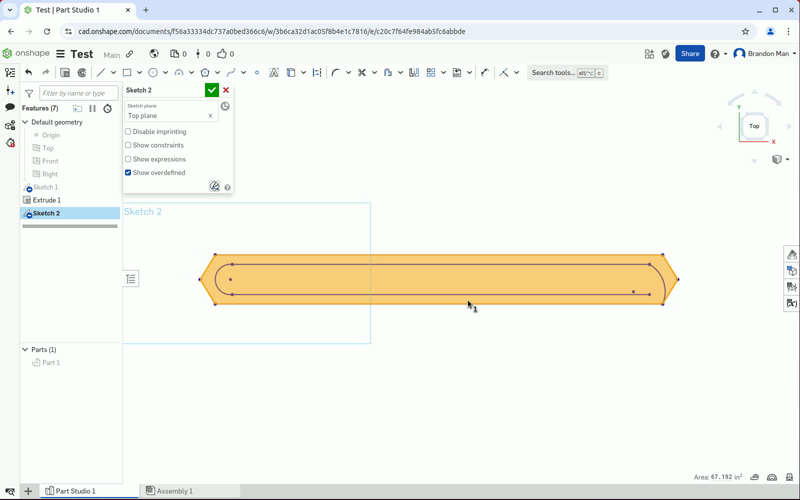
scroll(-6)
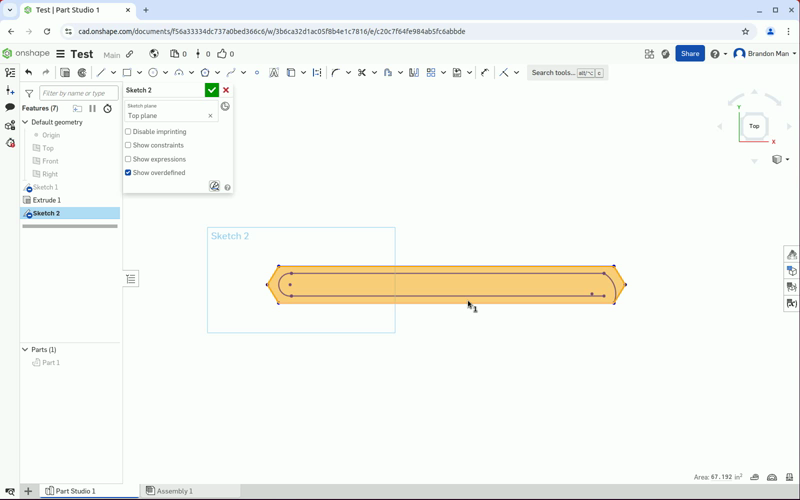
scroll(-6)
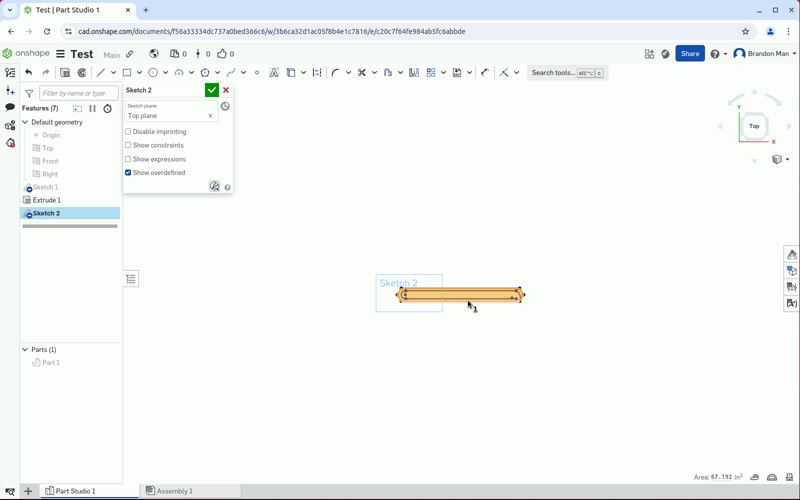
mouse_move(73, 352)
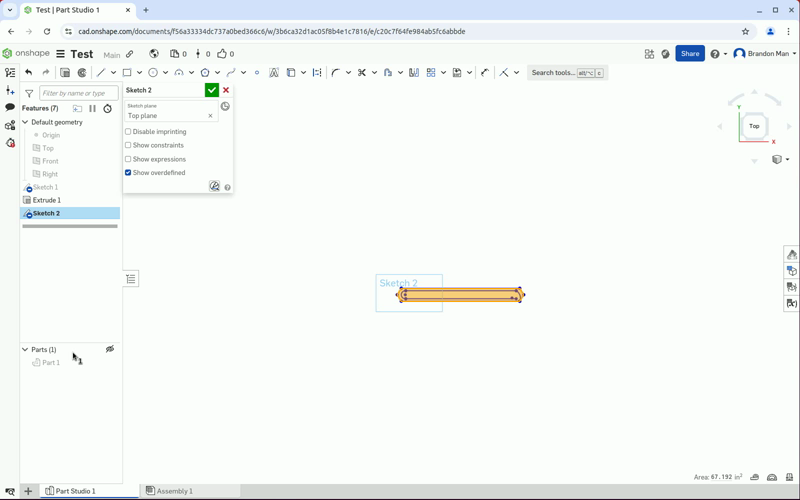
key(shift+y)
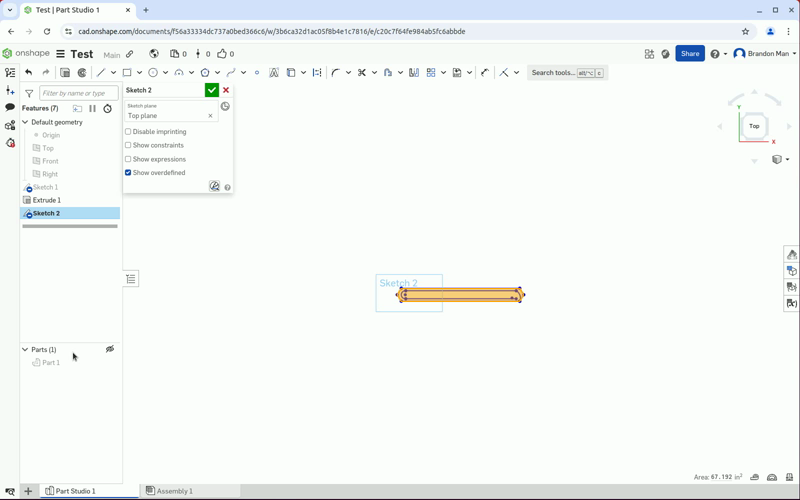
key(shift+e)
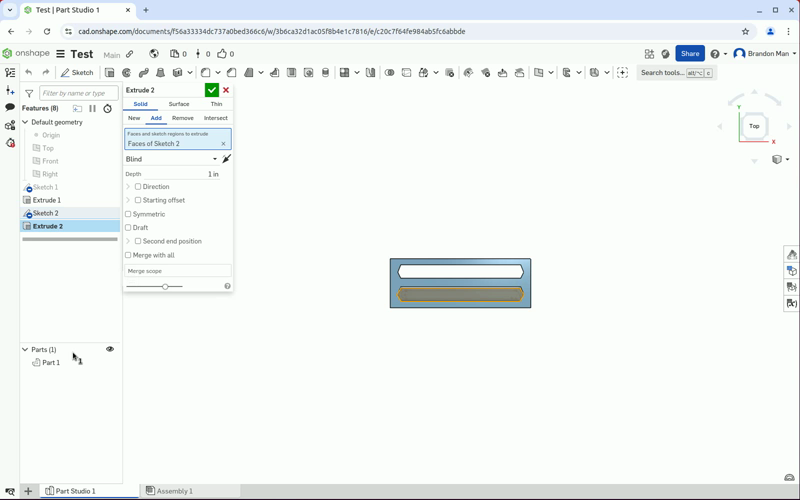
mouse_move(143, 106)
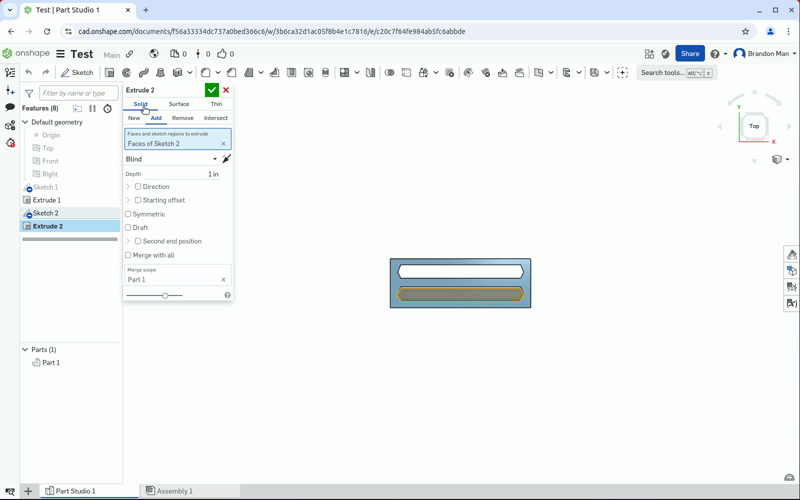
click(143, 106)
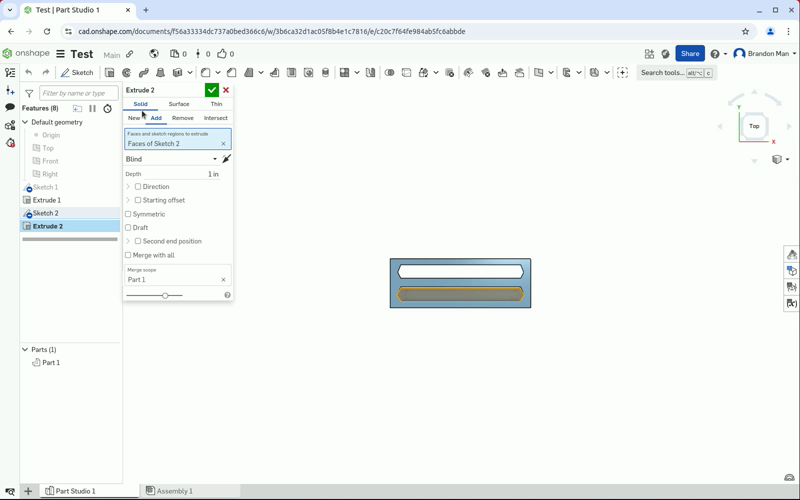
mouse_move(137, 120)
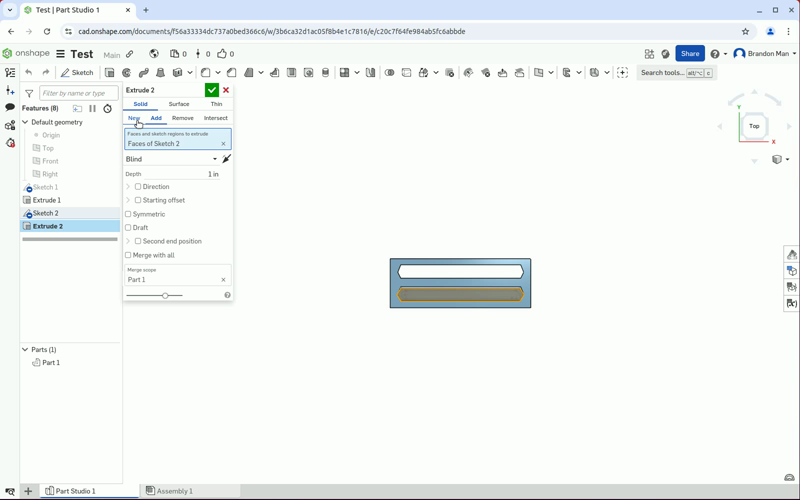
click(137, 120)
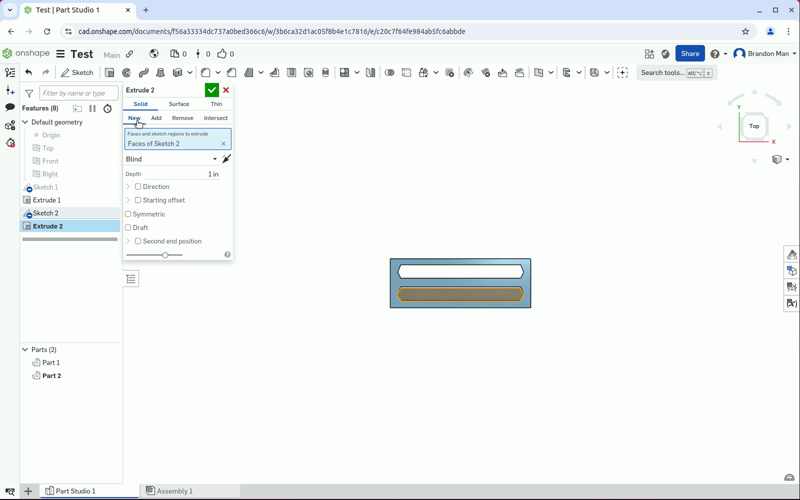
key(tab, 4)
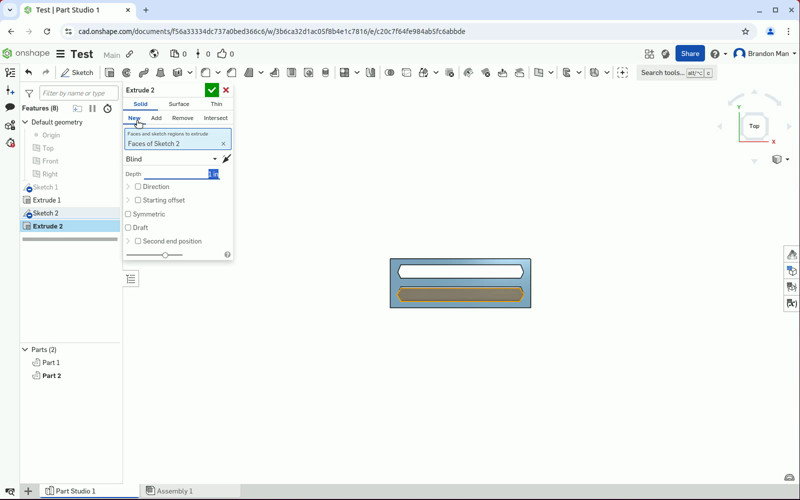
text(-0.963)
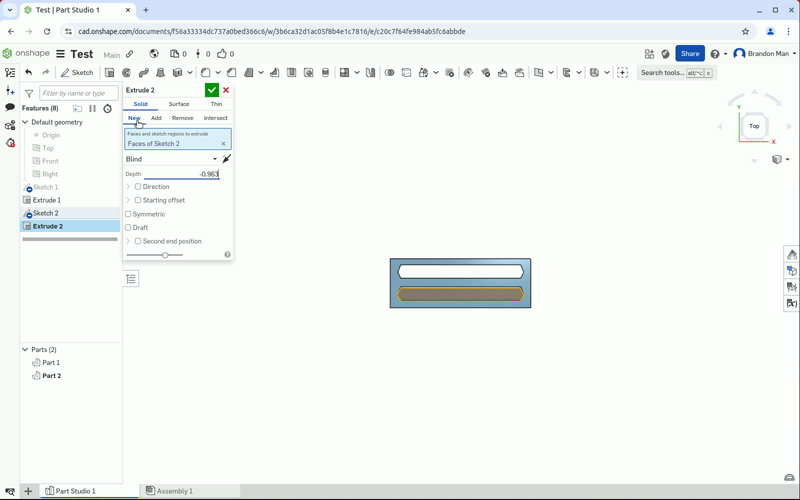
key(enter)
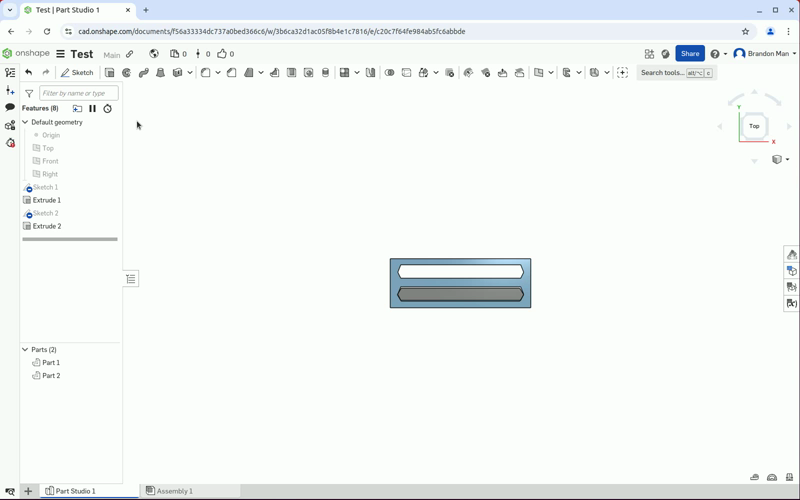
key(shift+h)
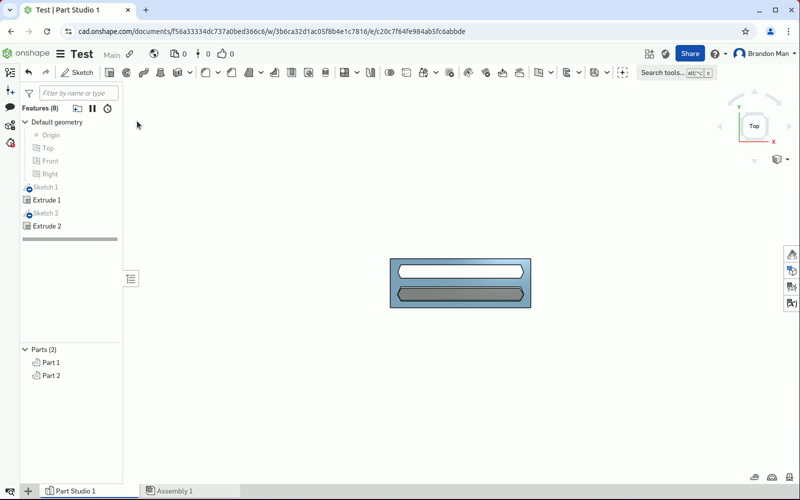
key(shift+h)
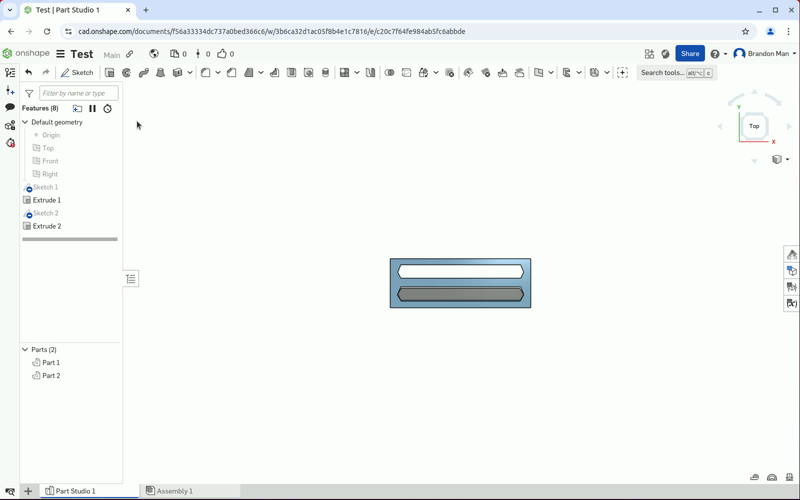
mouse_move(73, 189)
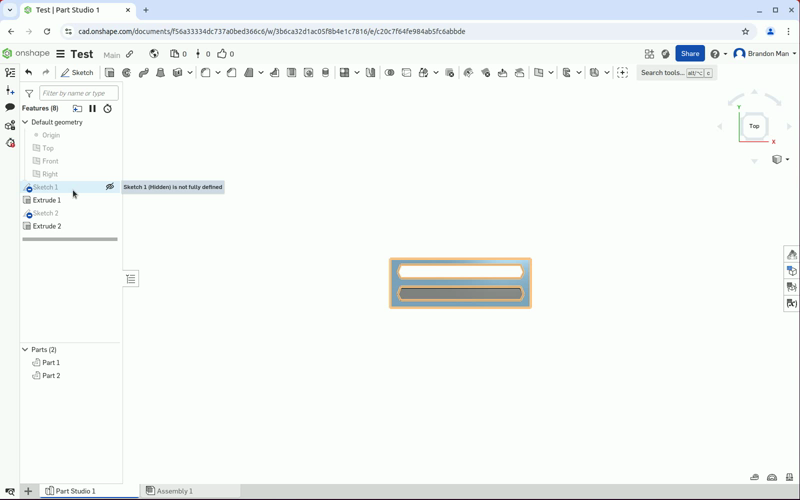
click(73, 189)
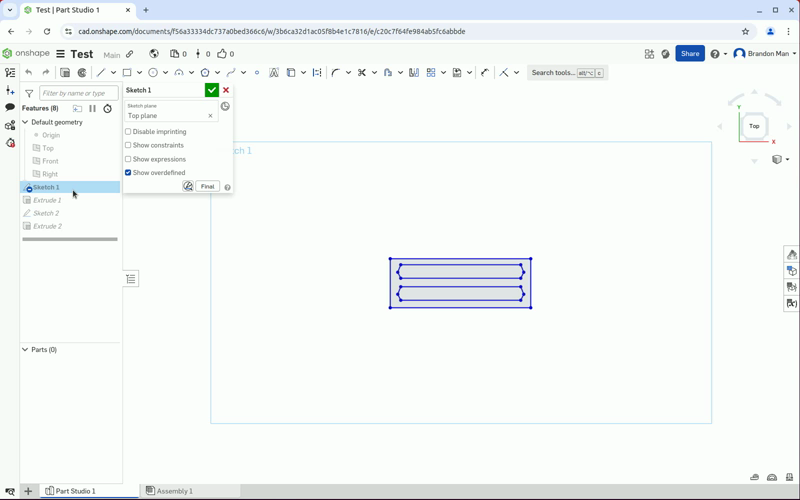
mouse_move(229, 92)
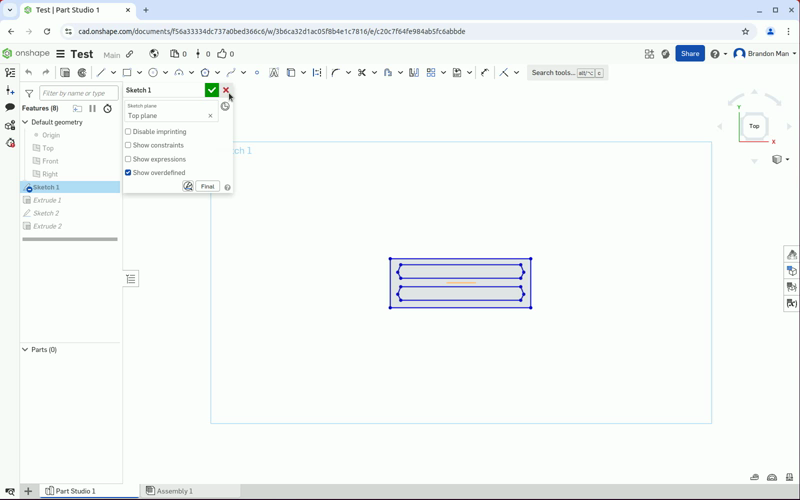
click(229, 92)
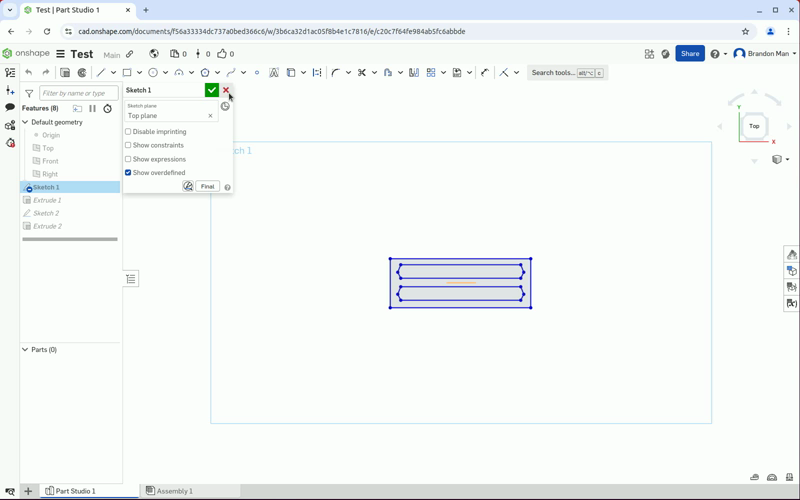
key(shift+s)
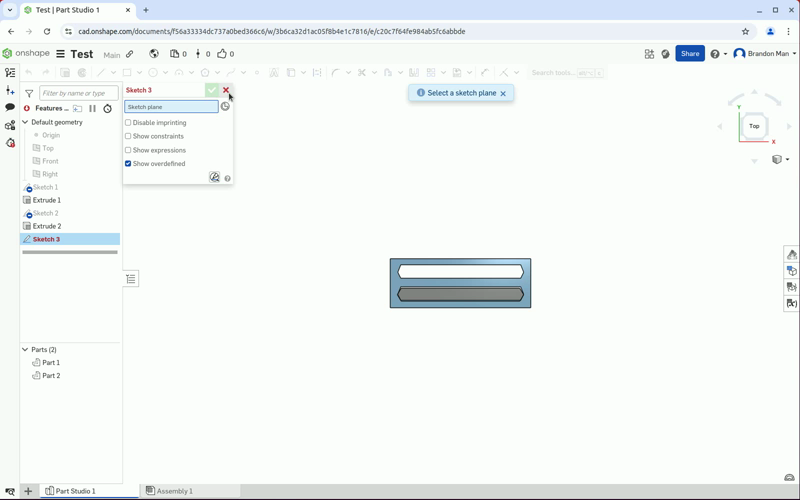
mouse_move(73, 150)
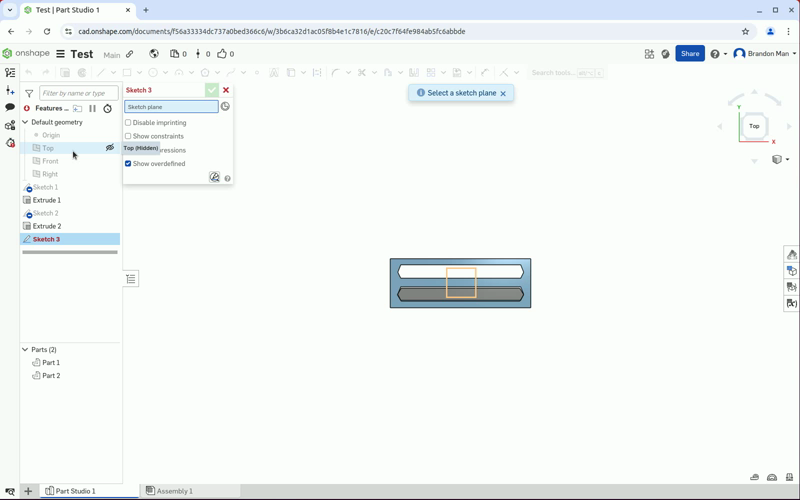
click(73, 150)
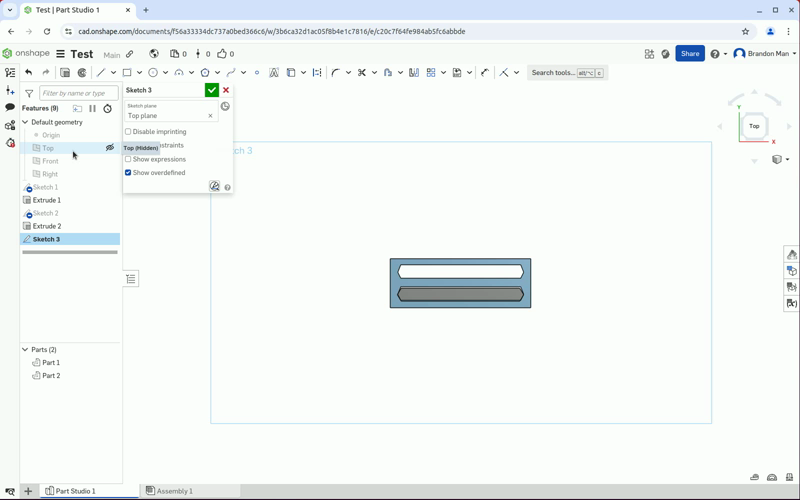
mouse_move(73, 352)
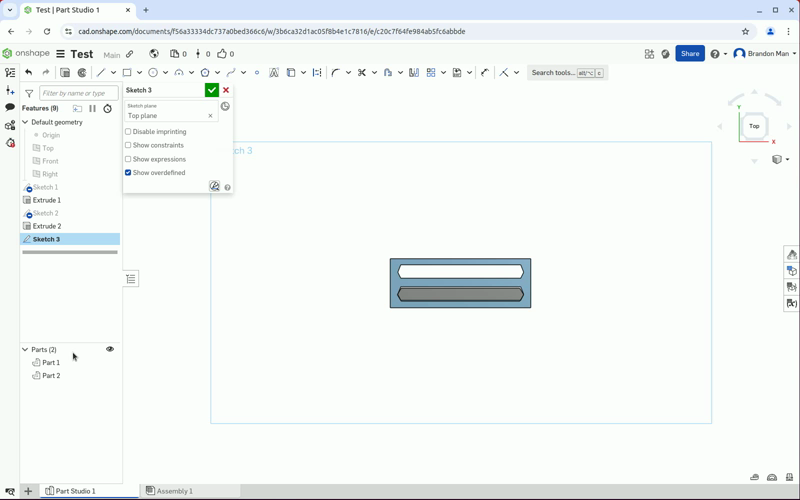
key(y)
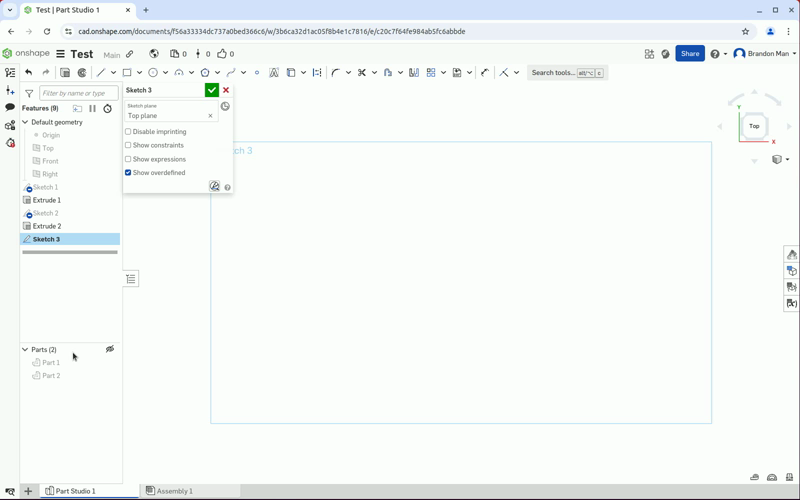
key(l)
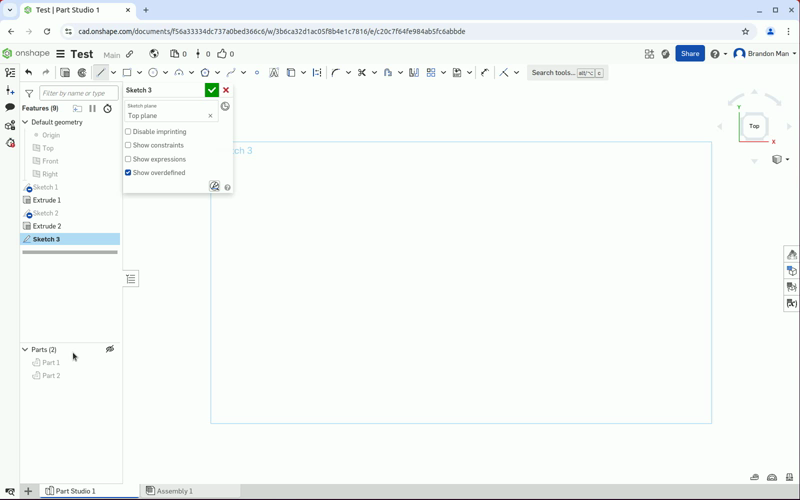
key_down(shift)
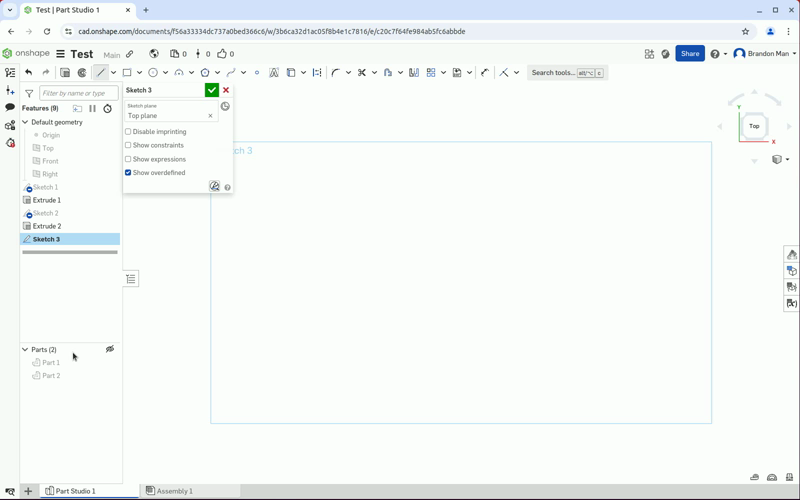
mouse_move(397, 271)
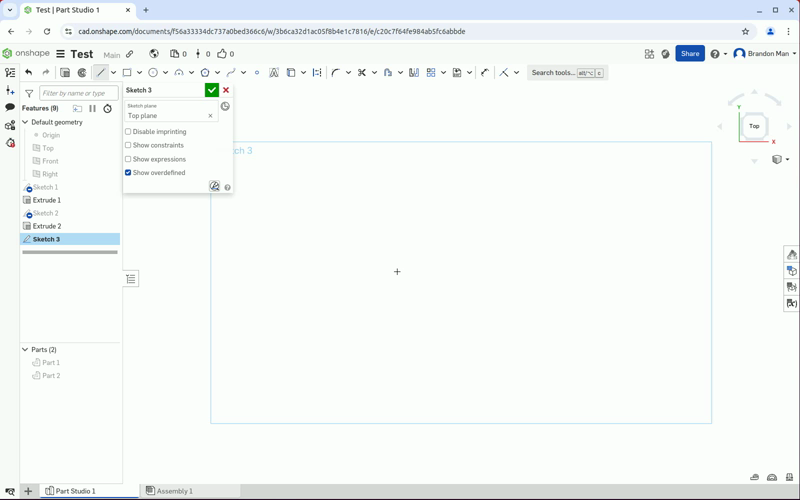
click(397, 271)
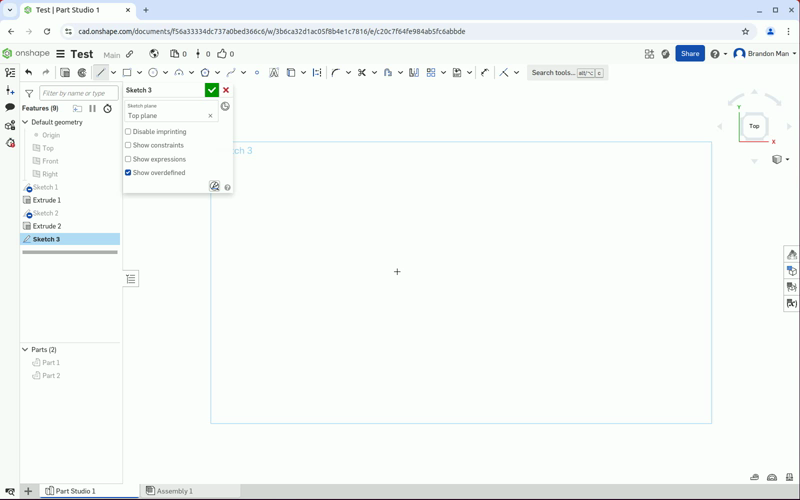
key_up(shift)
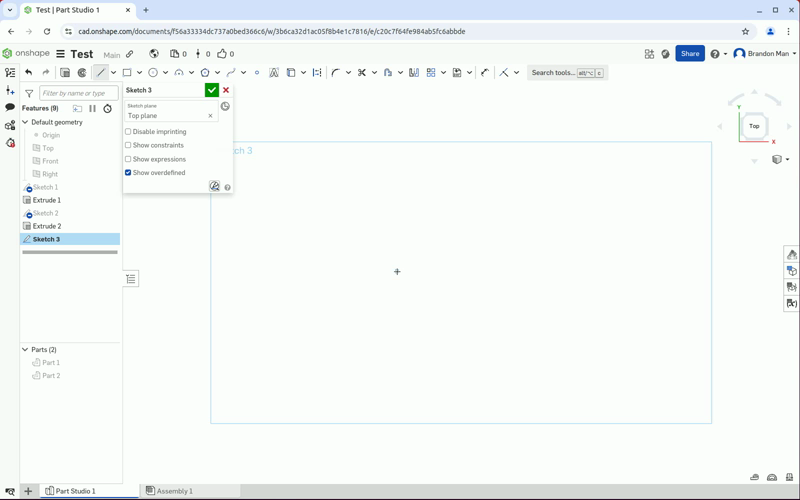
key_down(shift)
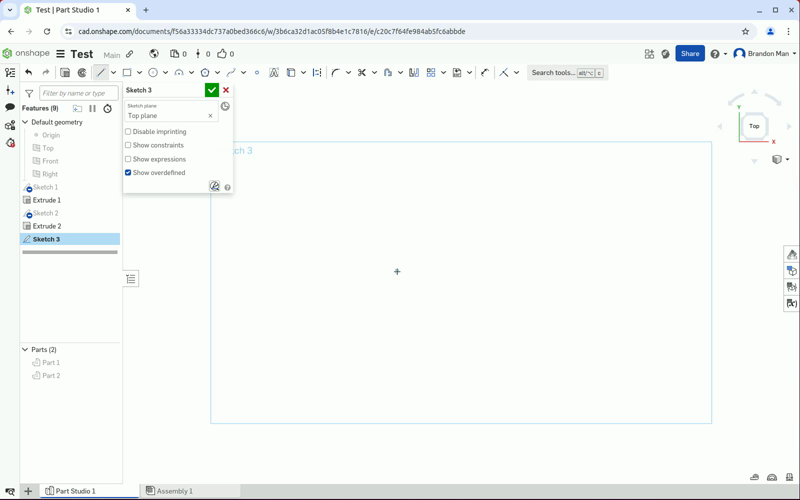
mouse_move(427, 271)
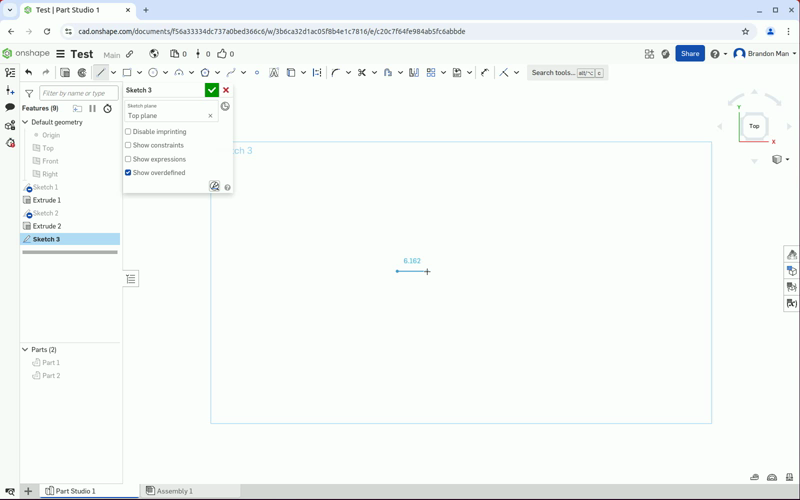
mouse_move(401, 277)
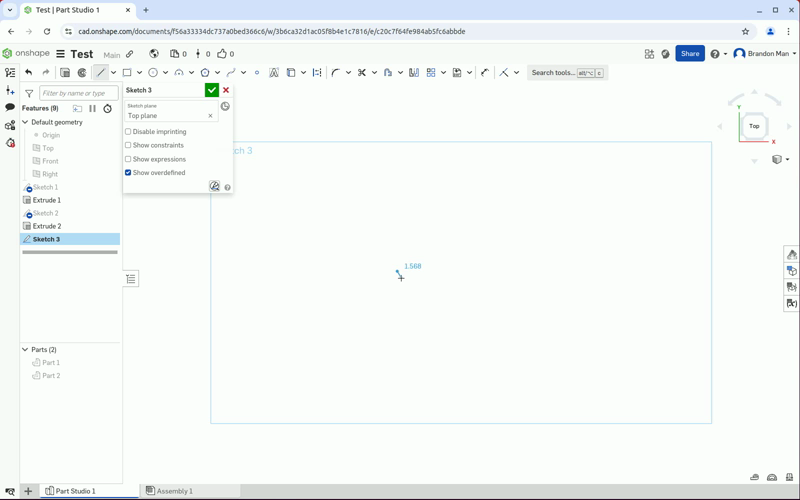
click(401, 277)
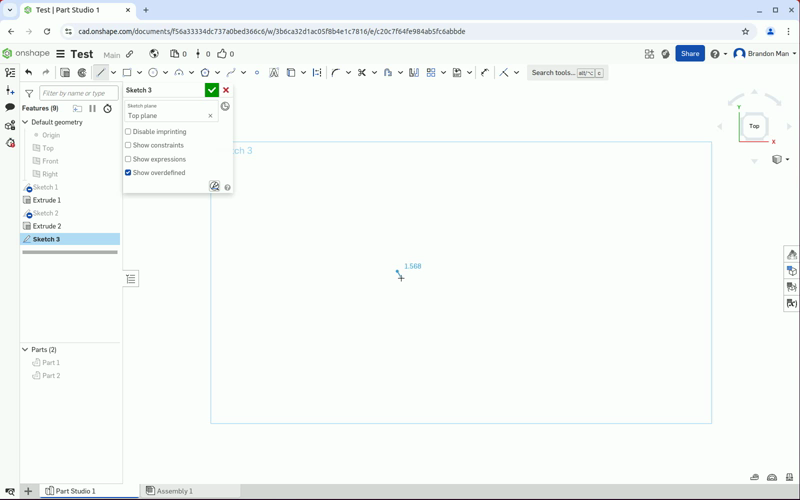
key_up(shift)
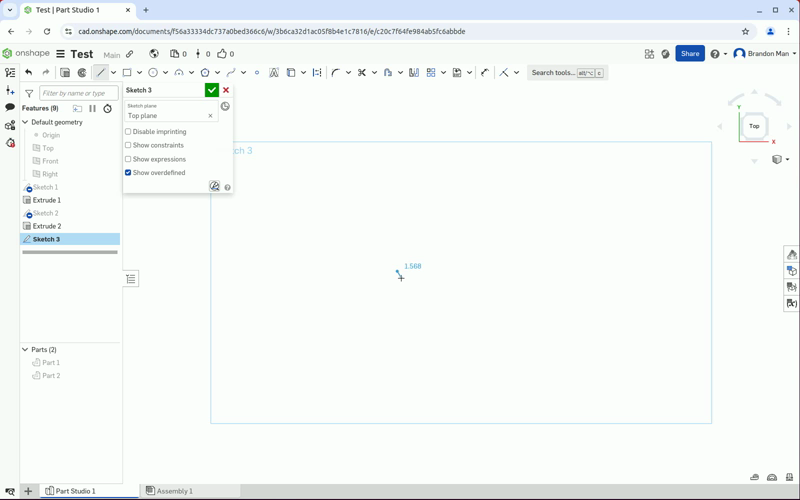
key_down(shift)
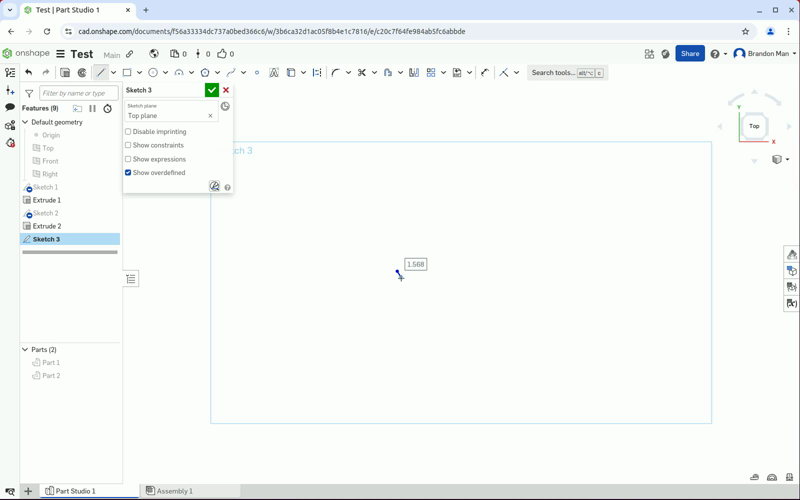
mouse_move(519, 277)
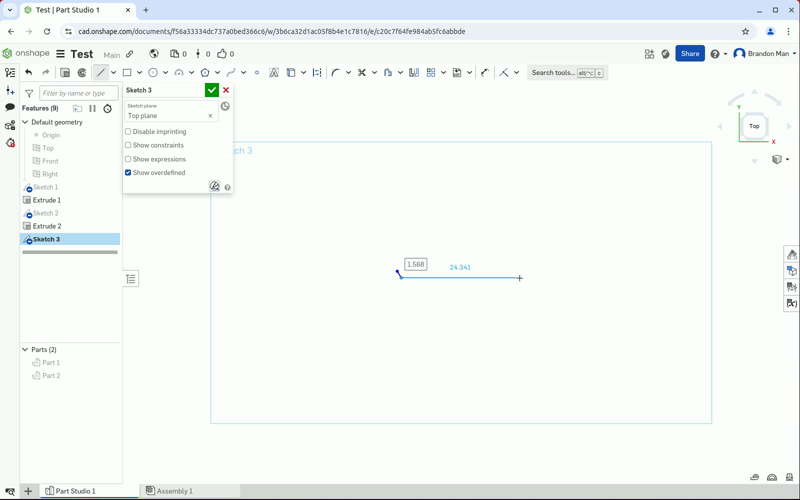
click(519, 277)
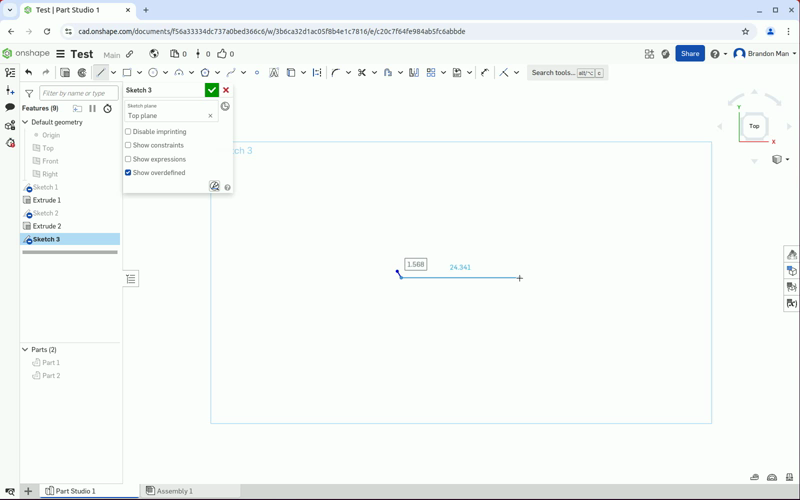
key_up(shift)
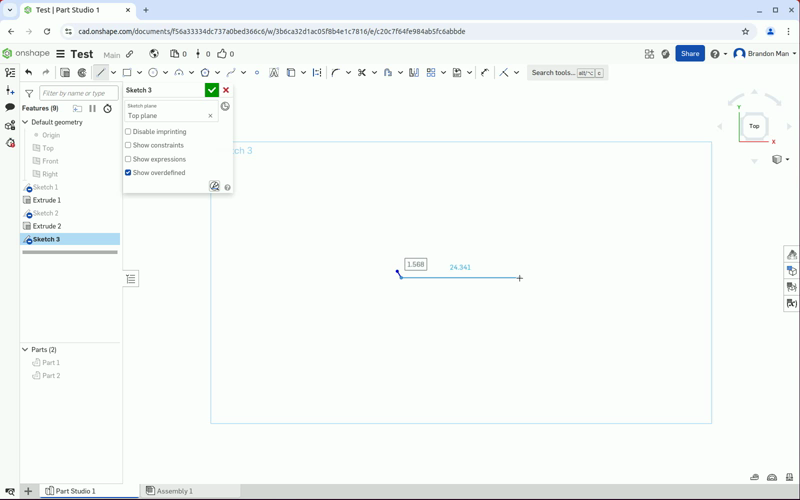
key_down(shift)
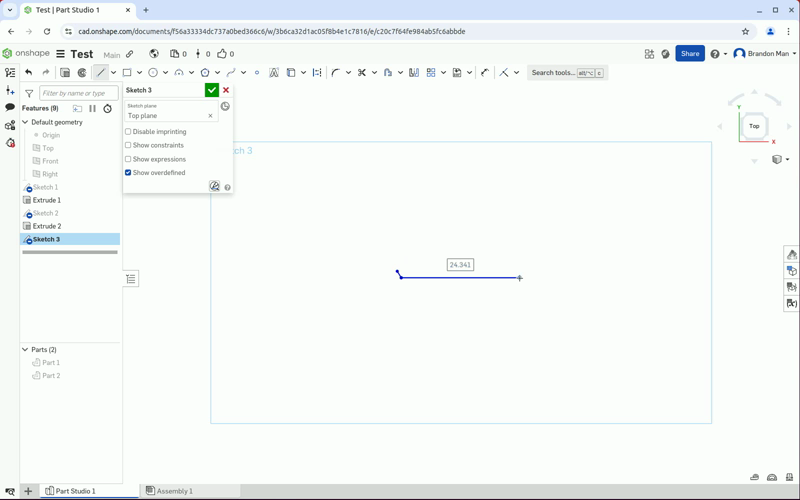
mouse_move(549, 277)
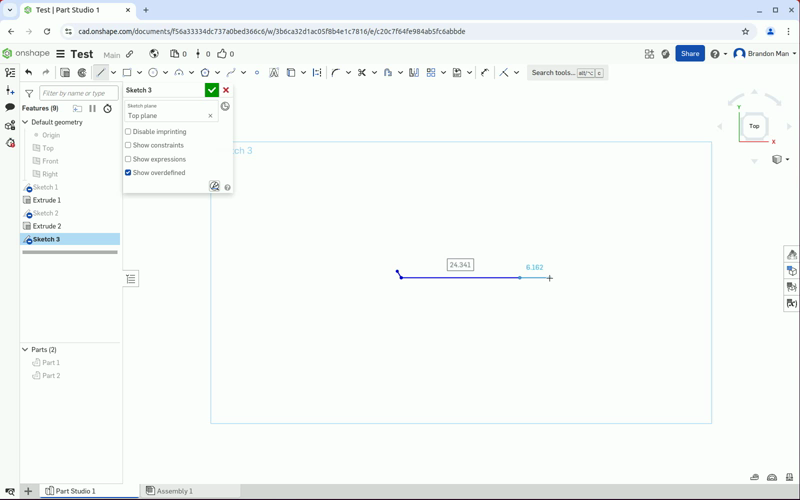
mouse_move(523, 271)
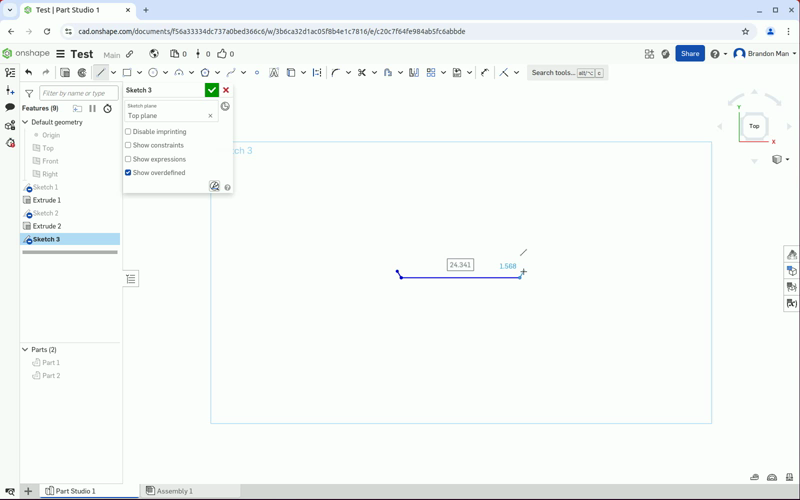
click(523, 271)
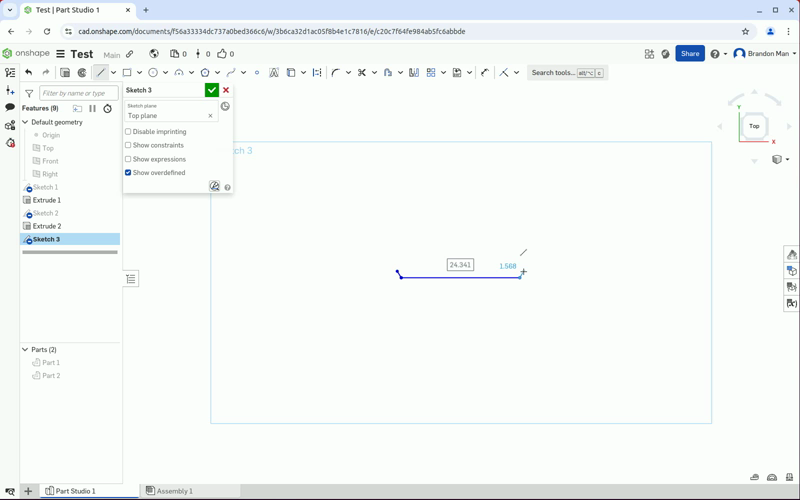
key_up(shift)
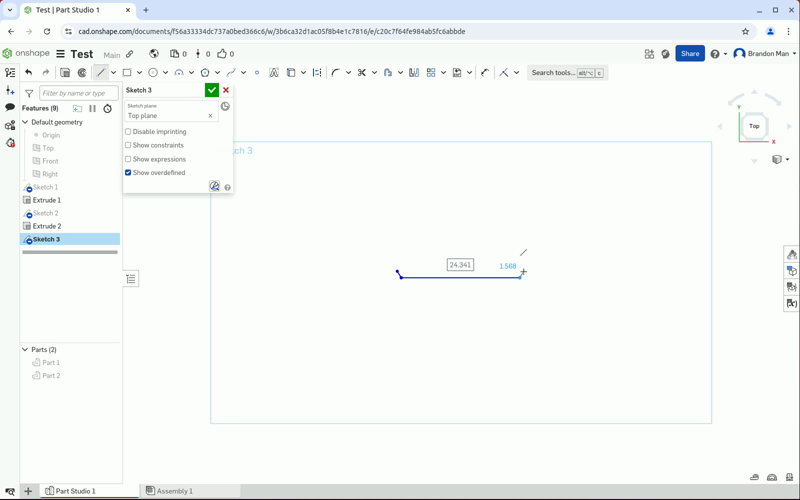
key_down(shift)
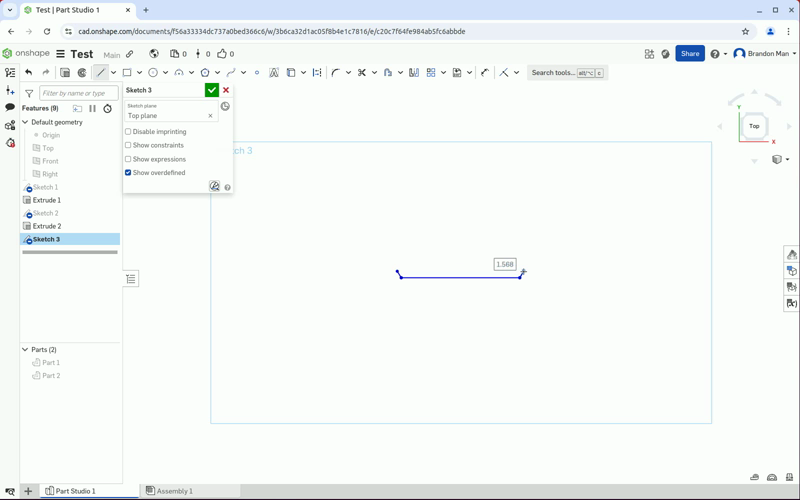
mouse_move(553, 271)
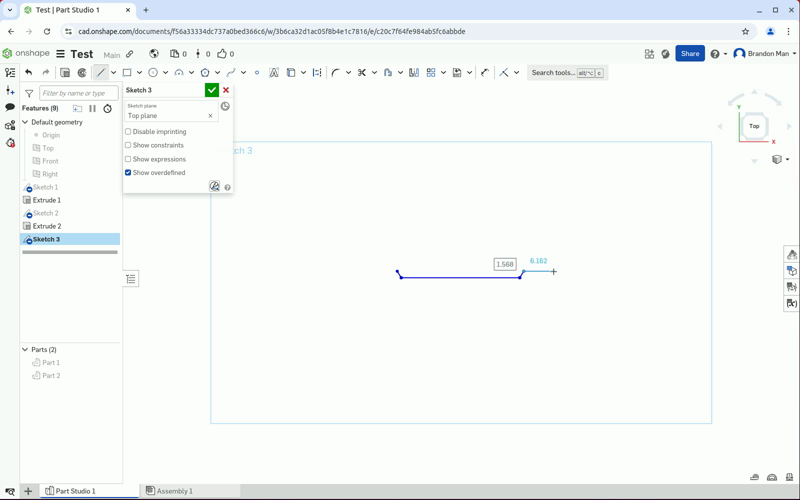
mouse_move(519, 264)
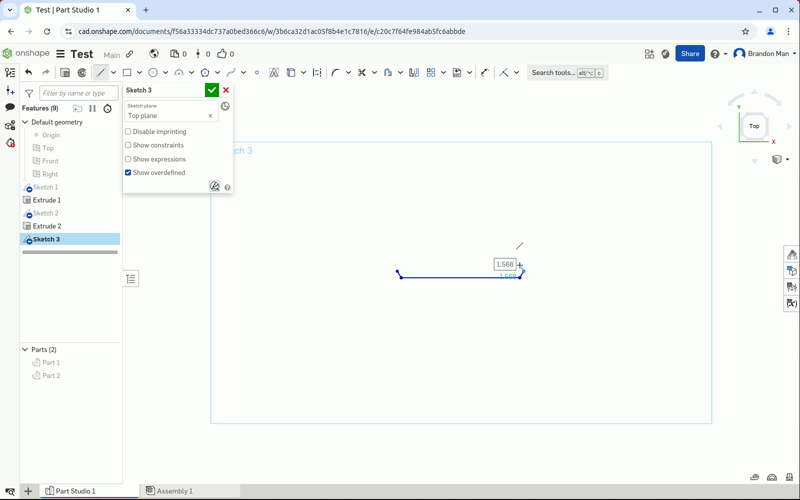
click(519, 264)
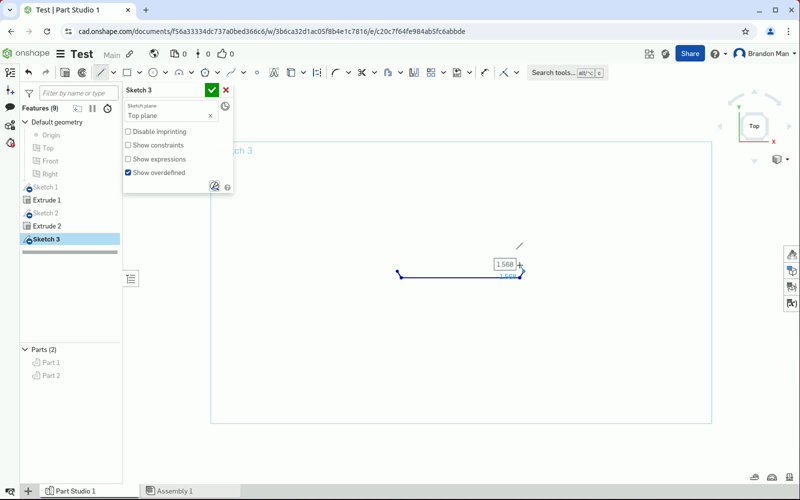
key_up(shift)
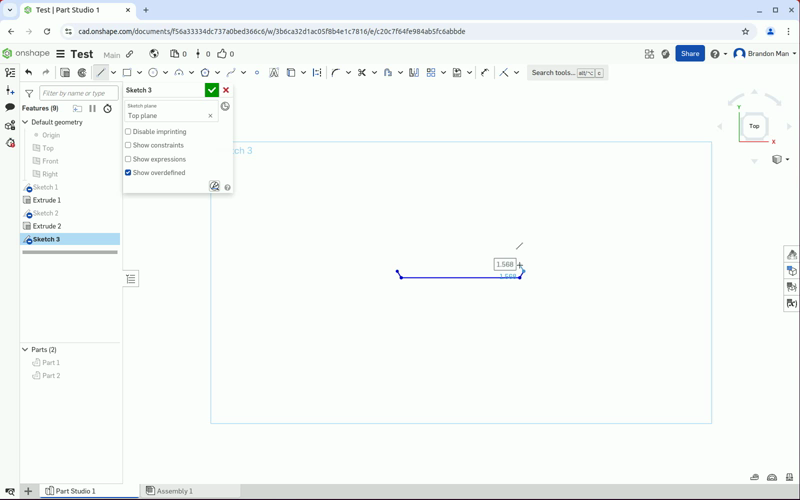
key_down(shift)
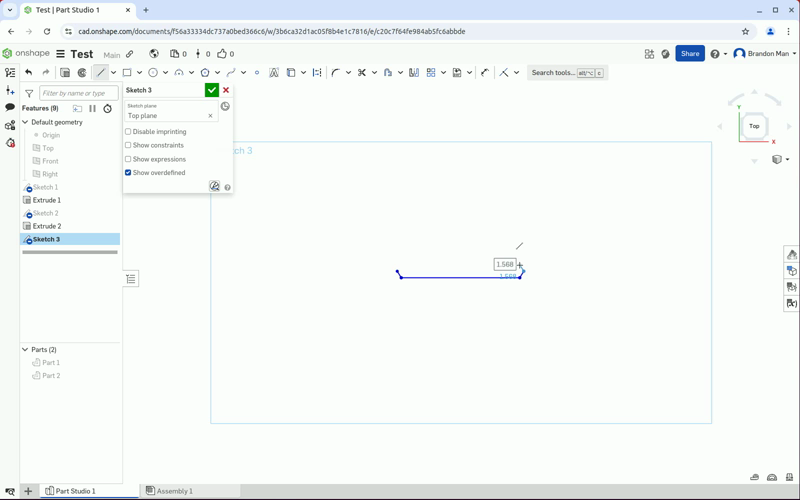
mouse_move(401, 264)
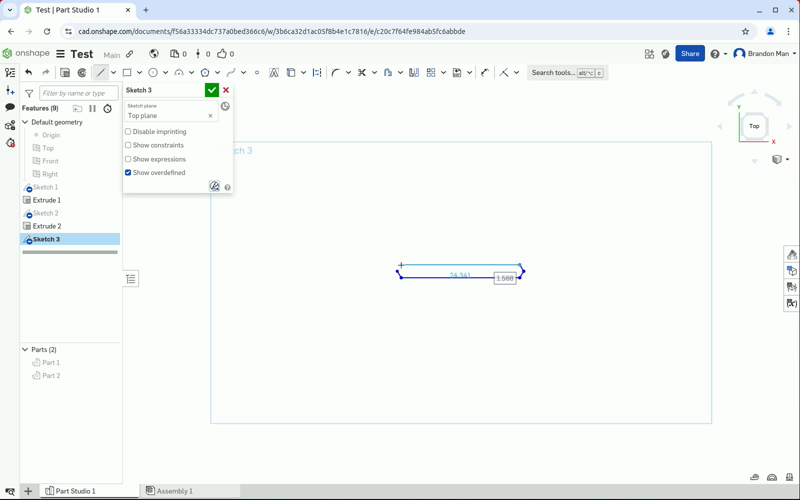
click(401, 264)
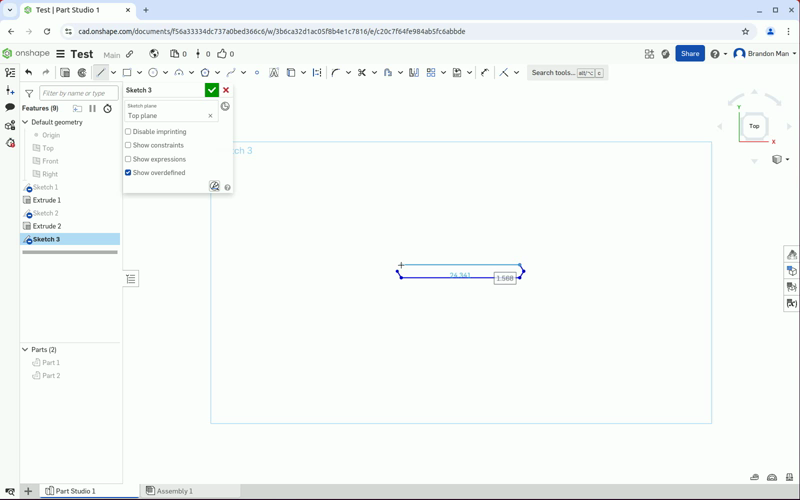
key_up(shift)
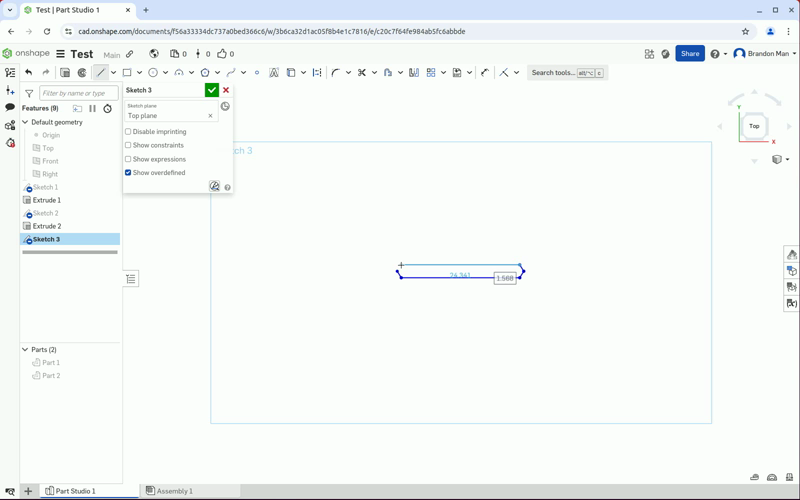
mouse_move(431, 264)
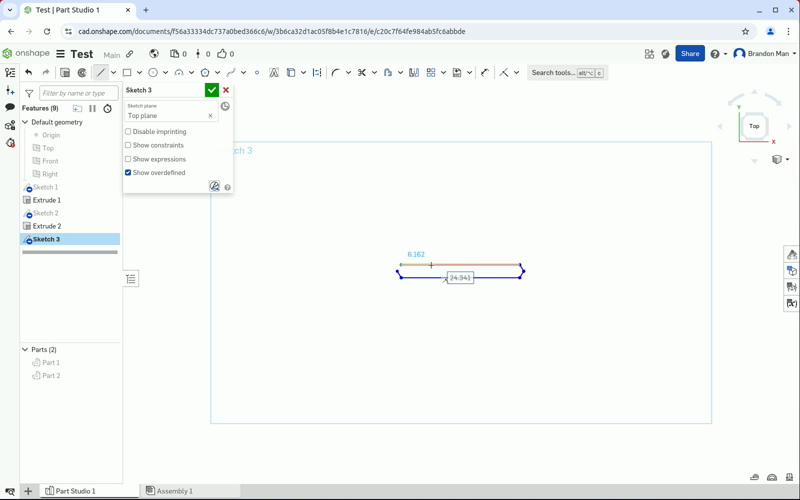
key_down(shift)
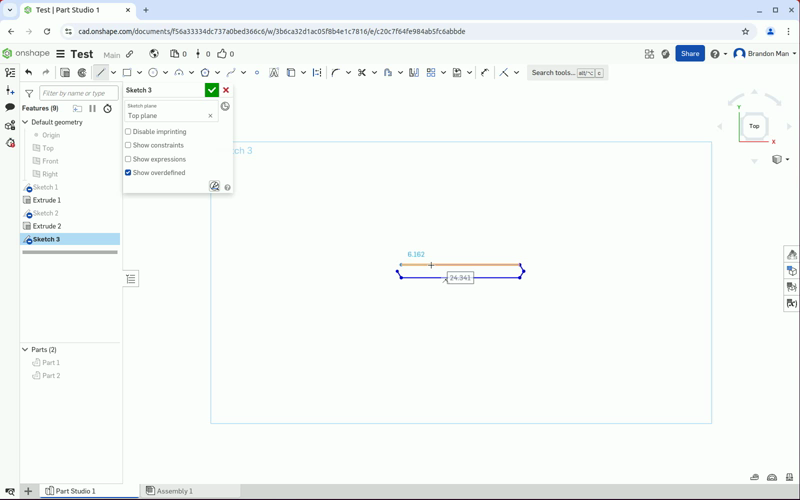
mouse_move(397, 271)
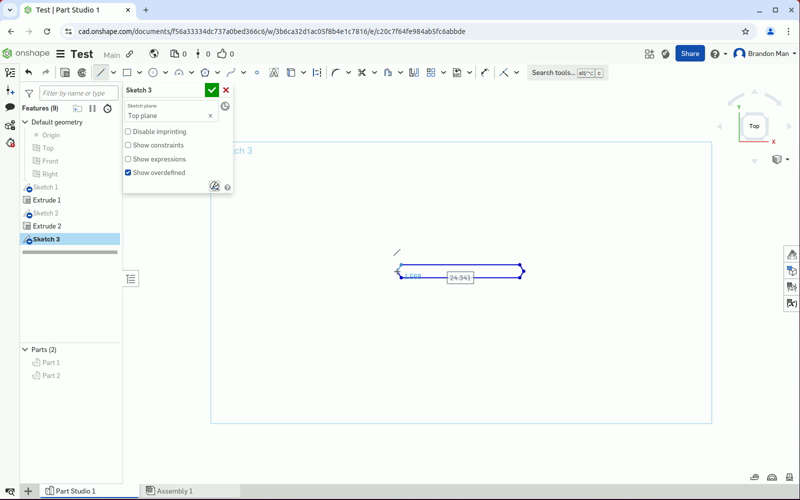
key_up(shift)
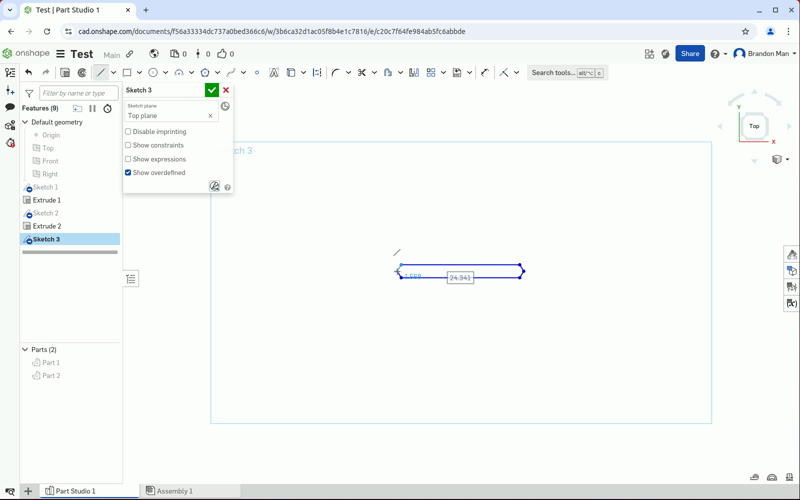
click(397, 271)
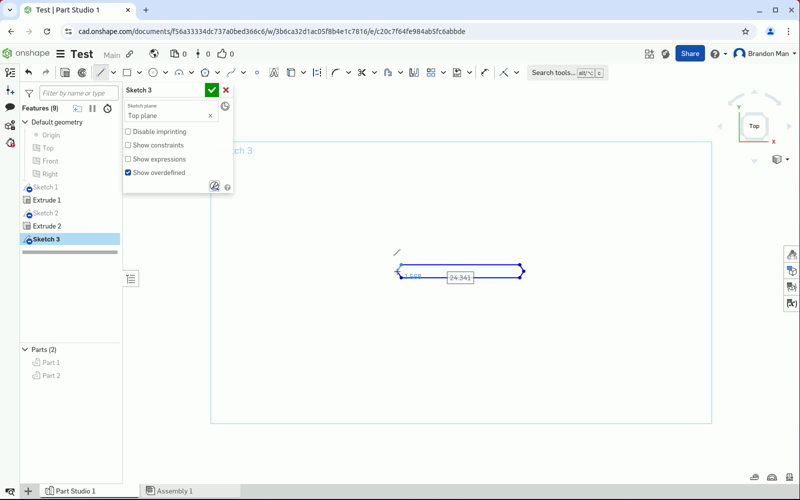
key(esc)
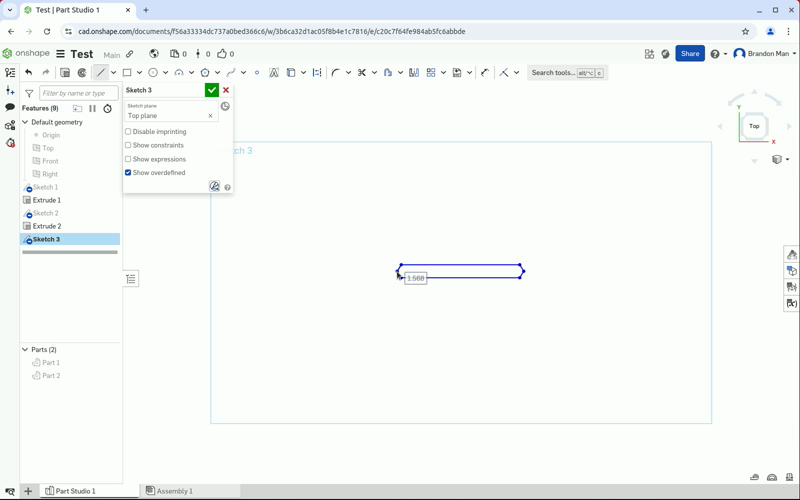
key(l)
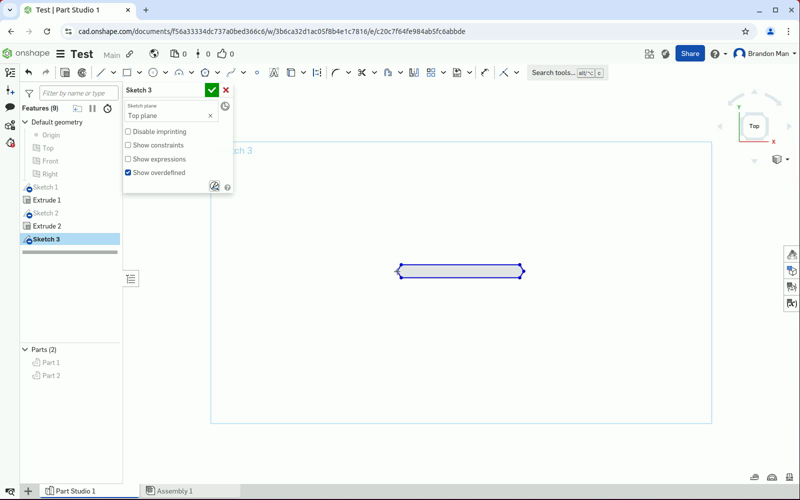
key_down(shift)
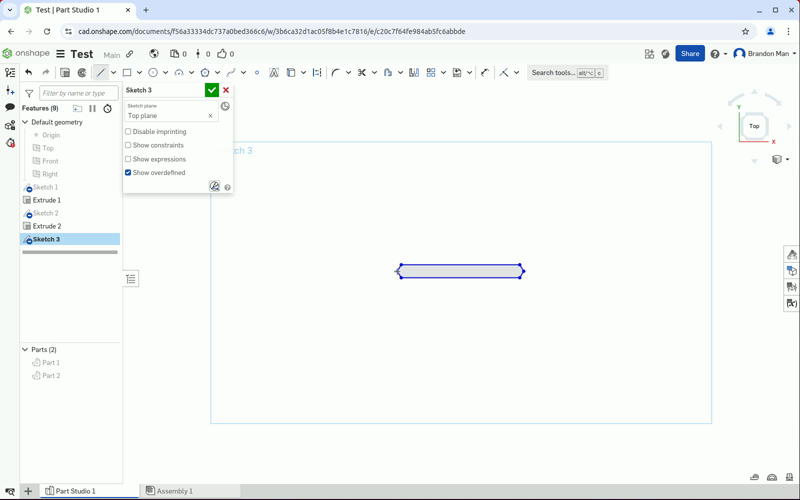
mouse_move(405, 275)
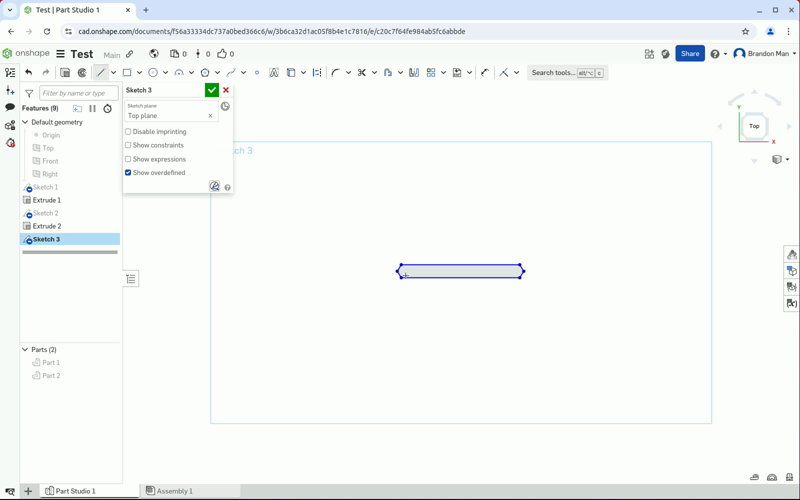
click(405, 275)
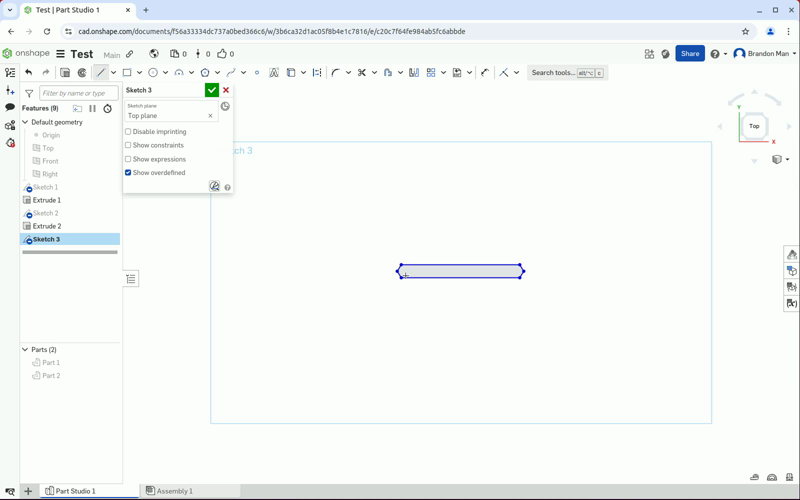
key_up(shift)
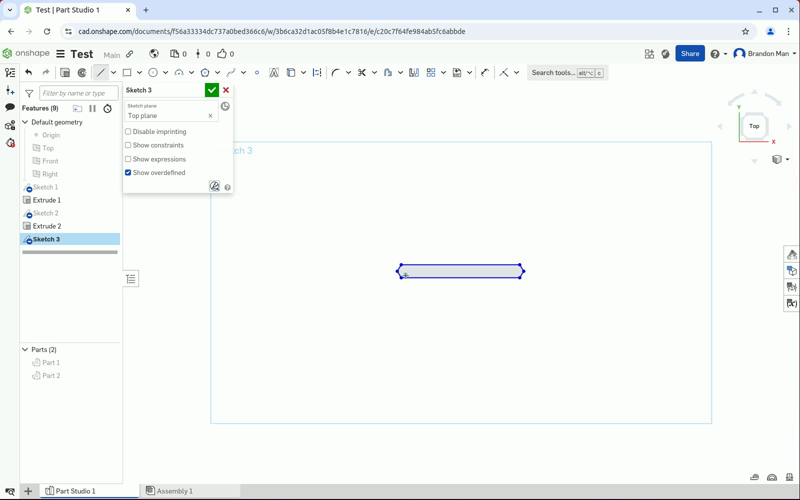
key_down(shift)
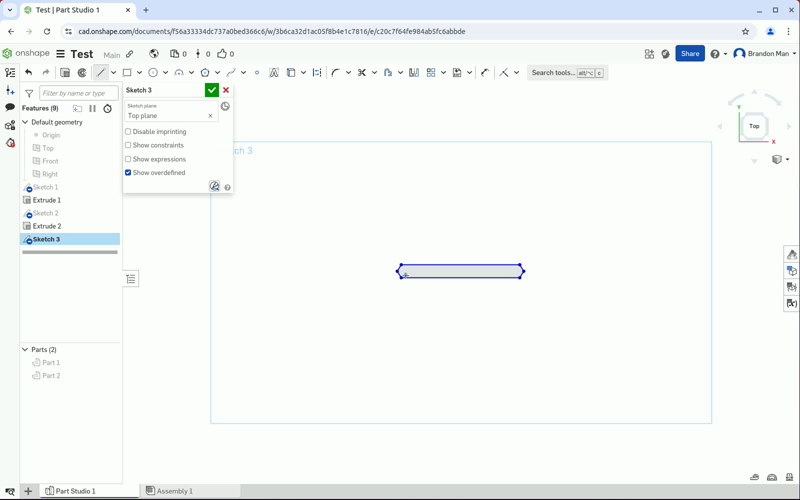
mouse_move(516, 275)
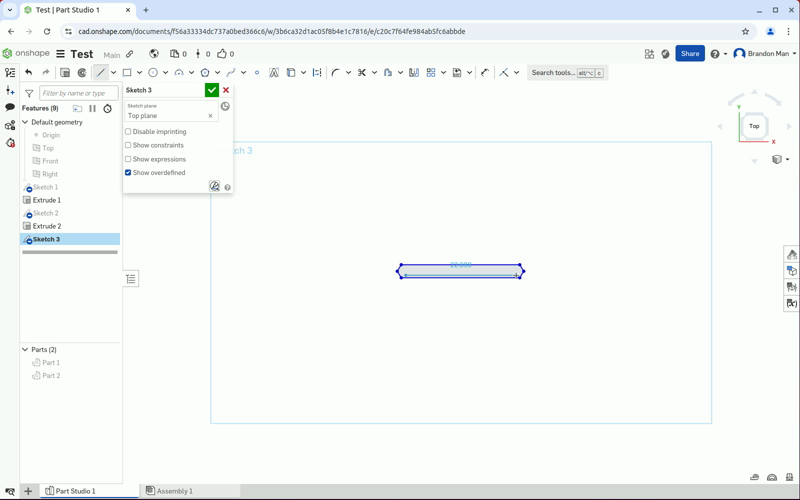
click(516, 275)
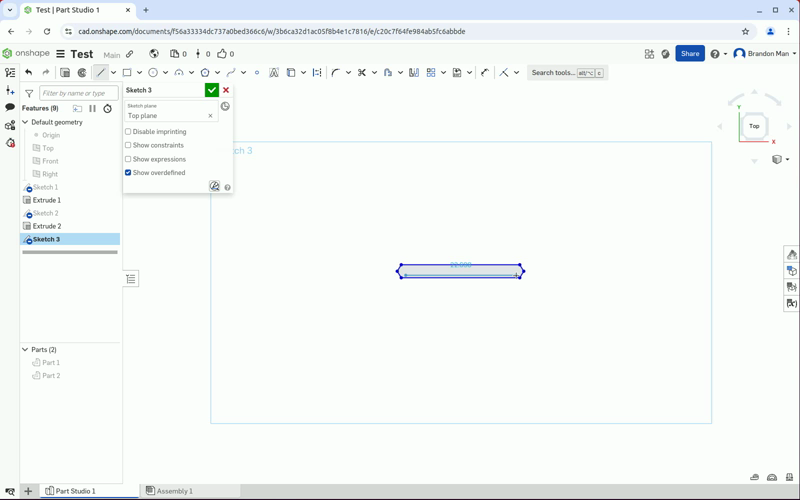
key_up(shift)
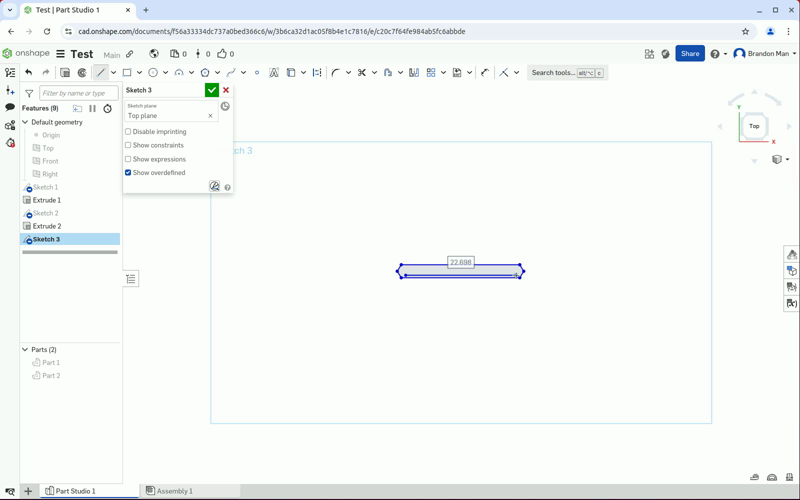
key(esc)
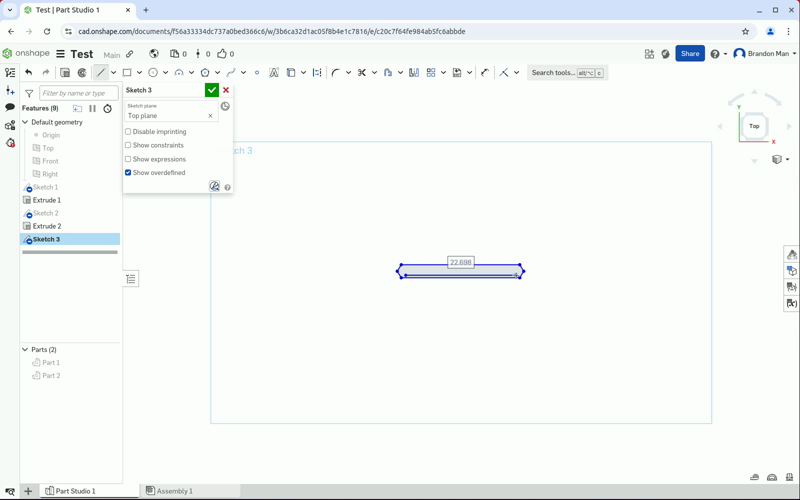
key(a)
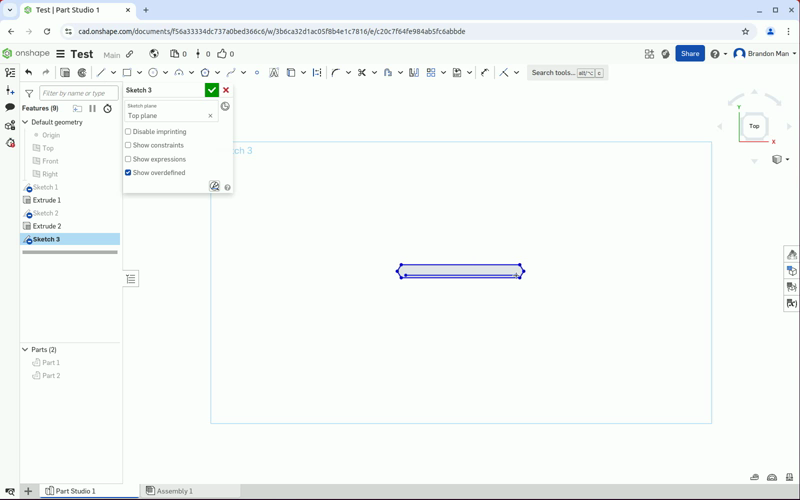
mouse_move(516, 275)
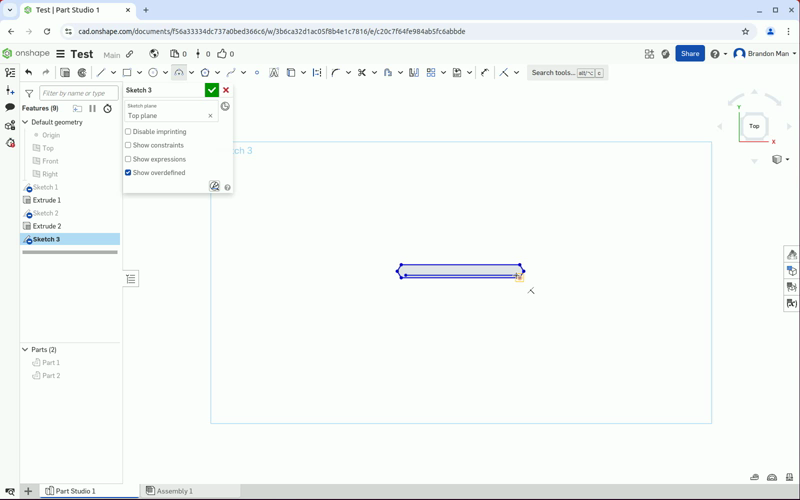
click(516, 275)
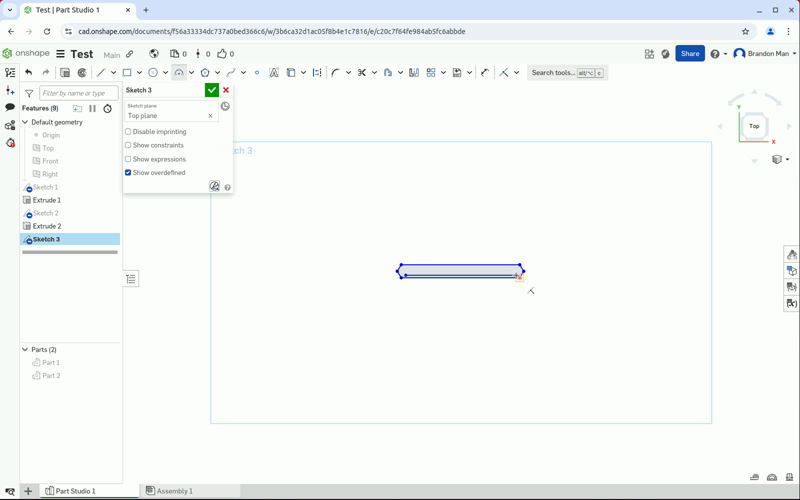
key_down(shift)
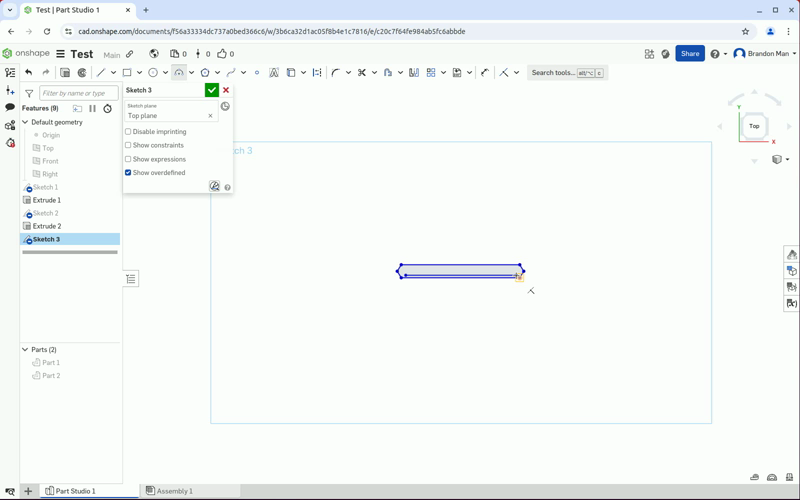
mouse_move(516, 267)
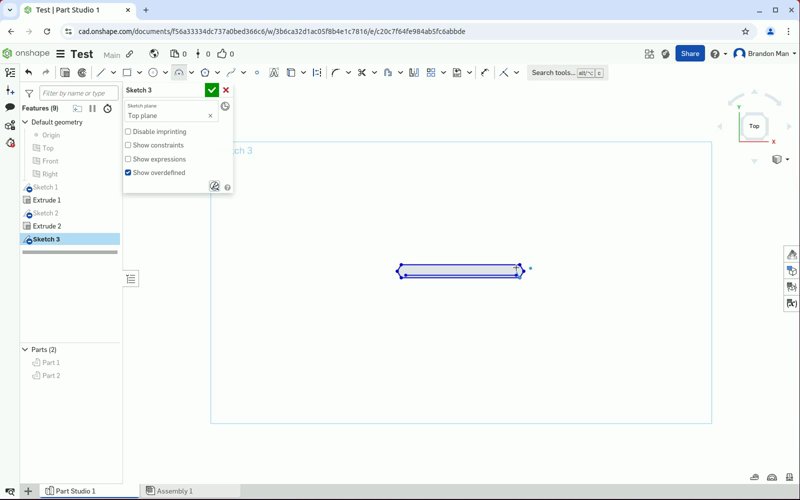
click(516, 267)
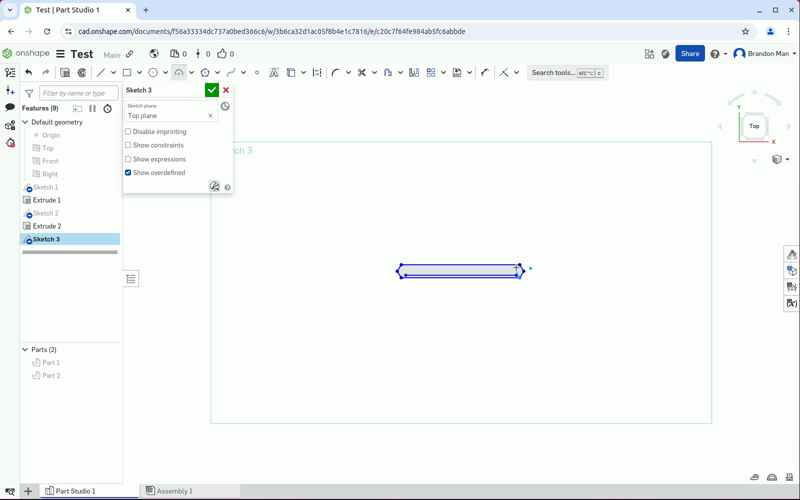
mouse_move(519, 271)
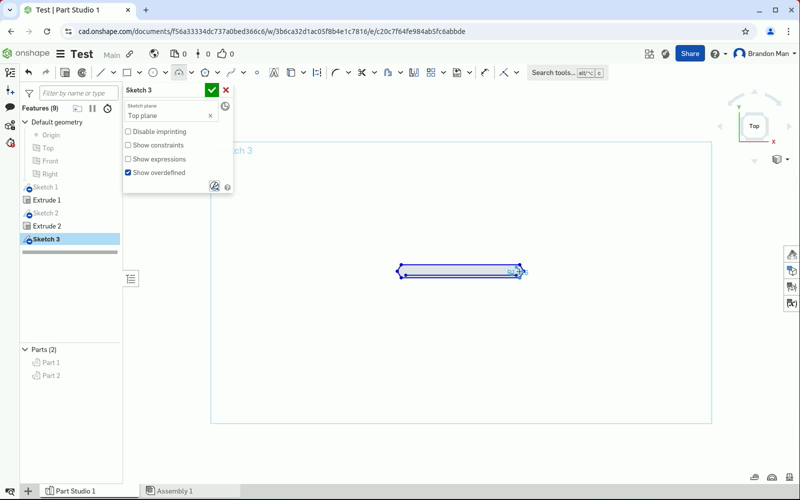
scroll(6)
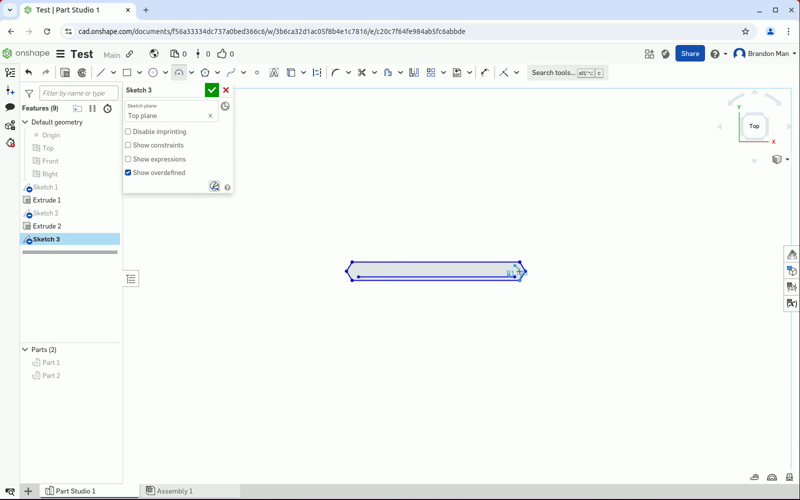
scroll(6)
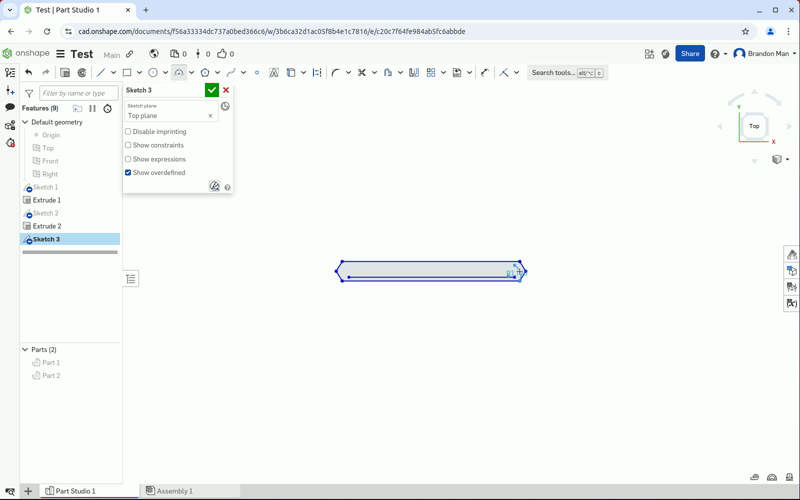
scroll(6)
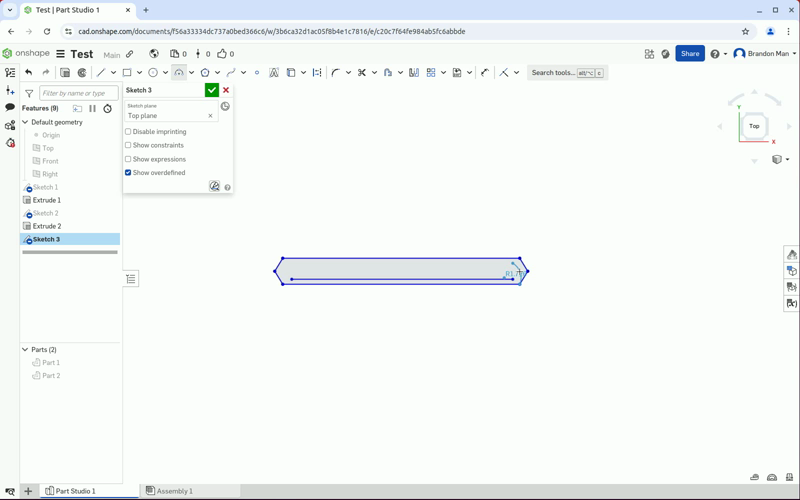
scroll(6)
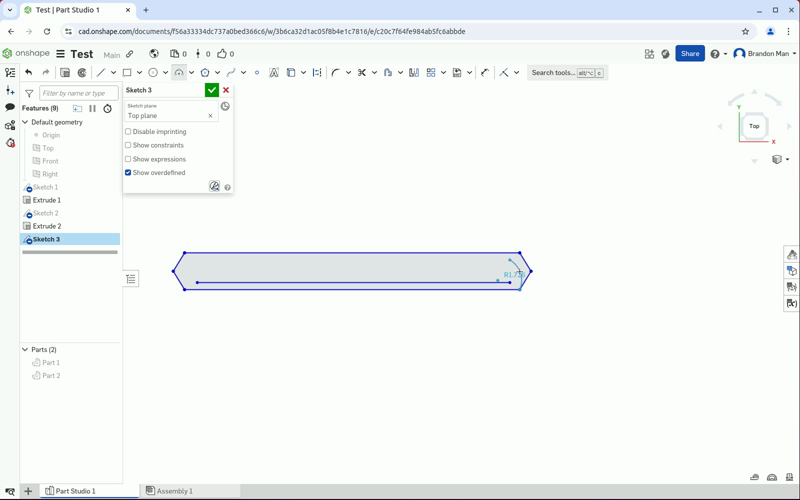
scroll(6)
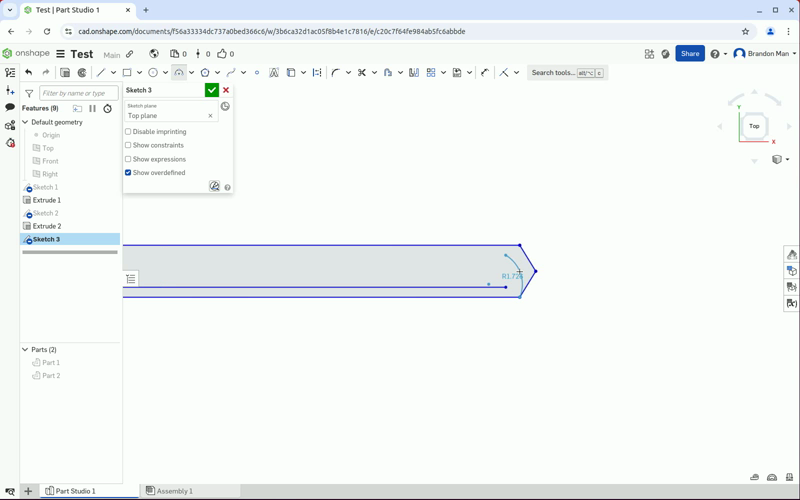
scroll(6)
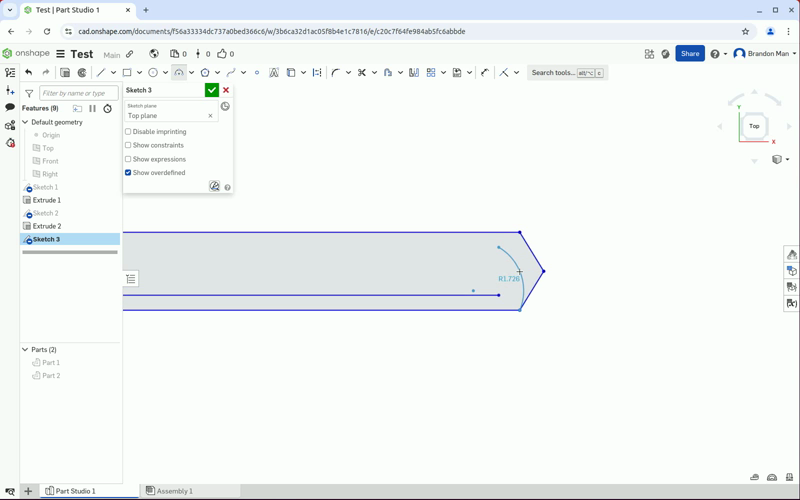
scroll(6)
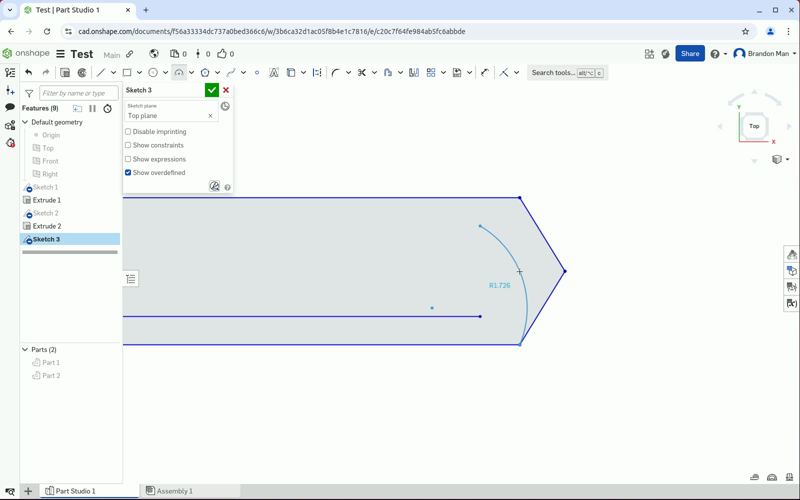
click(519, 271)
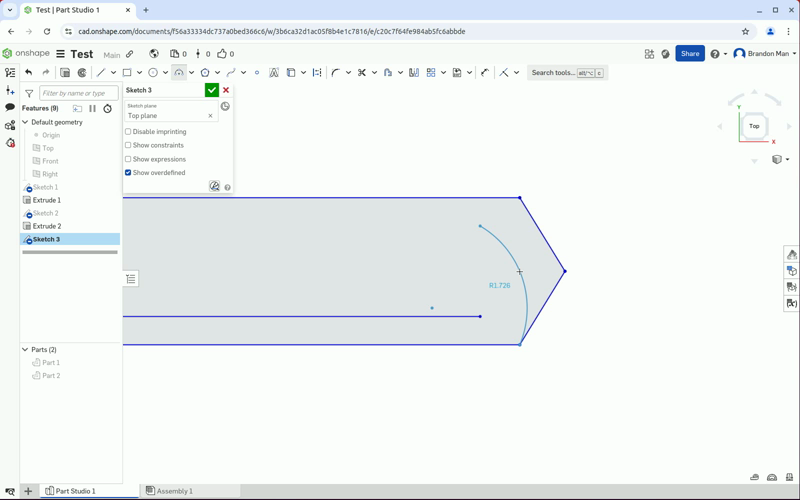
scroll(-6)
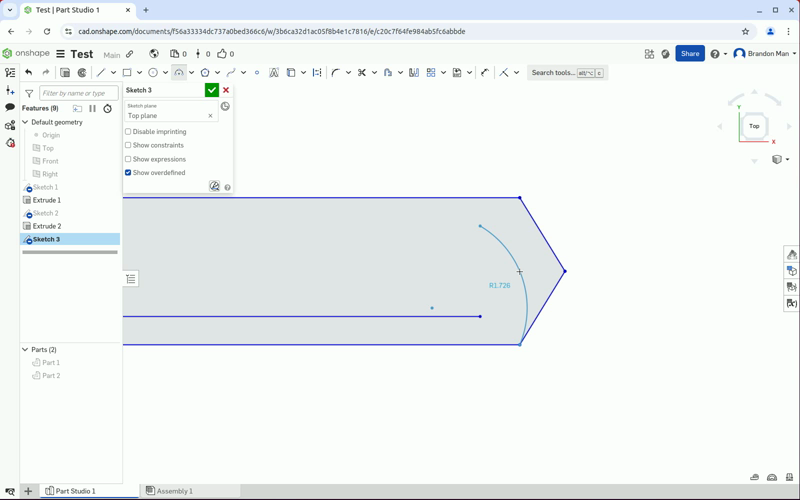
scroll(-6)
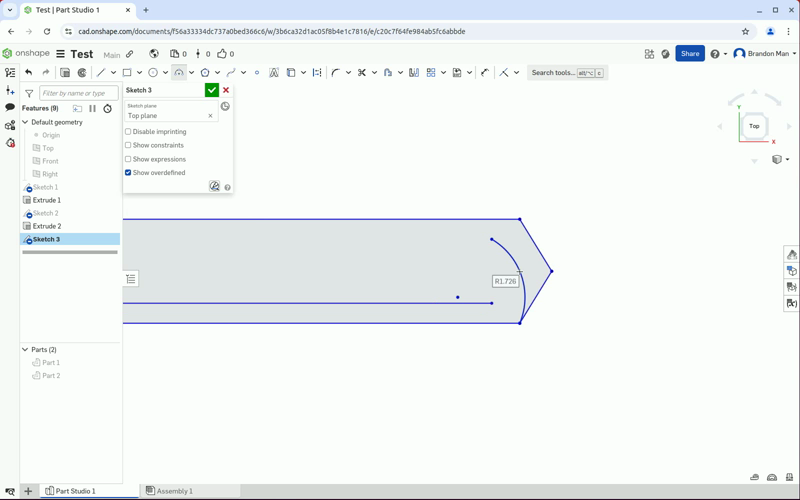
scroll(-6)
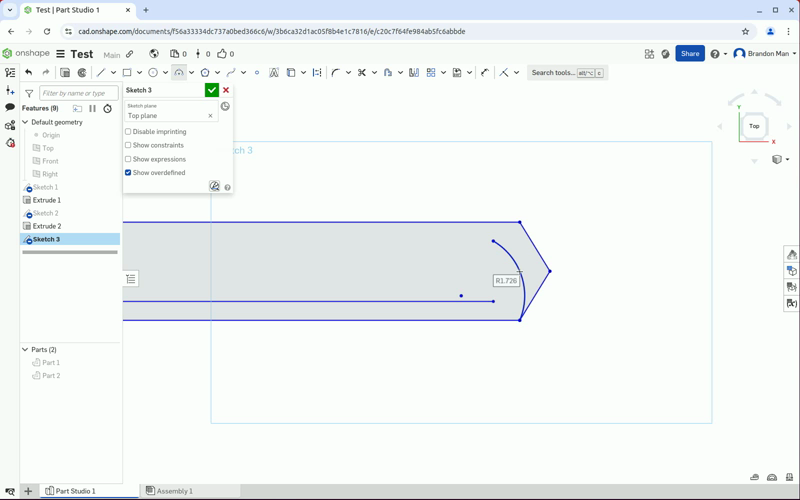
scroll(-6)
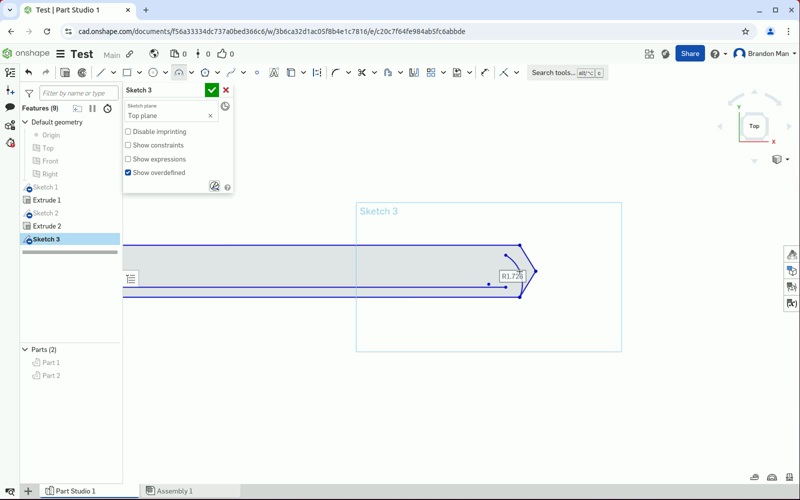
scroll(-6)
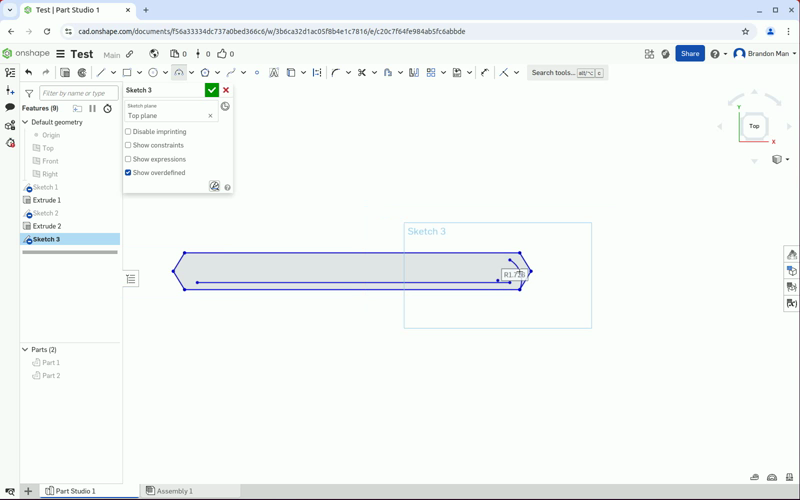
scroll(-6)
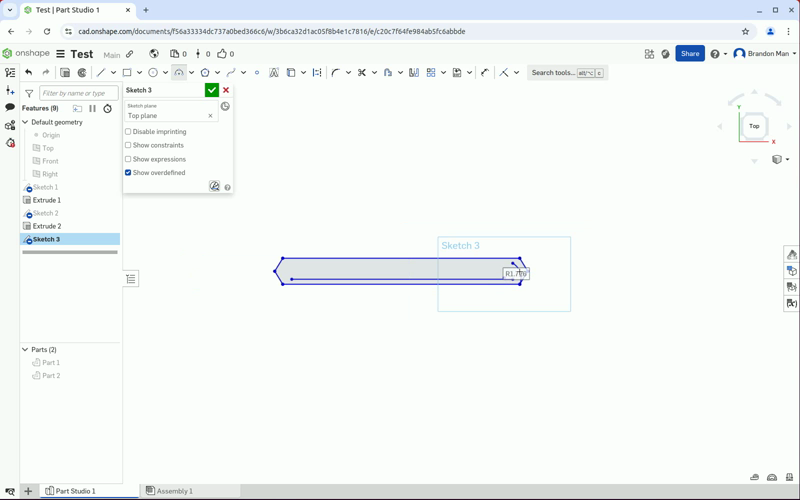
scroll(-6)
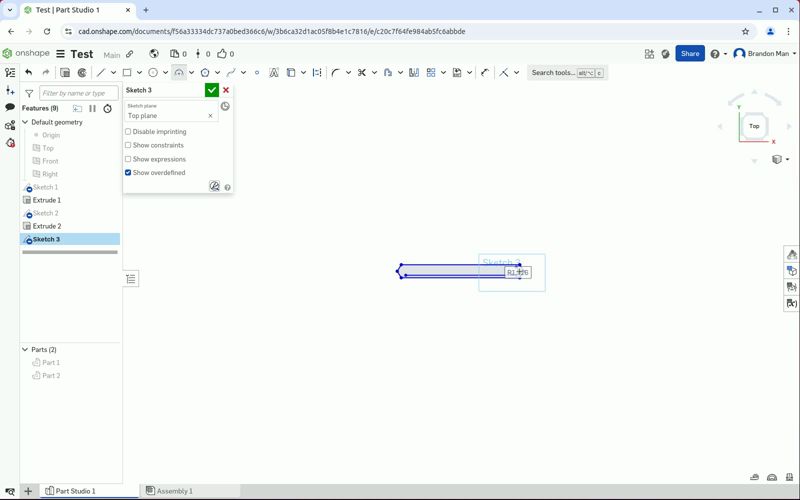
key_up(shift)
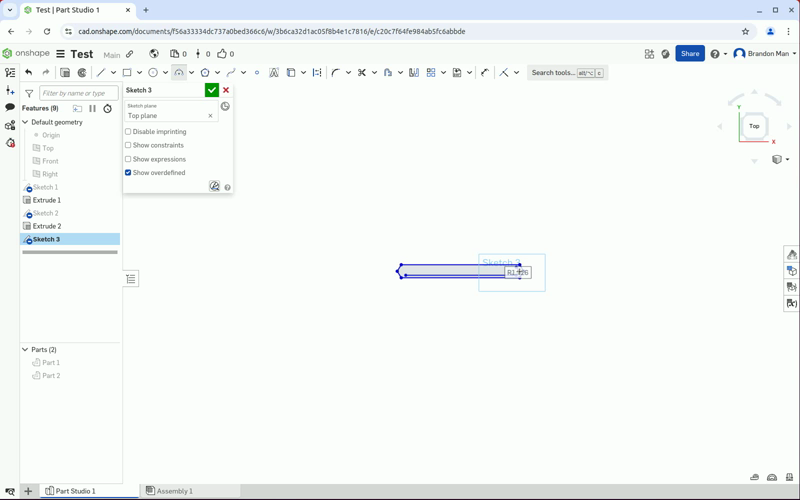
key(esc)
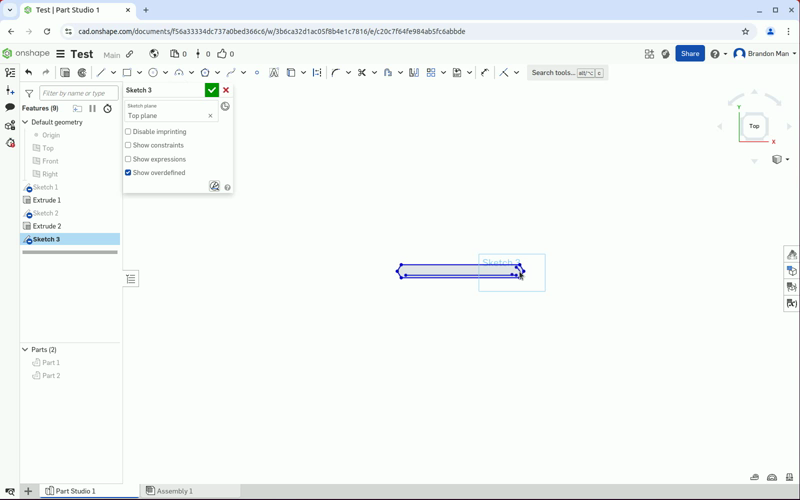
key(l)
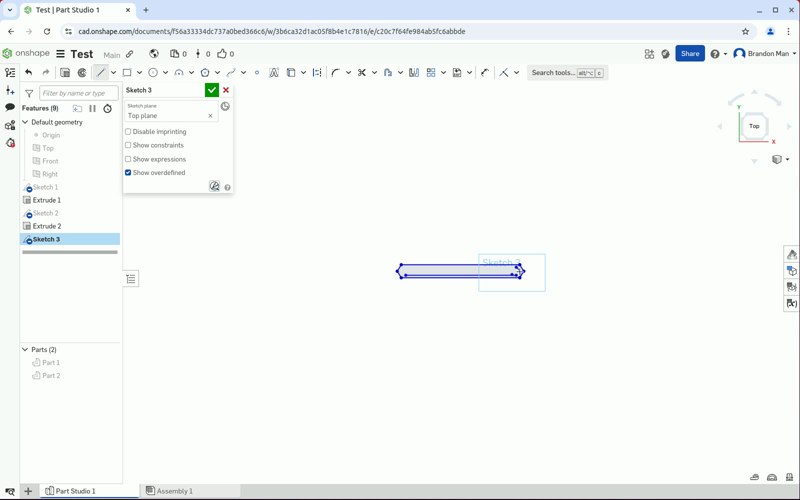
mouse_move(516, 267)
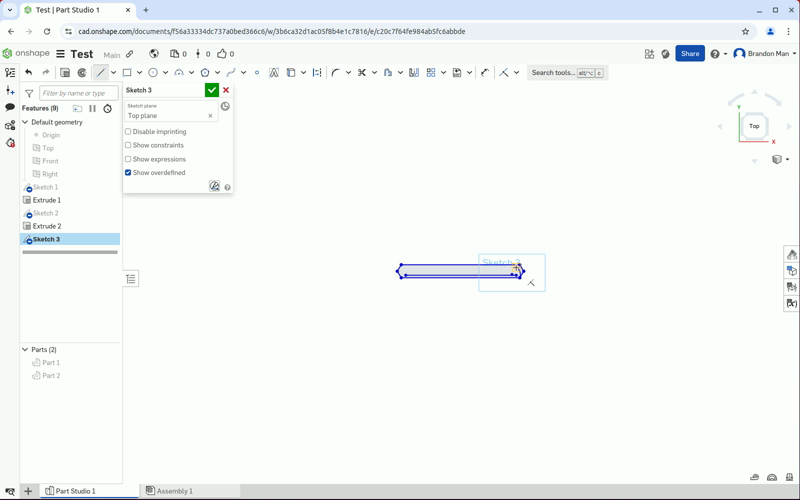
scroll(6)
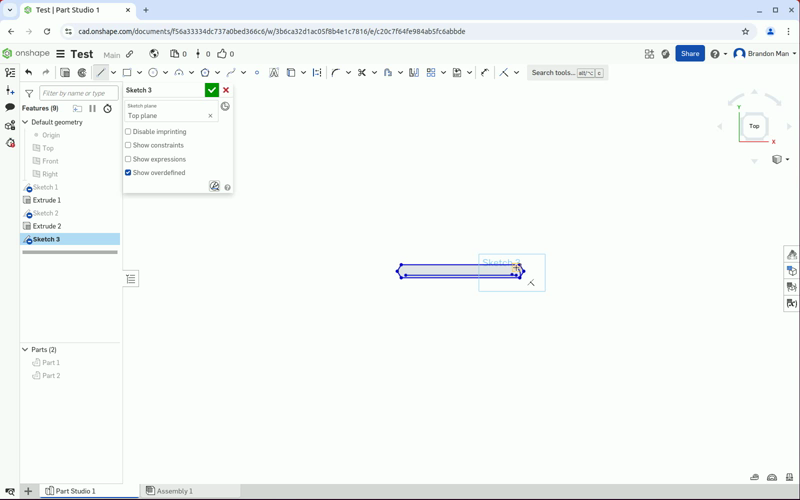
scroll(6)
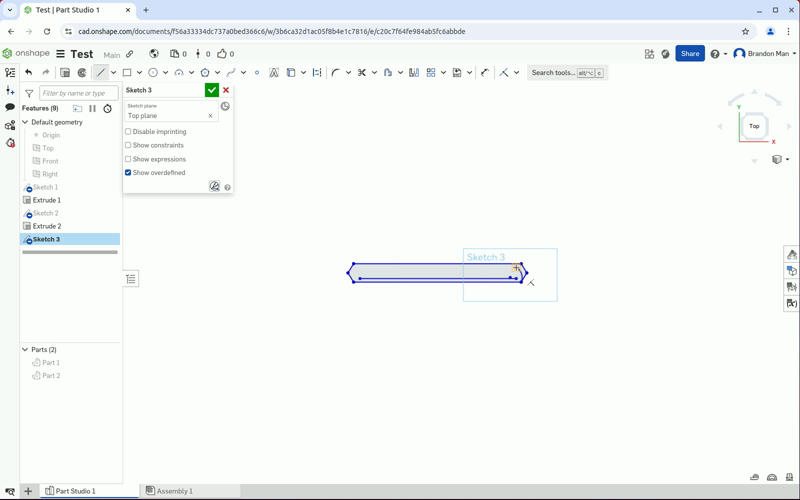
scroll(6)
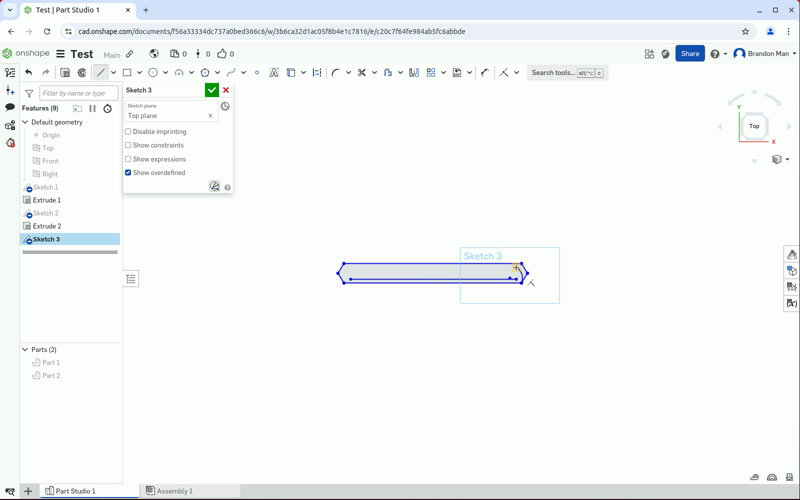
scroll(6)
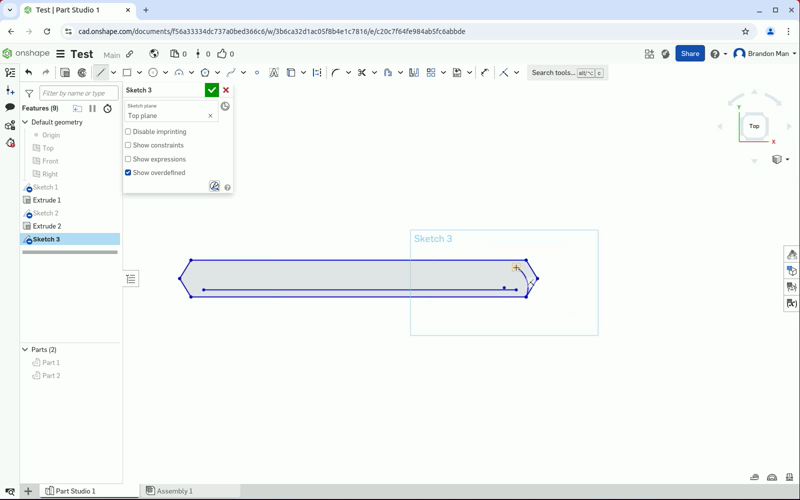
scroll(6)
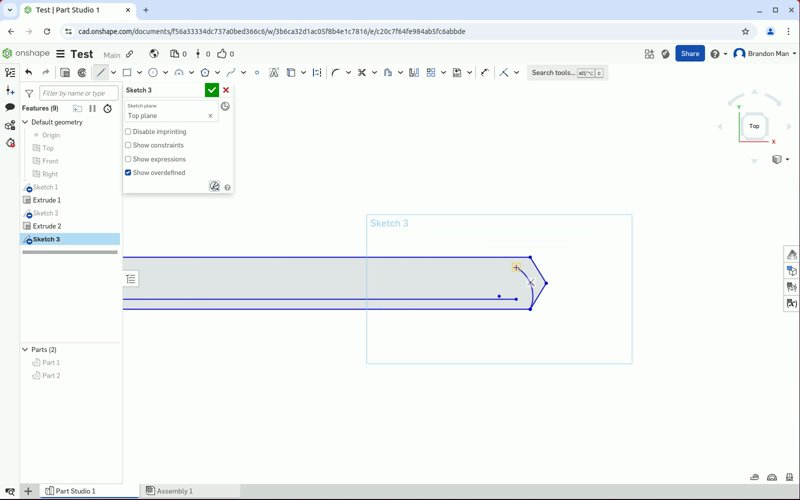
scroll(6)
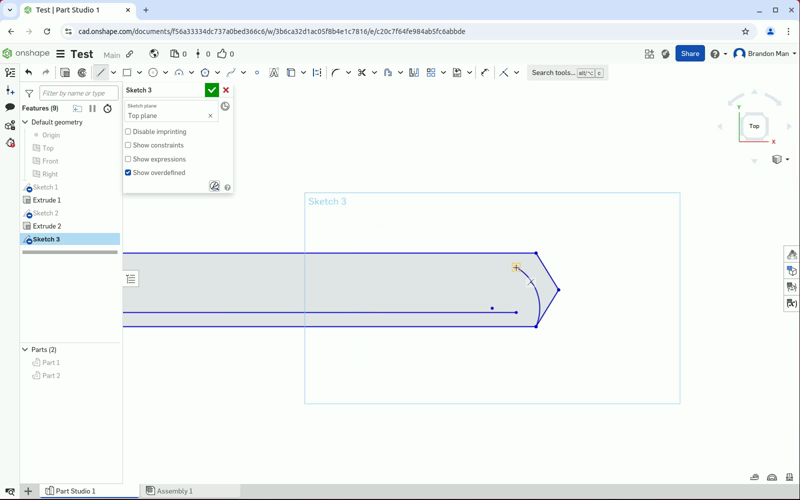
scroll(6)
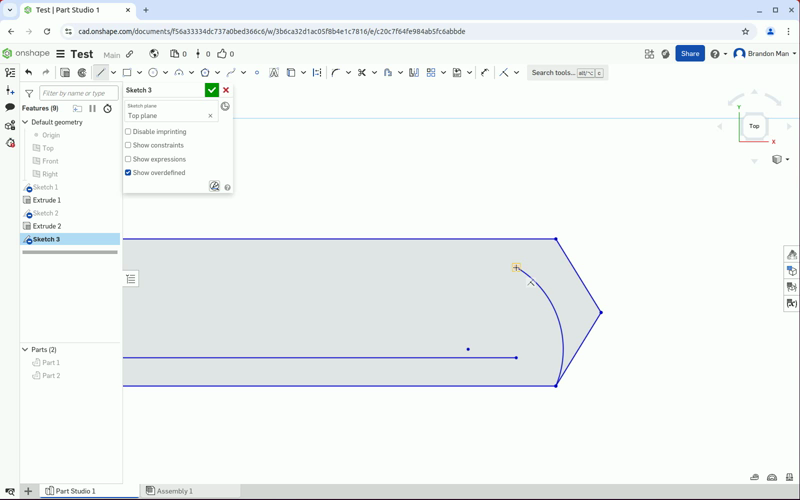
click(516, 267)
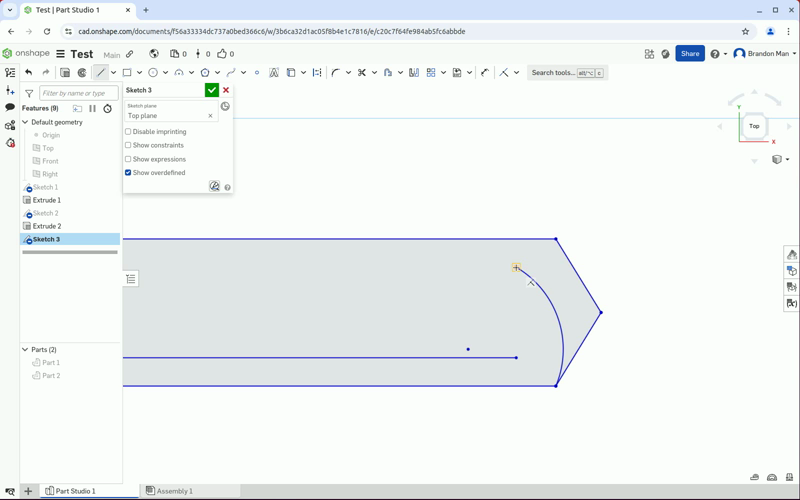
scroll(-6)
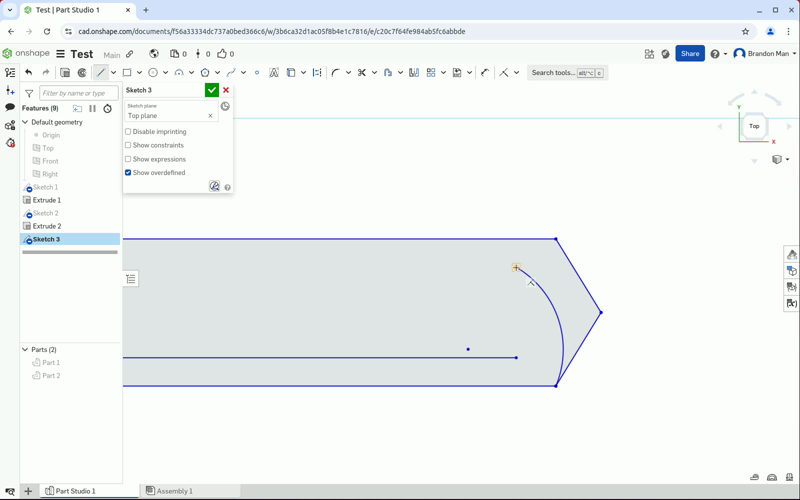
scroll(-6)
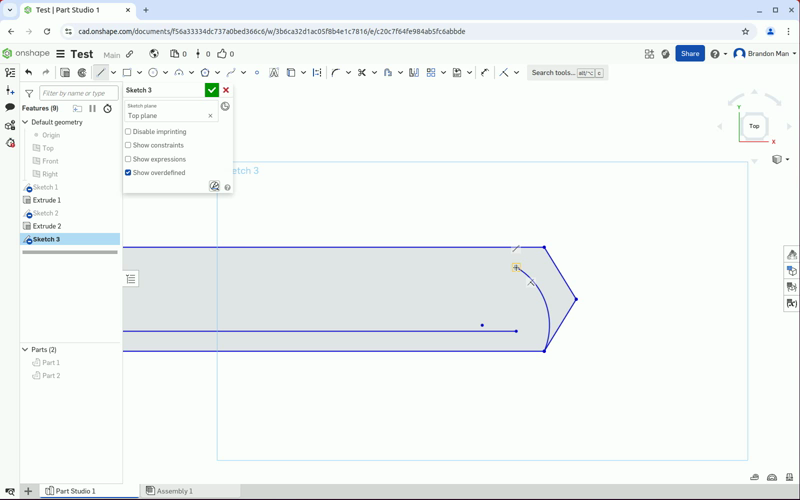
scroll(-6)
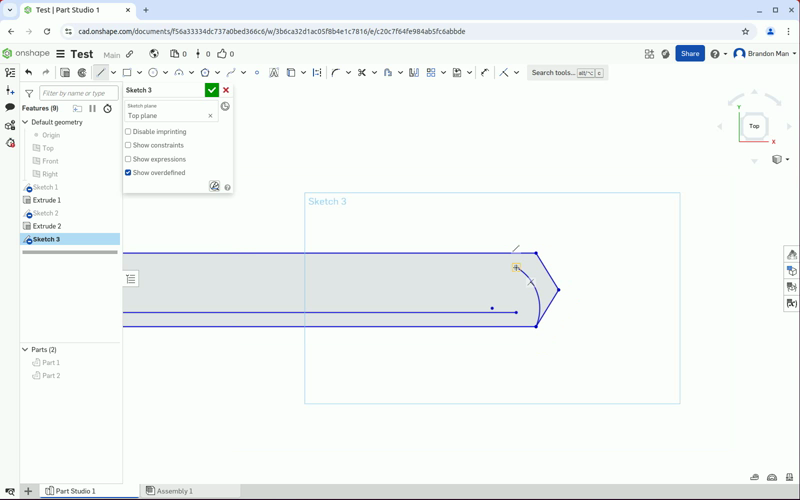
scroll(-6)
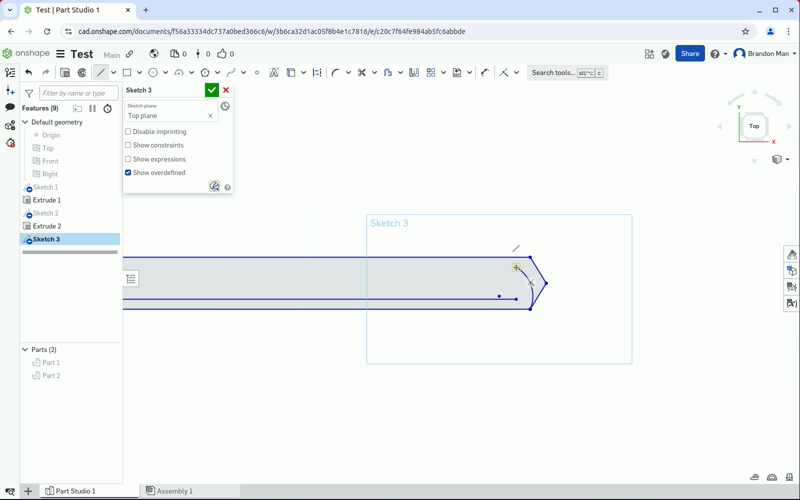
scroll(-6)
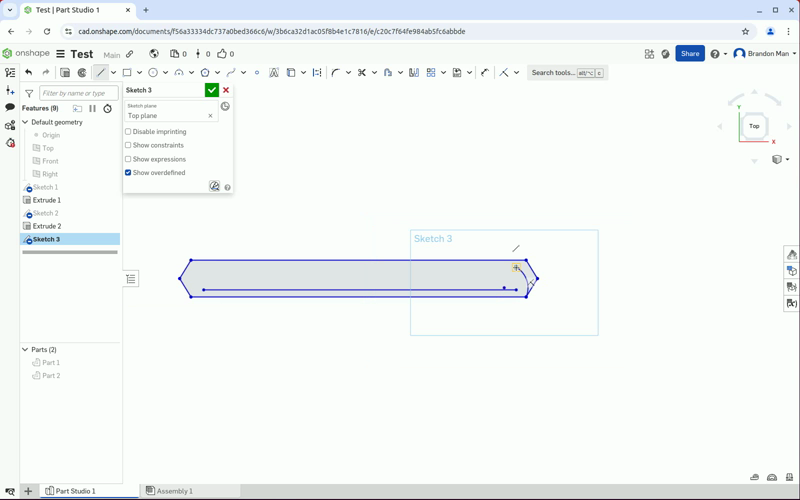
scroll(-6)
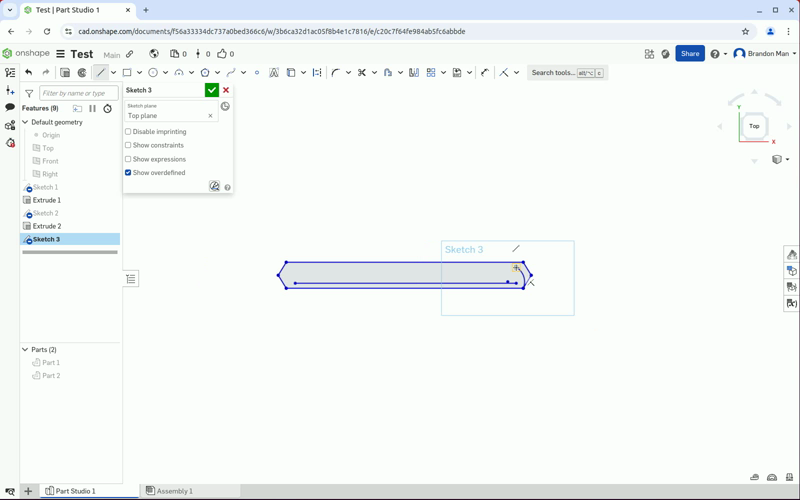
scroll(-6)
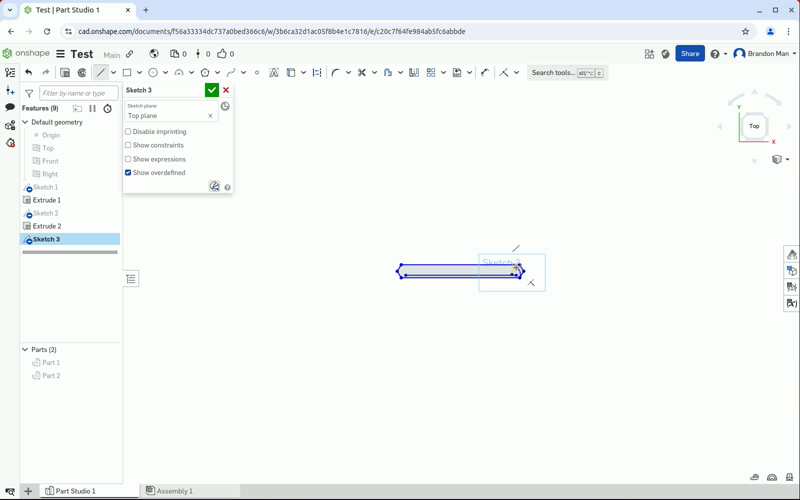
key_down(shift)
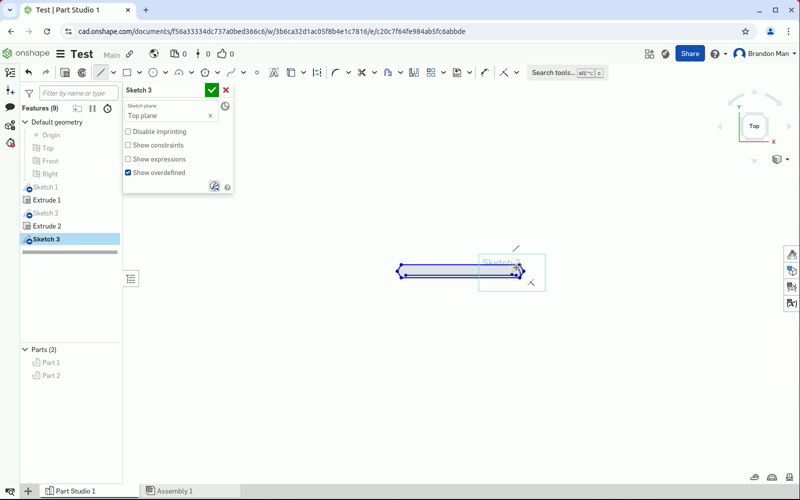
mouse_move(405, 267)
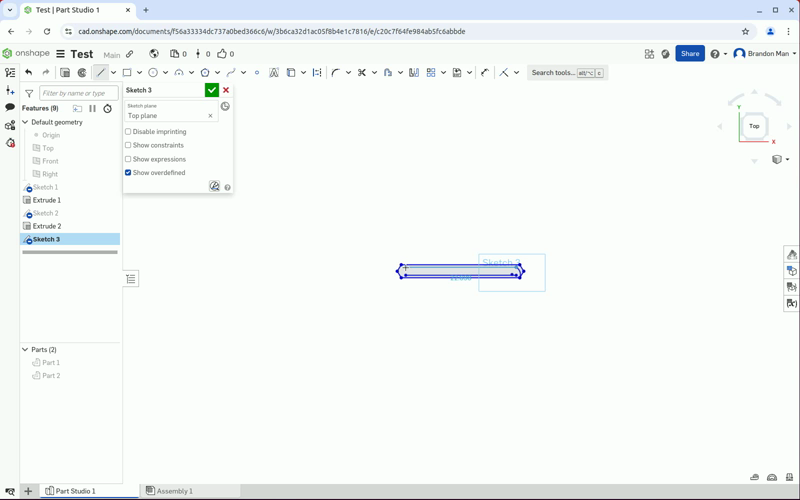
click(405, 267)
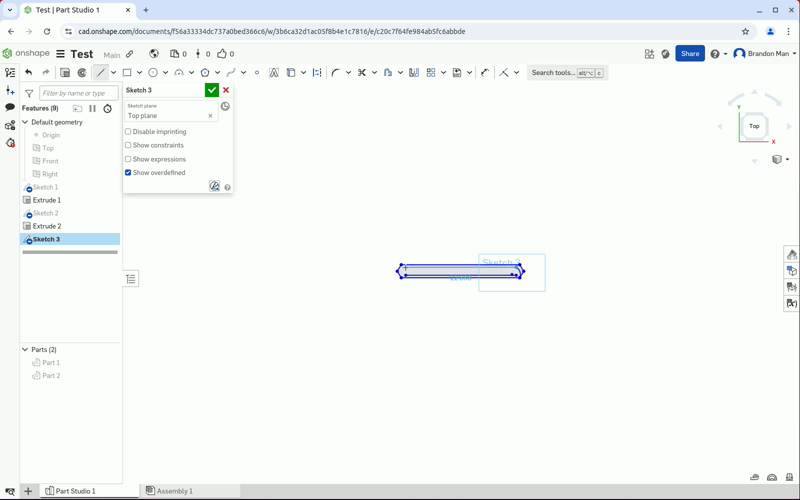
key_up(shift)
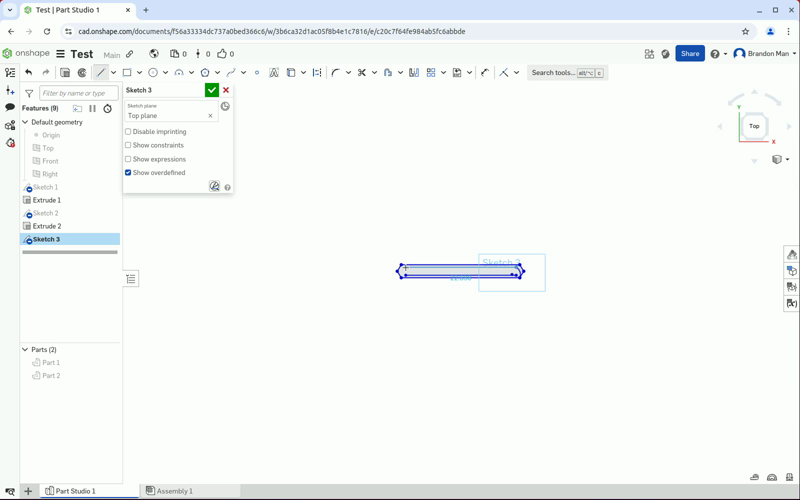
key(esc)
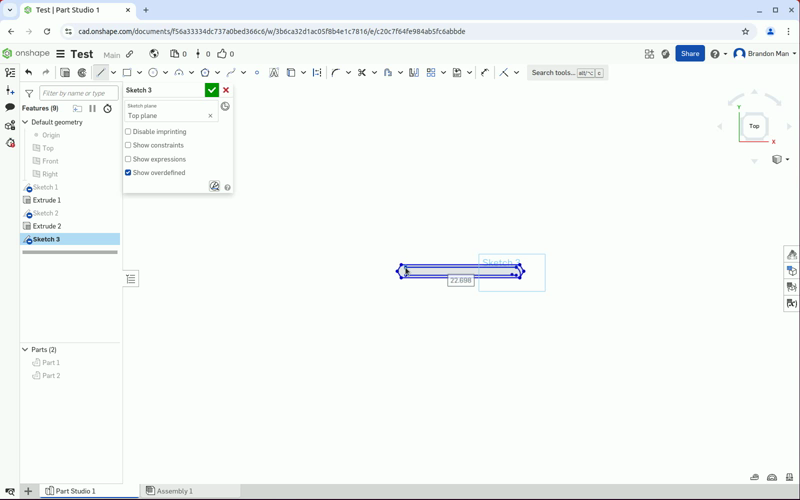
key(a)
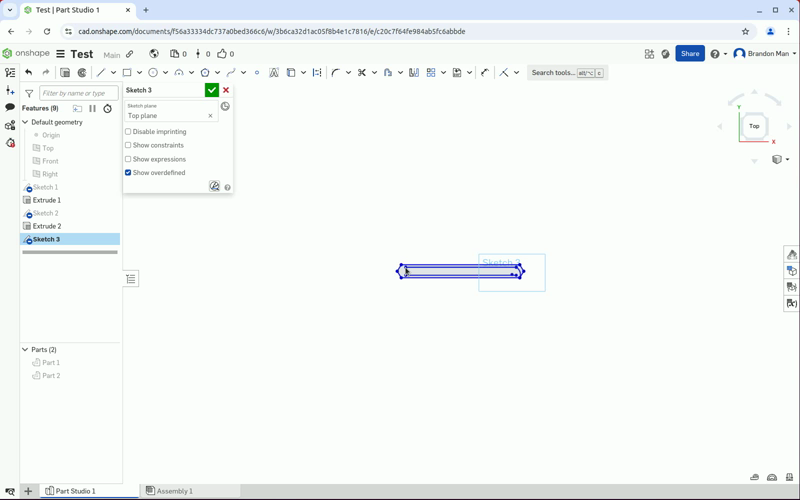
mouse_move(405, 267)
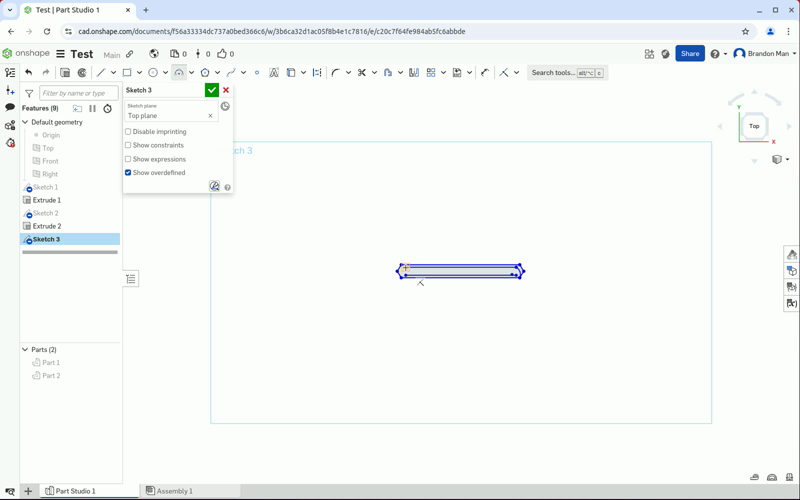
click(405, 267)
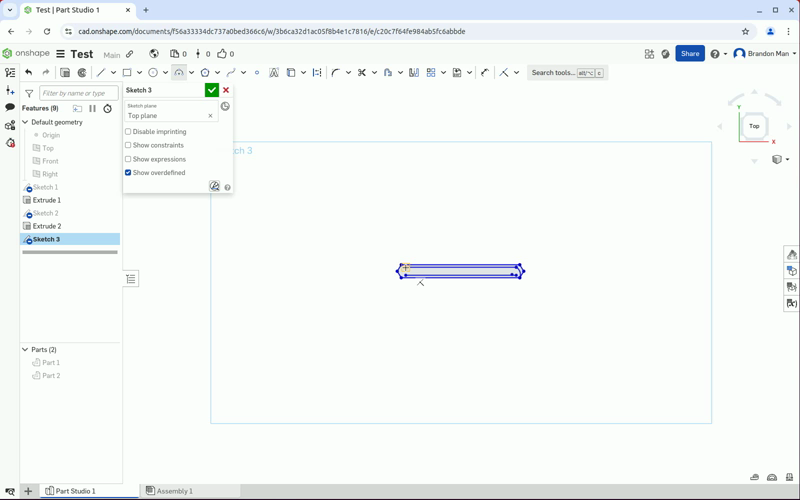
mouse_move(405, 275)
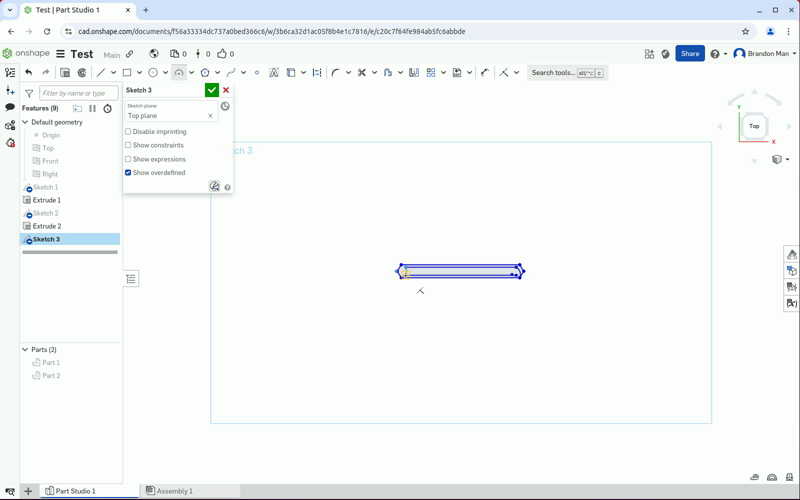
click(405, 275)
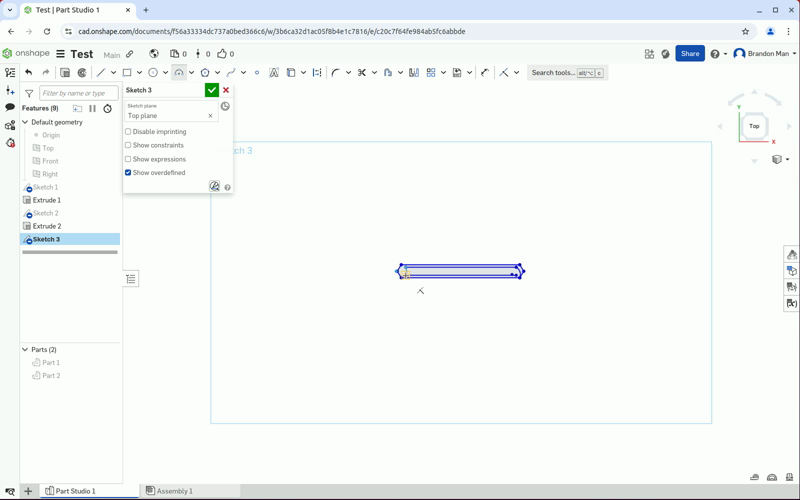
key_down(shift)
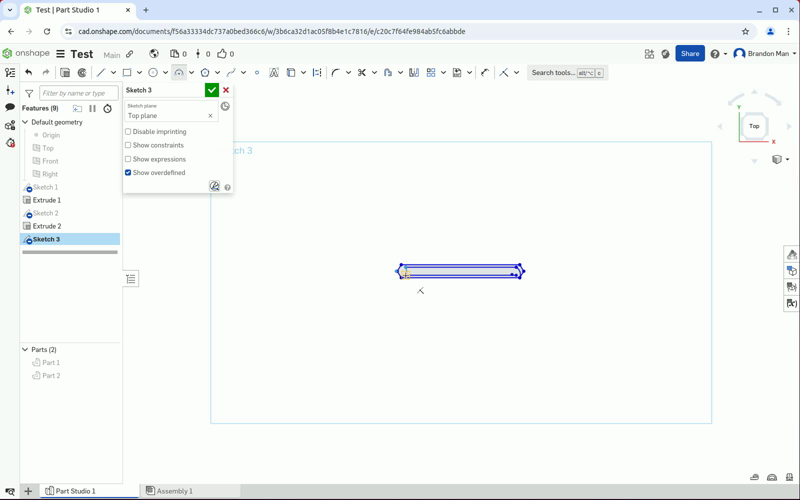
mouse_move(401, 271)
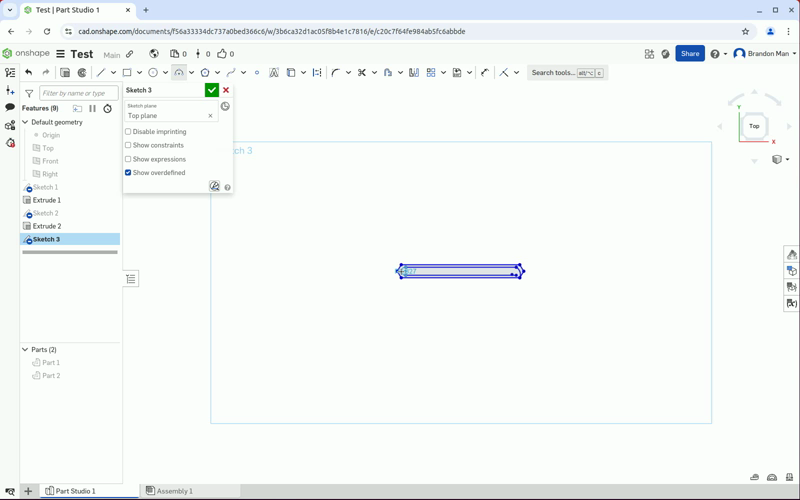
scroll(6)
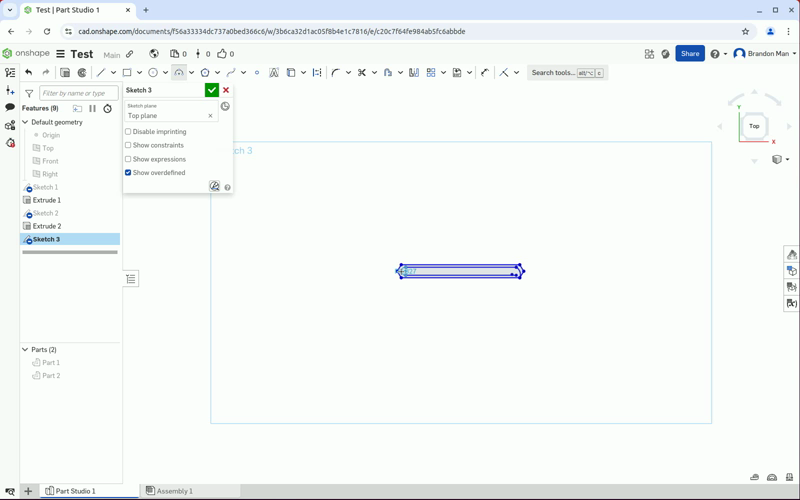
scroll(6)
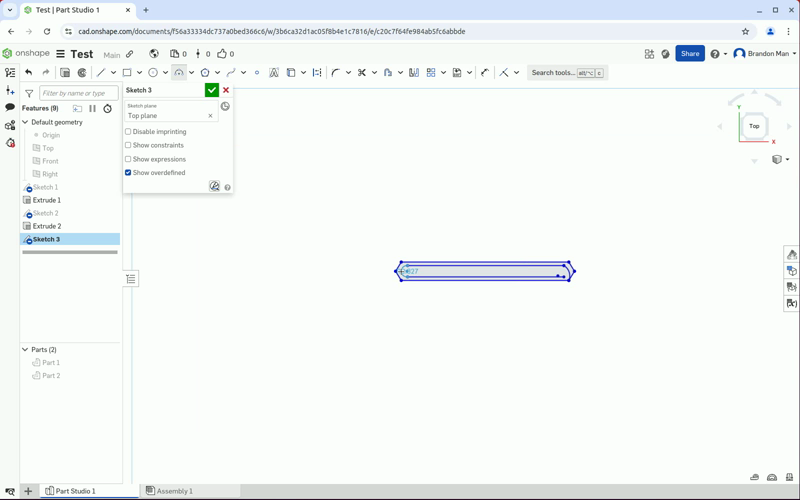
scroll(6)
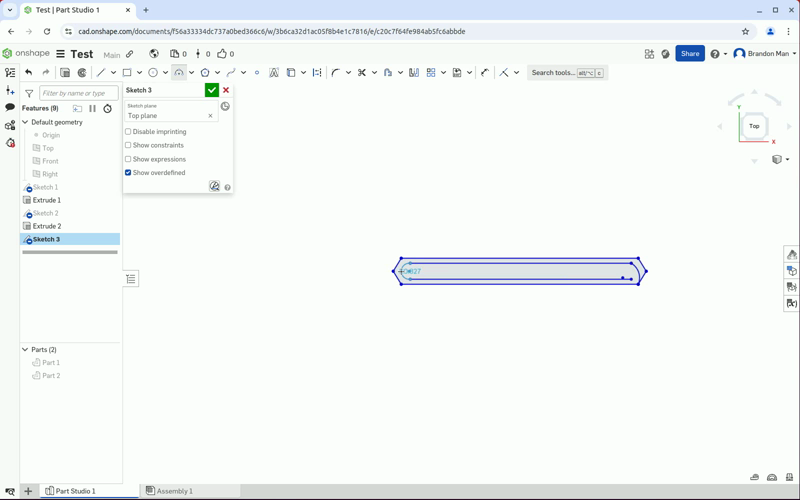
scroll(6)
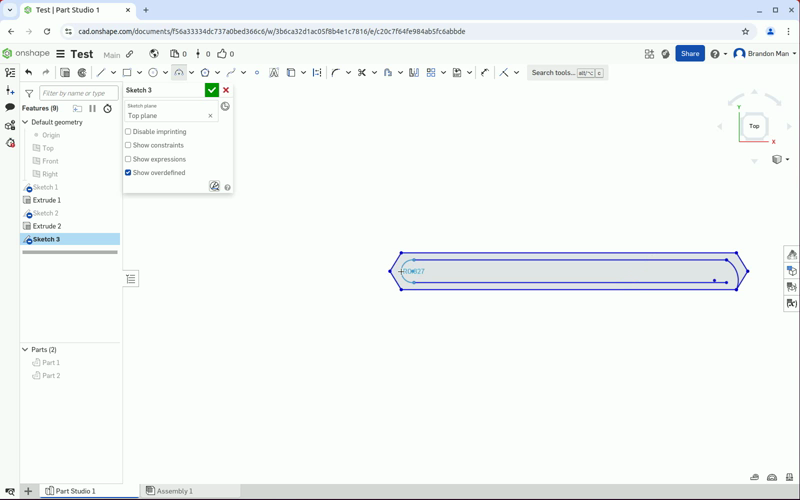
scroll(6)
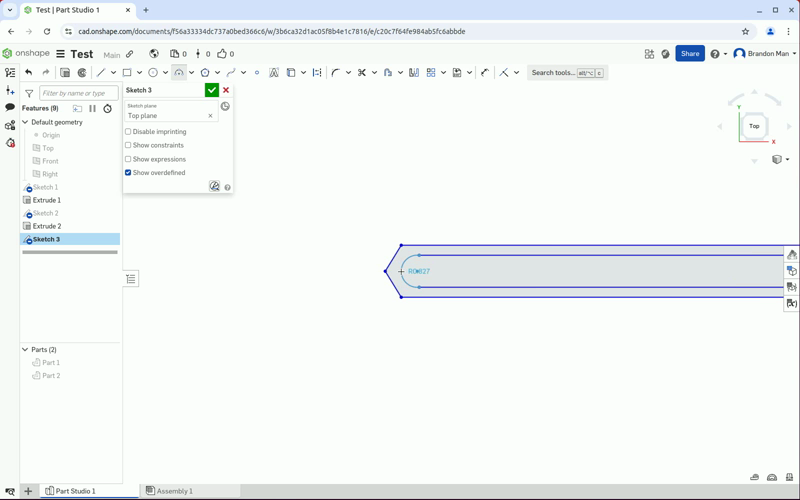
scroll(6)
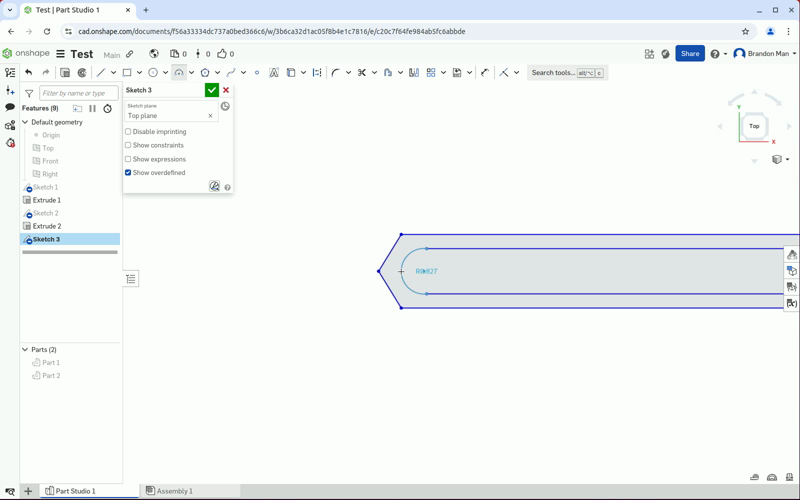
scroll(6)
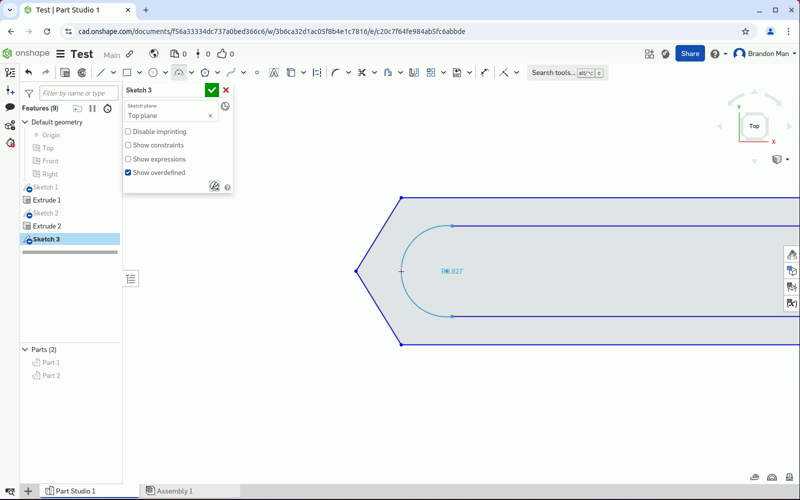
click(401, 271)
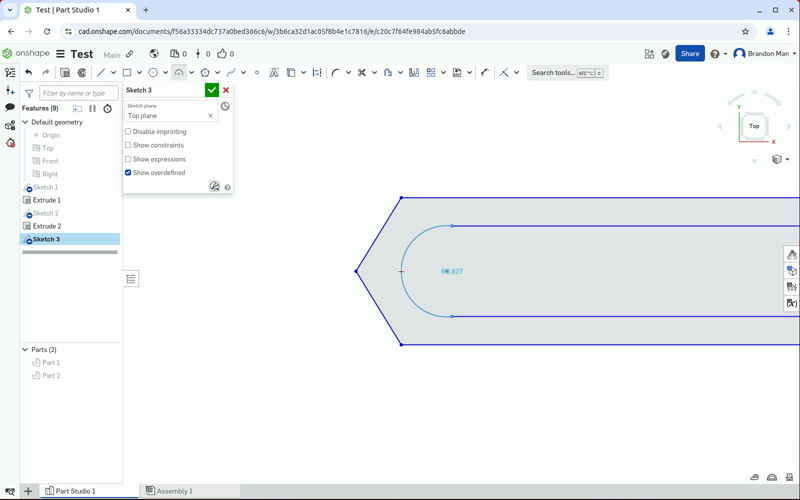
scroll(-6)
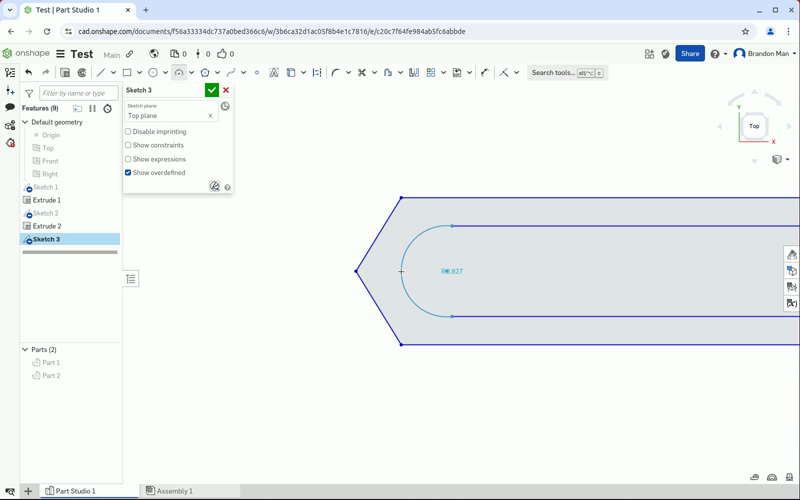
scroll(-6)
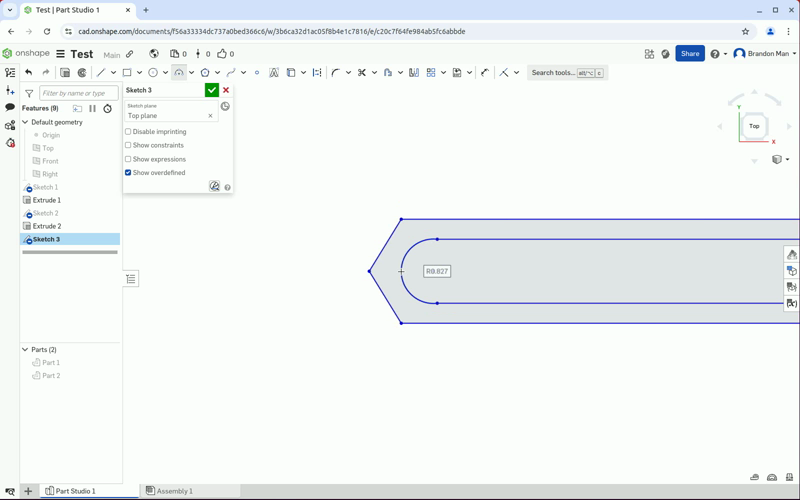
scroll(-6)
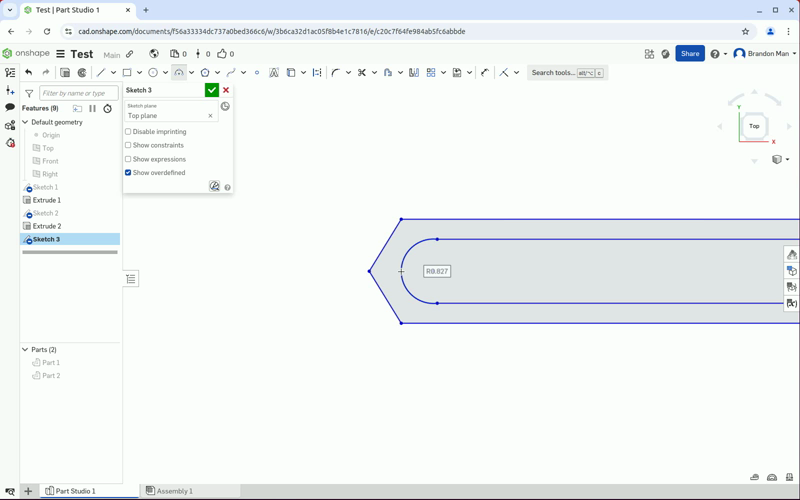
scroll(-6)
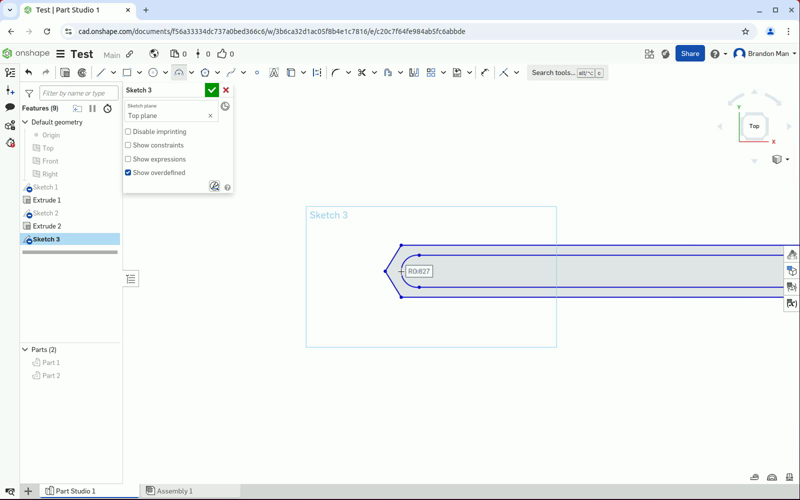
scroll(-6)
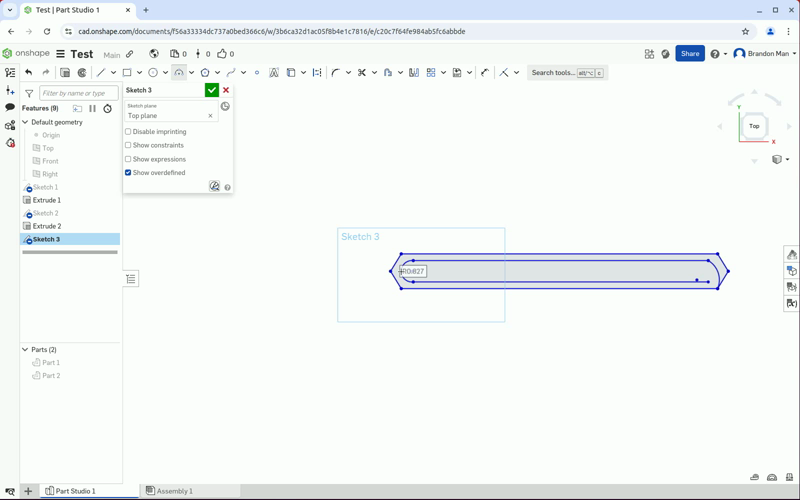
scroll(-6)
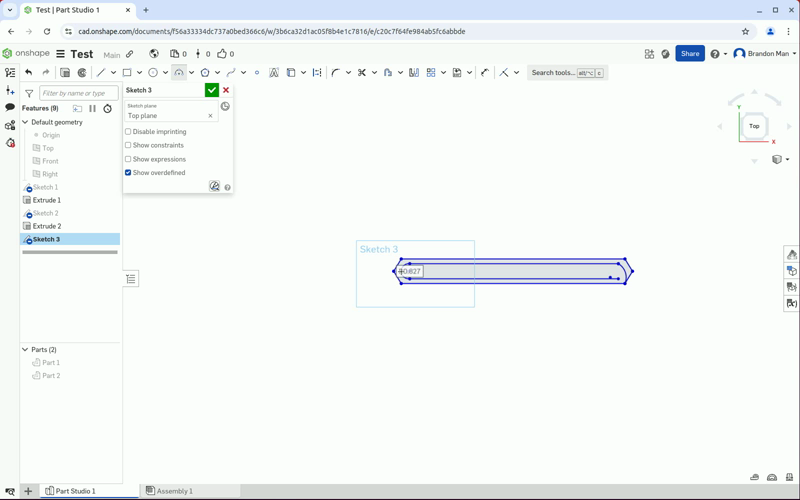
scroll(-6)
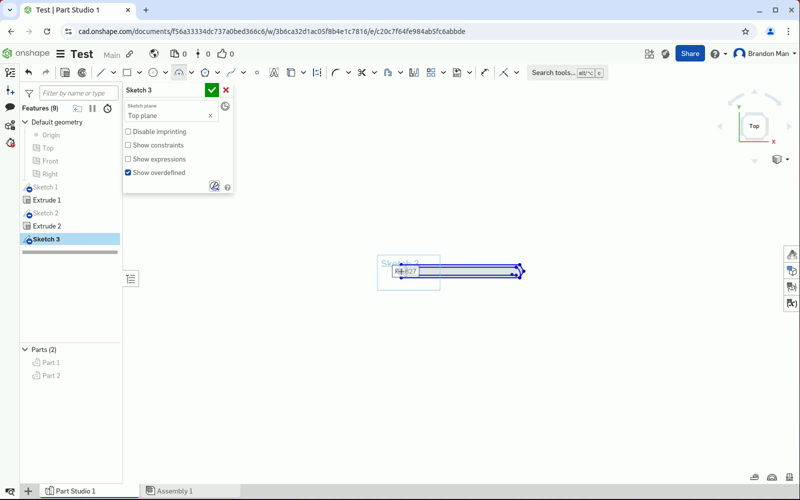
key_up(shift)
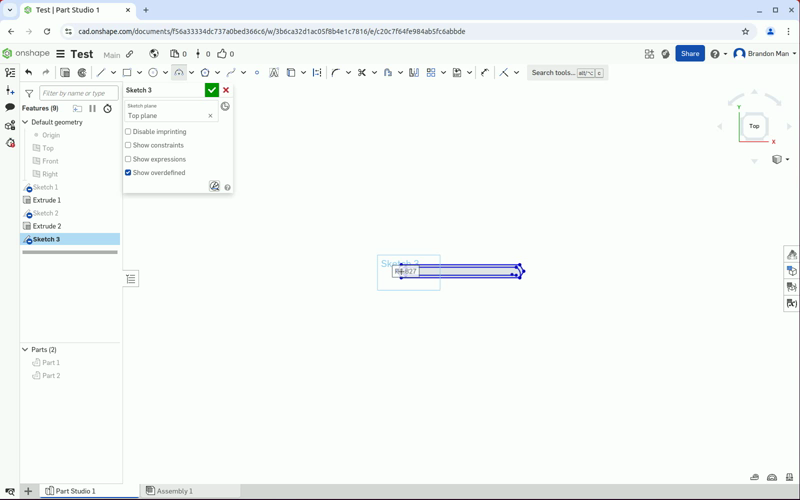
key(esc)
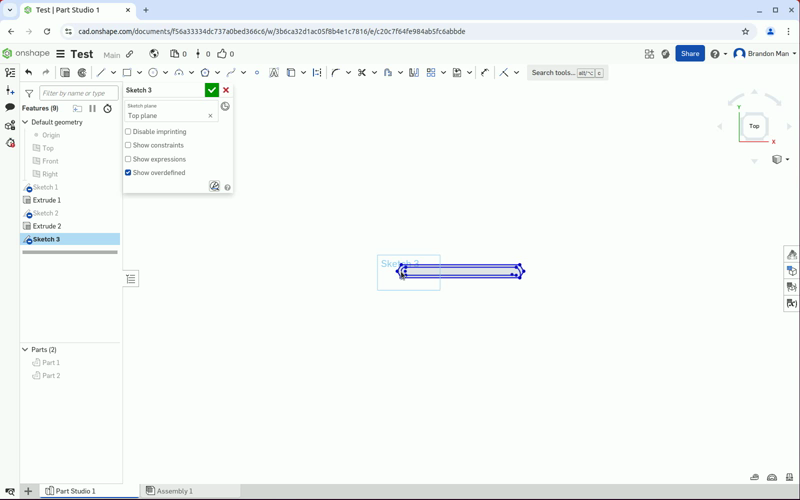
mouse_move(520, 266)
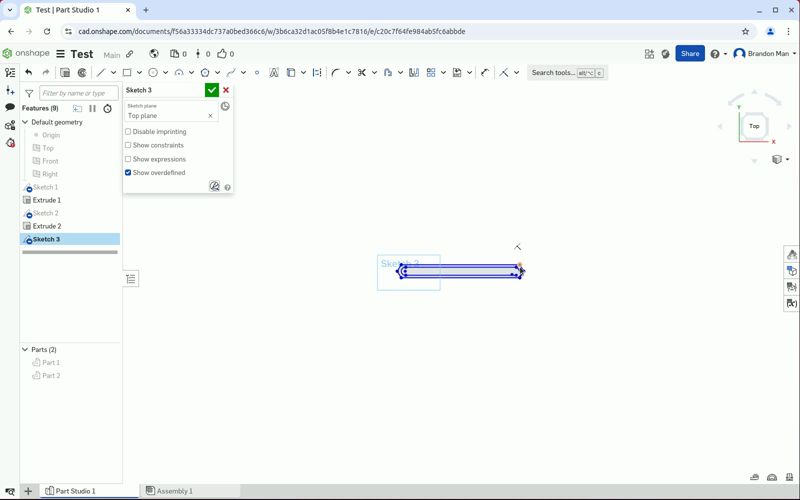
scroll(6)
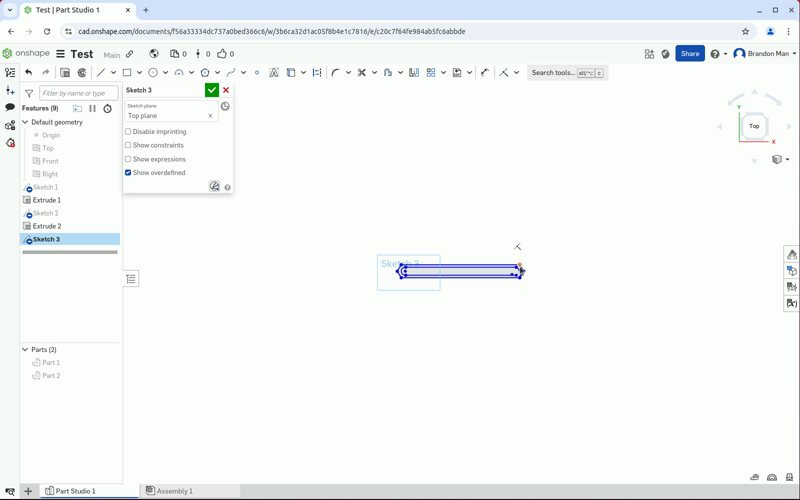
scroll(6)
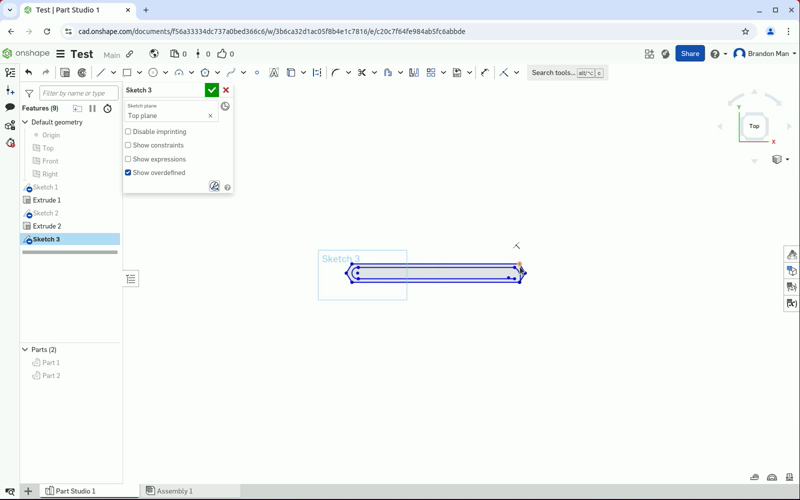
scroll(6)
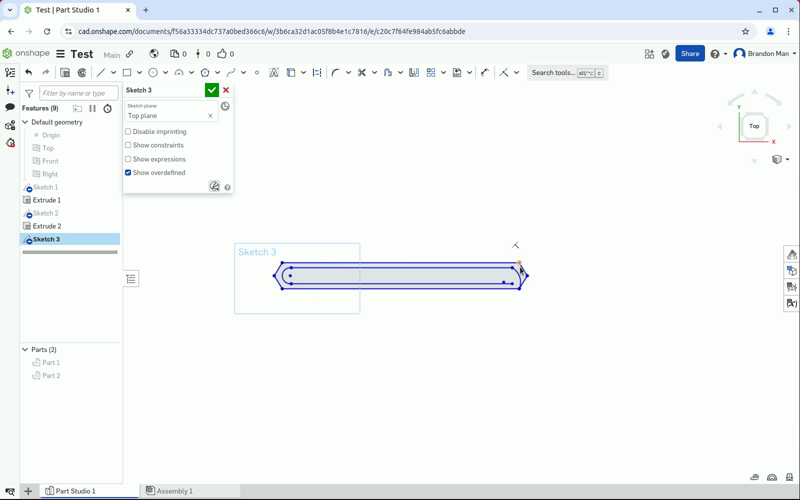
scroll(6)
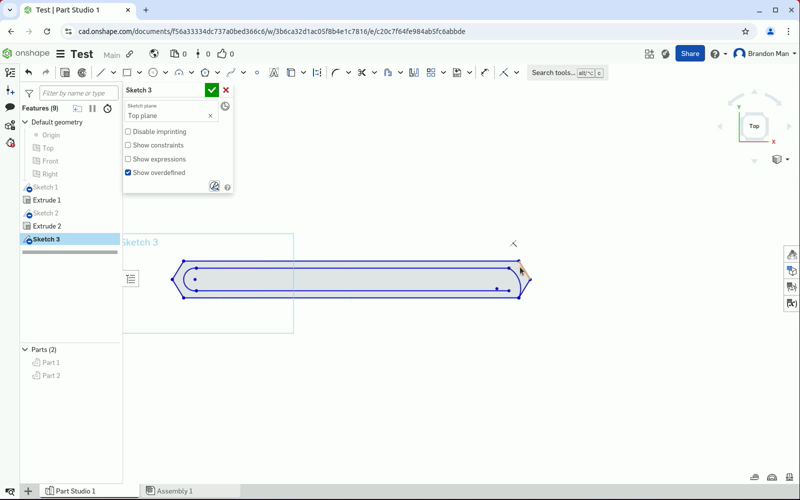
scroll(6)
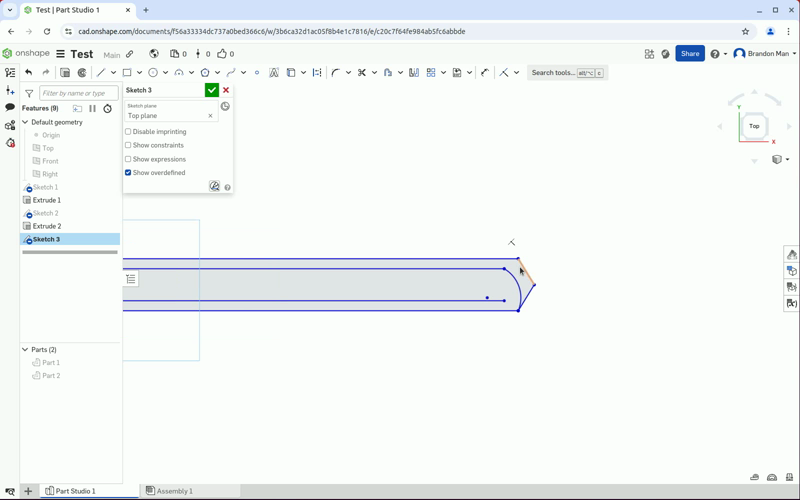
scroll(6)
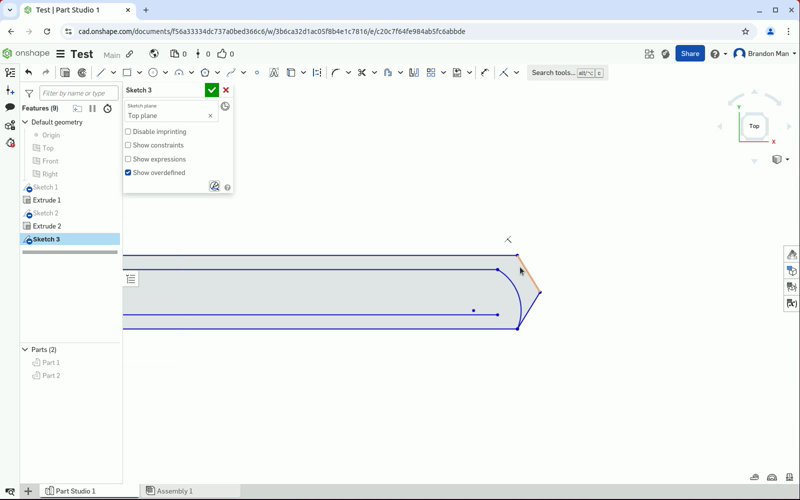
scroll(6)
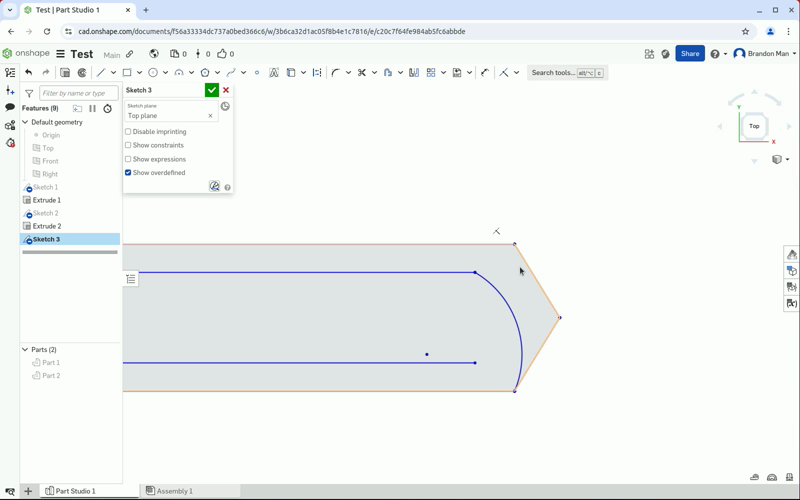
click(520, 266)
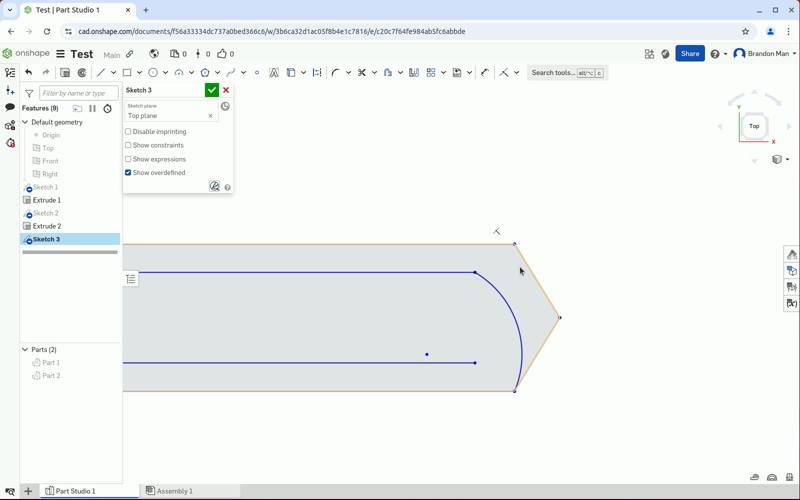
scroll(-6)
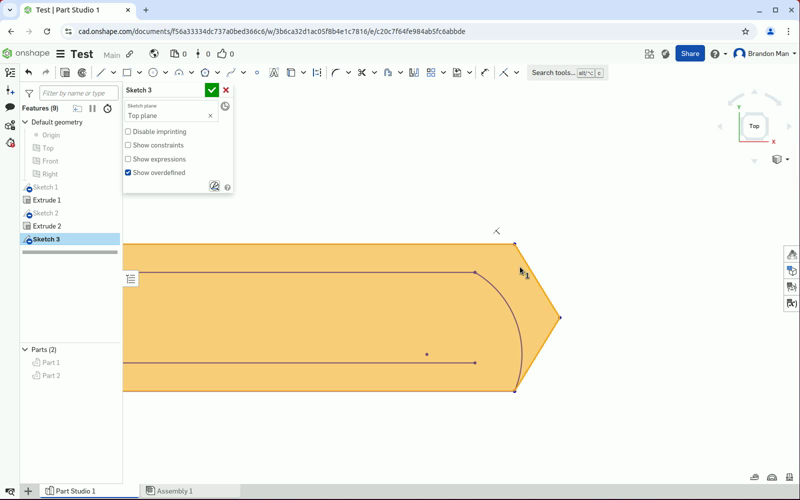
scroll(-6)
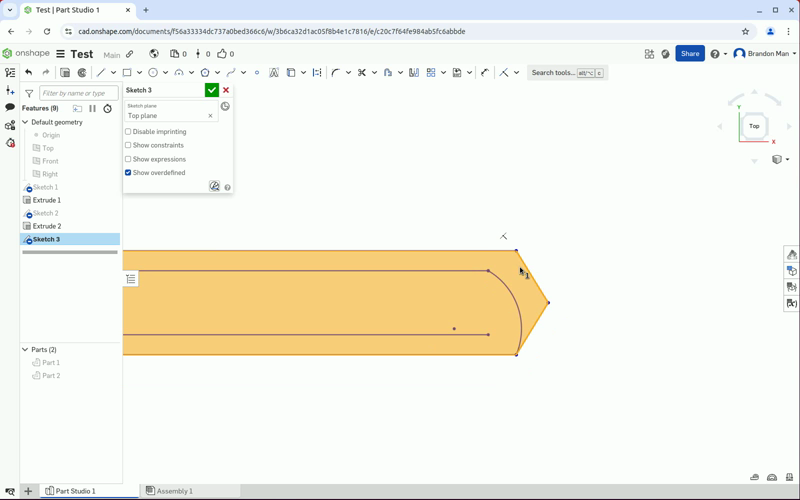
scroll(-6)
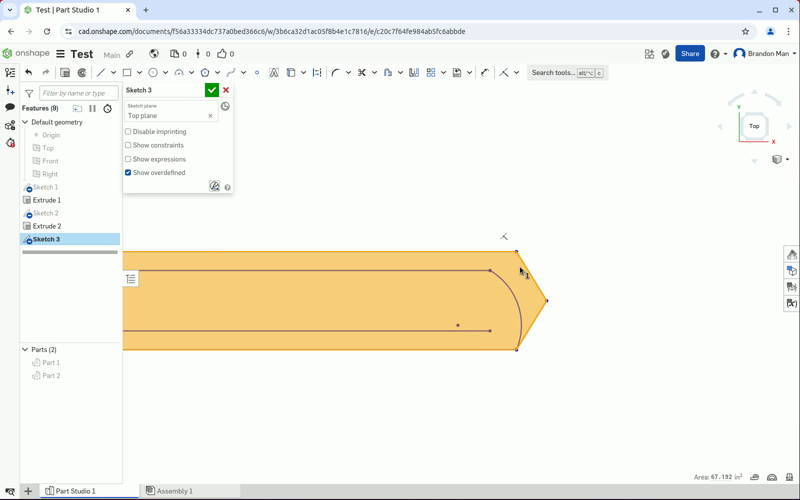
scroll(-6)
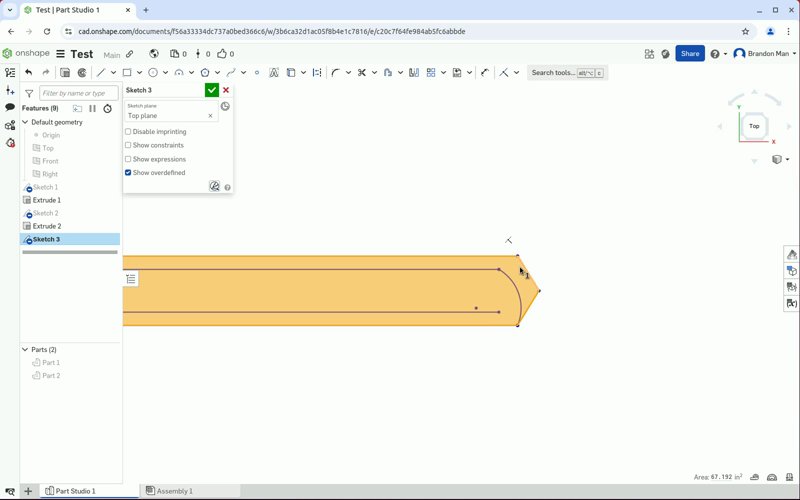
scroll(-6)
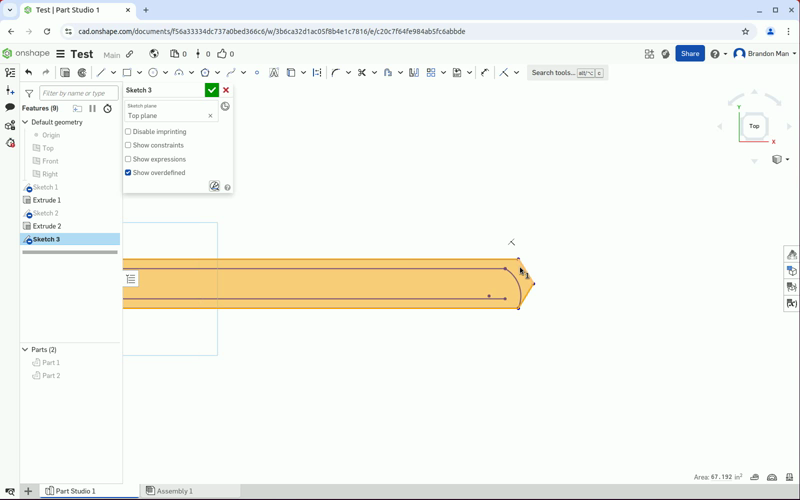
scroll(-6)
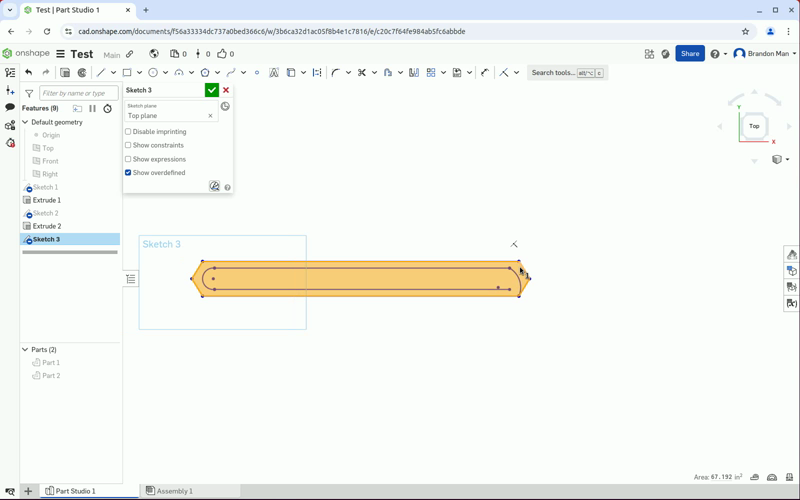
scroll(-6)
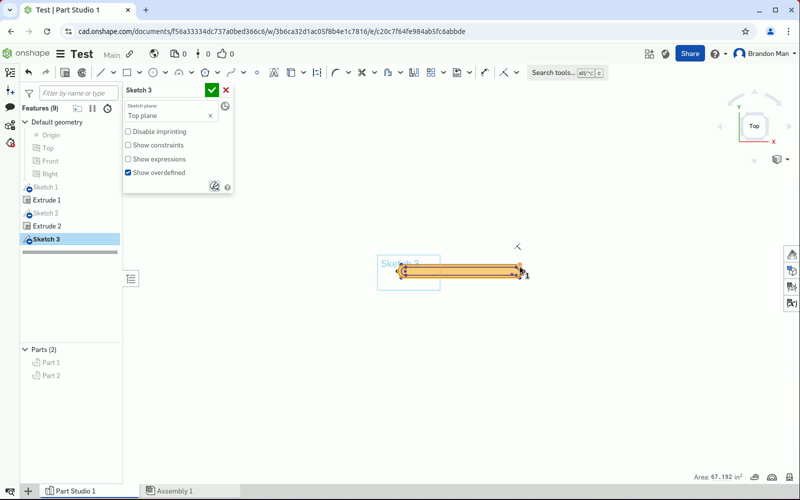
mouse_move(73, 352)
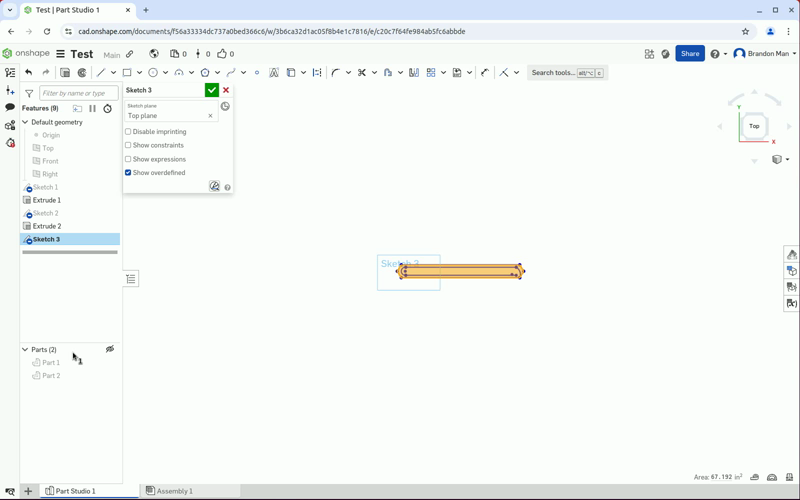
key(shift+y)
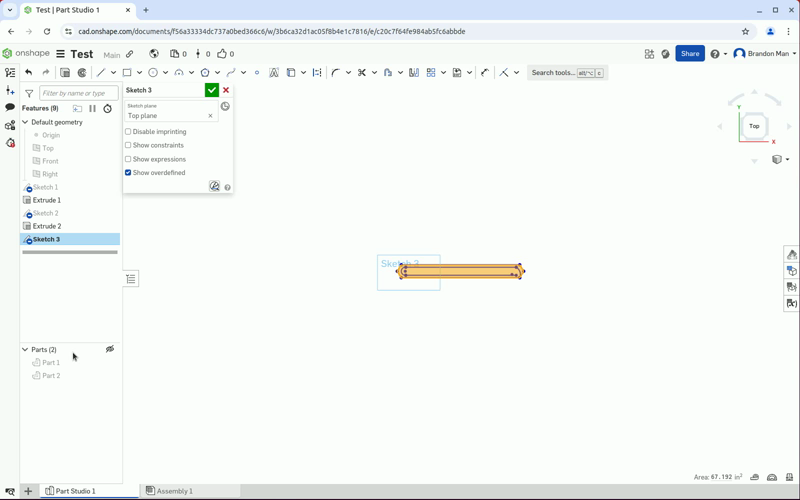
key(shift+e)
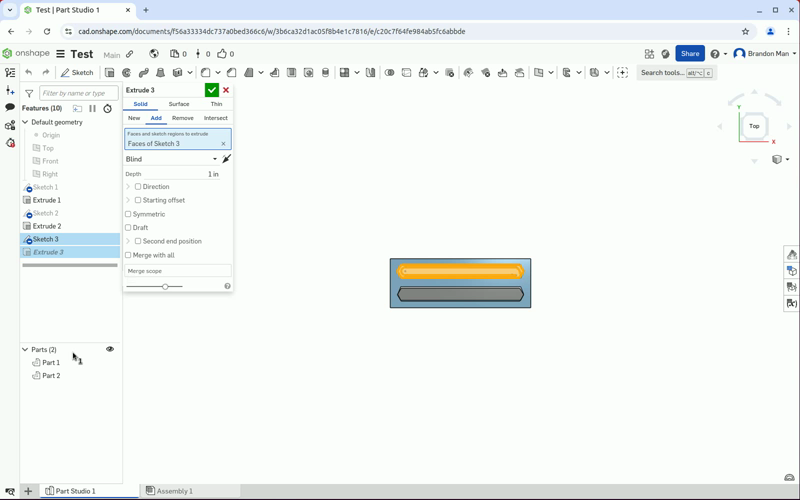
mouse_move(143, 106)
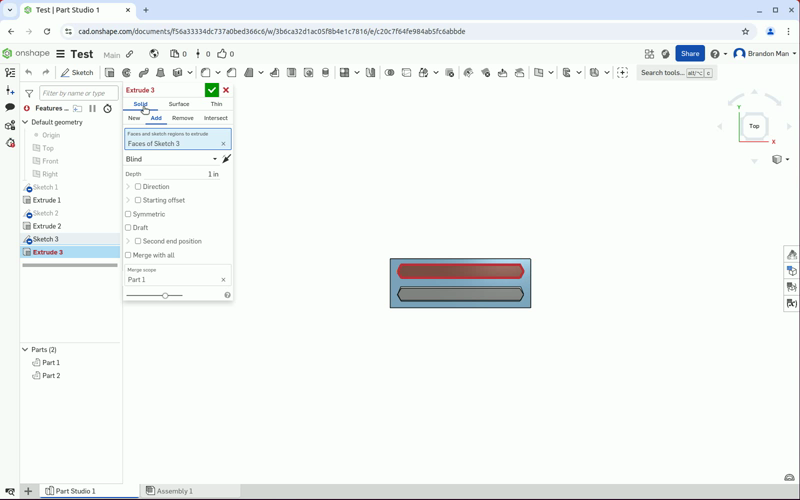
click(143, 106)
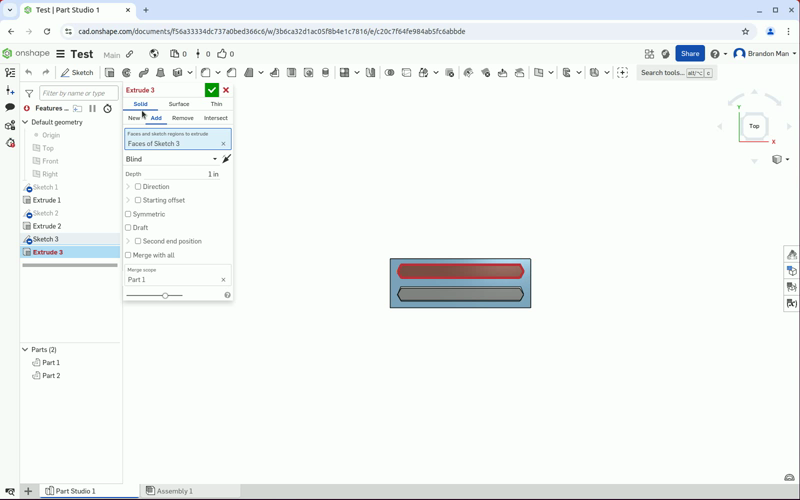
mouse_move(137, 120)
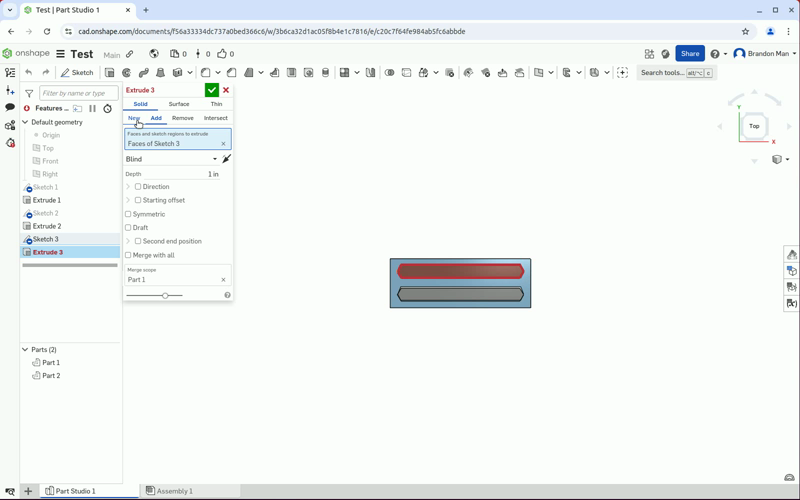
click(137, 120)
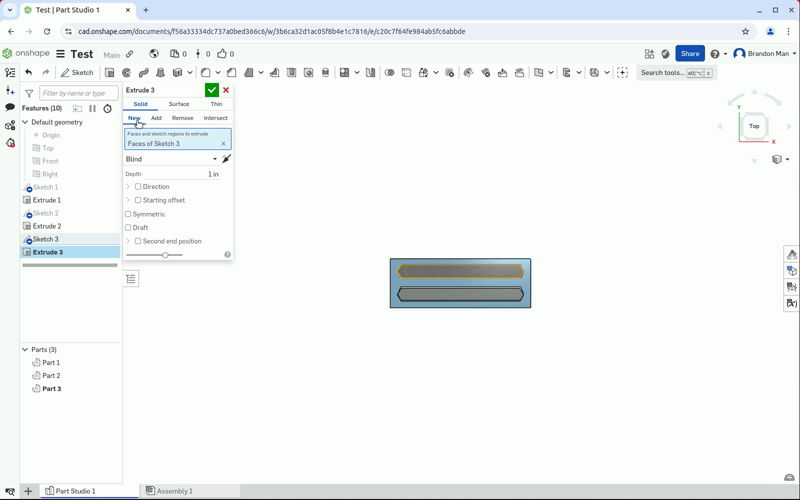
key(tab, 4)
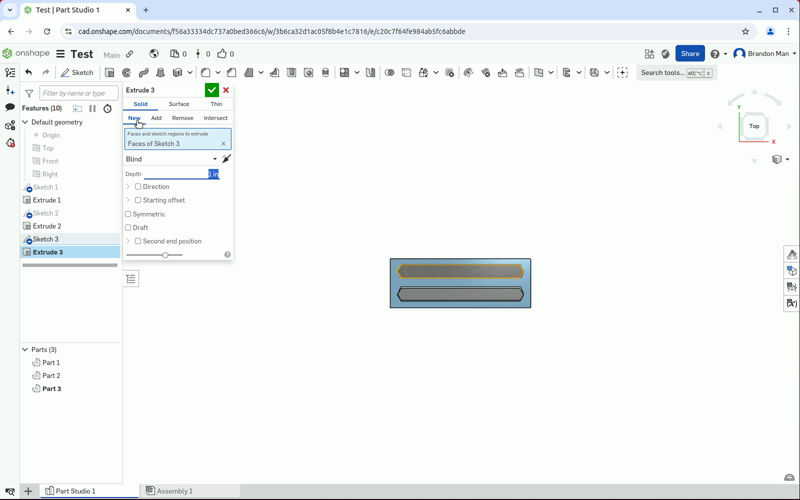
text(-0.963)
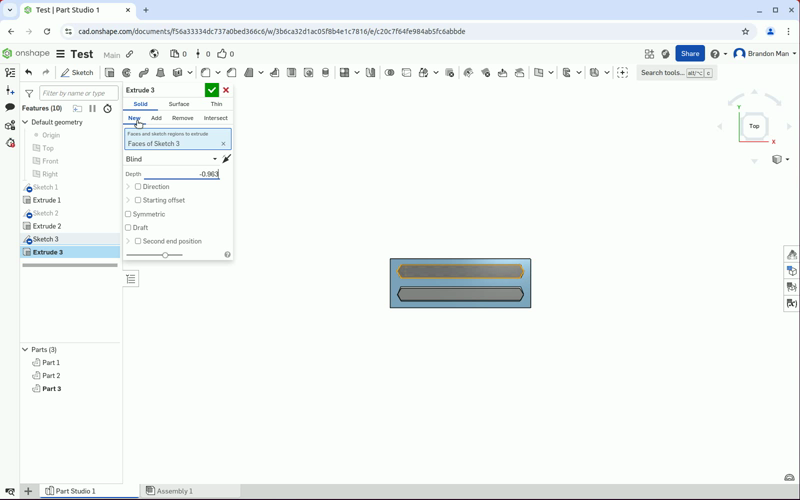
key(enter)
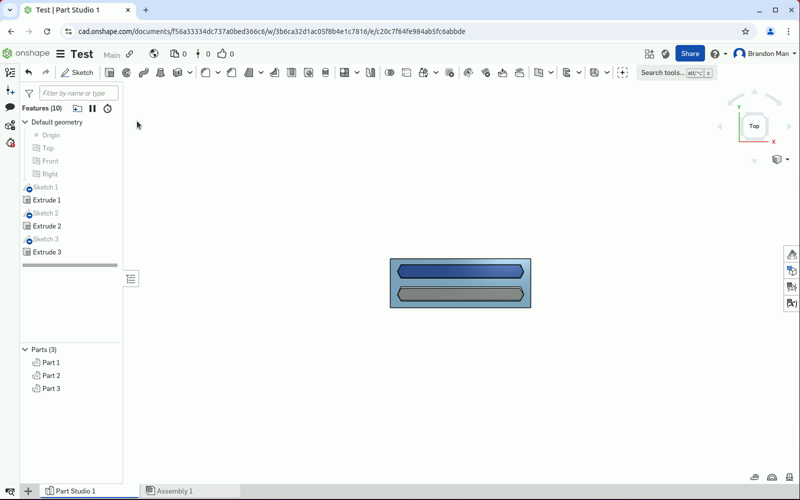
key(shift+h)
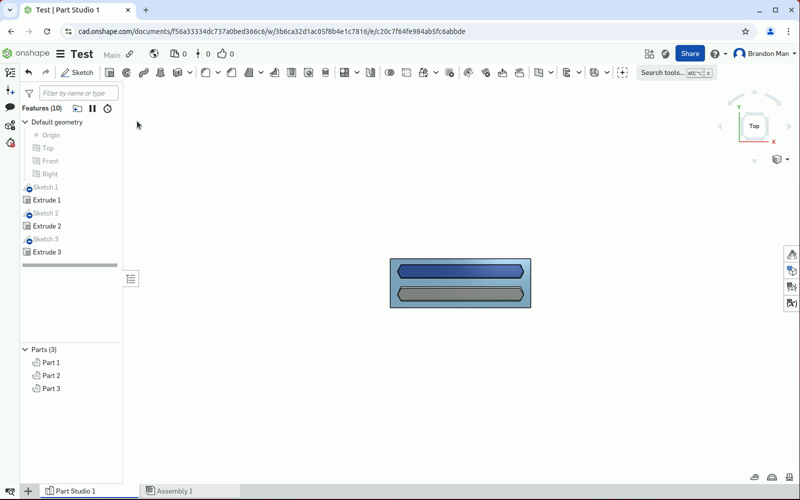
key(shift+h)
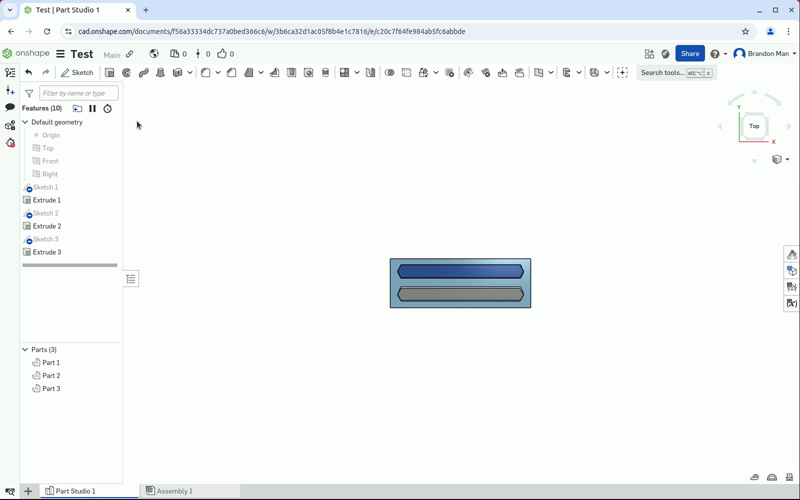
mouse_move(73, 189)
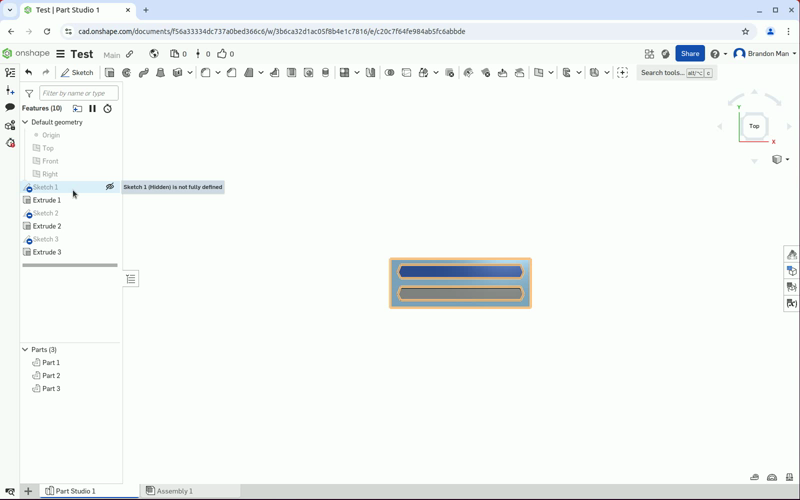
click(73, 189)
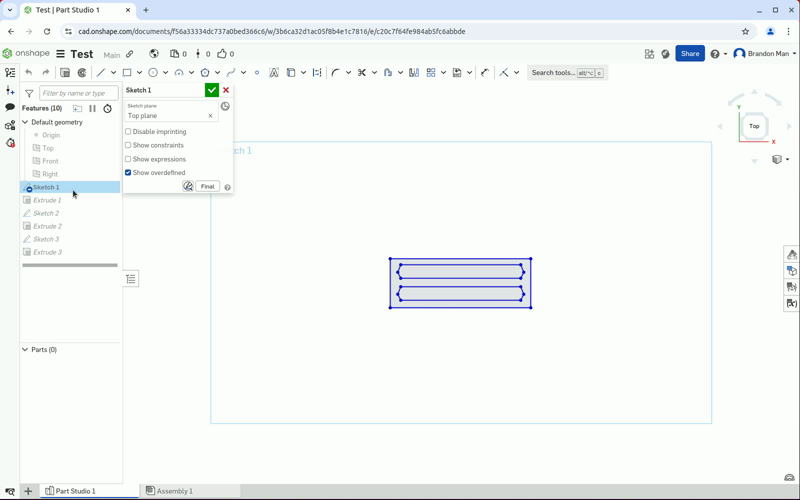
mouse_move(229, 92)
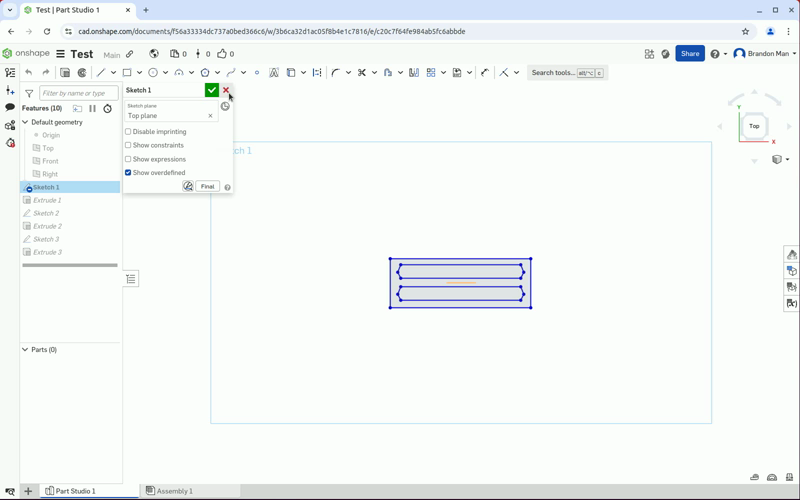
click(229, 92)
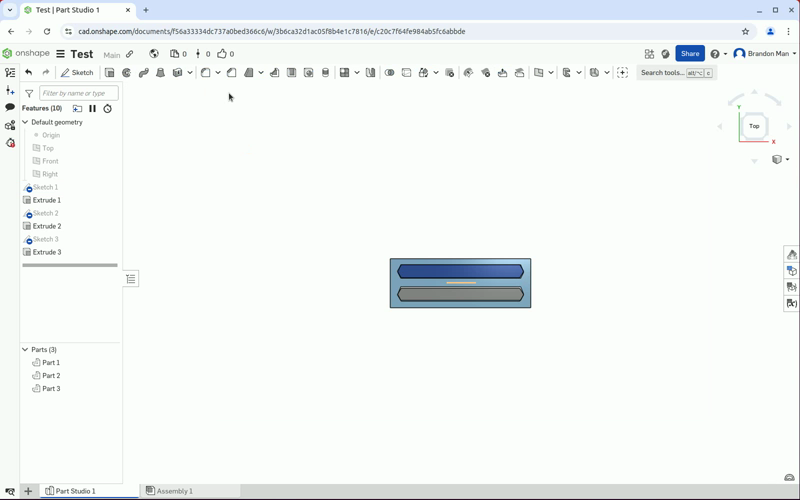
mouse_move(73, 352)
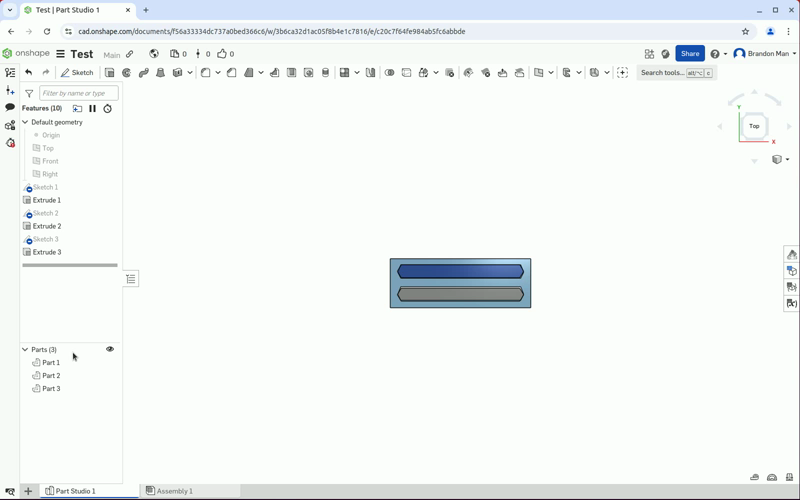
key(y)
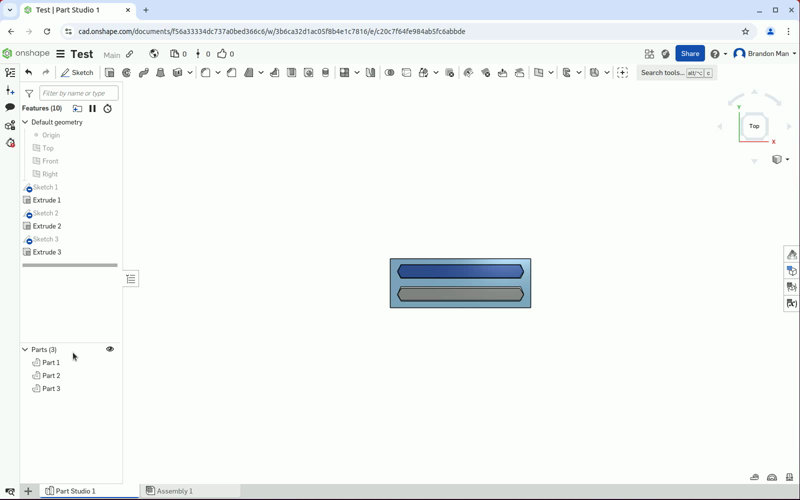
key(shift+p)
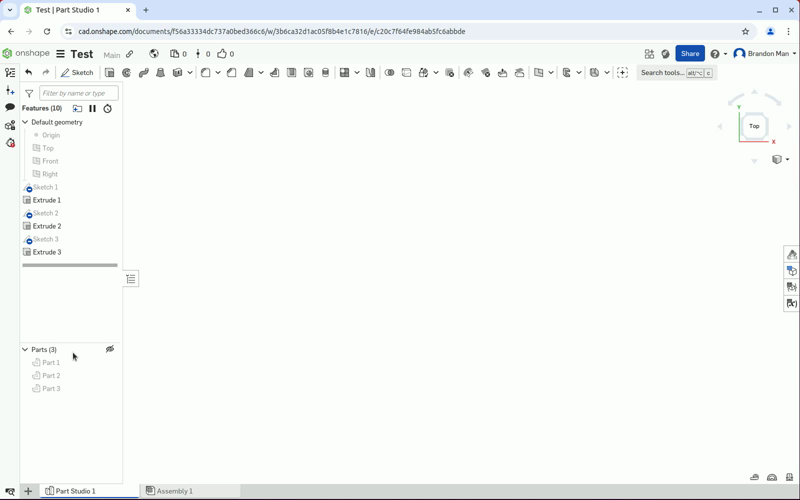
key(space)
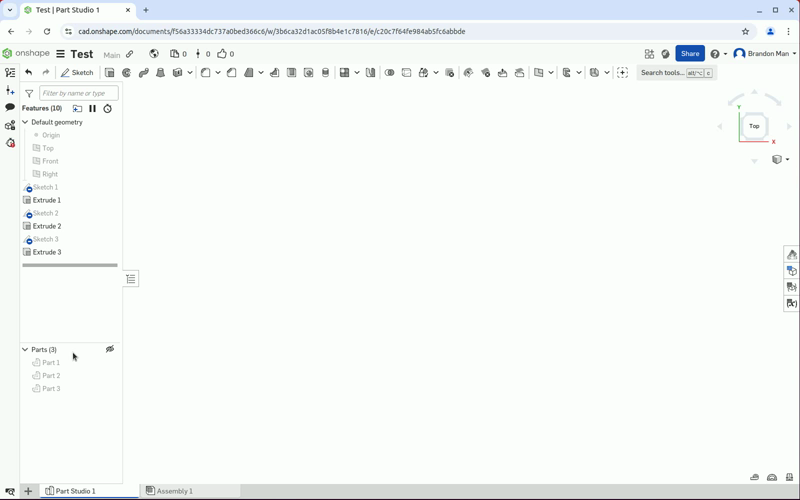
key_down(shift)
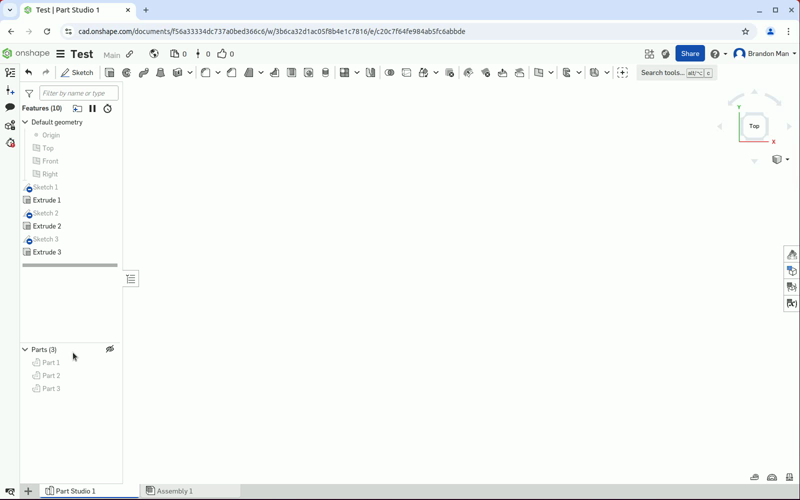
key(up)
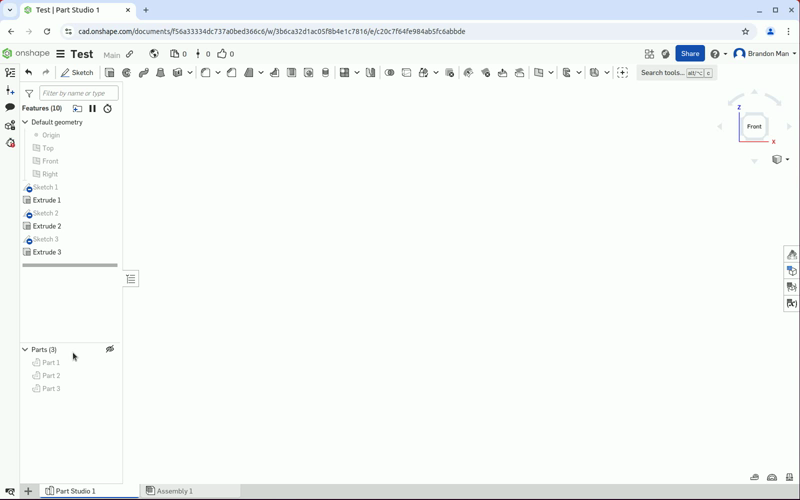
key_up(shift)
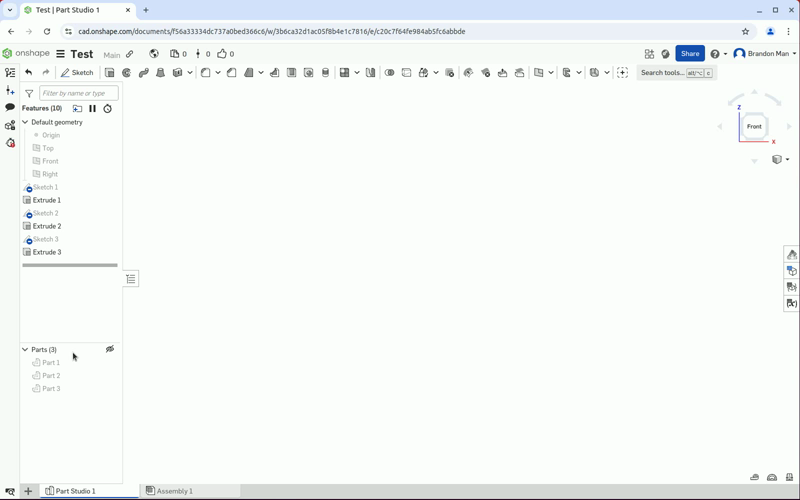
mouse_move(73, 352)
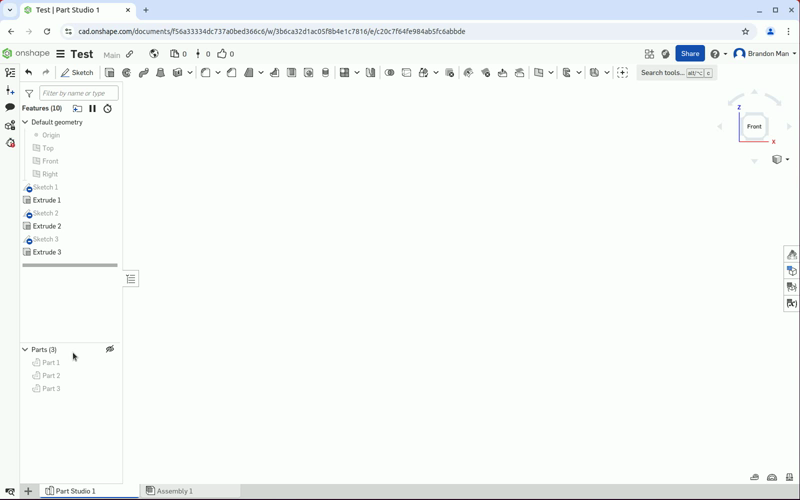
key(shift+y)
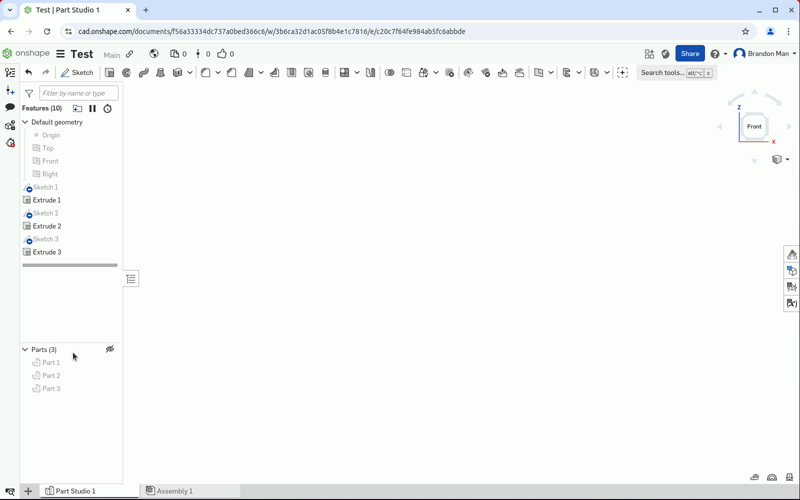
key(shift+s)
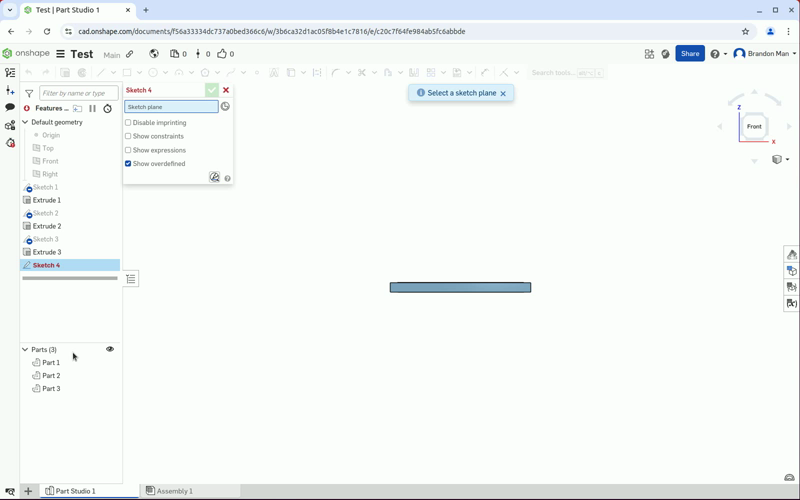
mouse_move(73, 163)
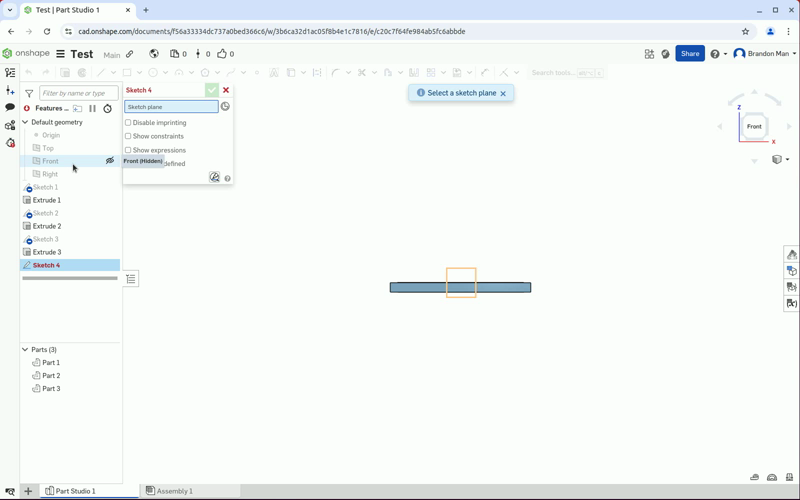
click(73, 163)
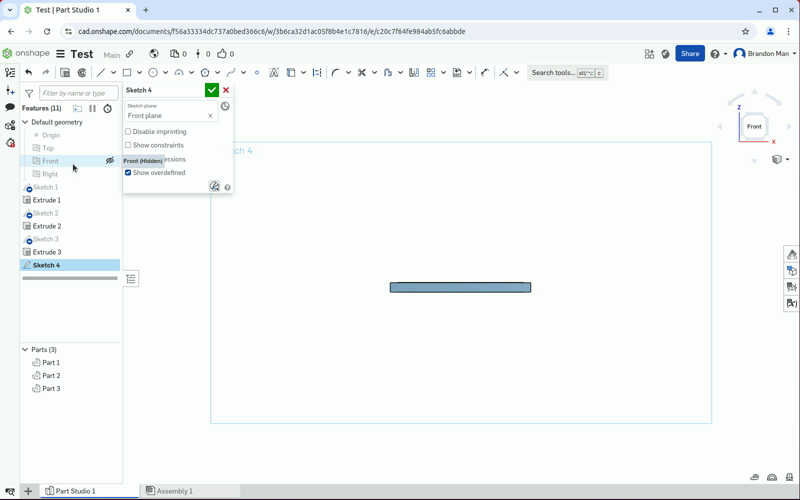
mouse_move(73, 352)
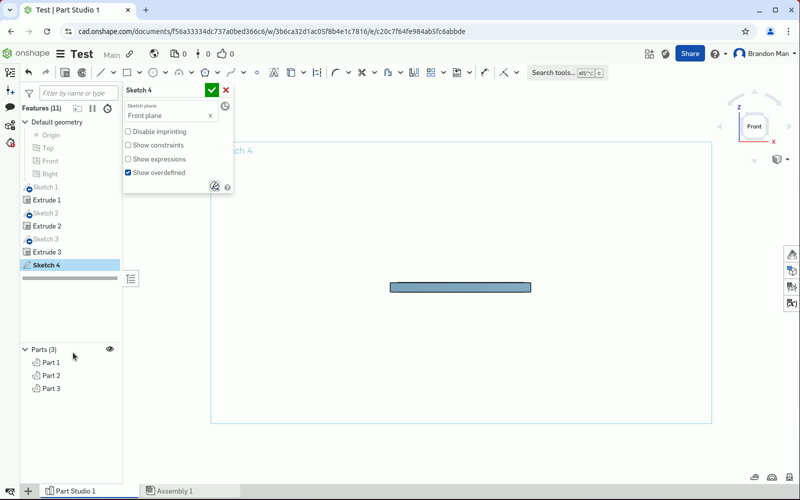
key(y)
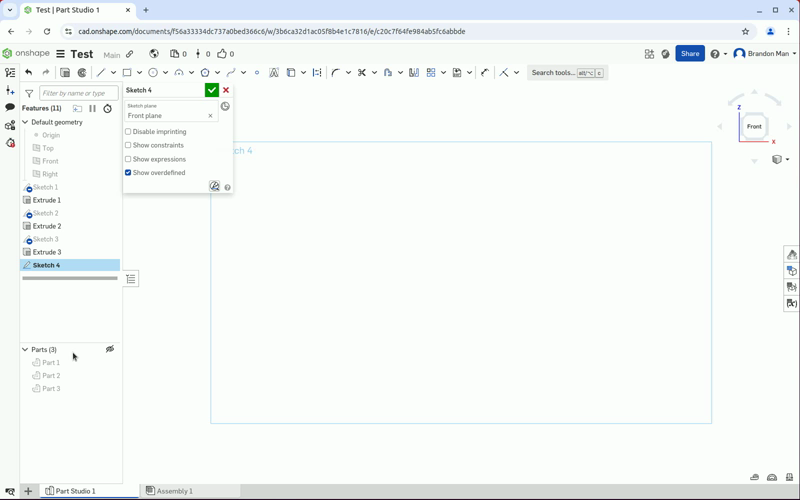
key(l)
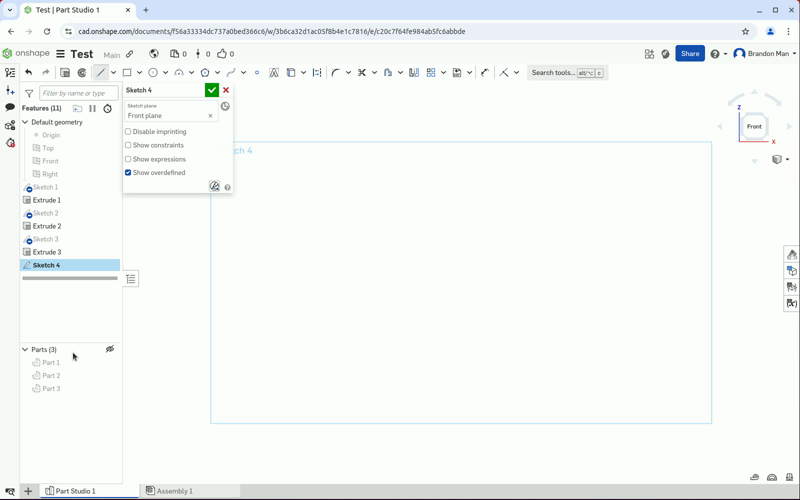
key_down(shift)
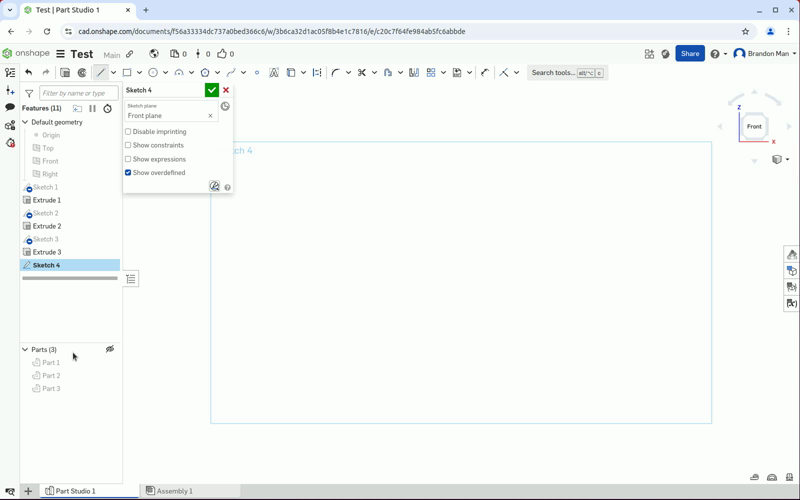
mouse_move(390, 292)
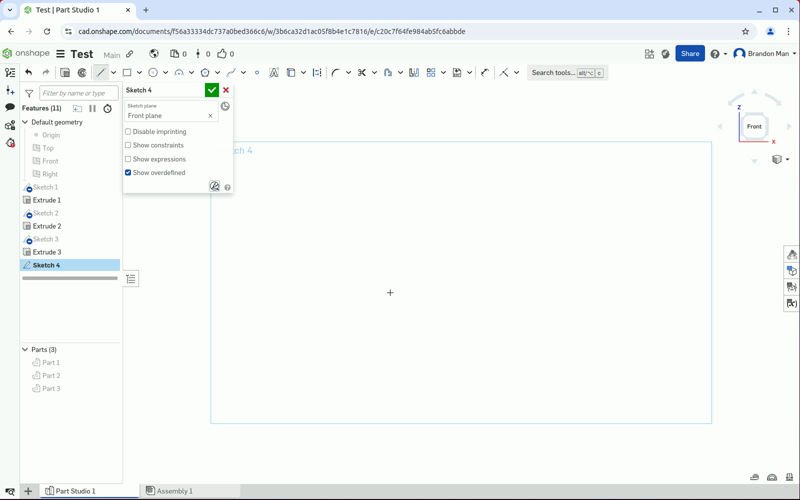
click(390, 292)
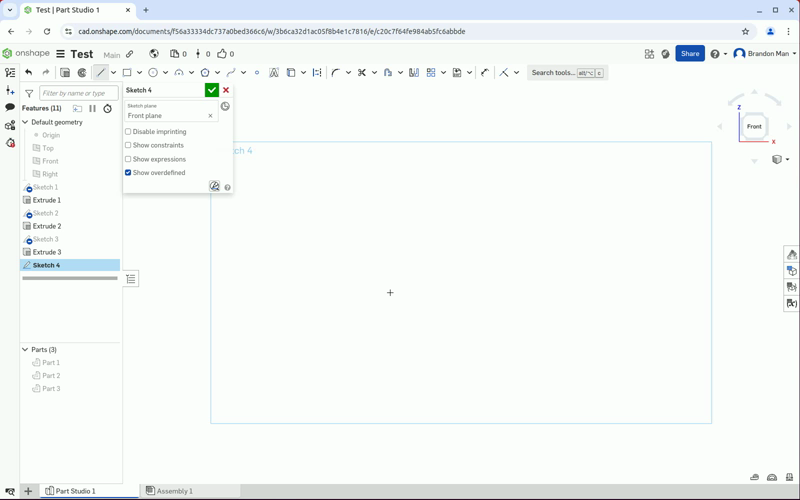
key_up(shift)
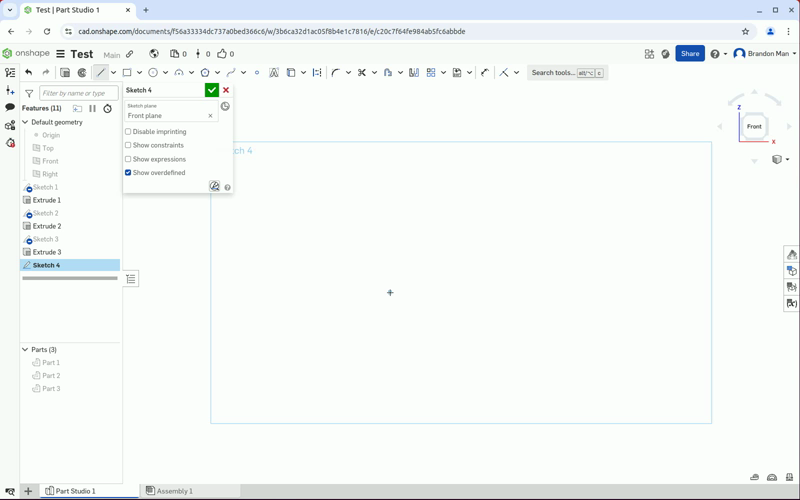
key_down(shift)
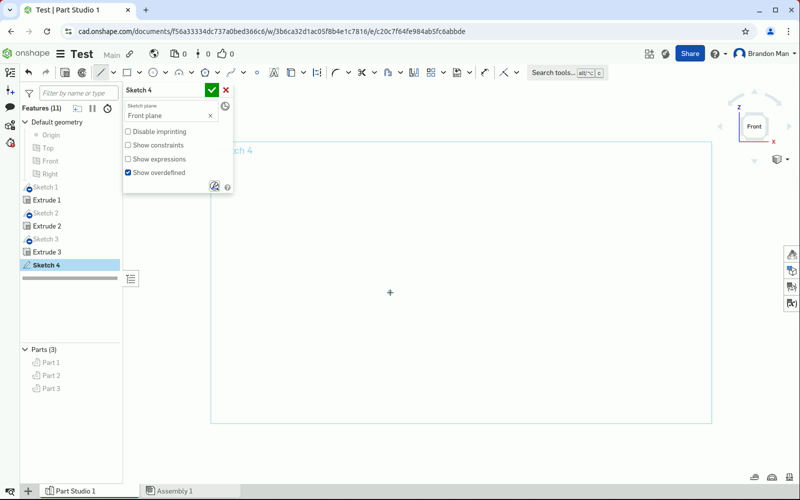
mouse_move(448, 395)
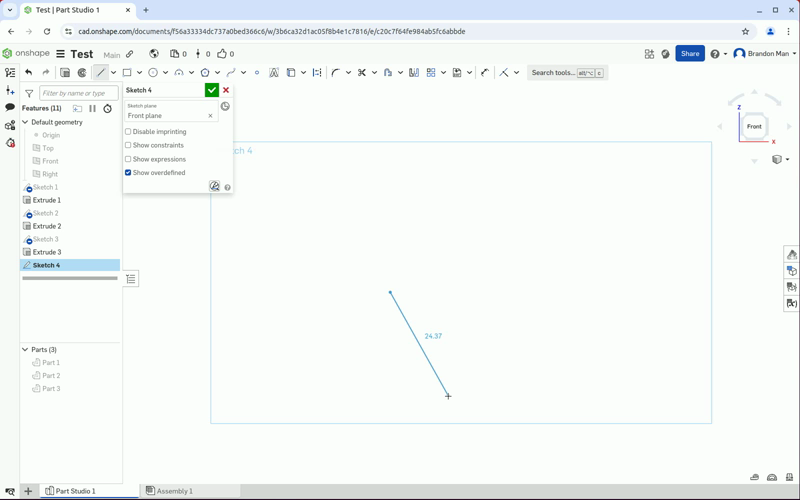
click(448, 395)
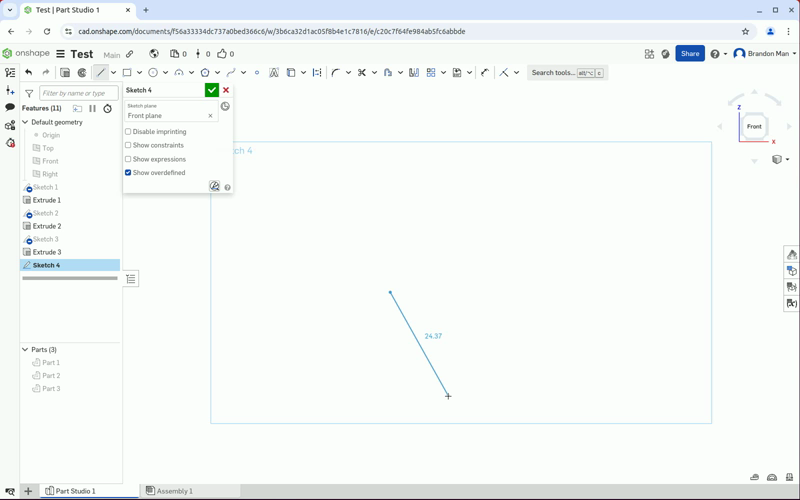
key_up(shift)
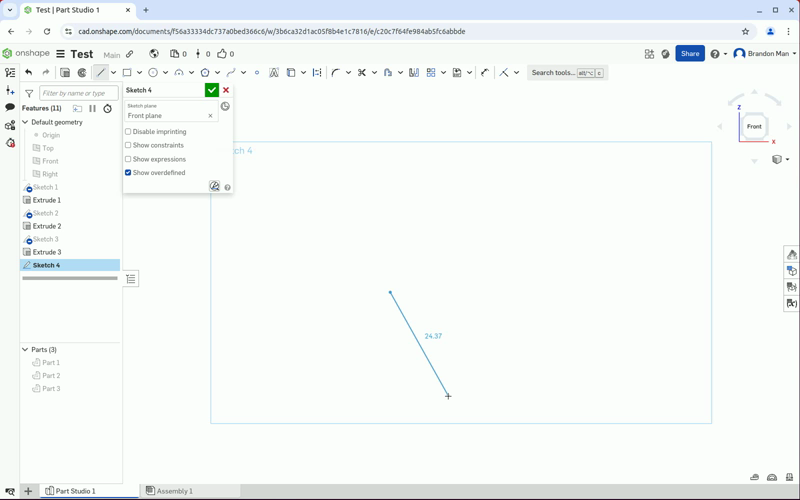
key_down(shift)
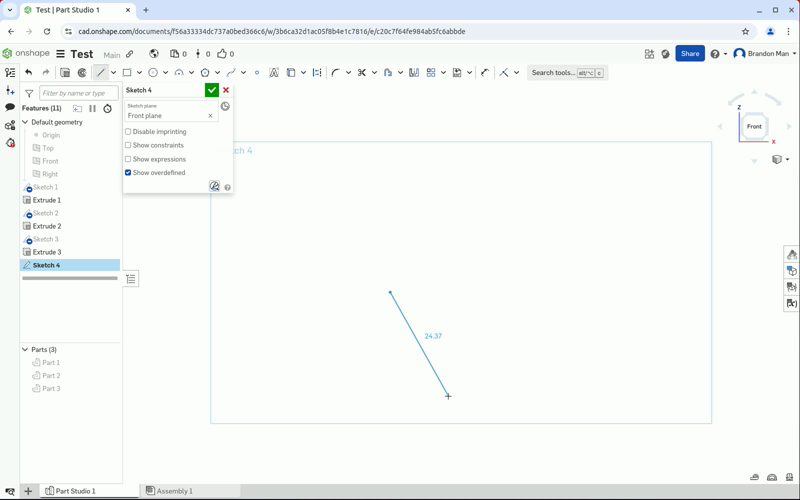
mouse_move(478, 395)
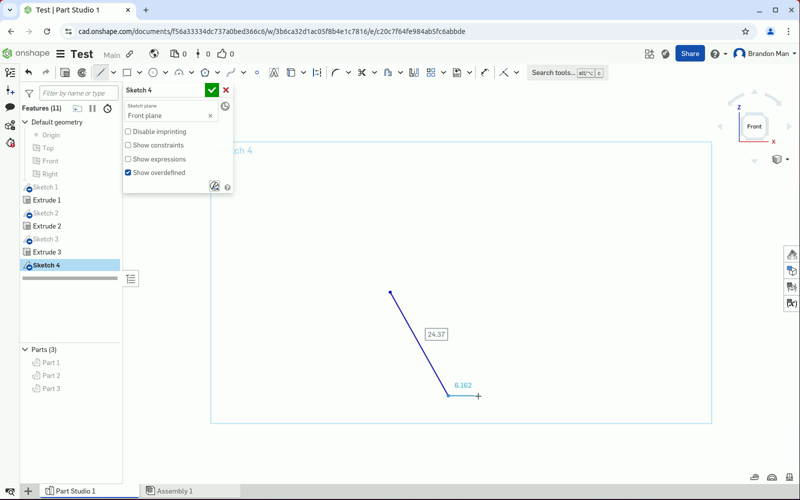
mouse_move(448, 339)
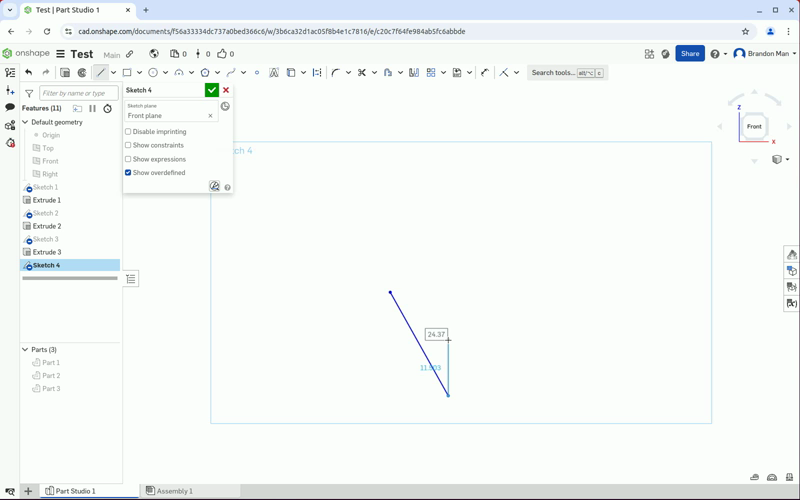
click(448, 339)
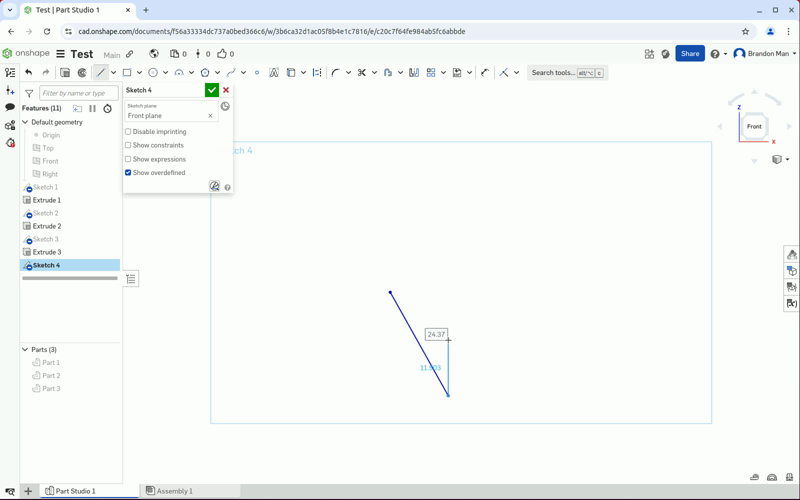
key_up(shift)
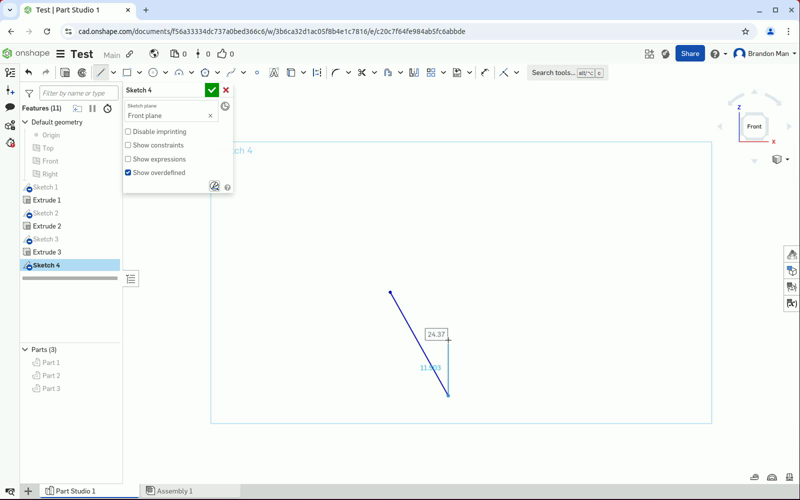
key(esc)
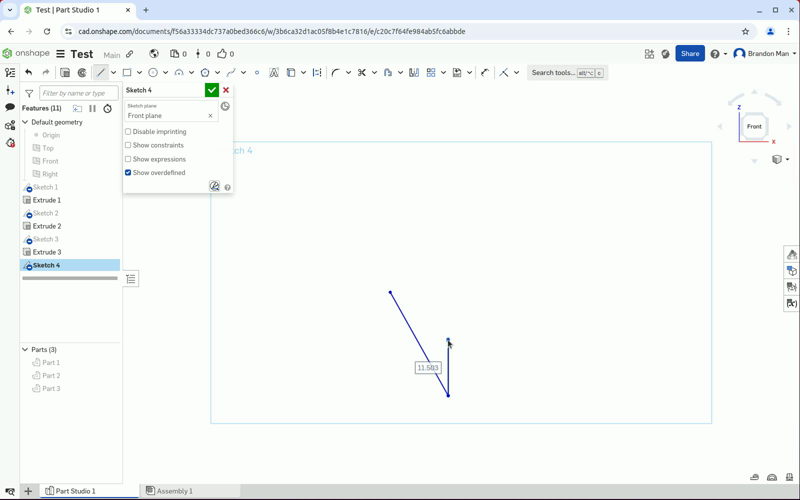
key(a)
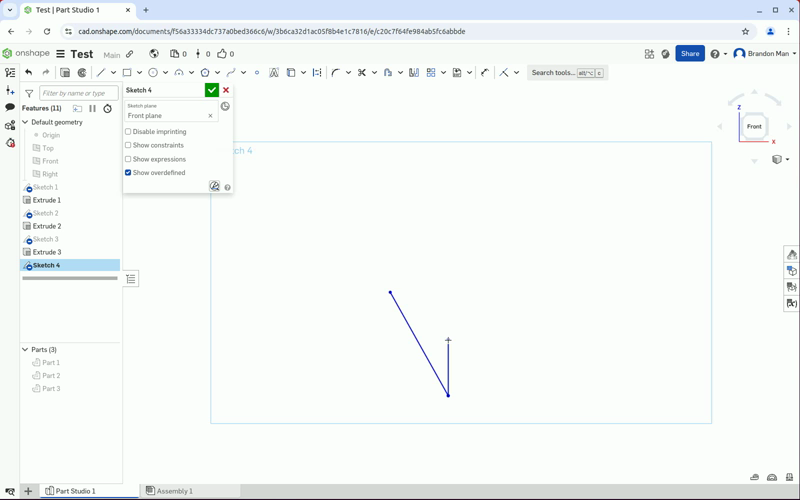
mouse_move(448, 339)
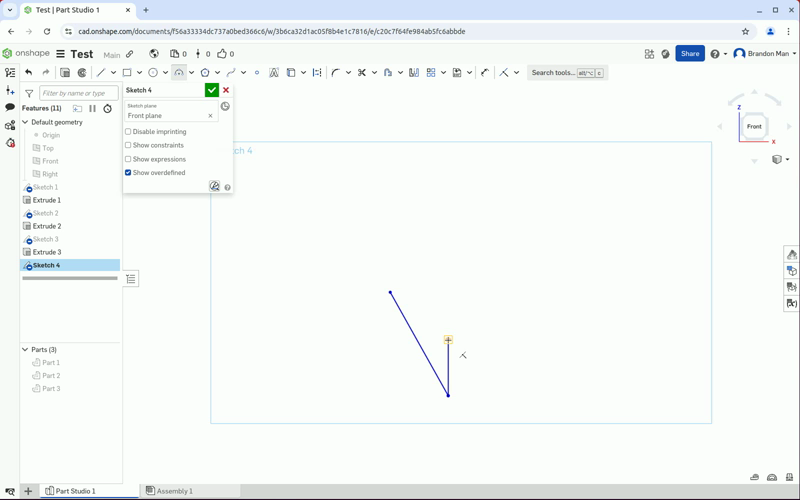
click(448, 339)
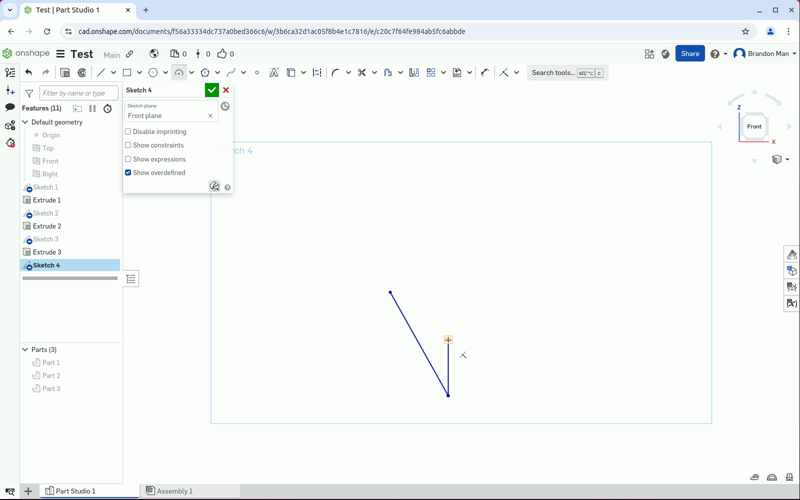
key_down(shift)
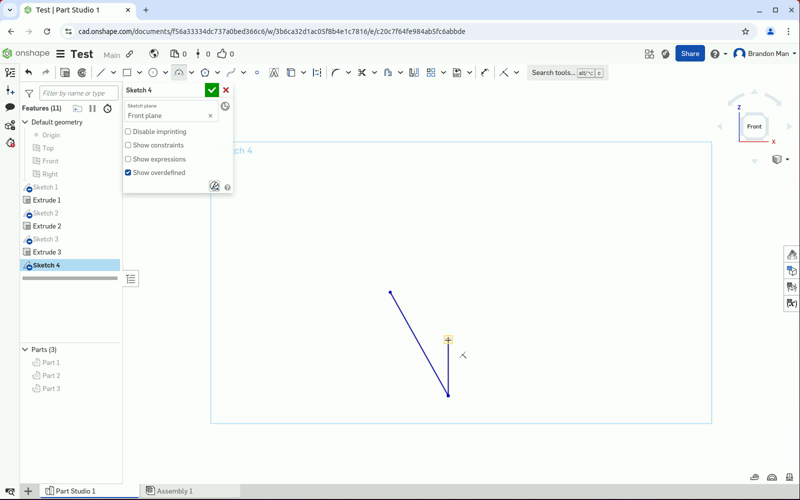
mouse_move(473, 339)
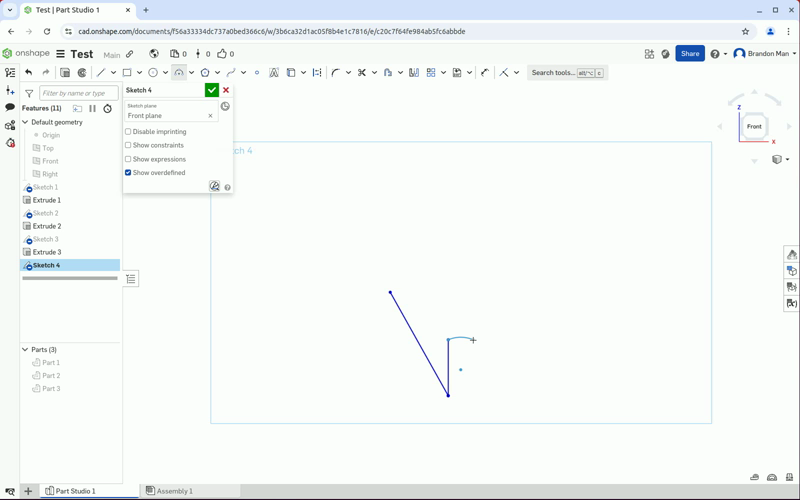
click(473, 339)
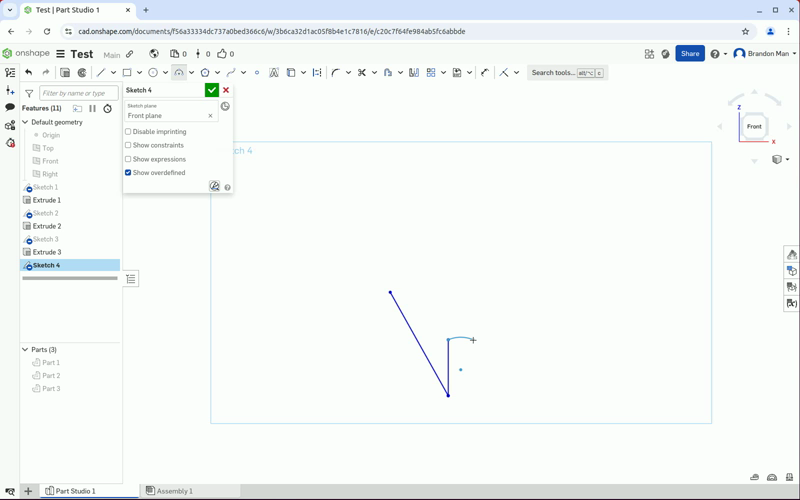
mouse_move(460, 327)
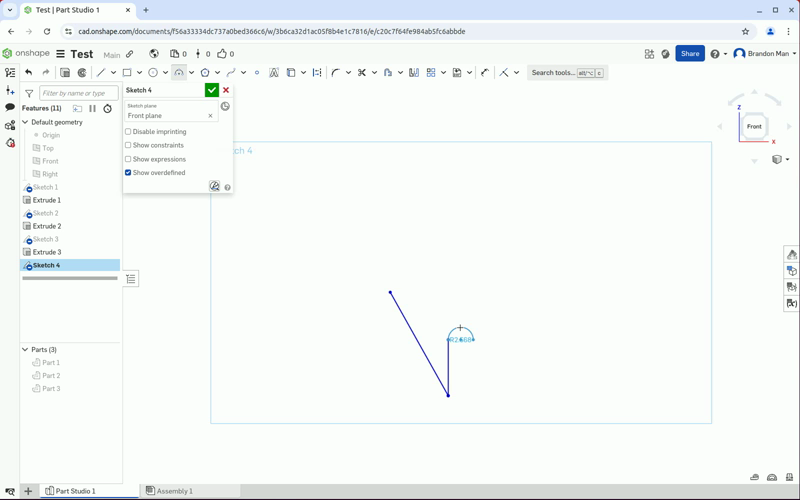
click(460, 327)
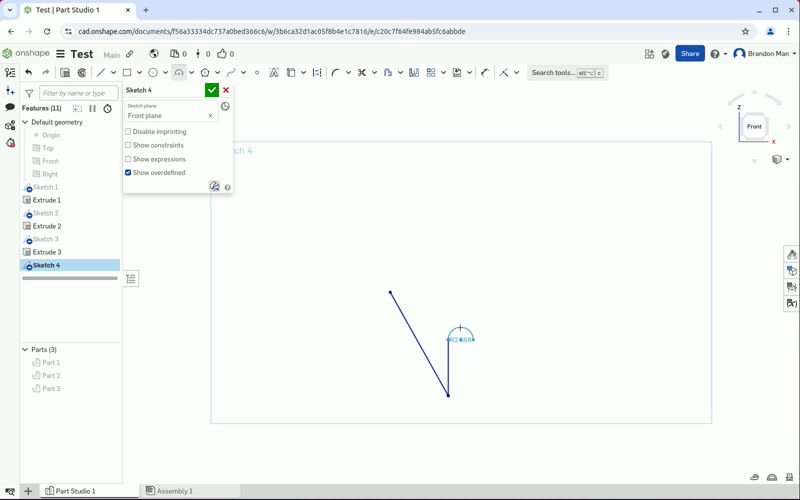
key_up(shift)
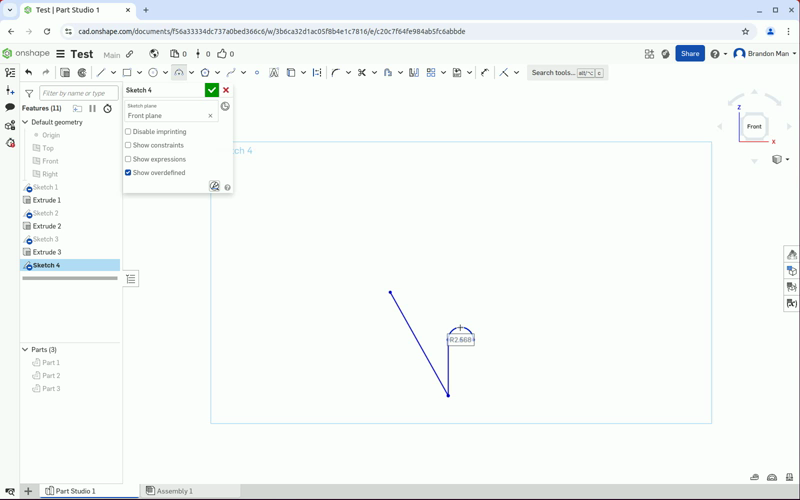
key(esc)
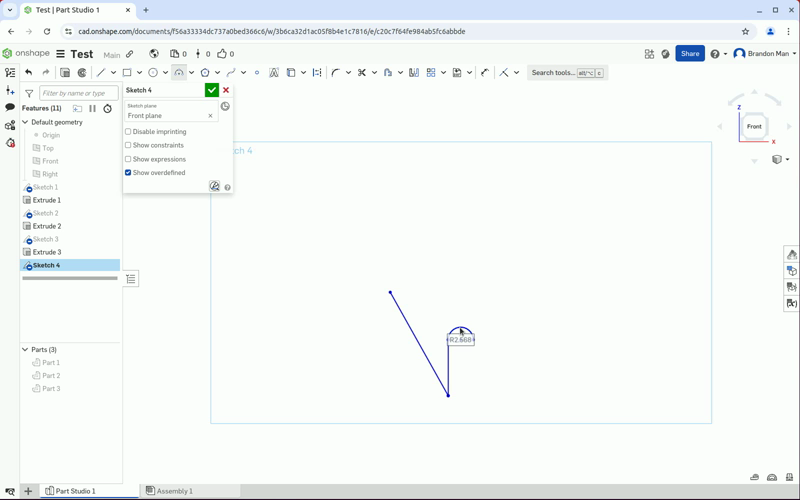
key(l)
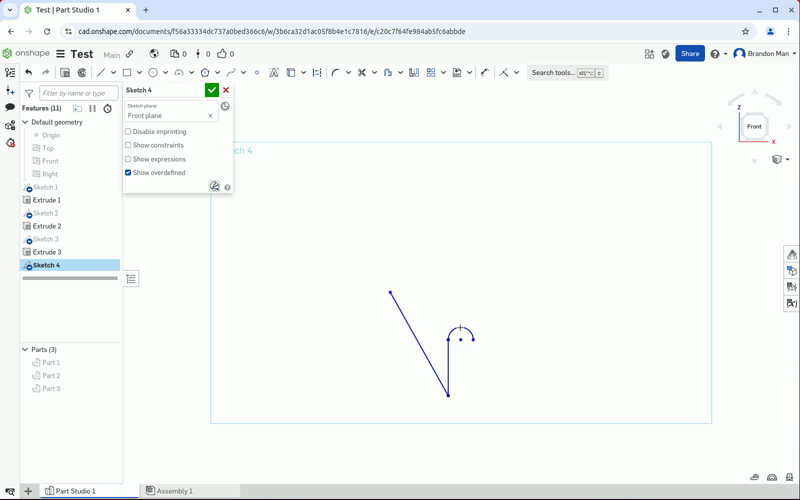
mouse_move(473, 339)
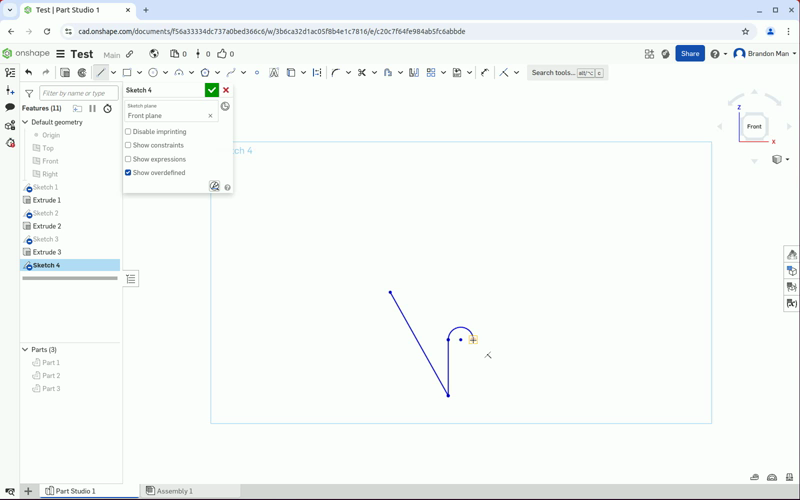
click(473, 339)
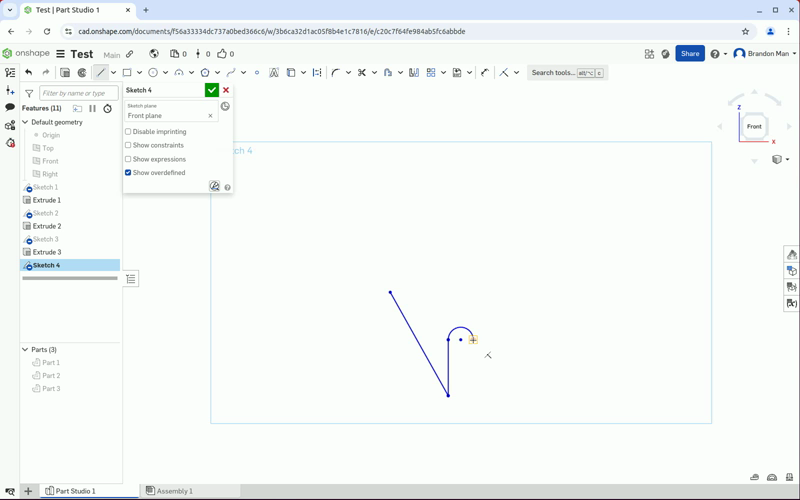
key_down(shift)
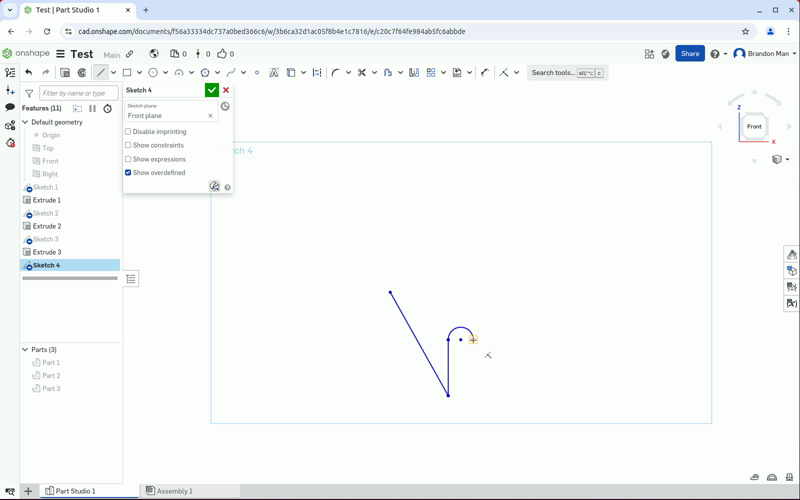
mouse_move(503, 339)
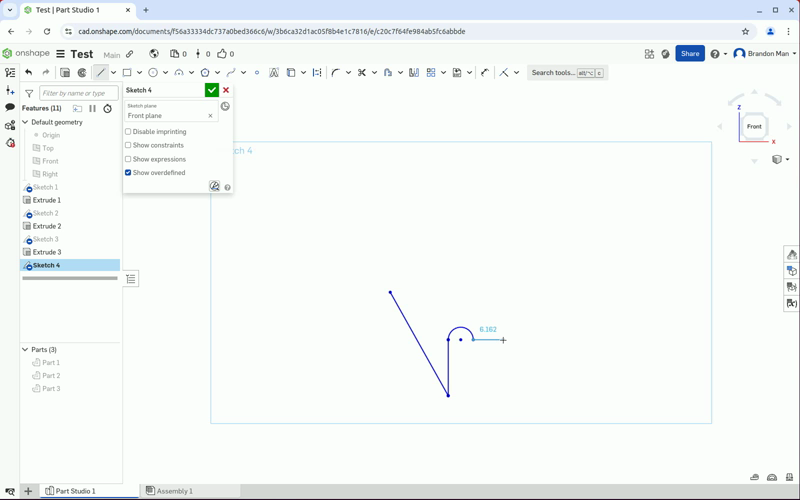
mouse_move(473, 395)
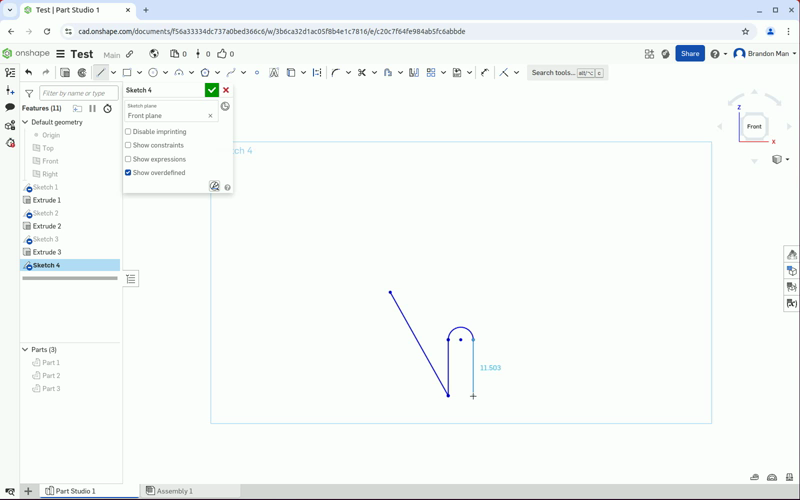
click(473, 395)
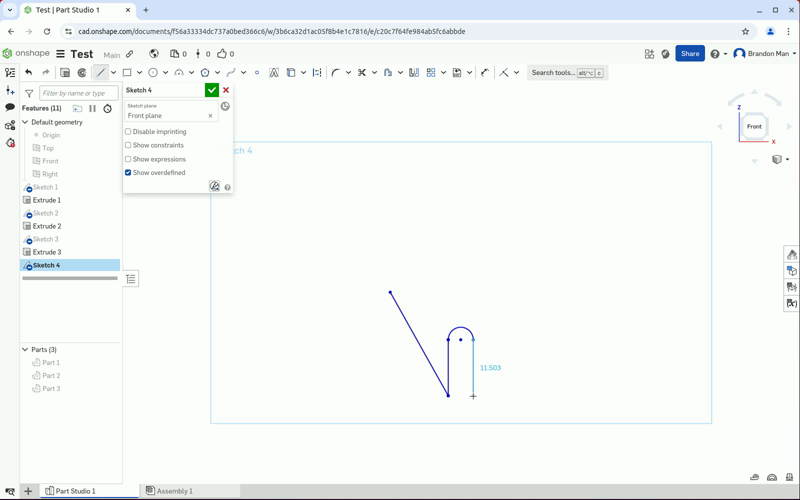
key_up(shift)
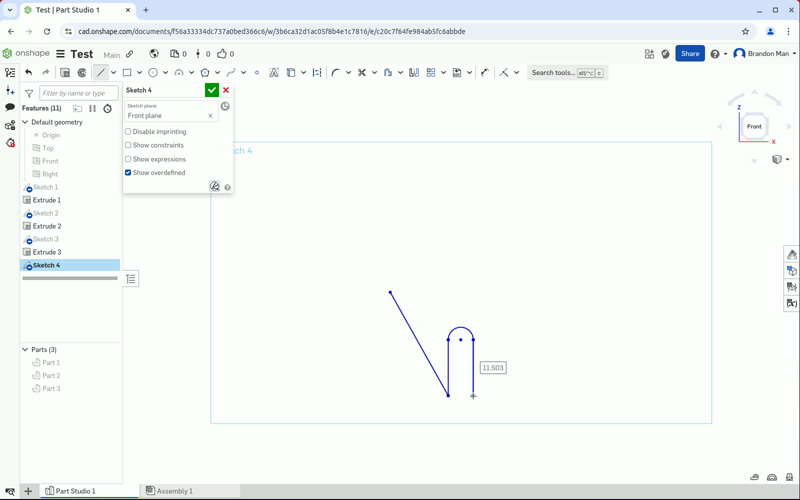
key_down(shift)
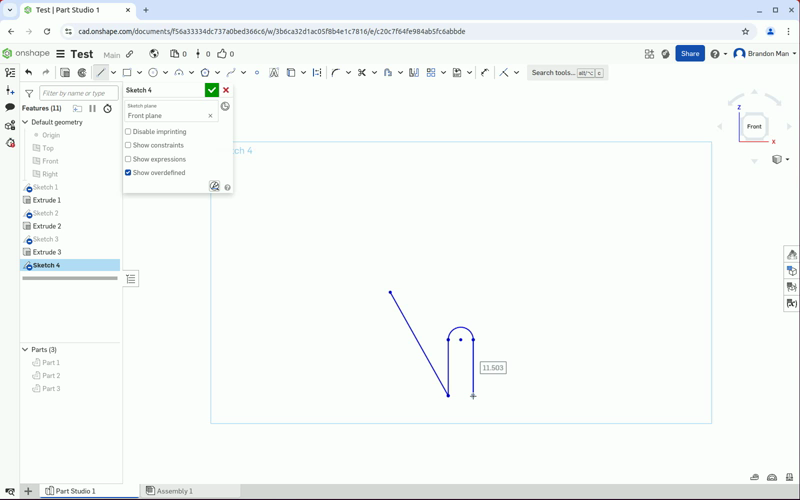
mouse_move(530, 292)
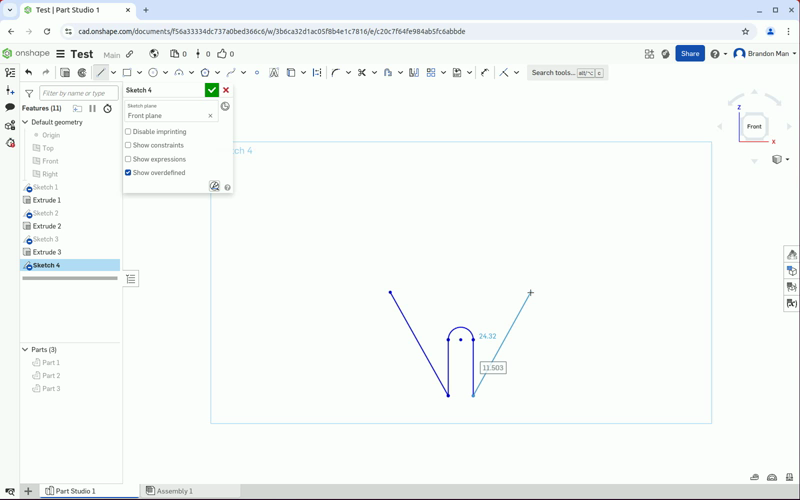
click(530, 292)
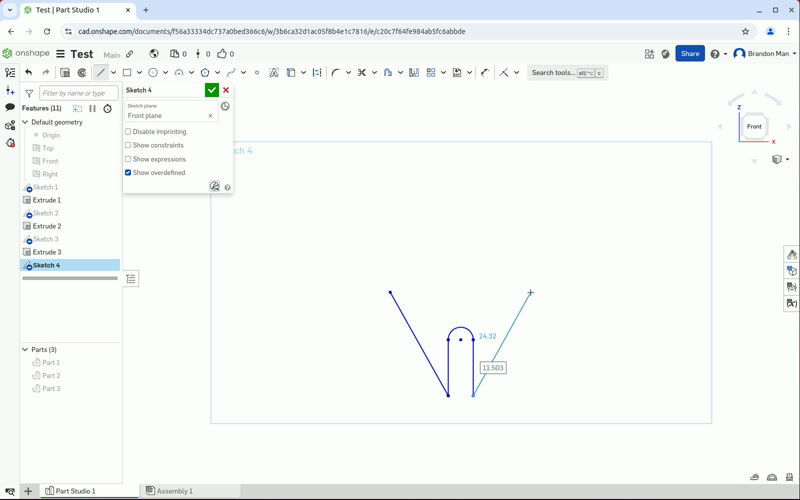
key_up(shift)
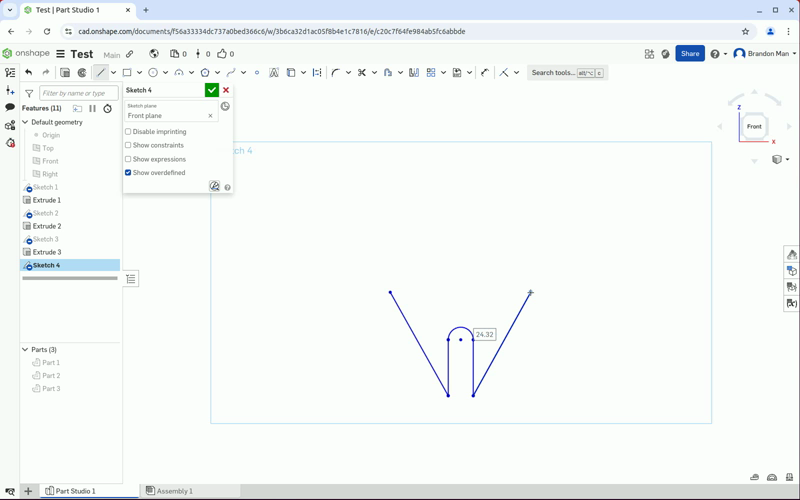
key_down(shift)
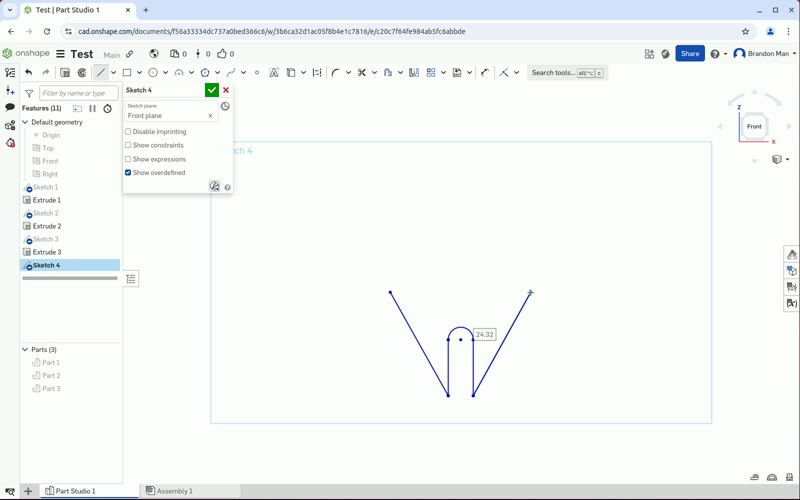
mouse_move(390, 292)
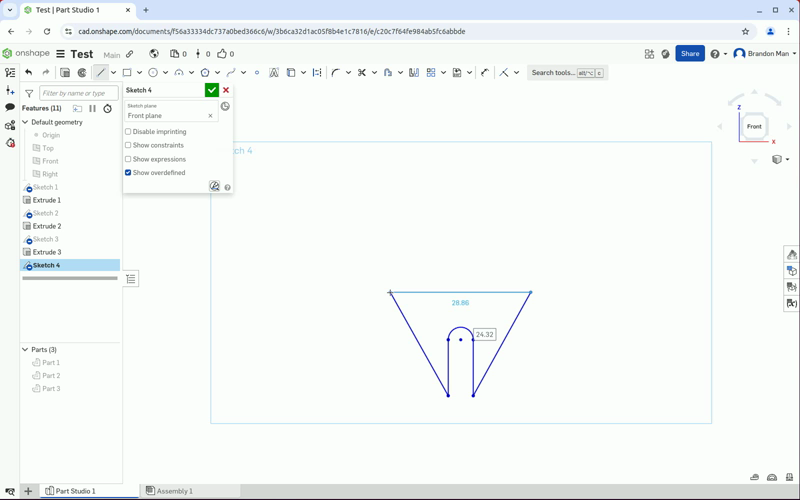
key_up(shift)
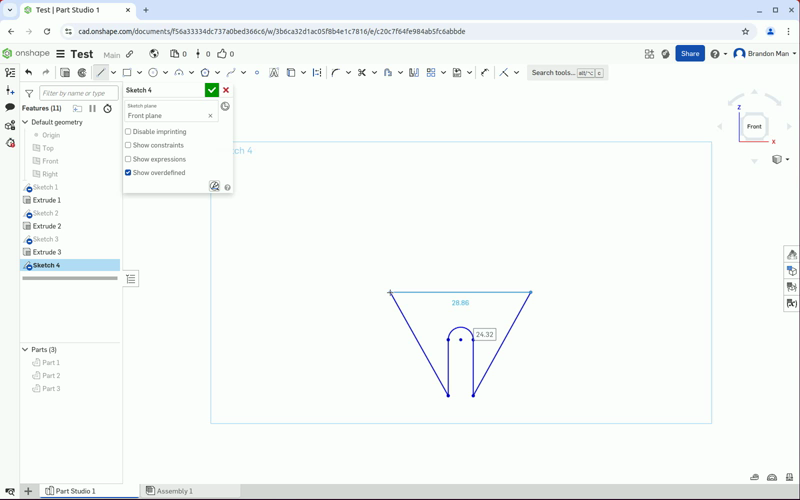
click(390, 292)
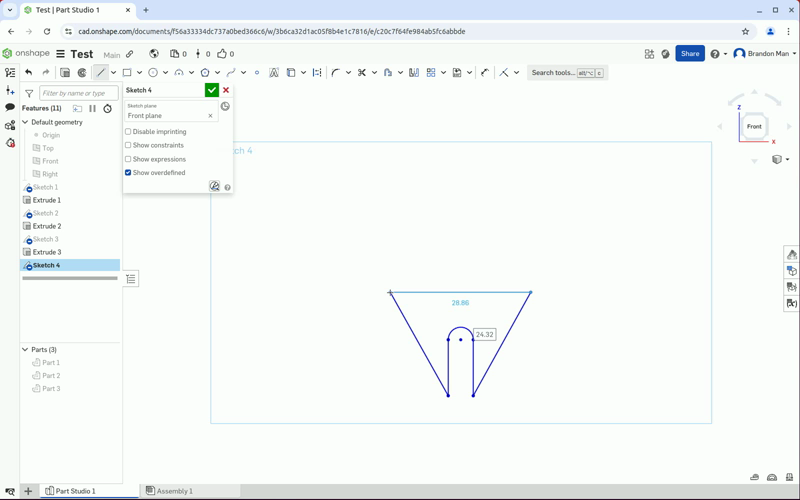
key(esc)
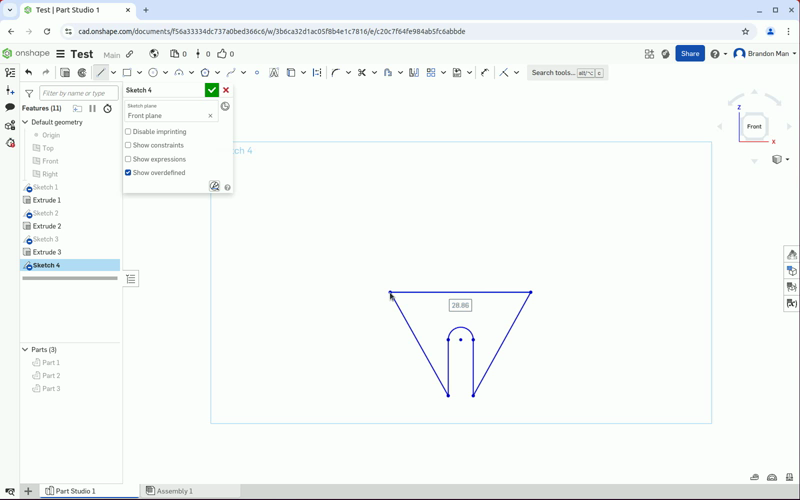
key(c)
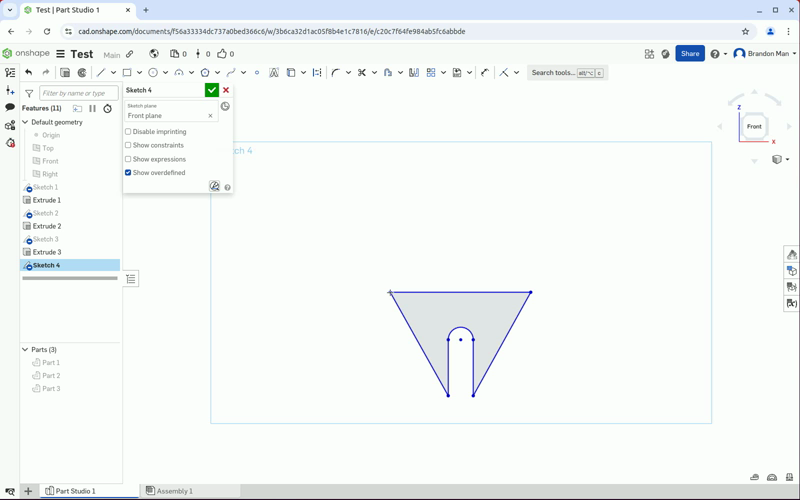
key_down(shift)
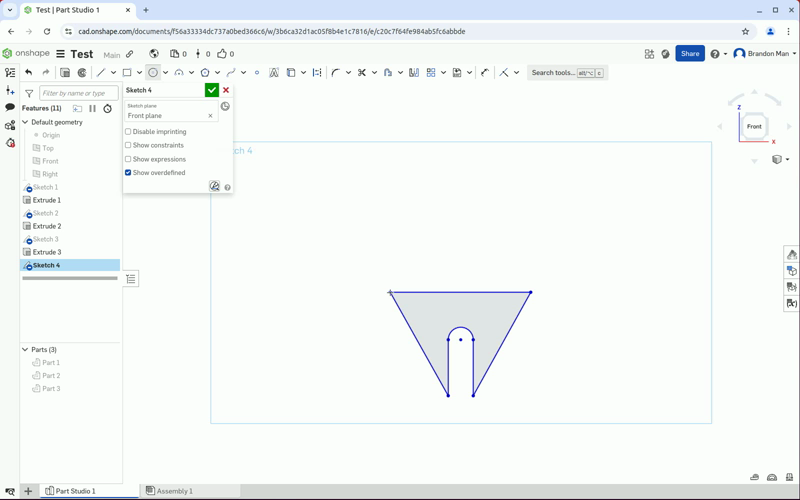
mouse_move(436, 352)
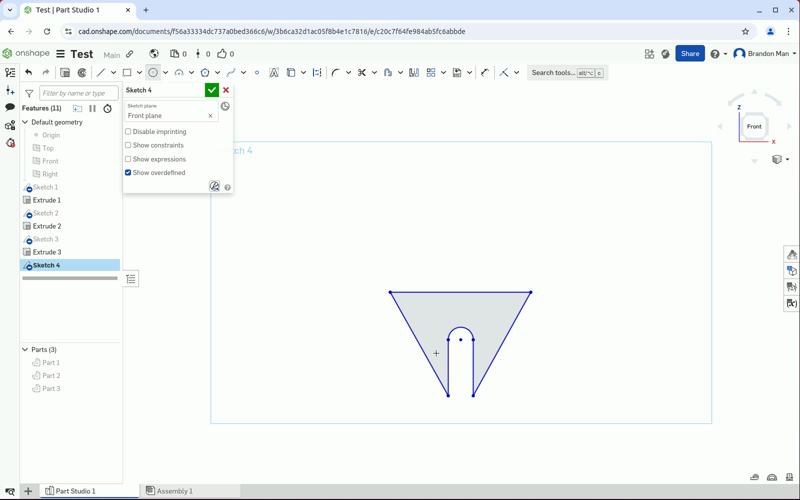
click(436, 352)
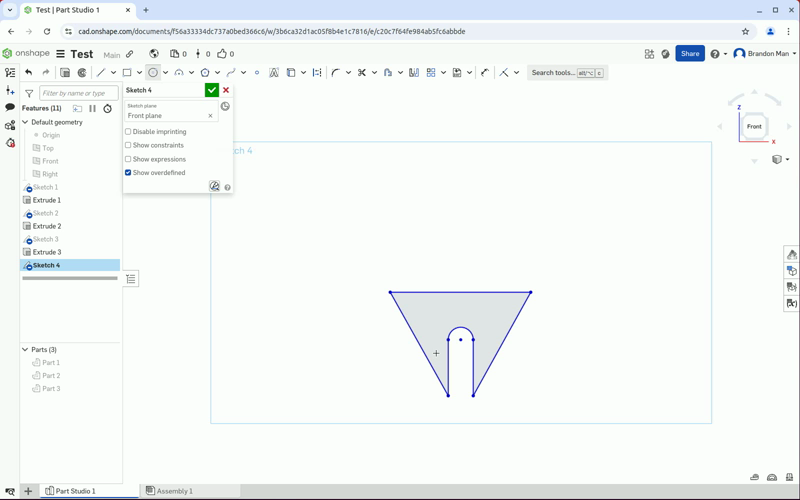
key_up(shift)
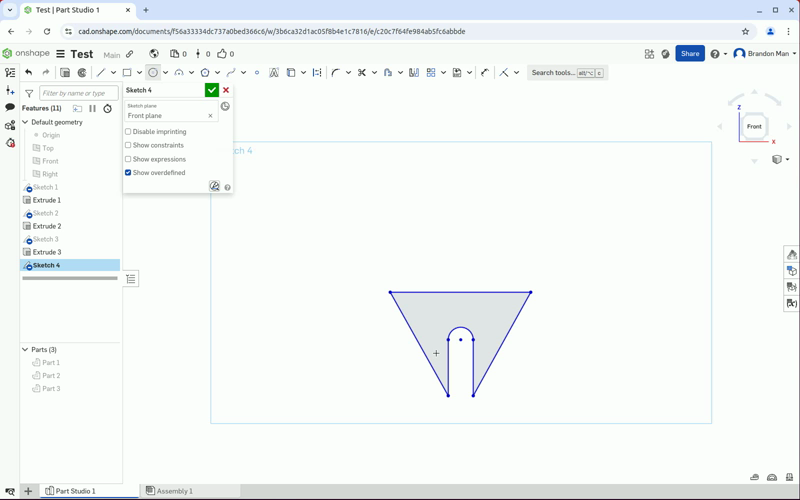
mouse_move(439, 352)
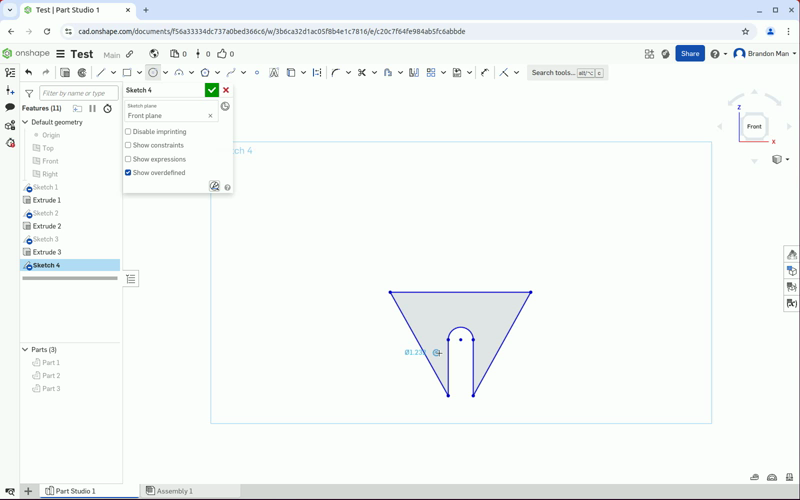
click(439, 352)
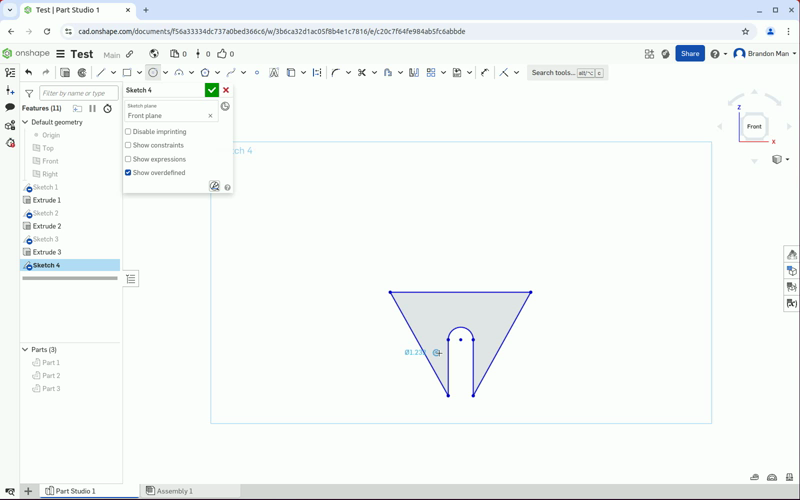
key(esc)
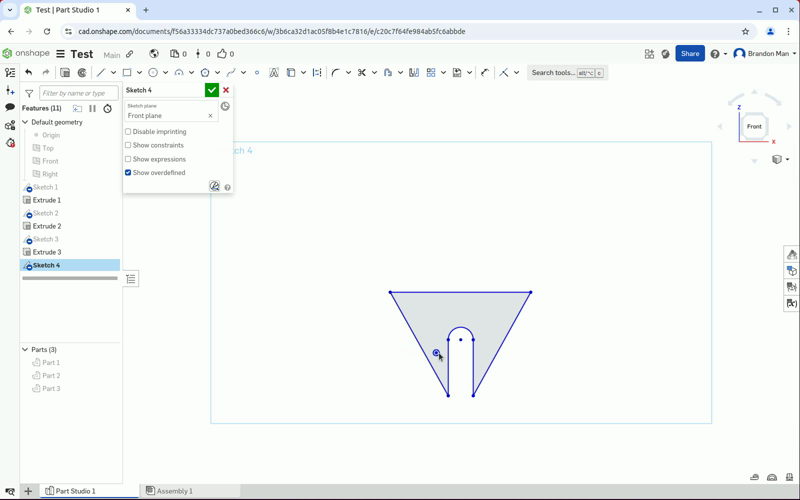
key(c)
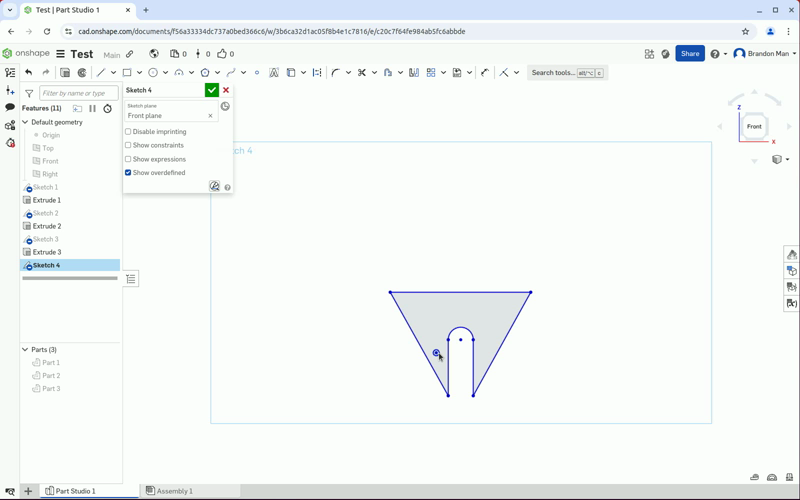
key_down(shift)
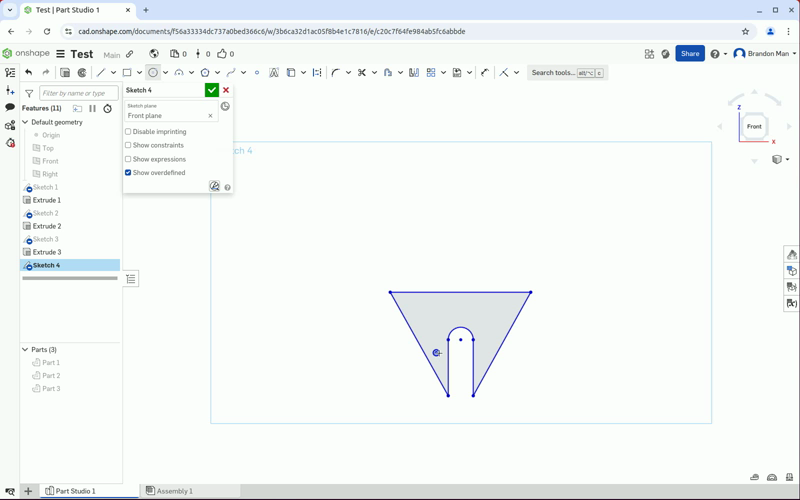
mouse_move(485, 352)
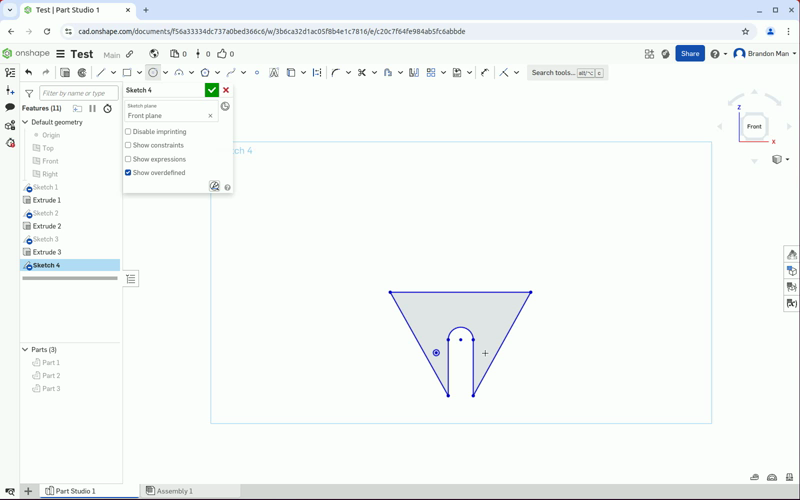
click(485, 352)
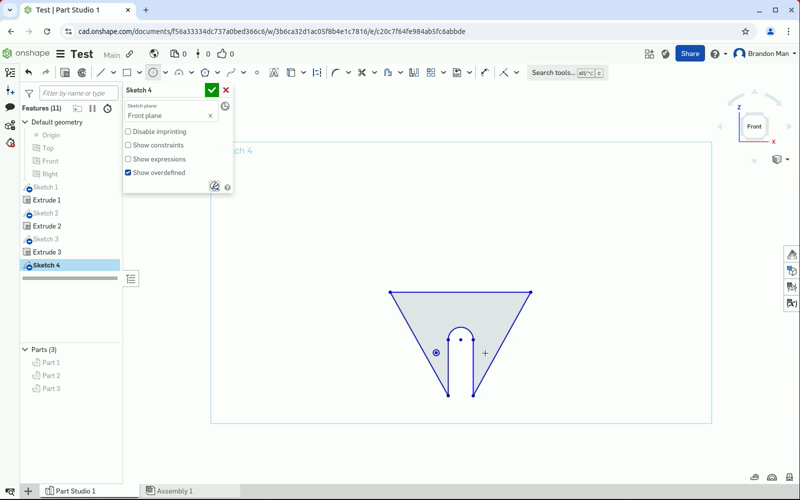
key_up(shift)
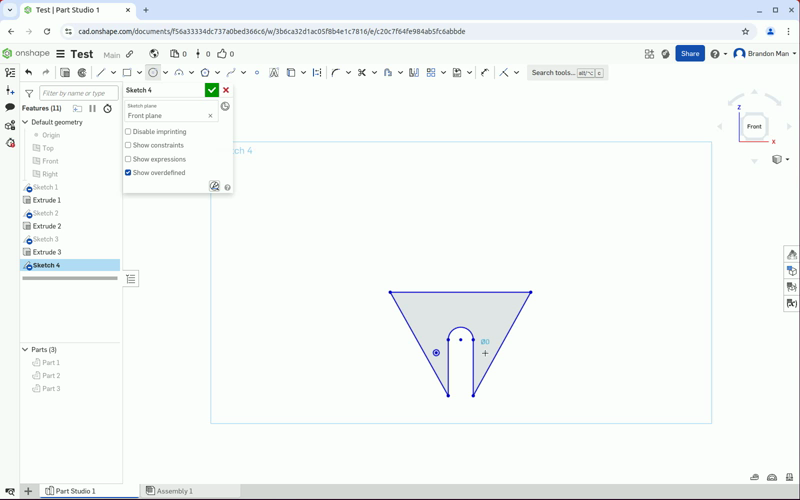
mouse_move(488, 352)
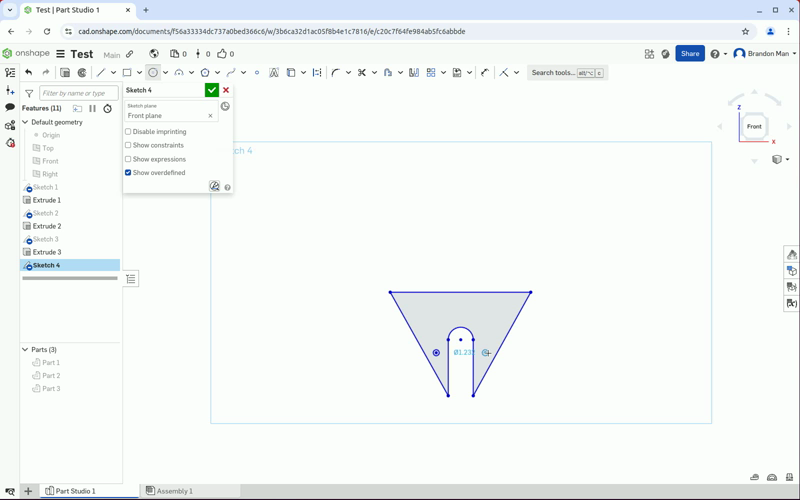
click(488, 352)
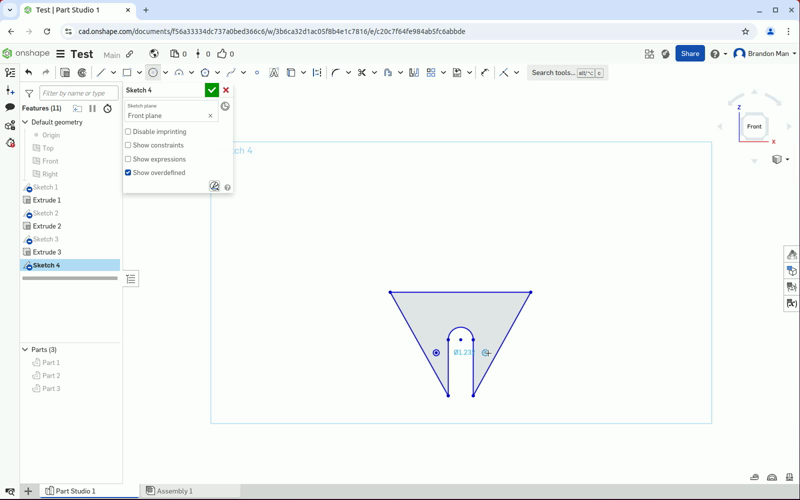
key(esc)
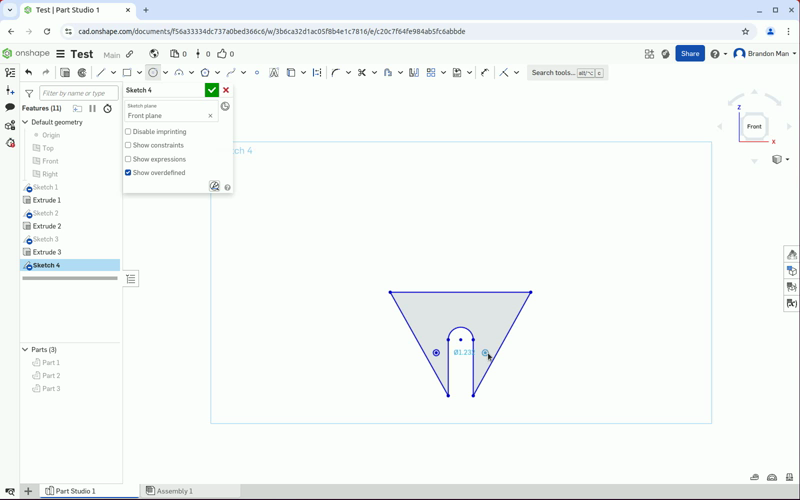
mouse_move(457, 300)
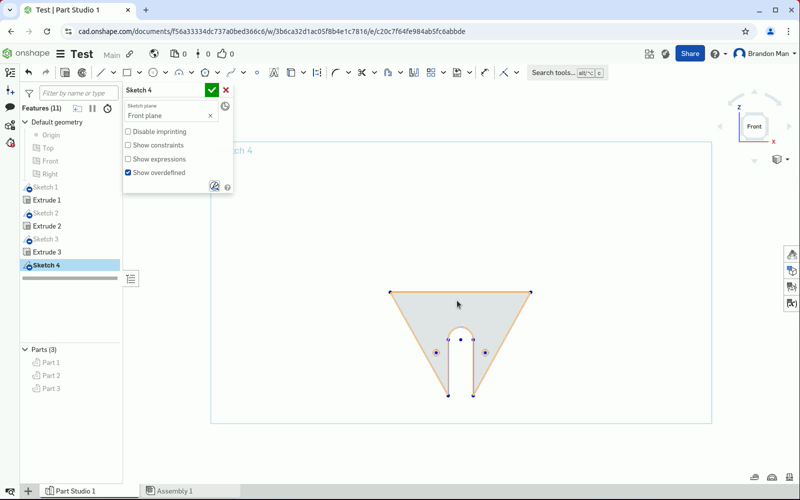
click(457, 300)
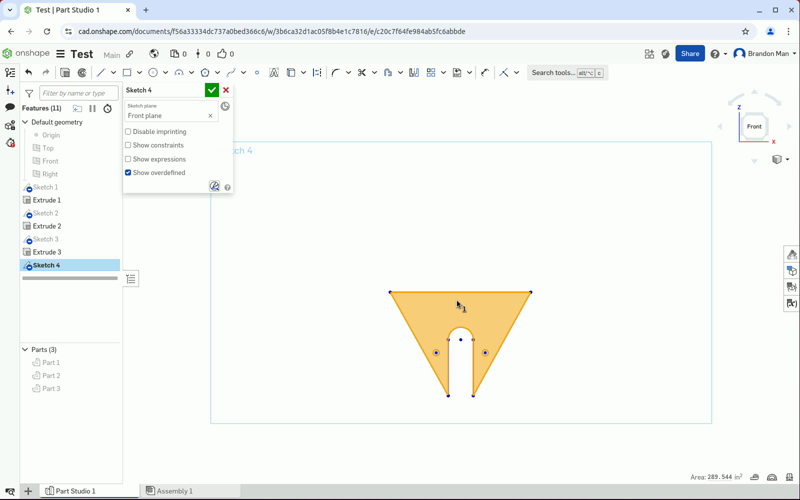
mouse_move(73, 352)
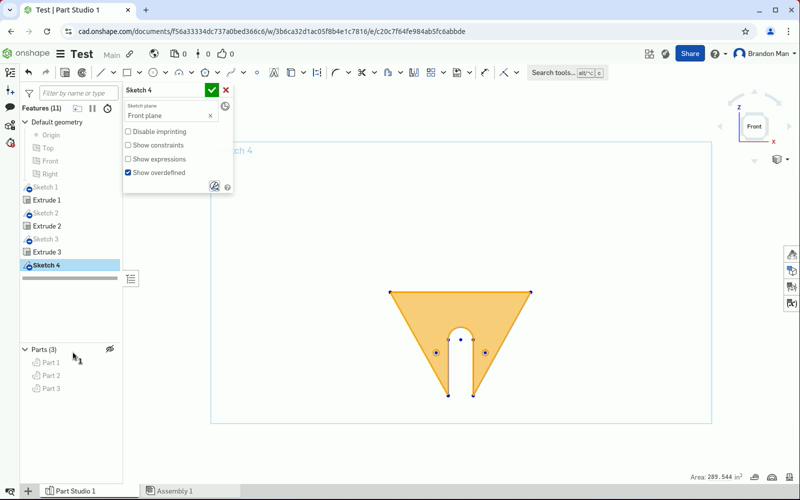
key(shift+y)
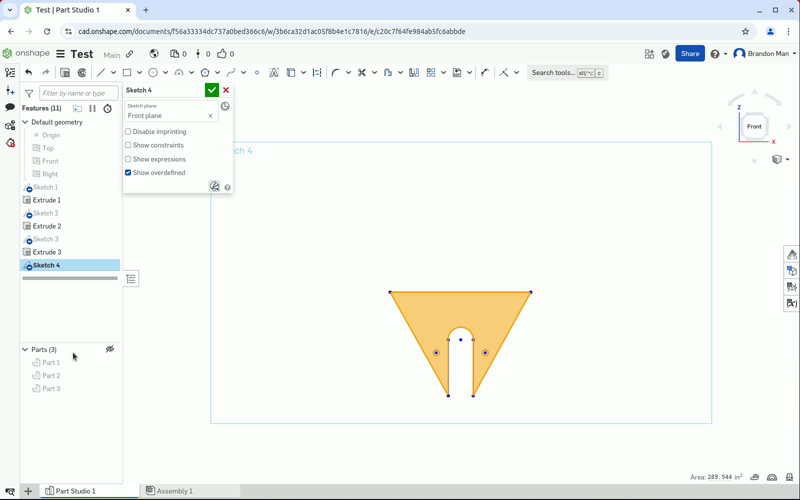
key(shift+e)
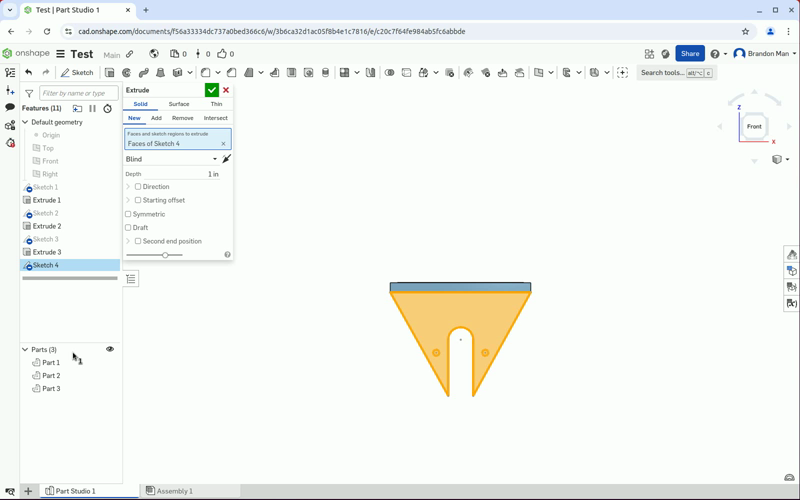
mouse_move(143, 106)
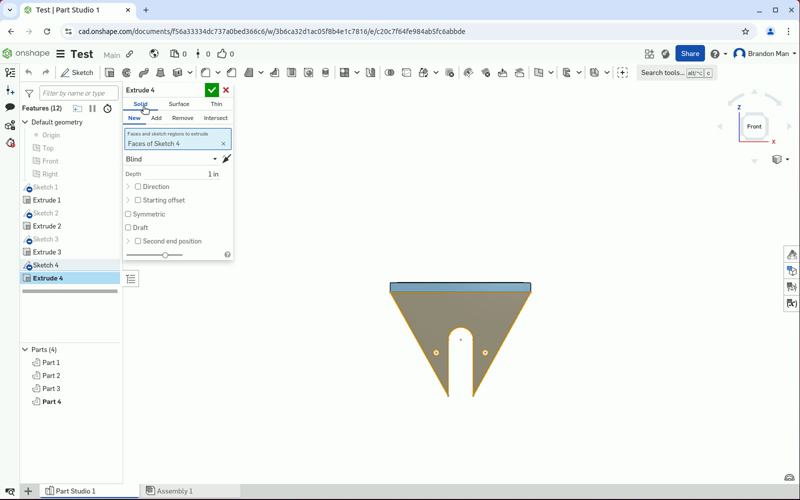
click(143, 106)
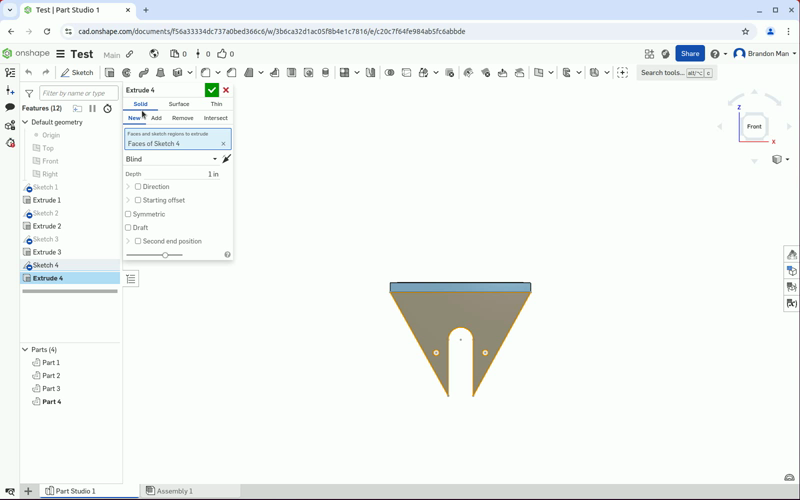
mouse_move(137, 120)
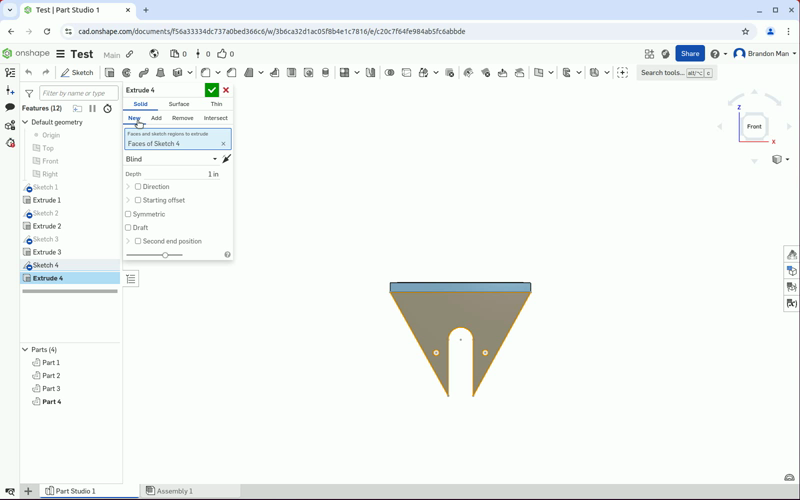
click(137, 120)
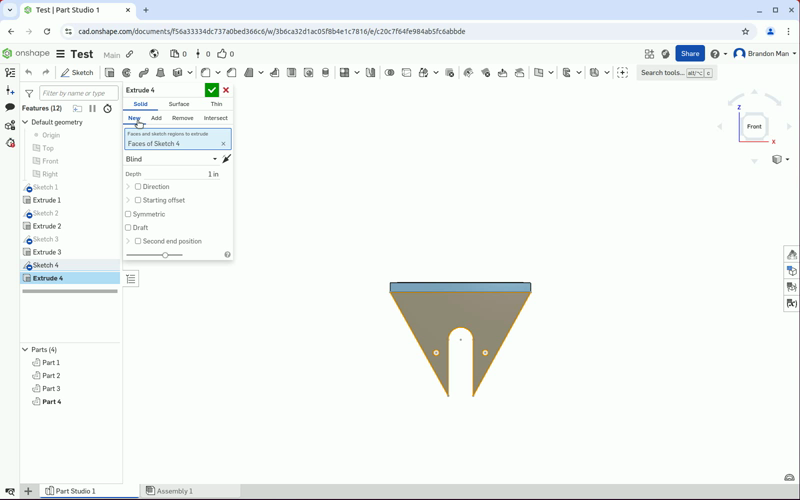
key(tab, 4)
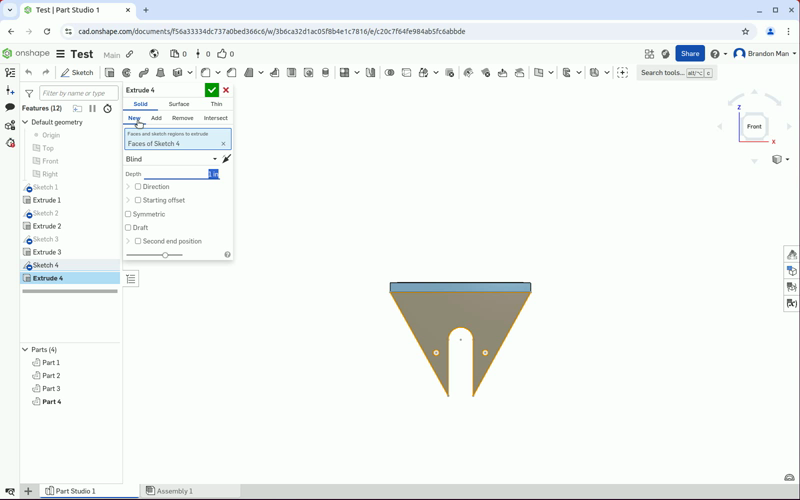
text(1.926)
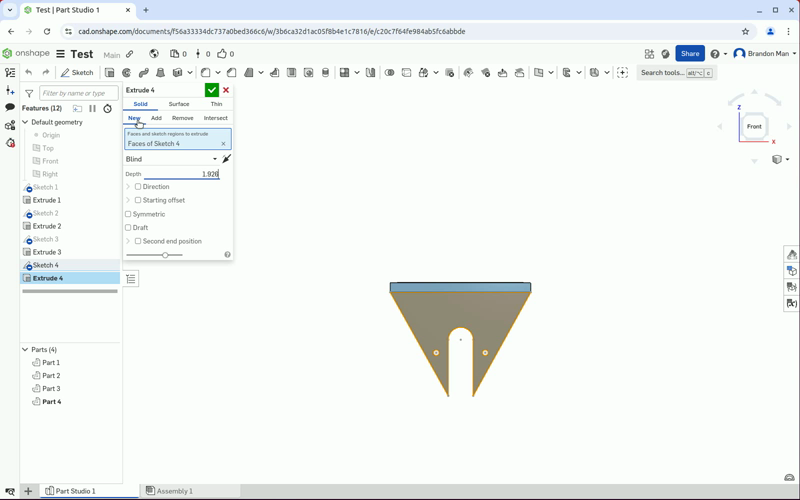
key(tab, 3)
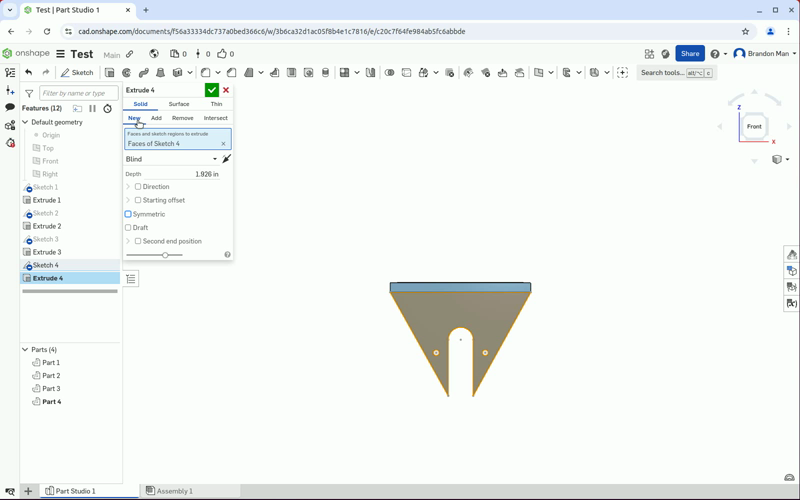
key(space)
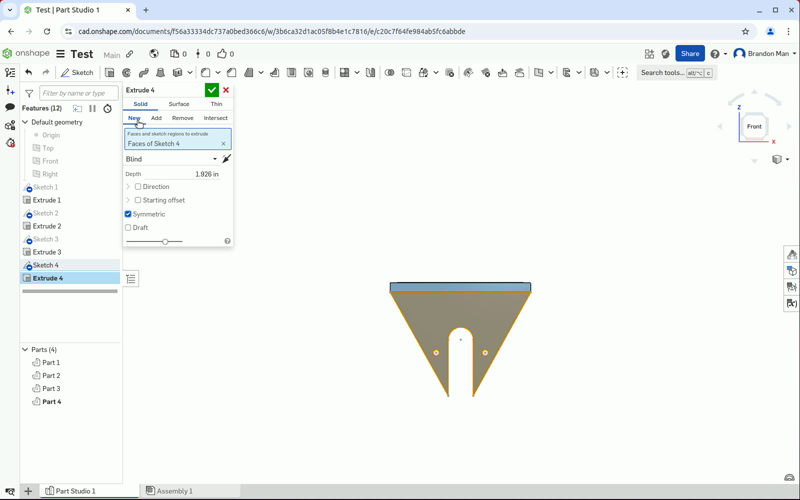
key(enter)
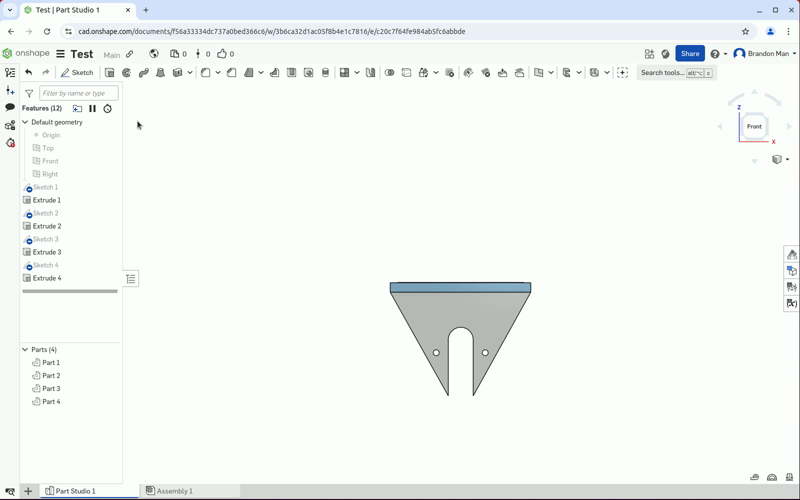
key(shift+h)
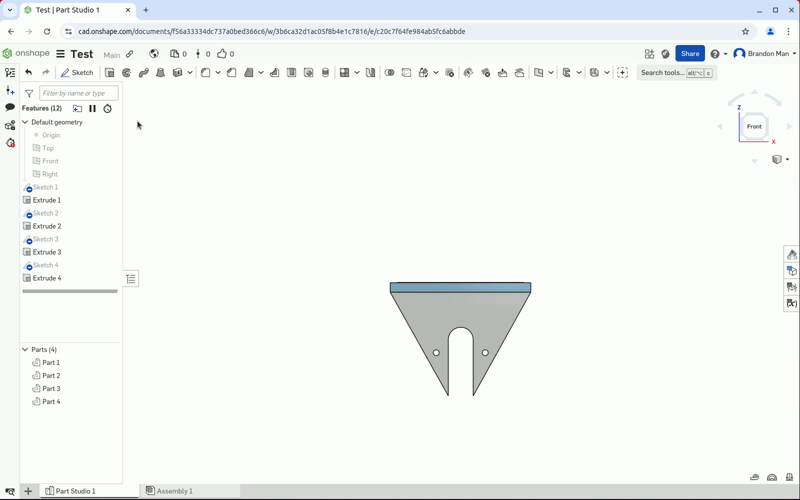
key(shift+h)
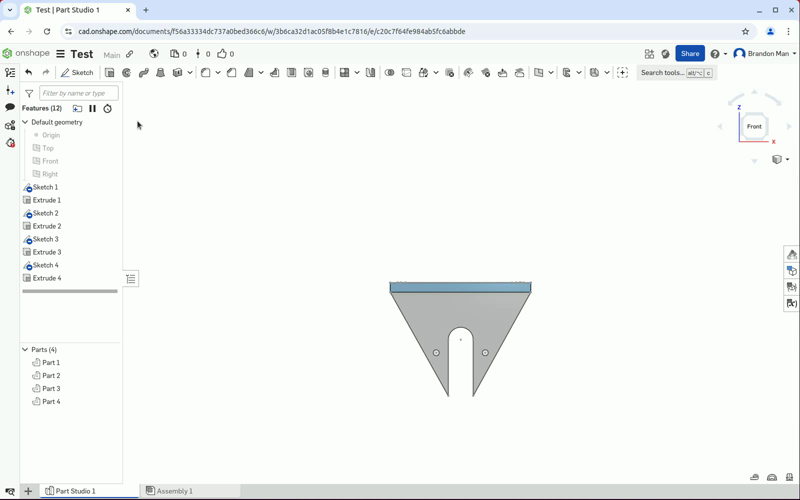
key(shift+7)
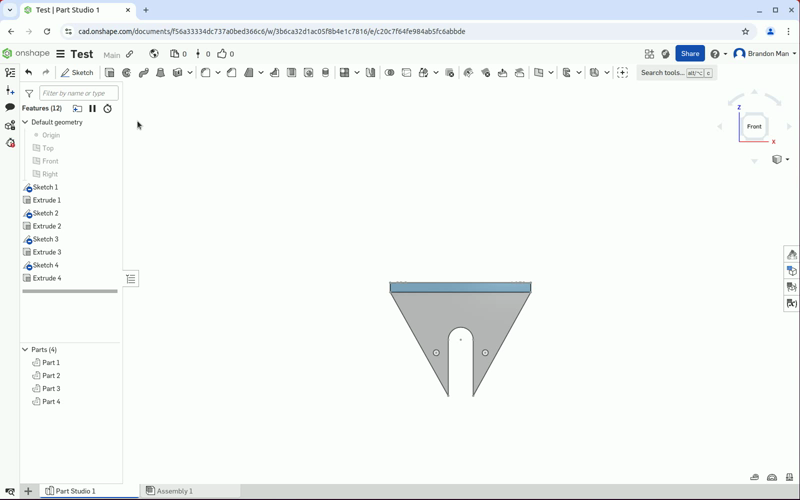
key(left, 2)
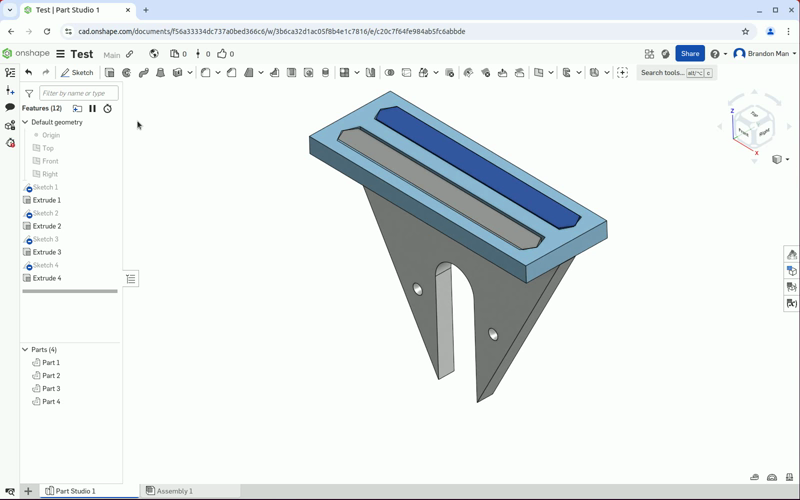
key(down, 2)
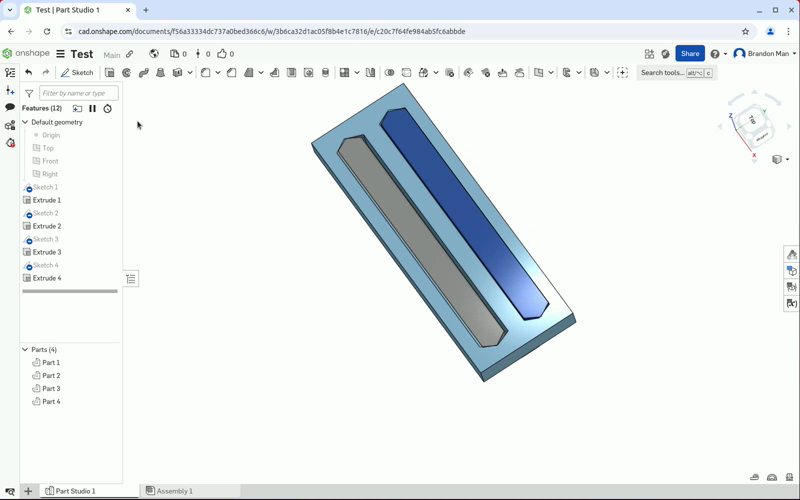
key(up, 2)
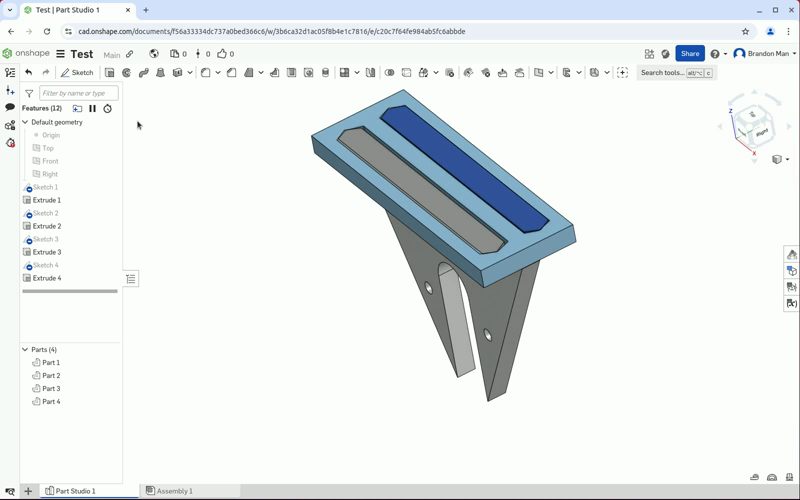
key(right, 2)
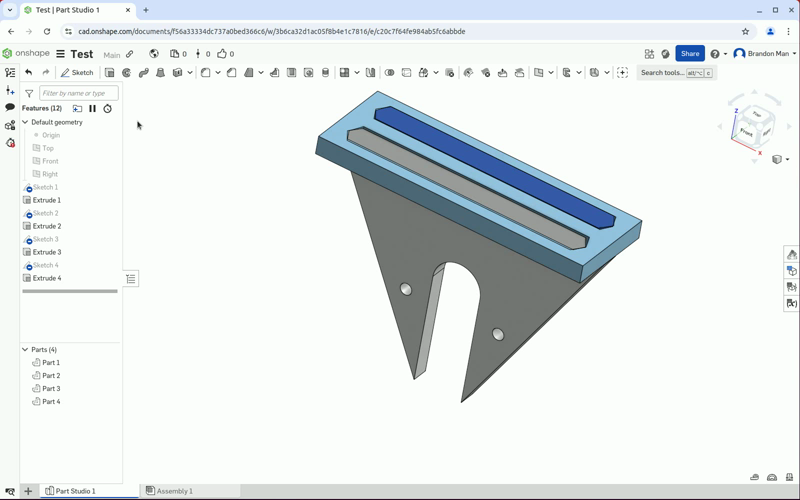
mouse_move(73, 189)
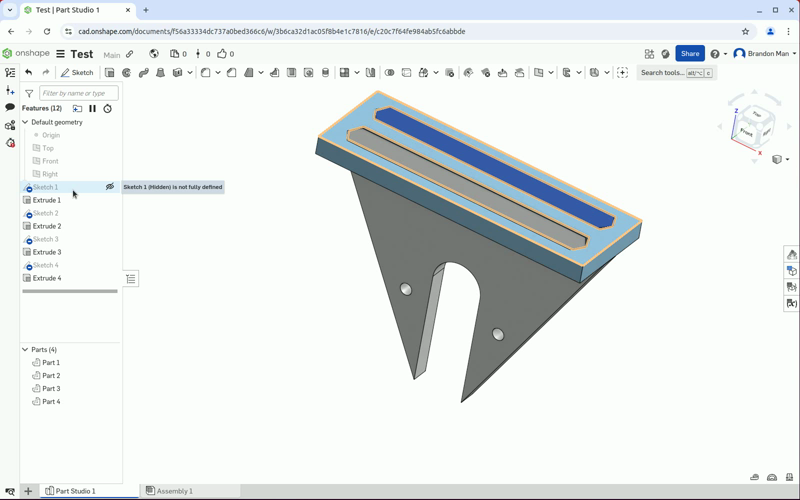
click(73, 189)